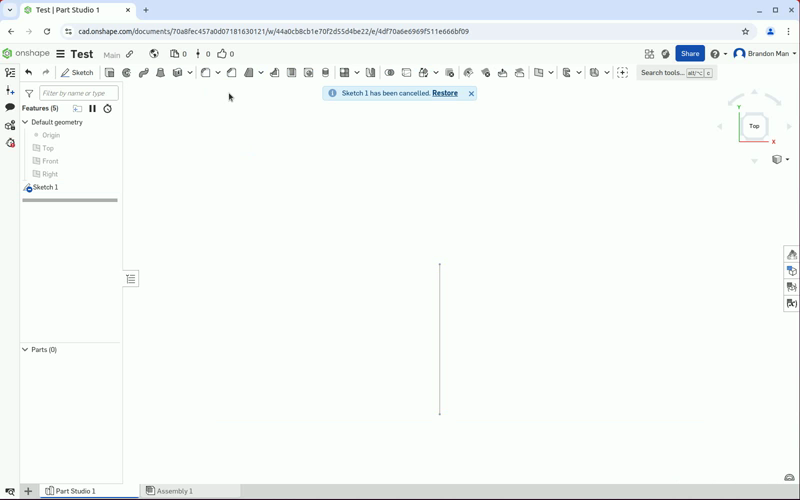
key(shift+h)
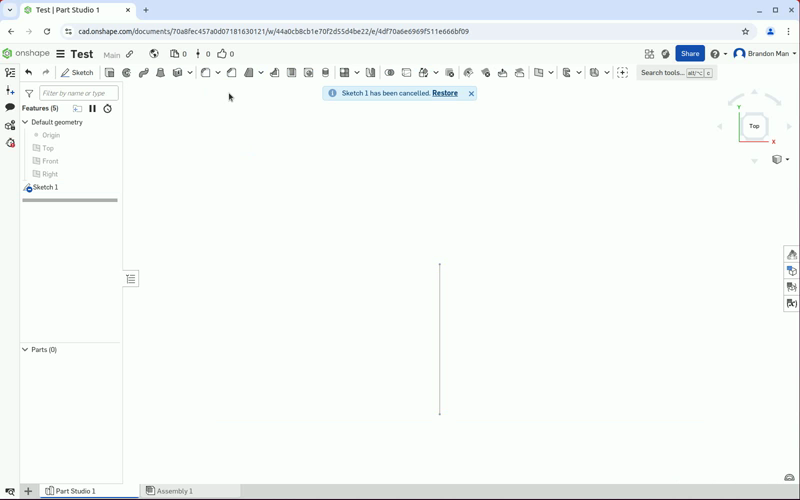
key(shift+s)
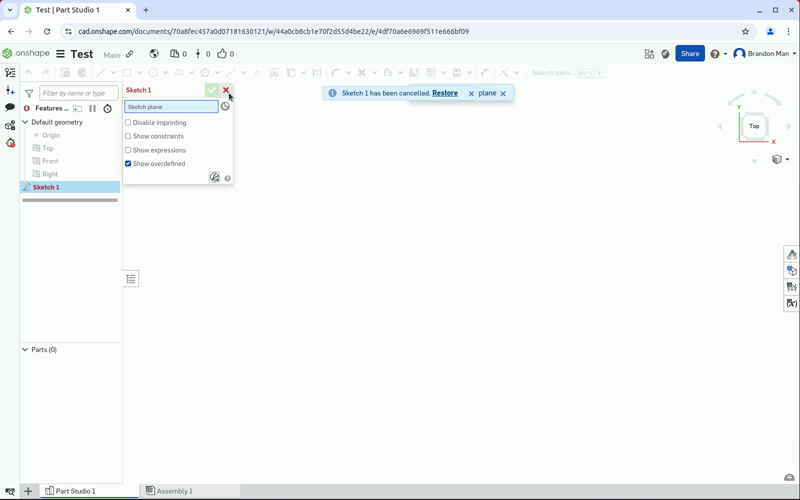
mouse_move(73, 150)
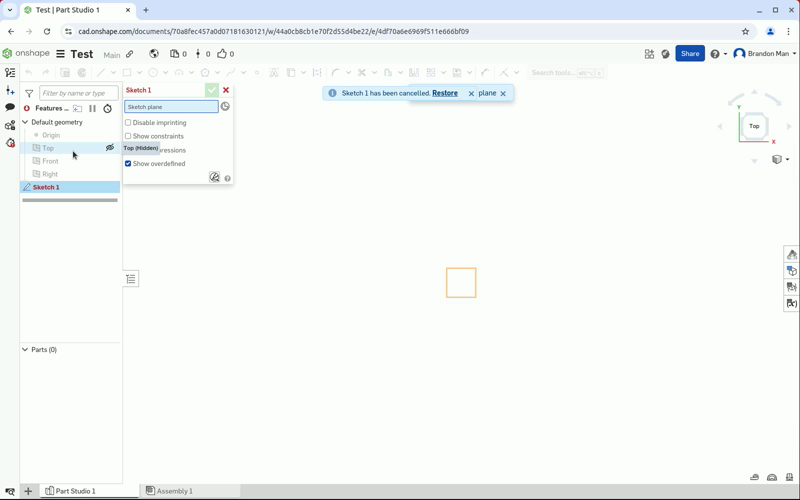
click(73, 150)
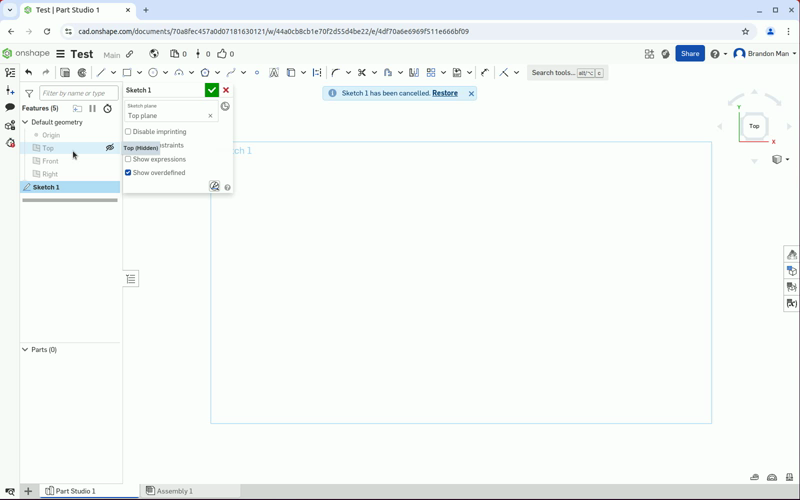
mouse_move(73, 352)
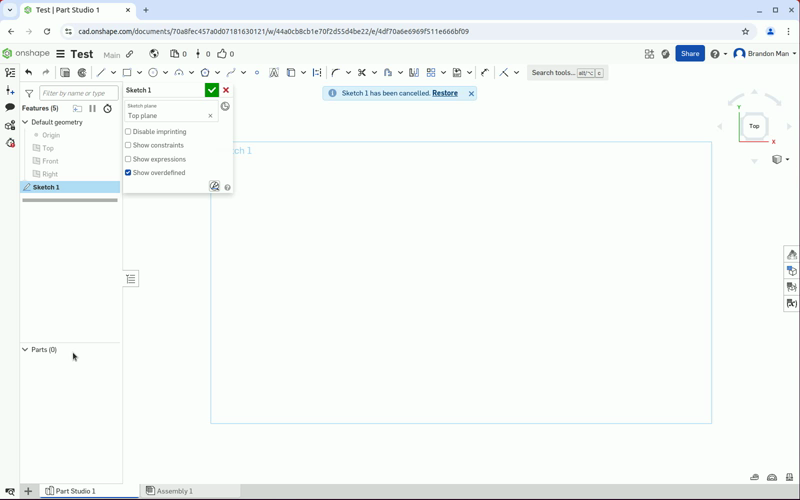
key(y)
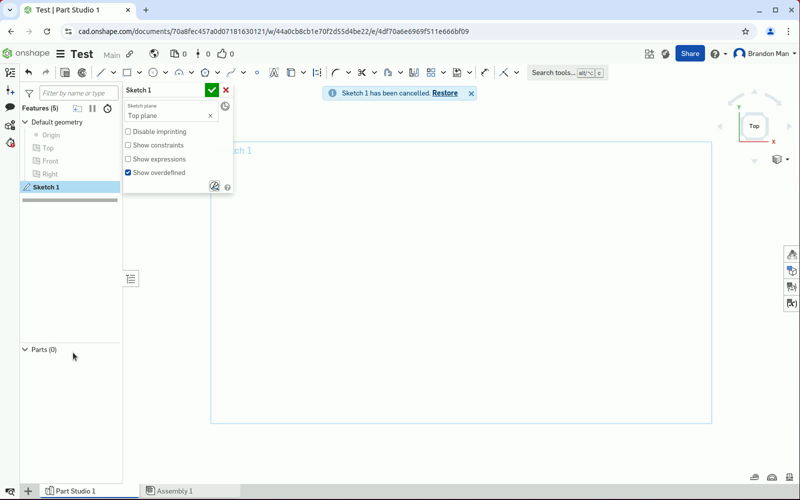
key(l)
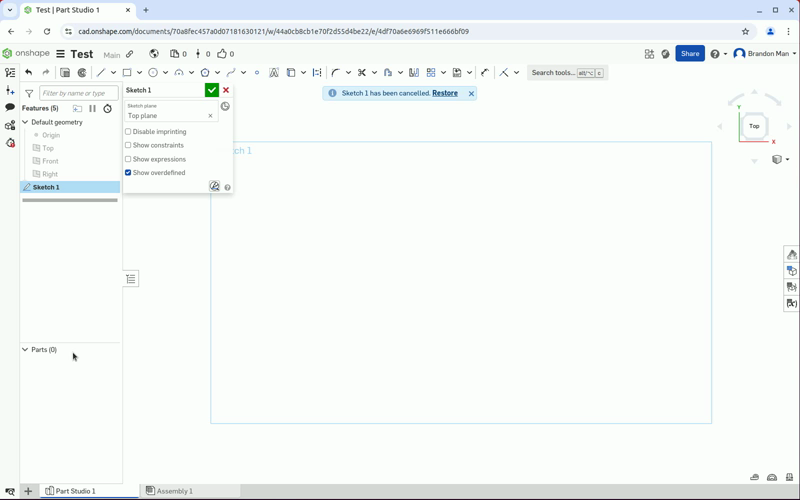
key_down(shift)
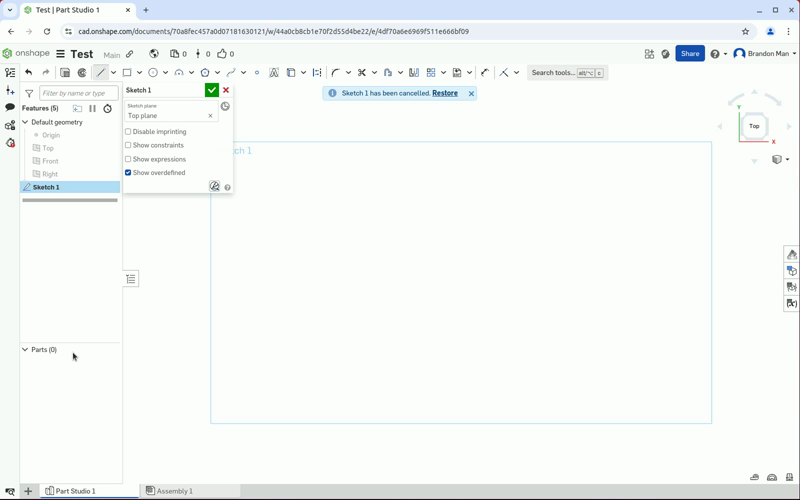
mouse_move(372, 301)
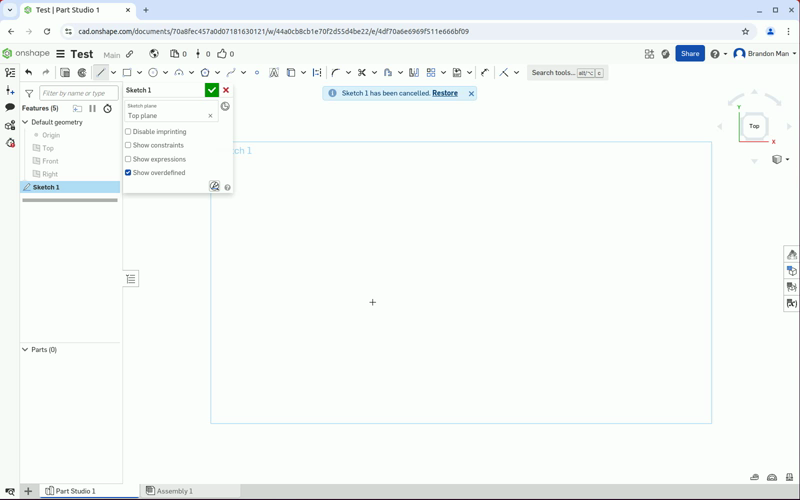
click(372, 301)
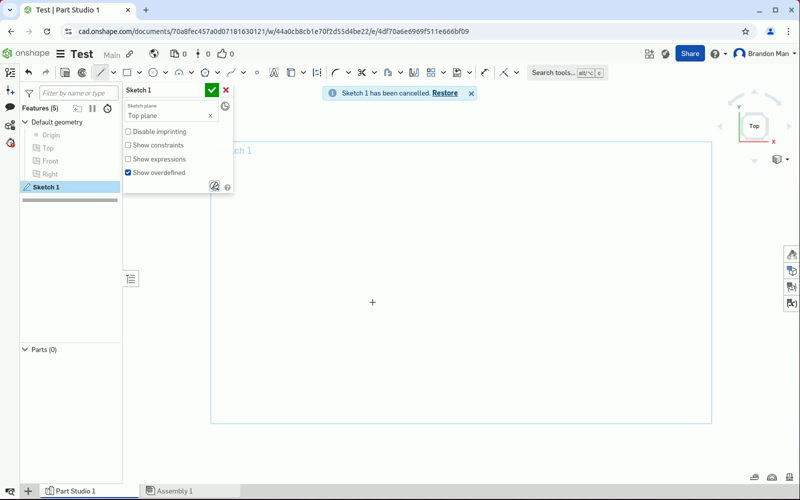
key_up(shift)
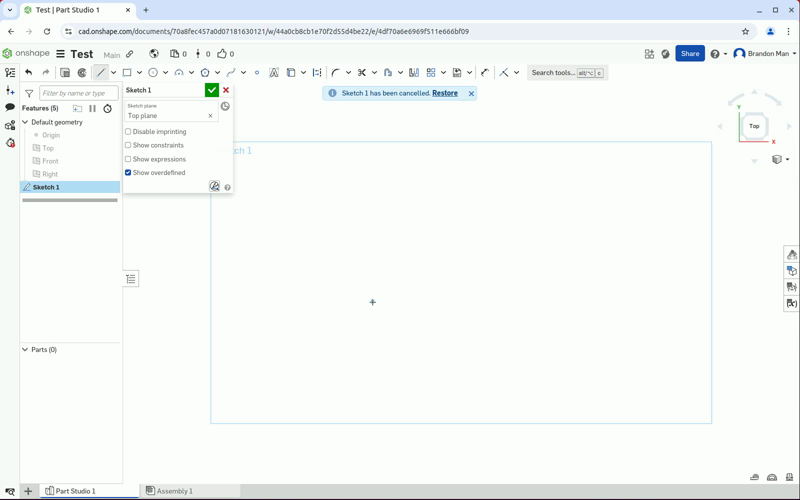
key_down(shift)
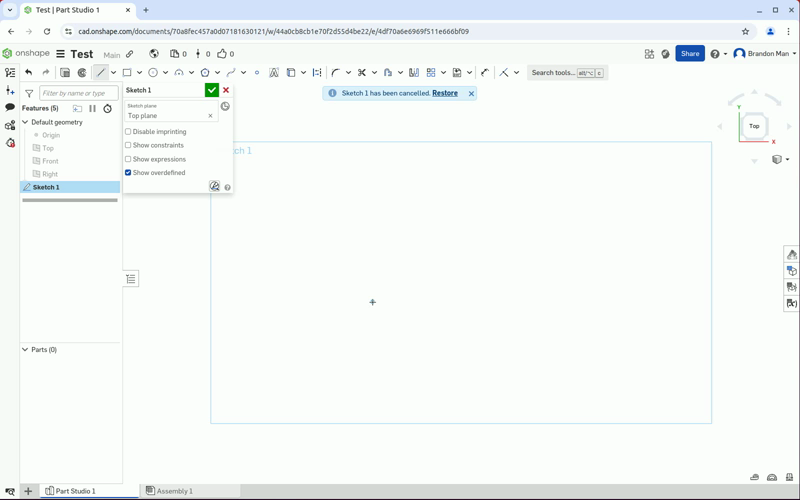
mouse_move(552, 301)
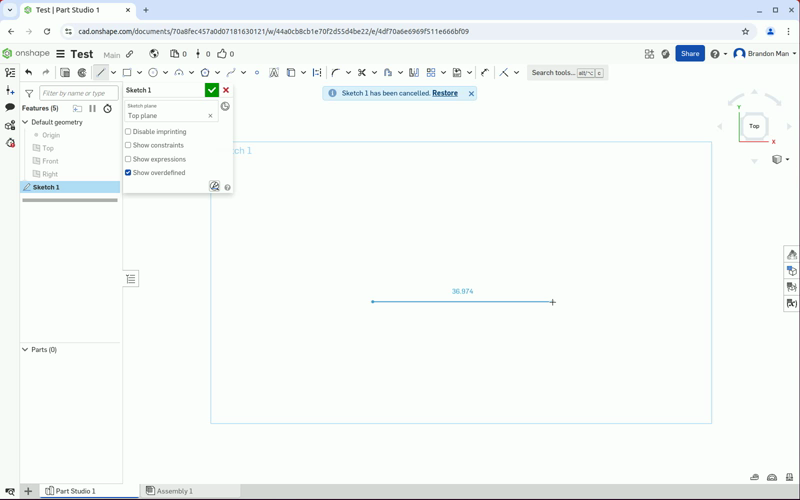
click(552, 301)
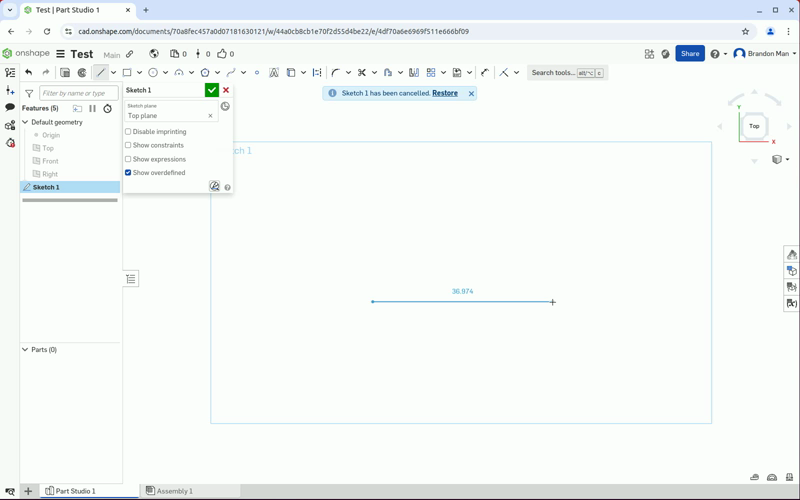
key_up(shift)
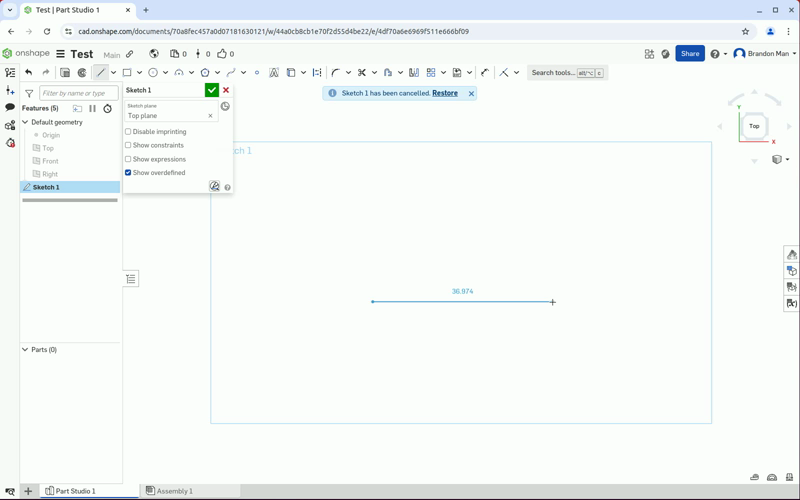
key_down(shift)
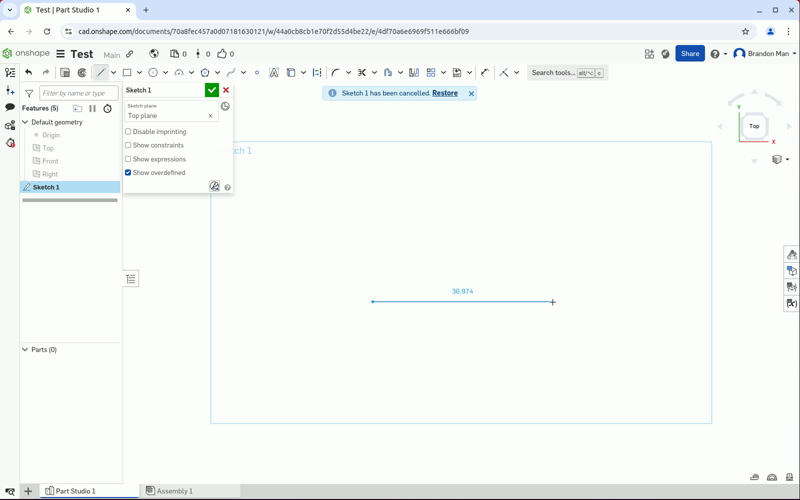
mouse_move(582, 301)
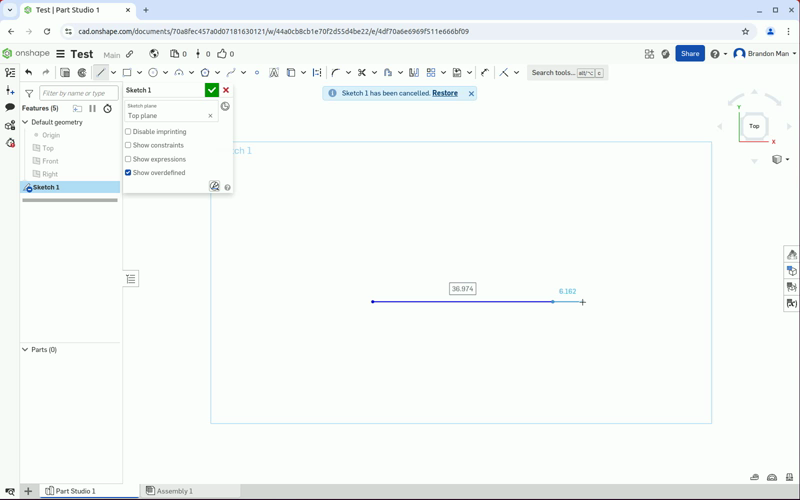
mouse_move(552, 260)
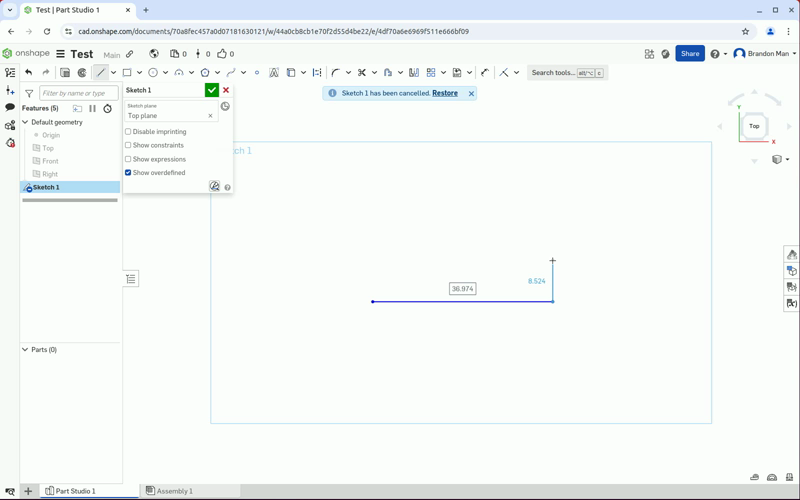
click(552, 260)
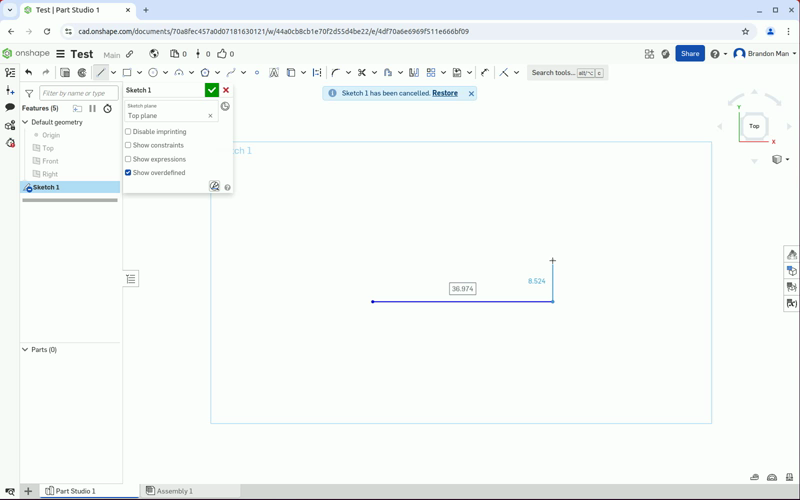
key_up(shift)
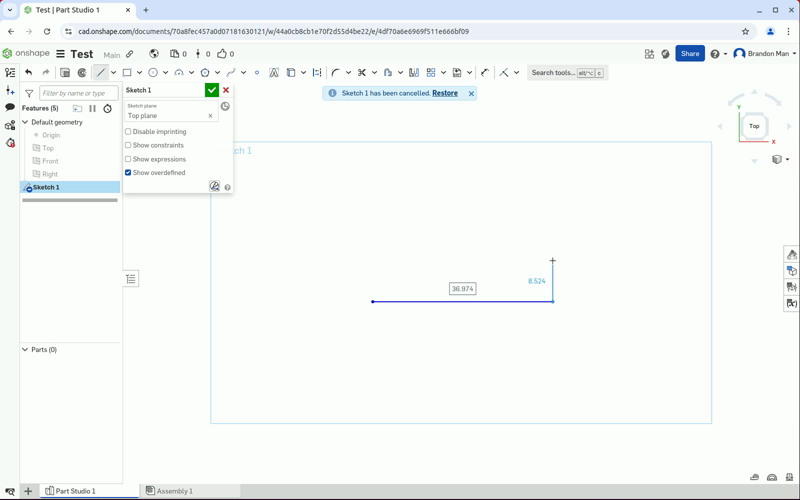
key_down(shift)
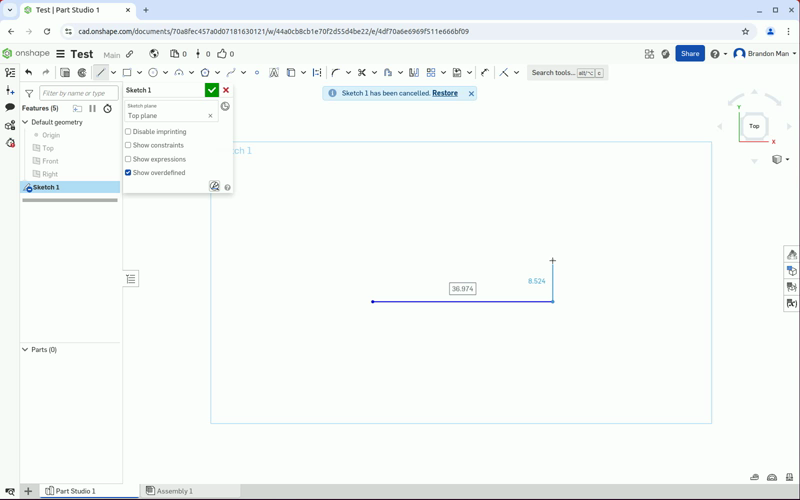
mouse_move(372, 260)
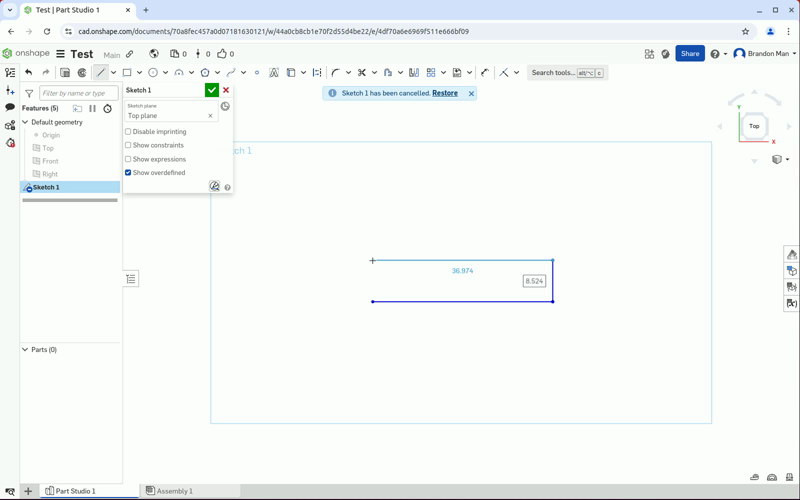
click(372, 260)
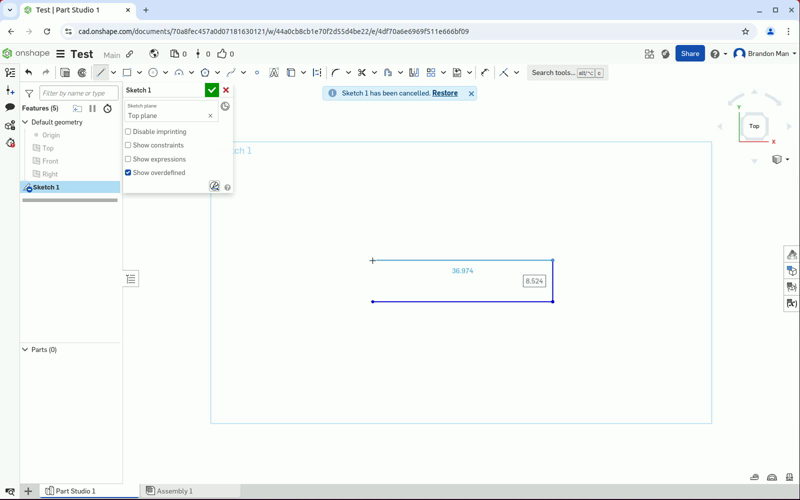
key_up(shift)
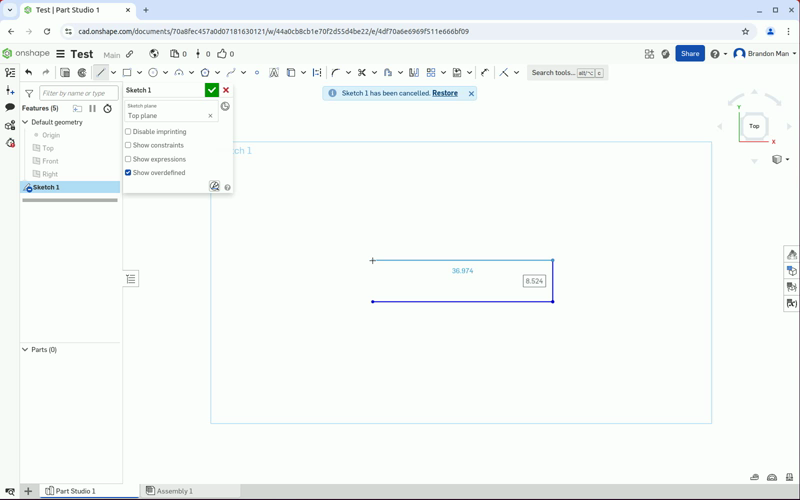
mouse_move(402, 260)
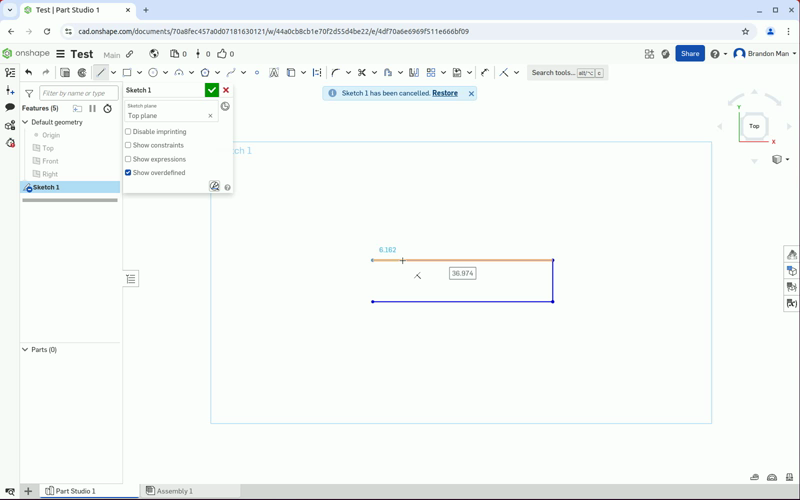
key_down(shift)
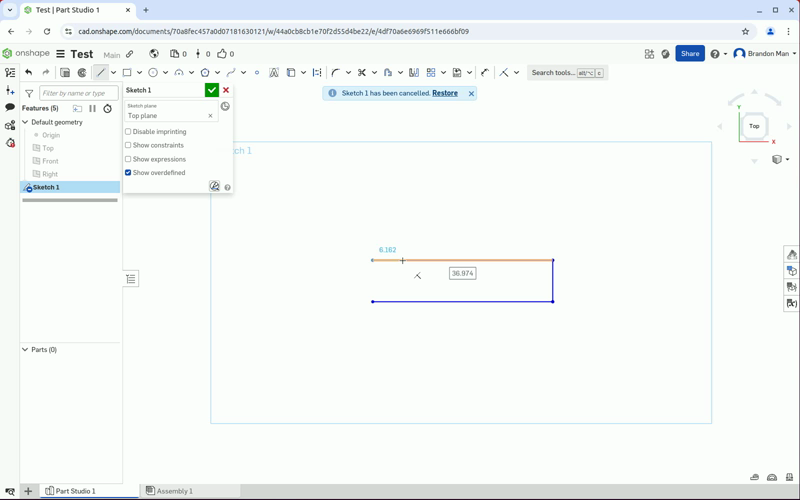
mouse_move(372, 301)
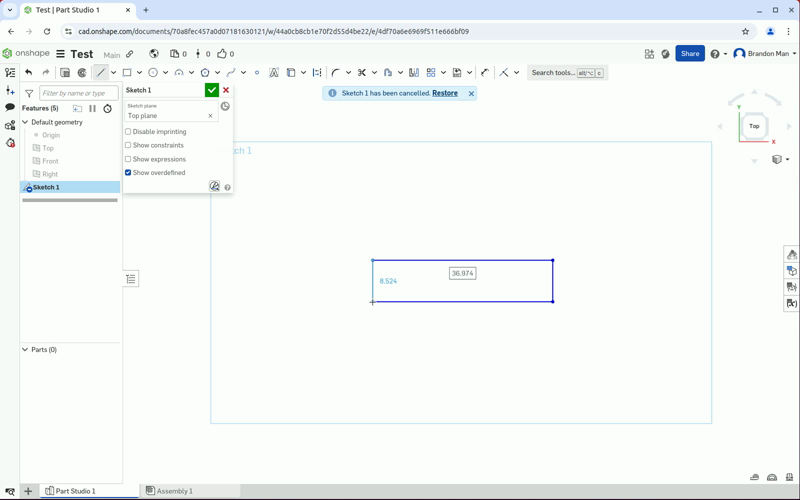
key_up(shift)
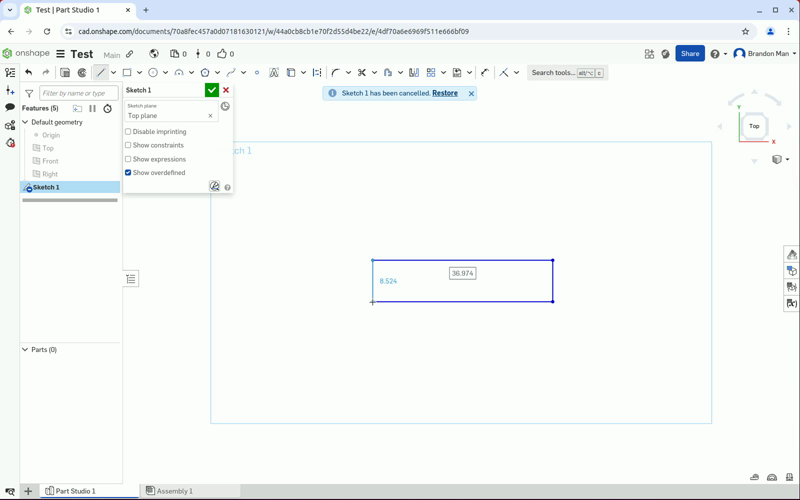
click(372, 301)
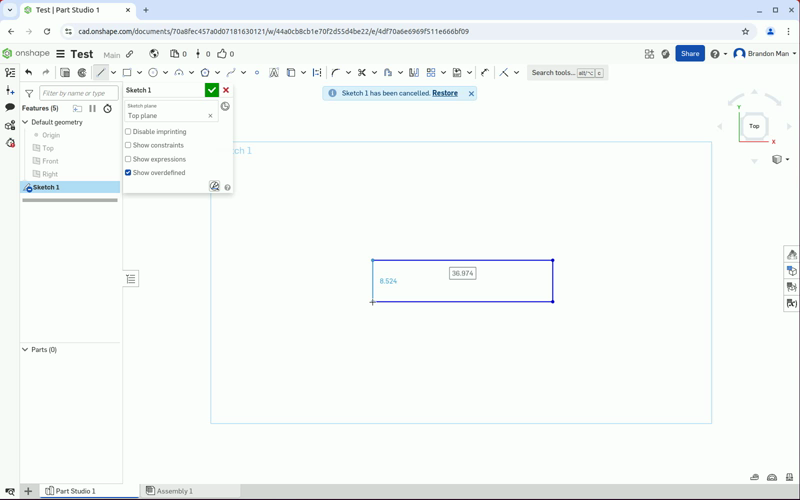
key(esc)
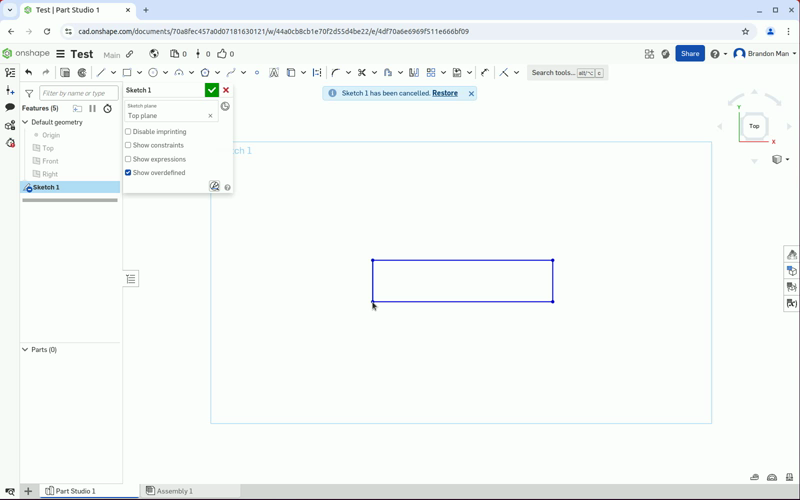
mouse_move(492, 276)
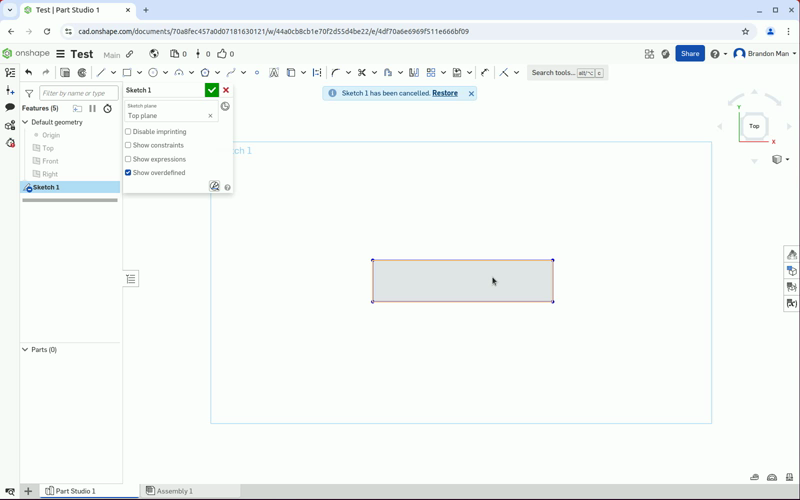
click(492, 276)
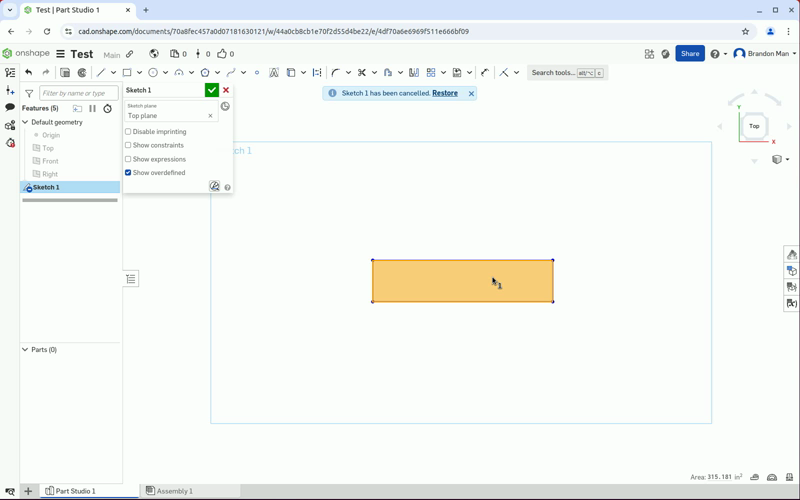
mouse_move(73, 352)
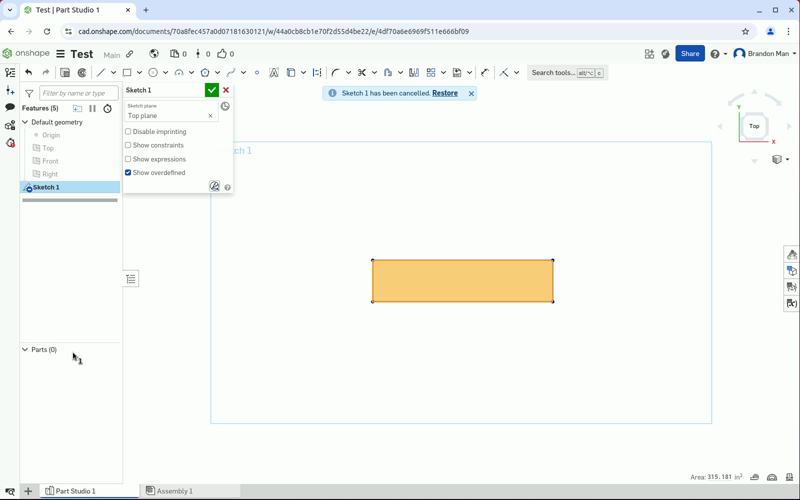
key(shift+y)
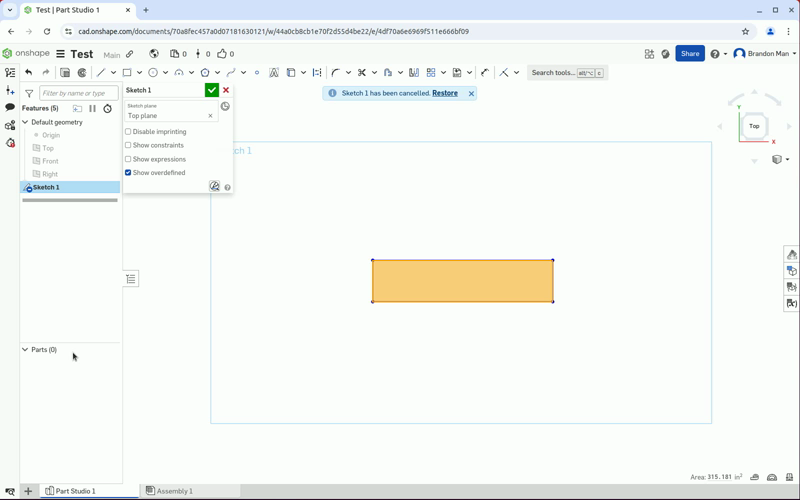
key(shift+e)
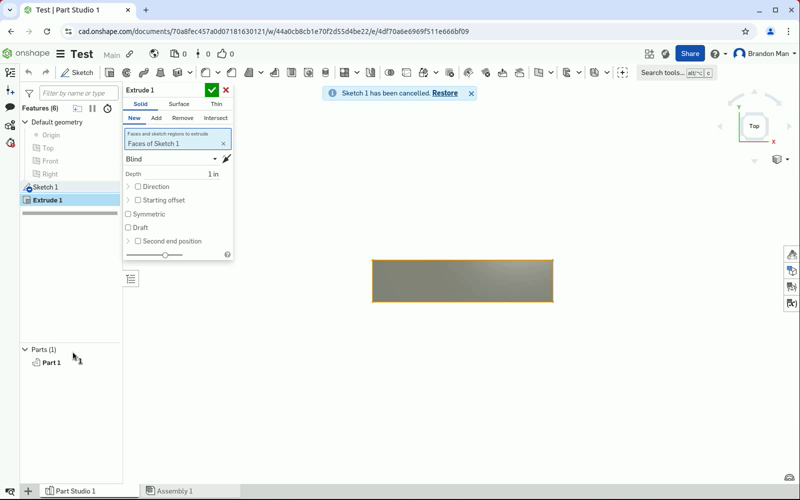
mouse_move(143, 106)
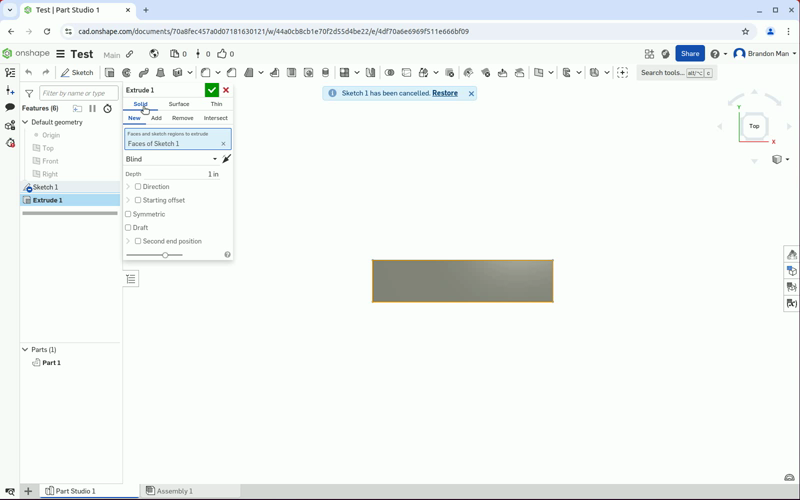
click(143, 106)
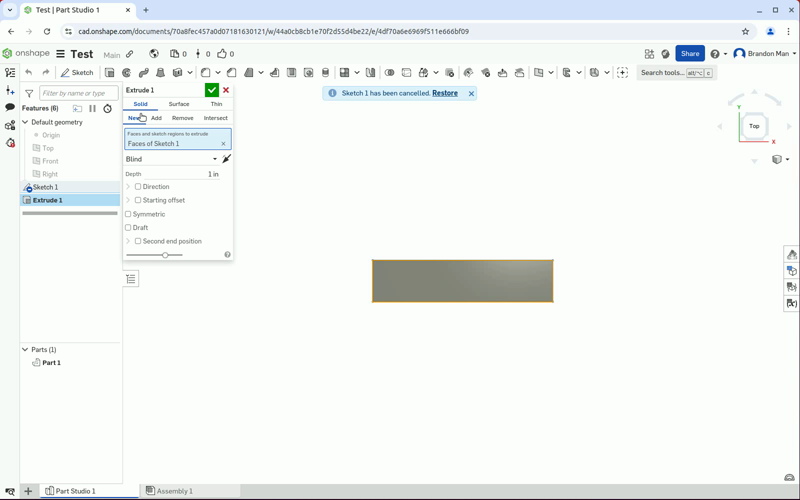
mouse_move(137, 120)
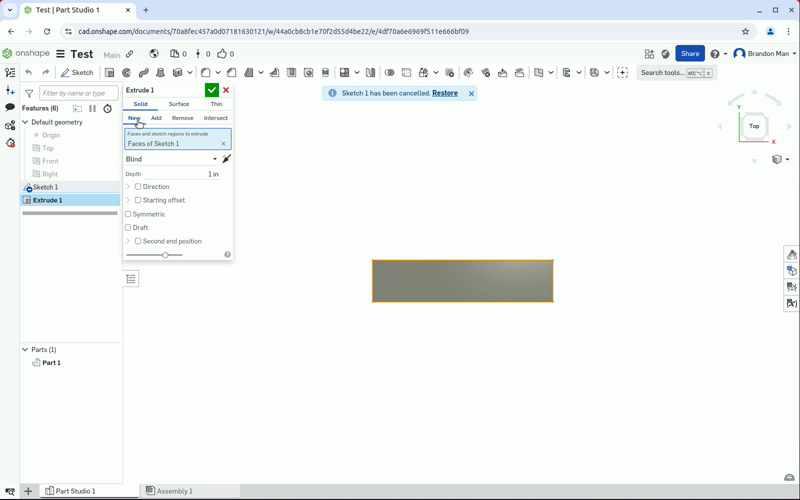
click(137, 120)
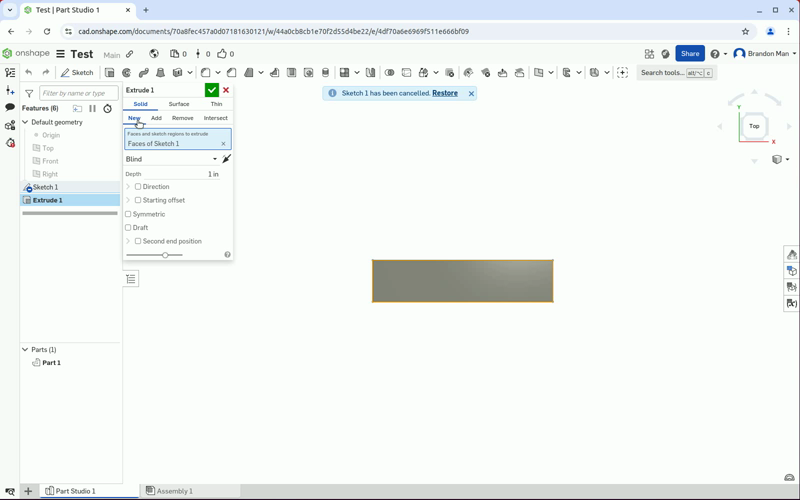
key(tab, 4)
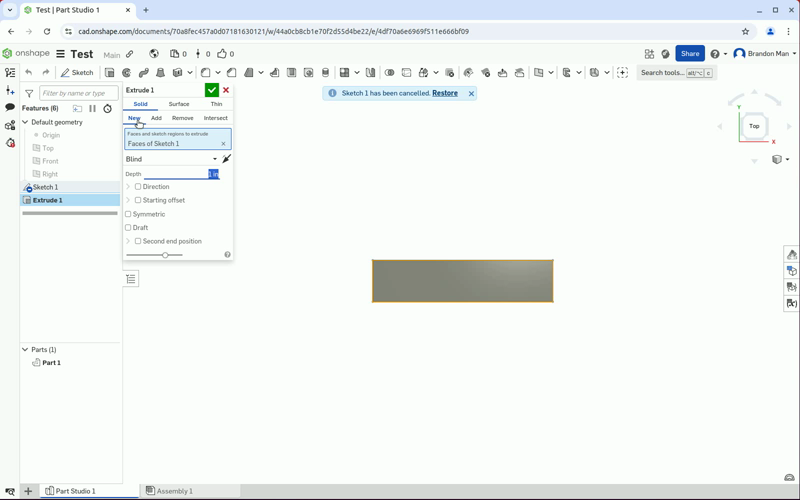
text(9.388)
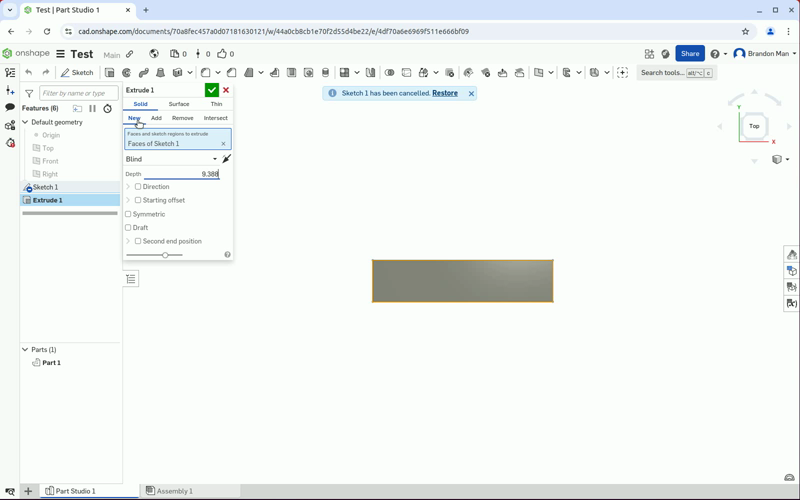
key(enter)
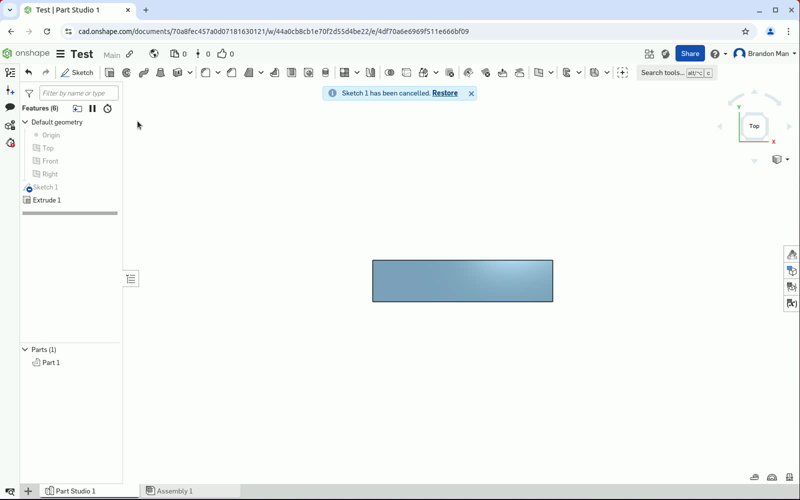
key(shift+h)
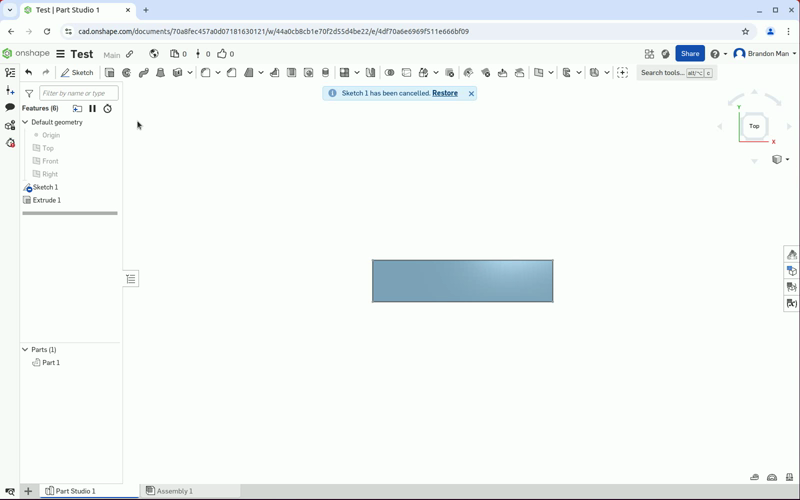
key(shift+h)
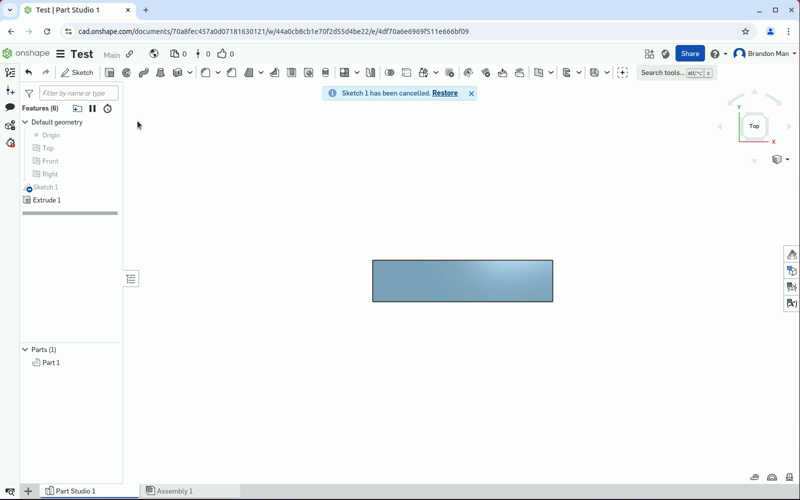
mouse_move(73, 189)
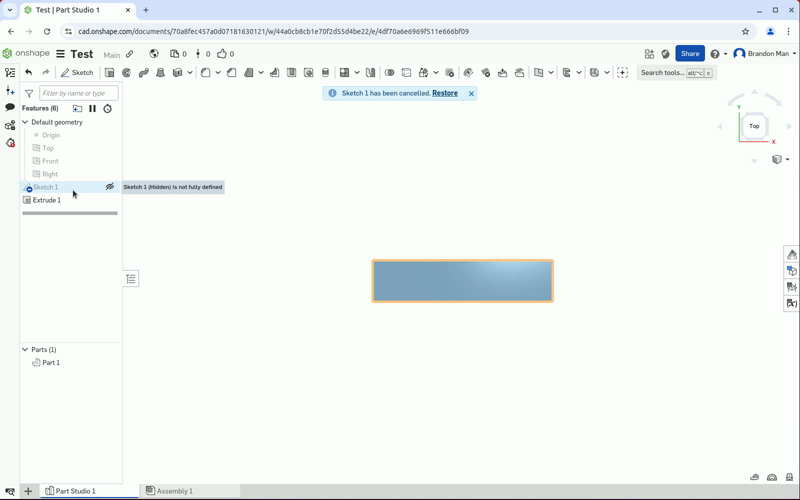
click(73, 189)
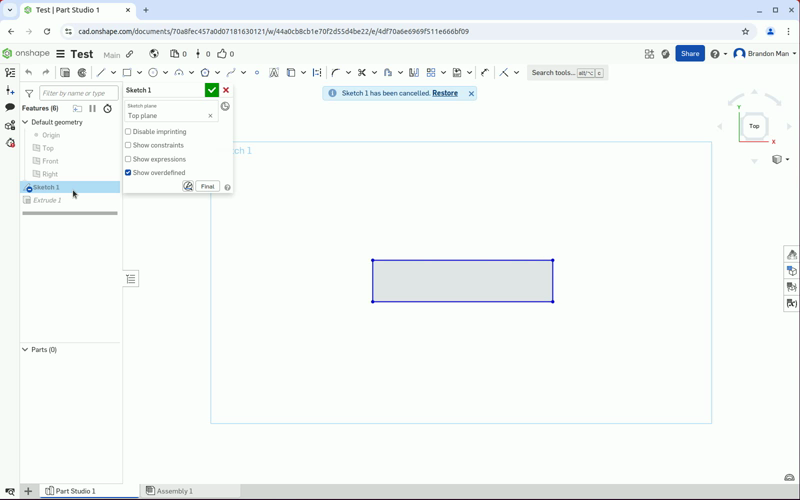
mouse_move(229, 92)
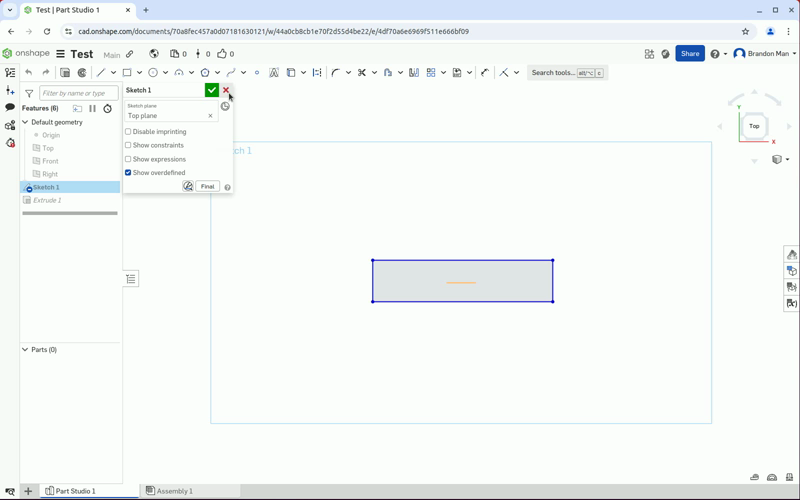
click(229, 92)
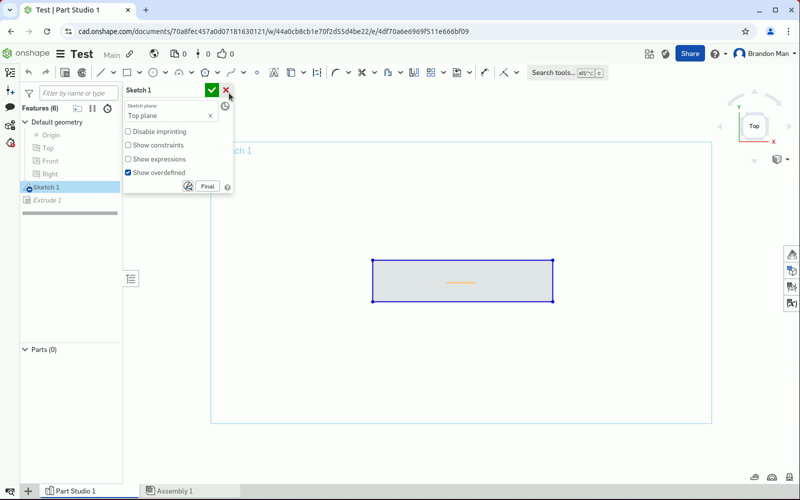
key(shift+s)
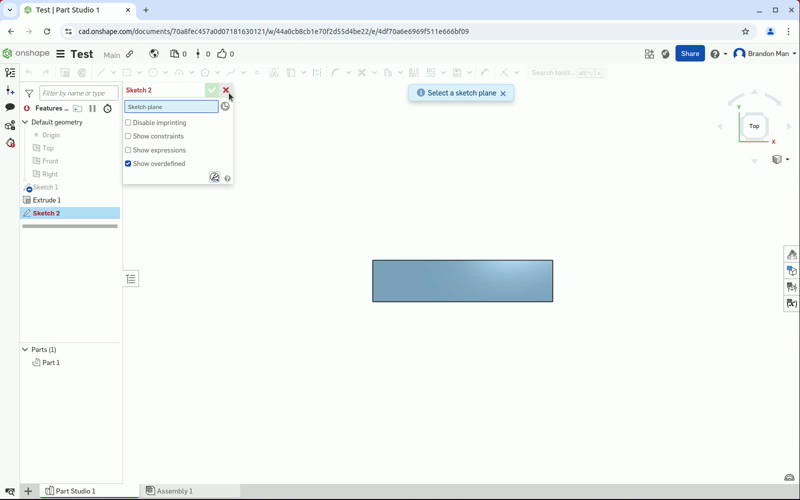
mouse_move(73, 150)
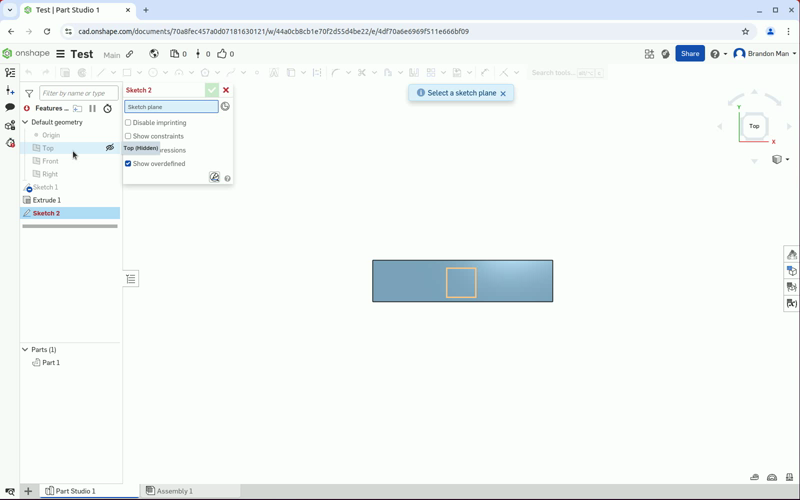
click(73, 150)
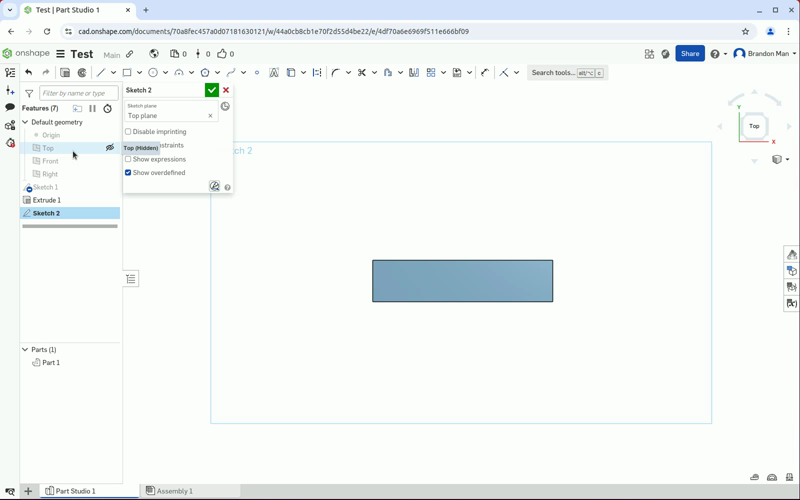
mouse_move(73, 352)
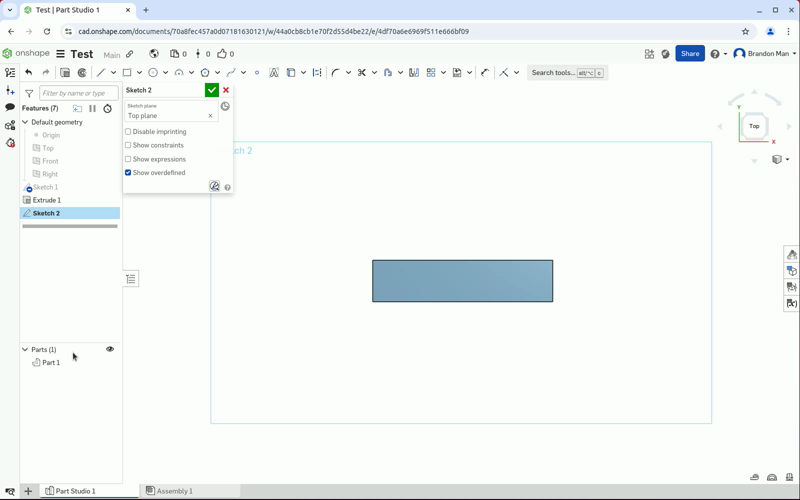
key(y)
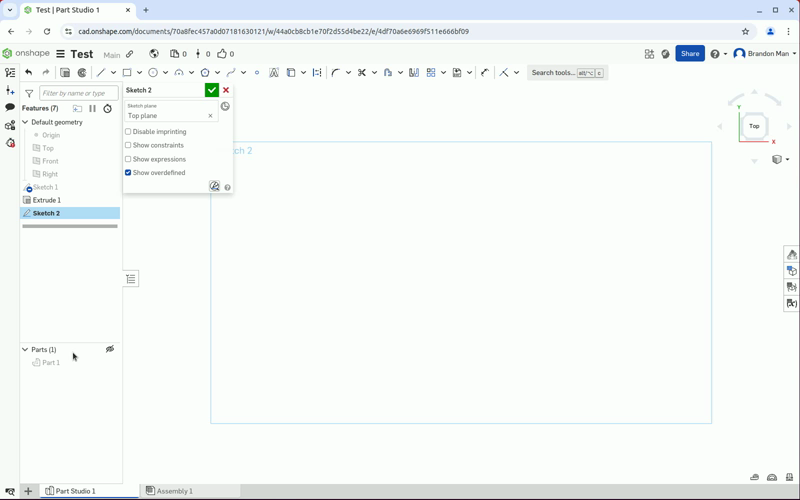
key(a)
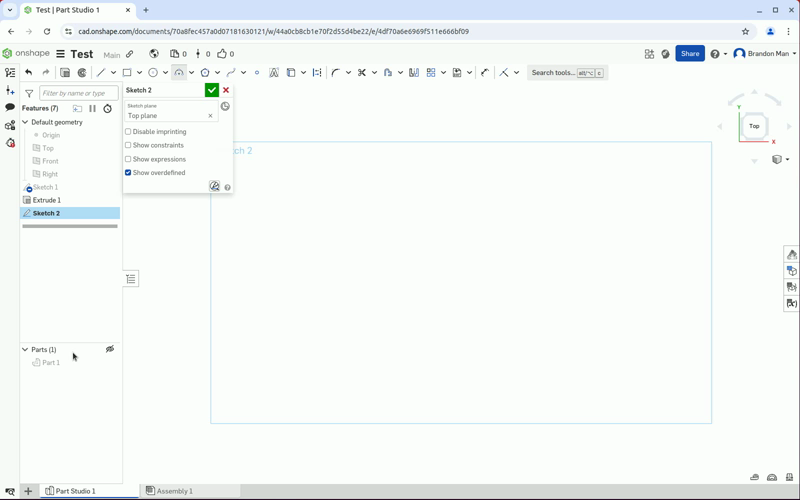
key_down(shift)
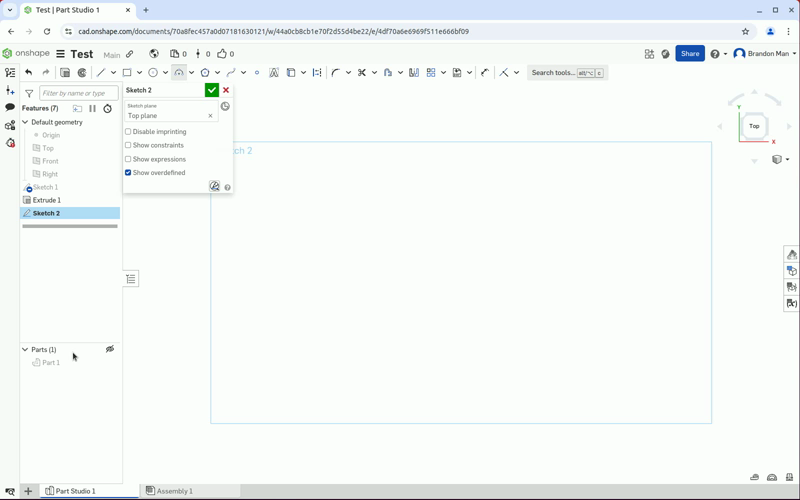
mouse_move(553, 301)
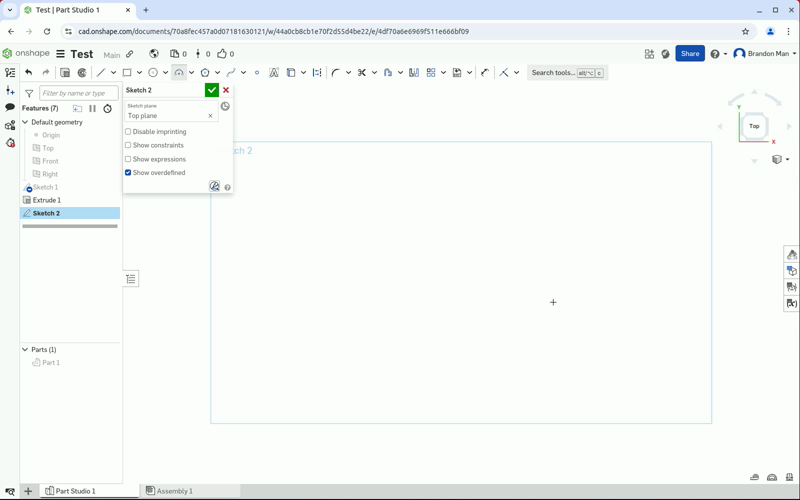
click(553, 301)
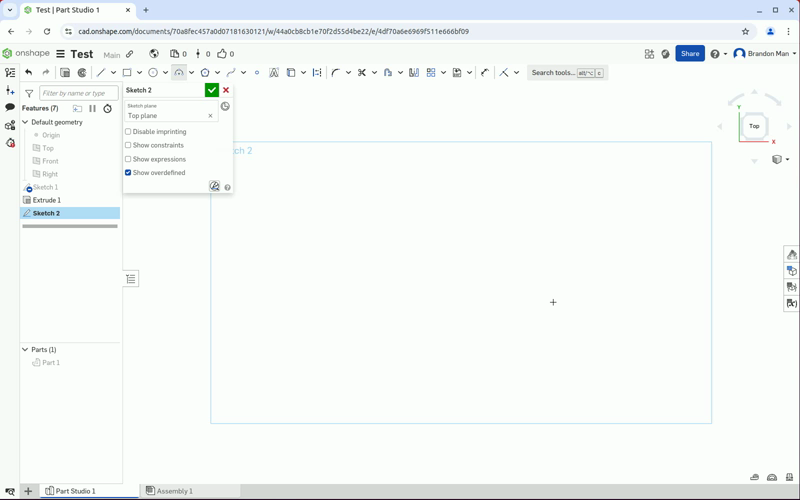
key_up(shift)
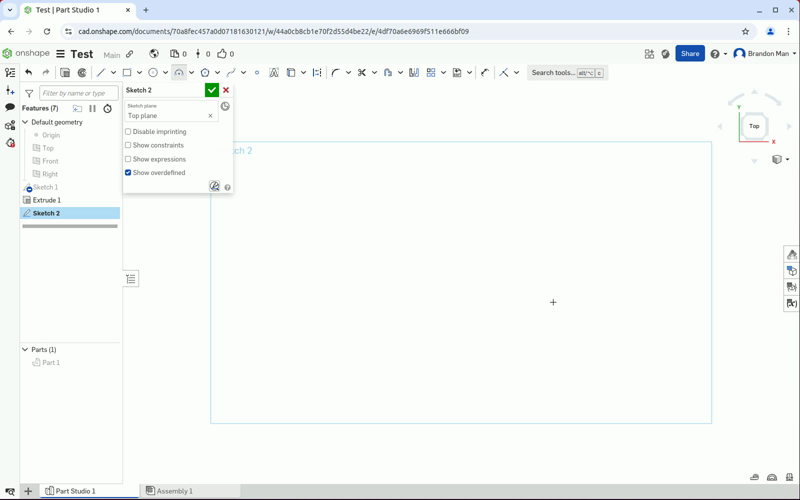
key_down(shift)
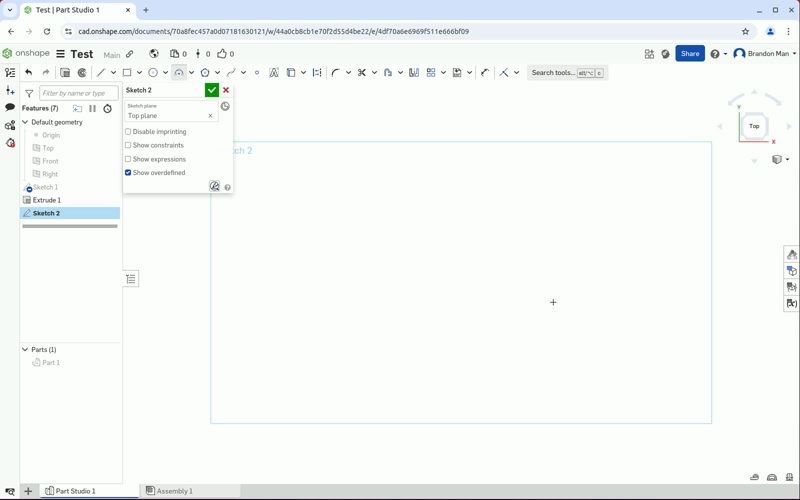
mouse_move(553, 259)
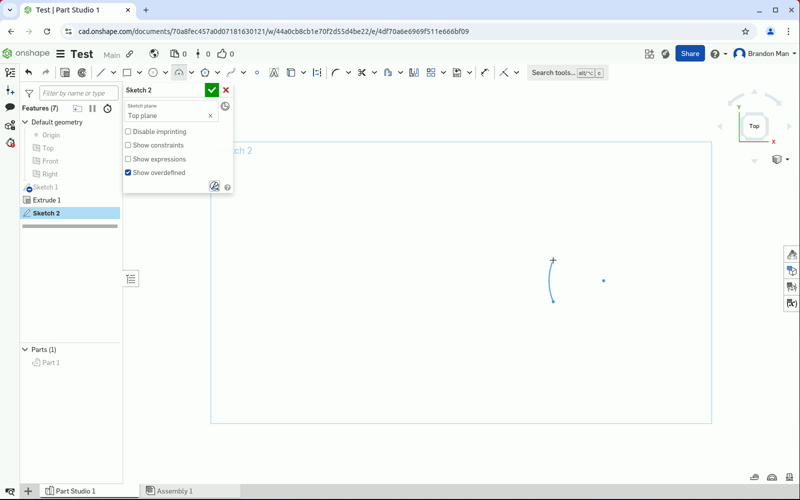
click(553, 259)
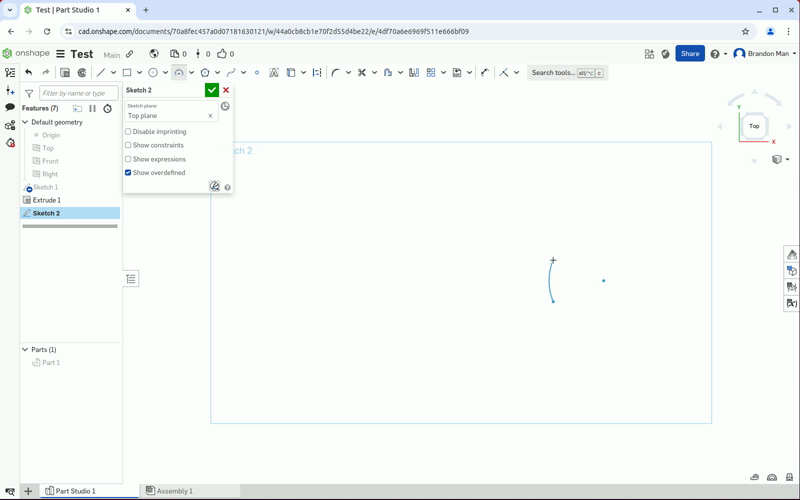
mouse_move(574, 280)
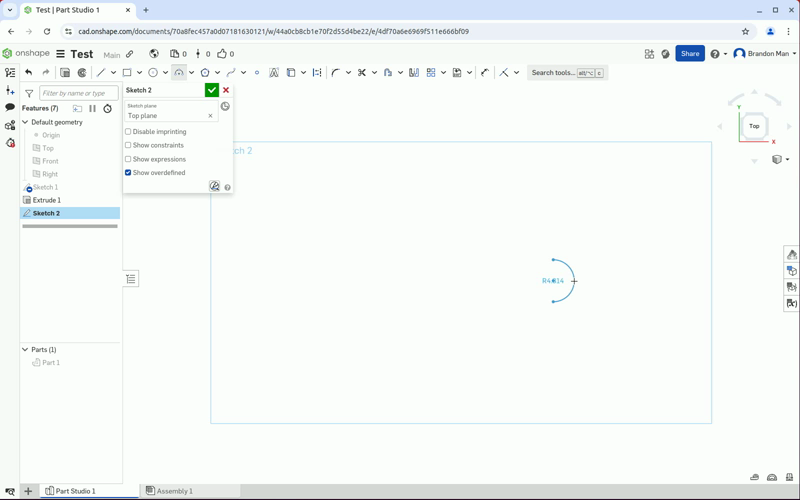
click(574, 280)
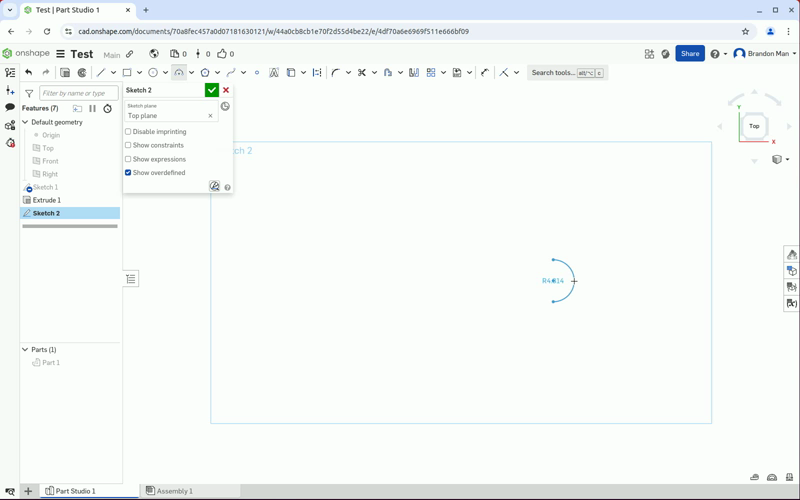
key_up(shift)
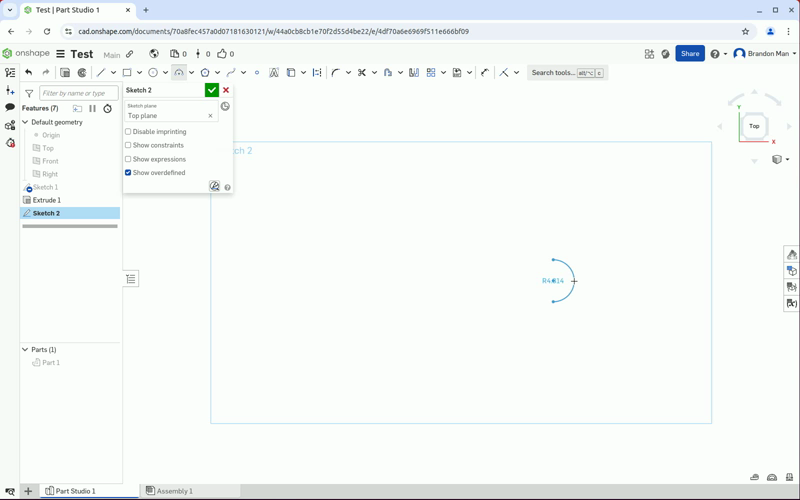
key(esc)
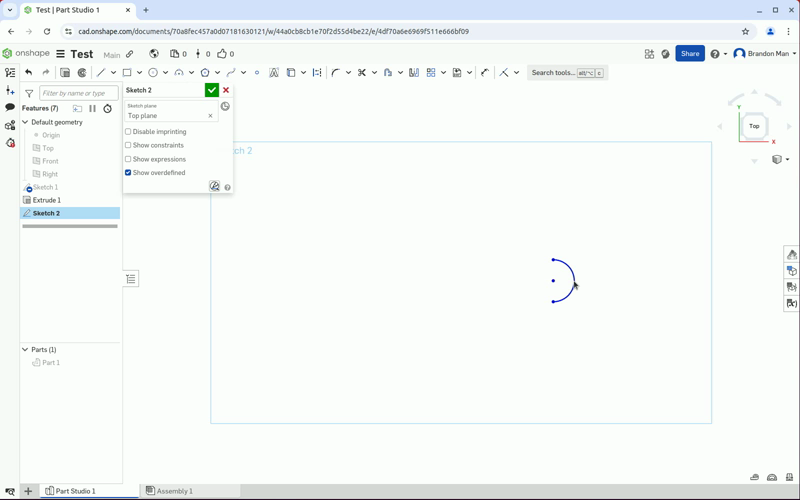
key(l)
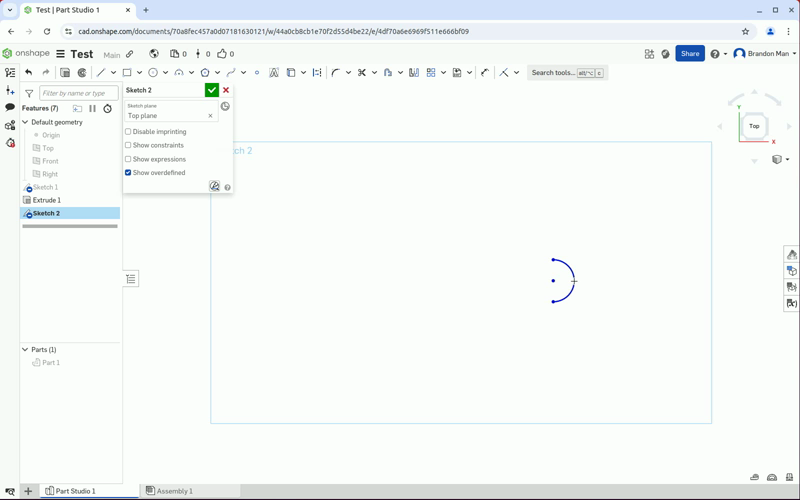
mouse_move(553, 259)
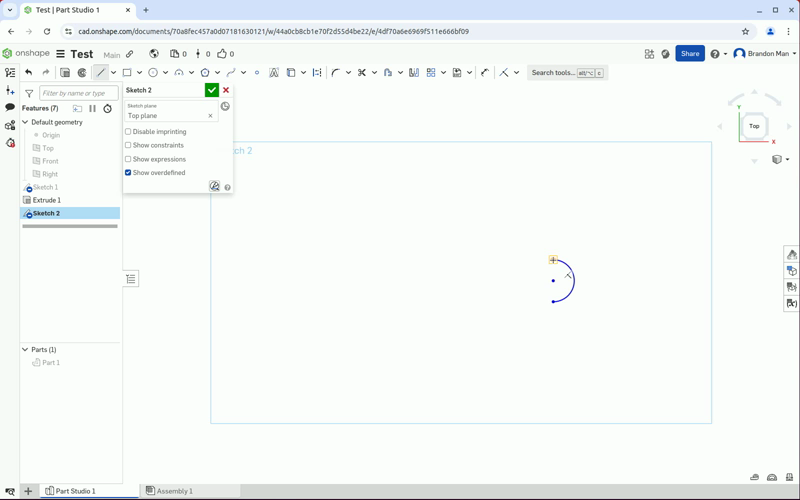
click(553, 259)
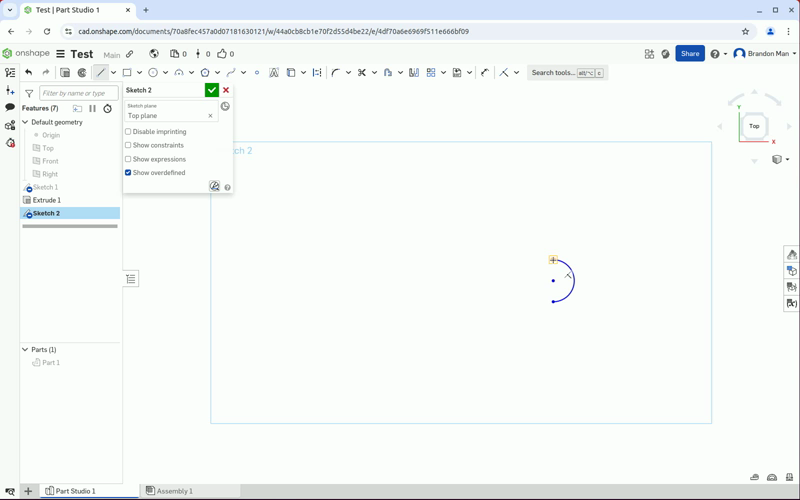
mouse_move(583, 259)
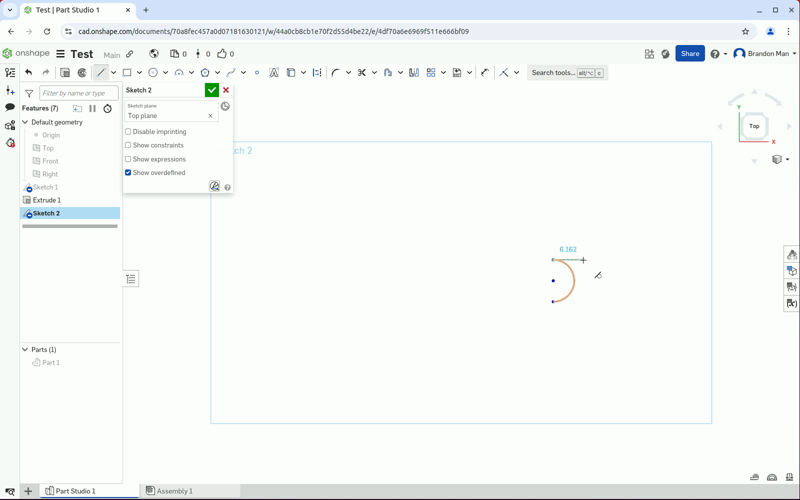
key_down(shift)
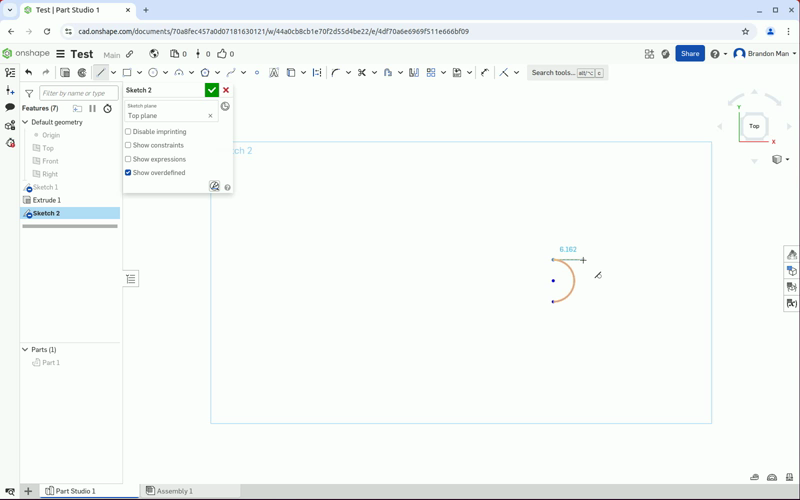
mouse_move(553, 301)
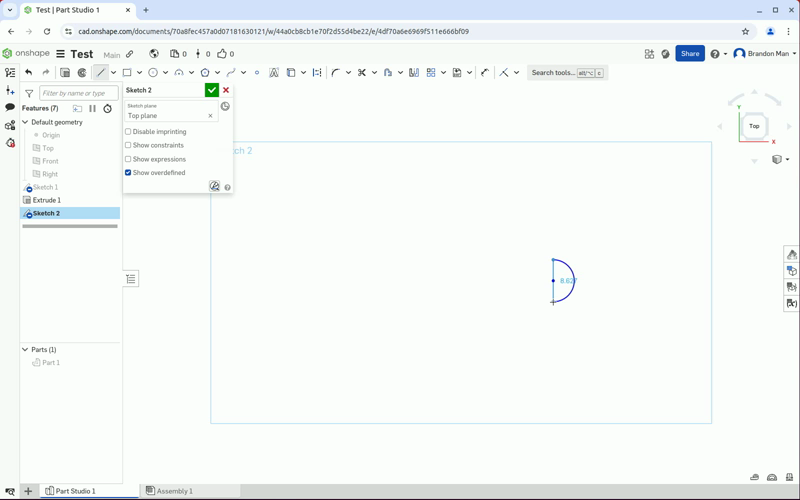
key_up(shift)
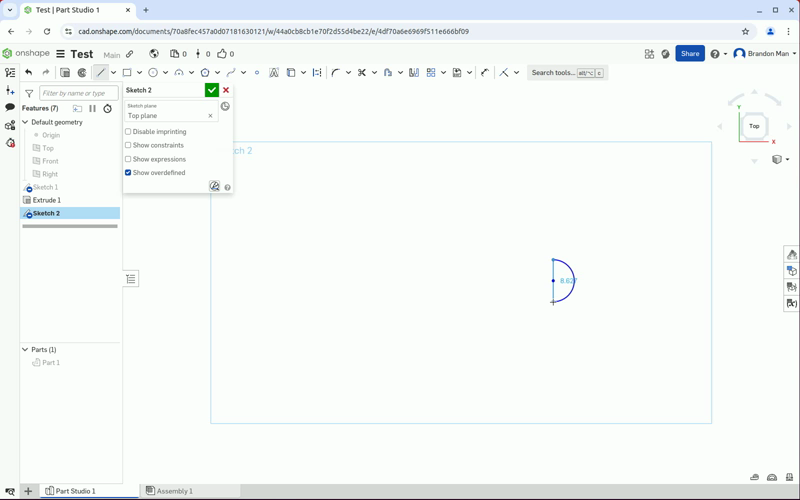
click(553, 301)
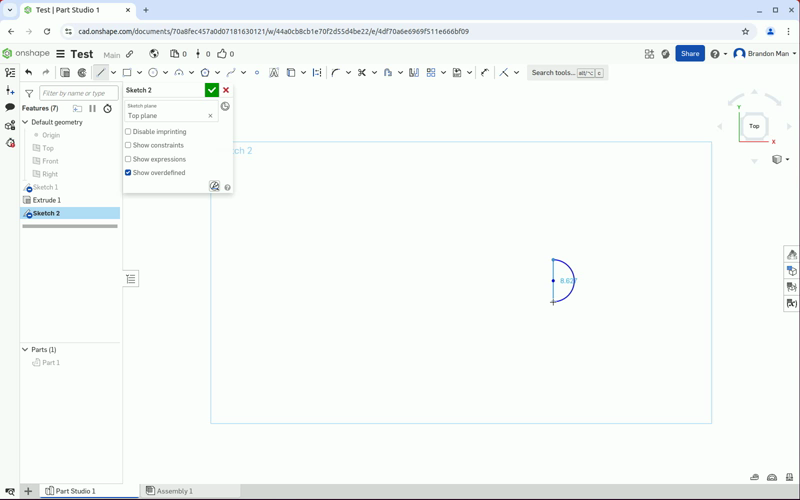
key(esc)
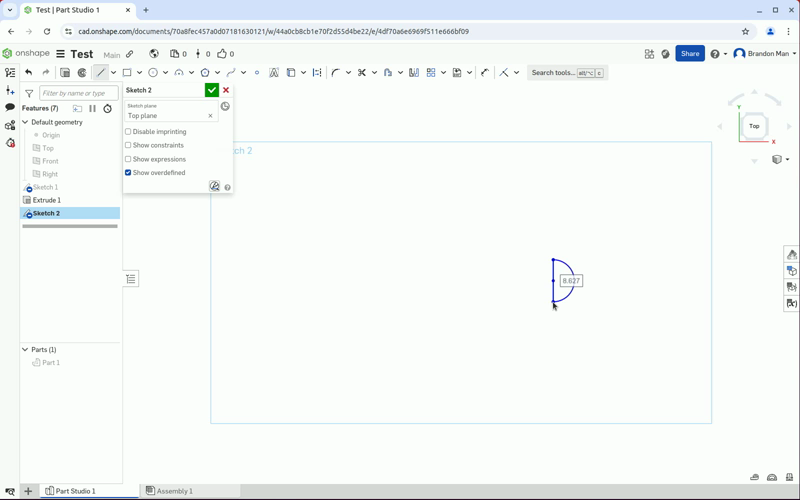
mouse_move(561, 284)
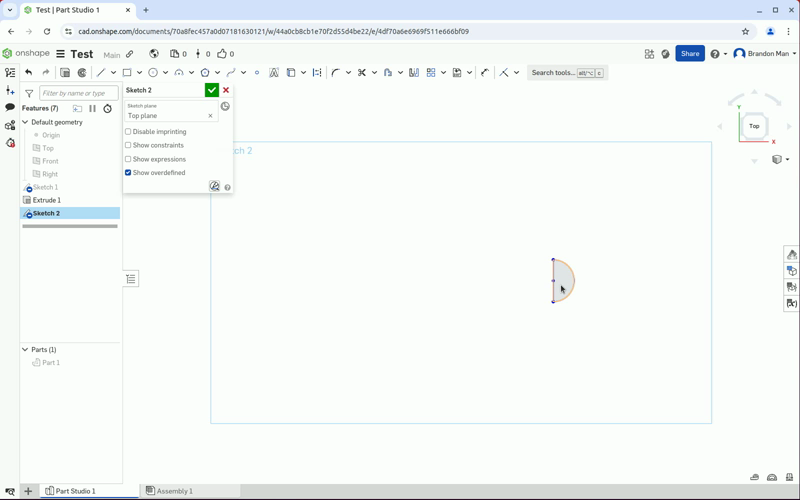
scroll(6)
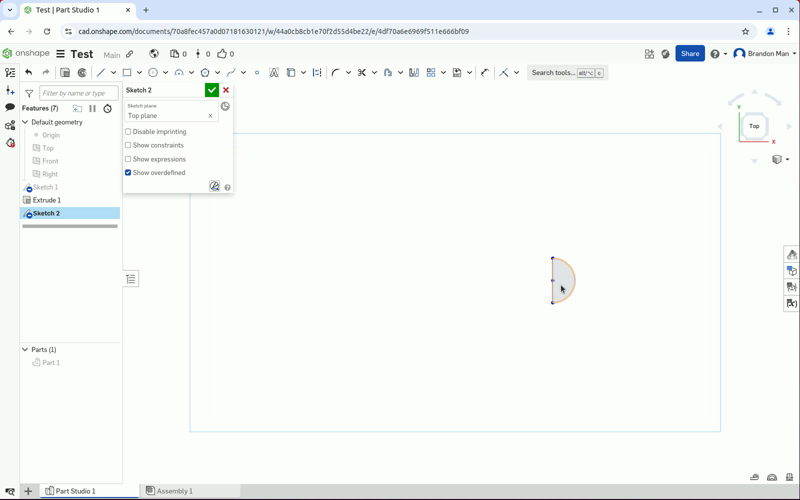
scroll(6)
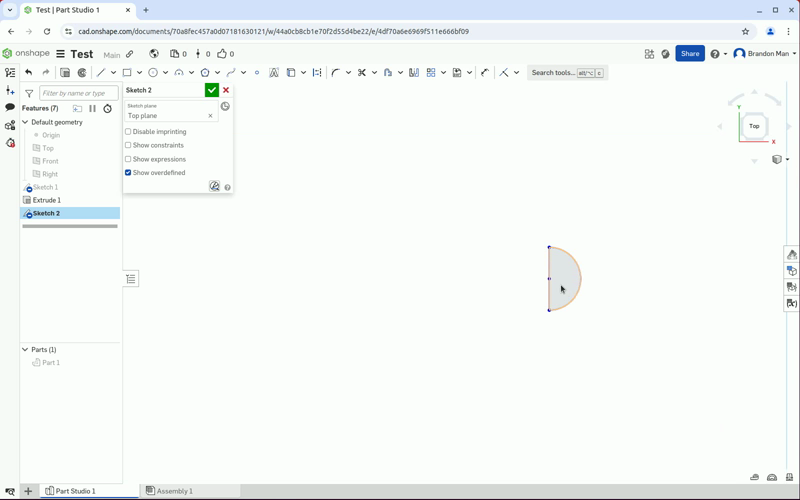
scroll(6)
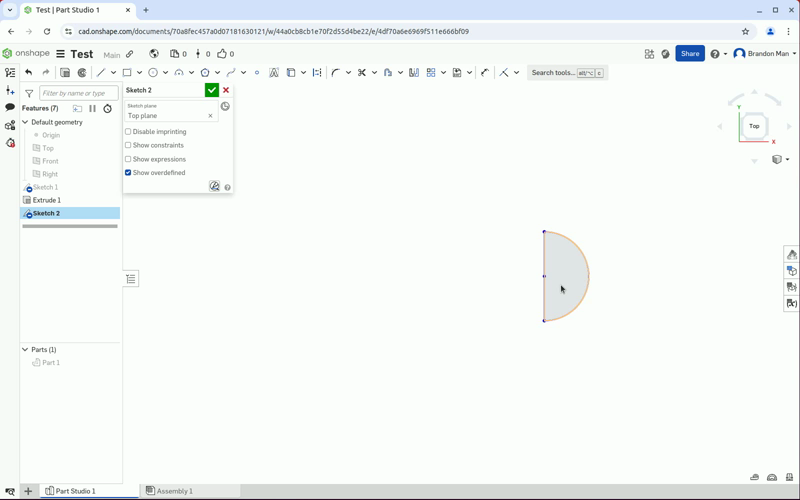
scroll(6)
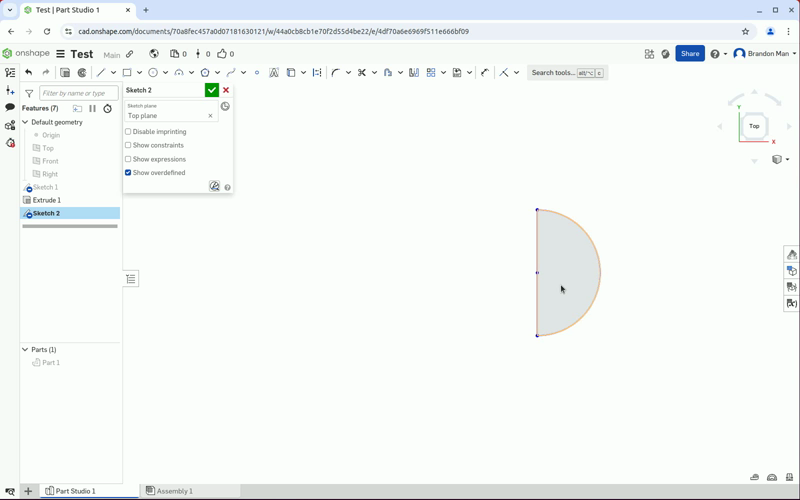
scroll(6)
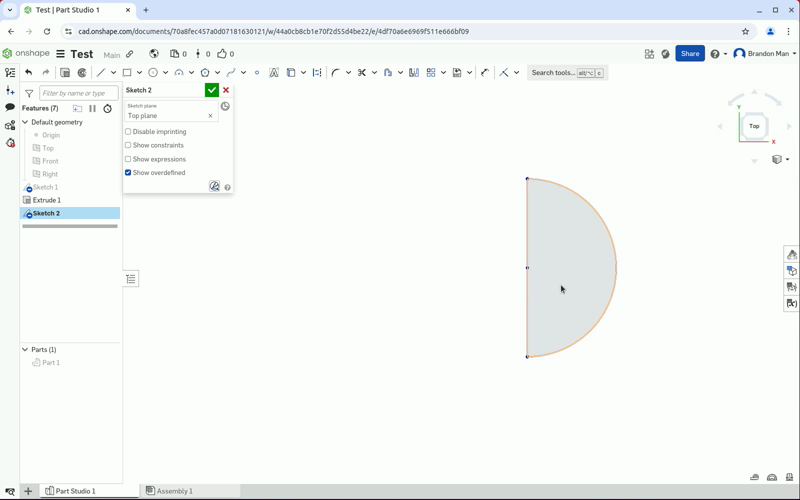
scroll(6)
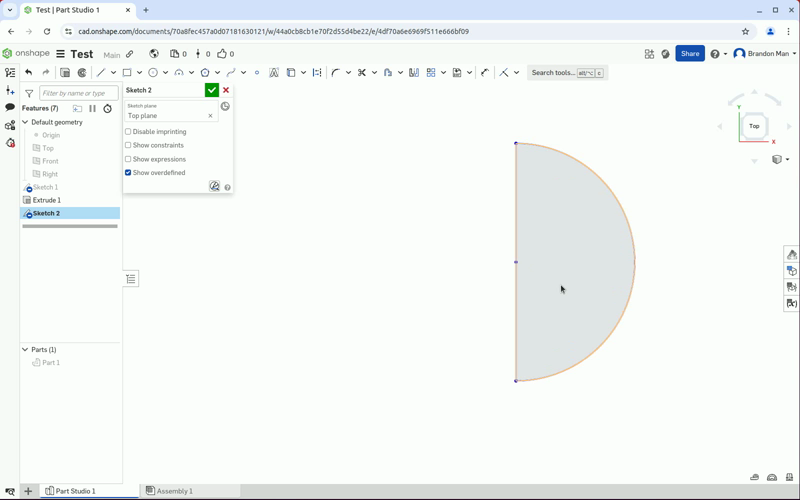
scroll(6)
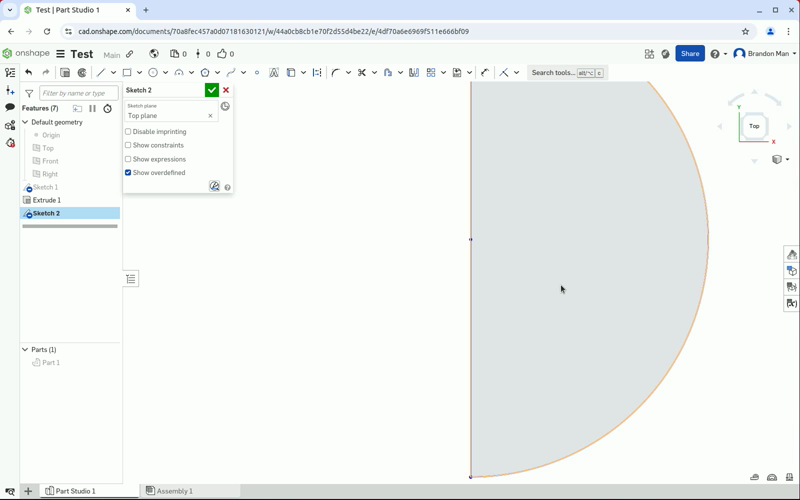
click(561, 284)
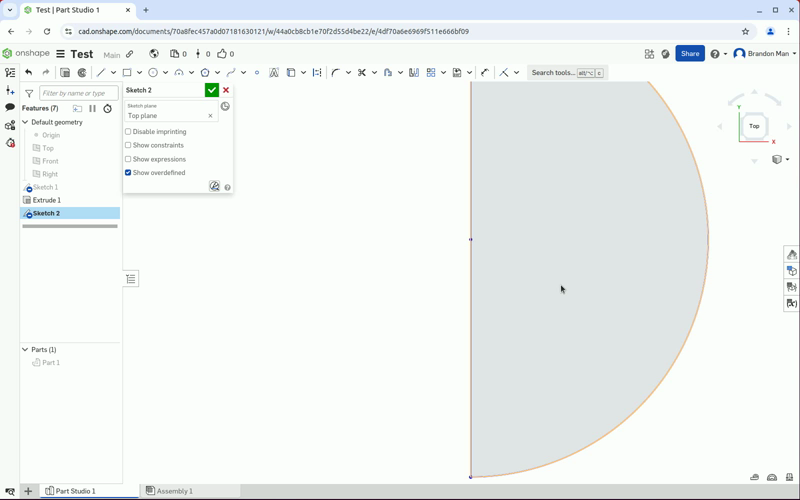
scroll(-6)
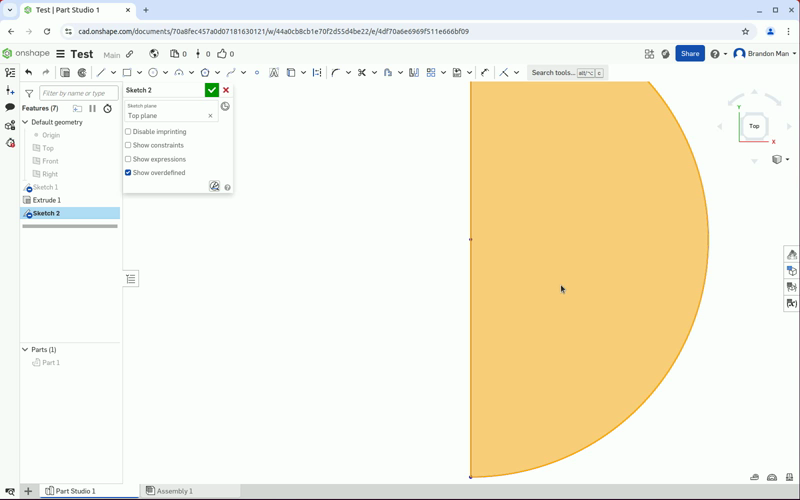
scroll(-6)
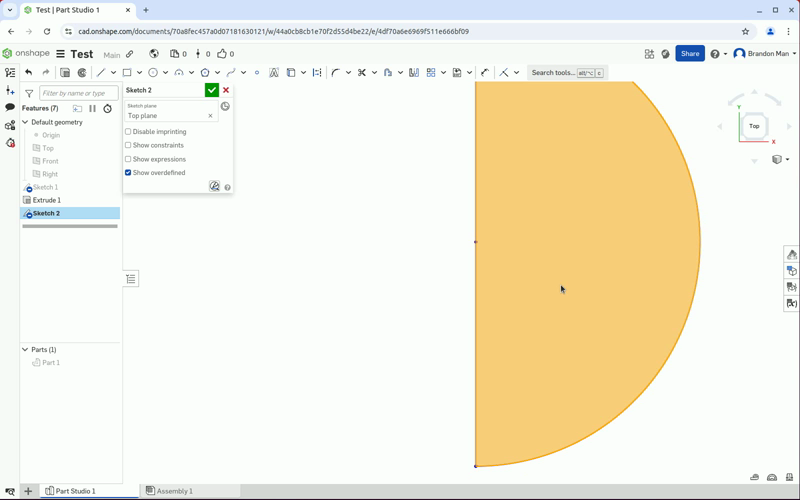
scroll(-6)
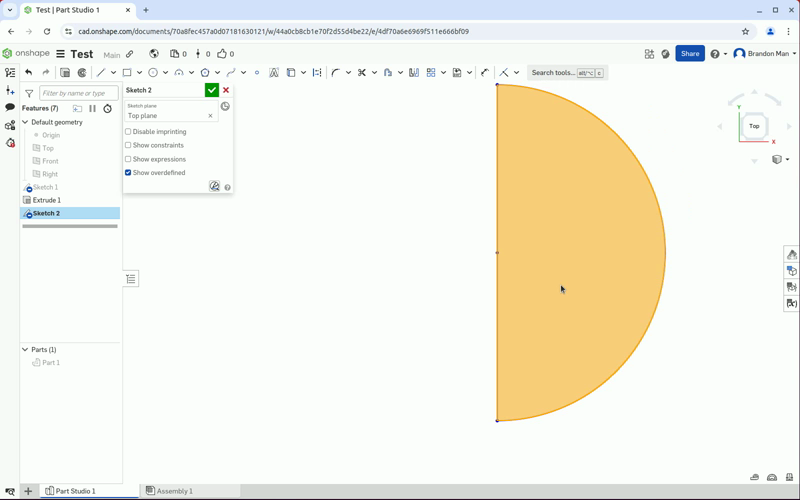
scroll(-6)
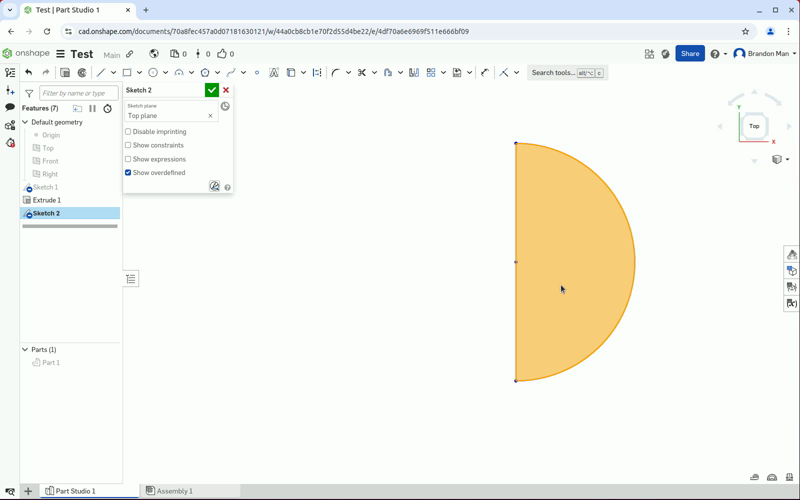
scroll(-6)
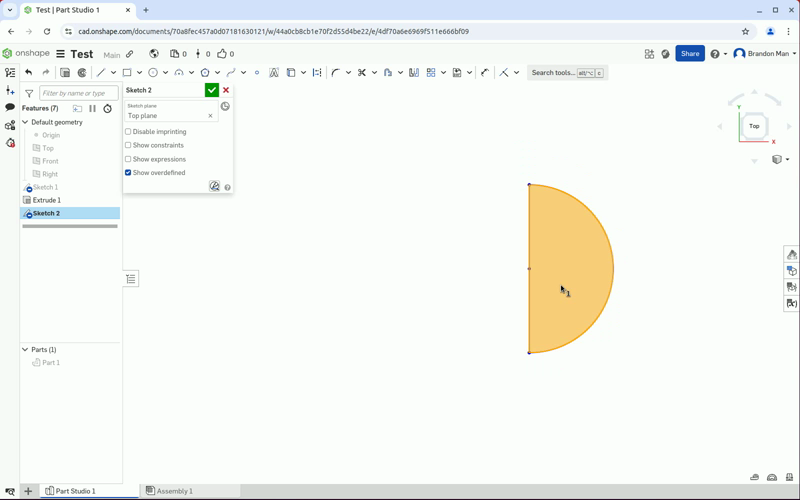
scroll(-6)
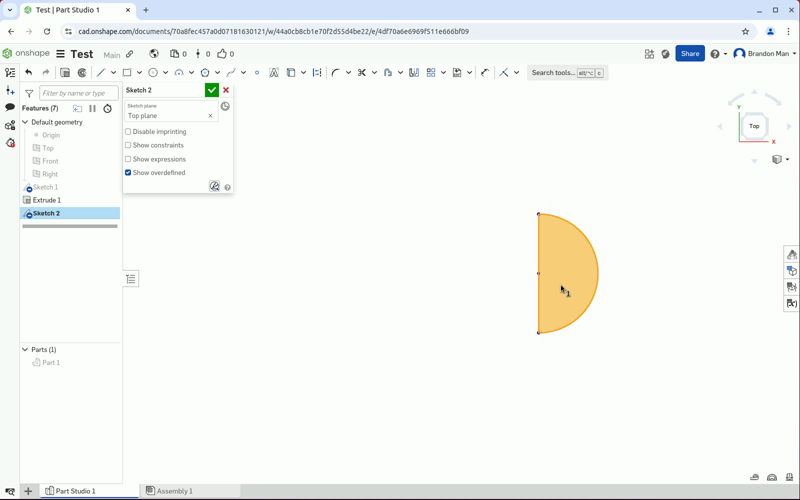
scroll(-6)
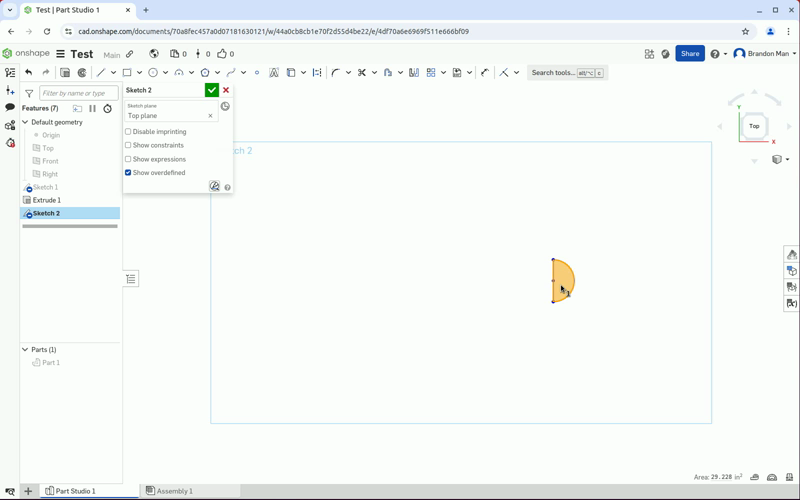
mouse_move(73, 352)
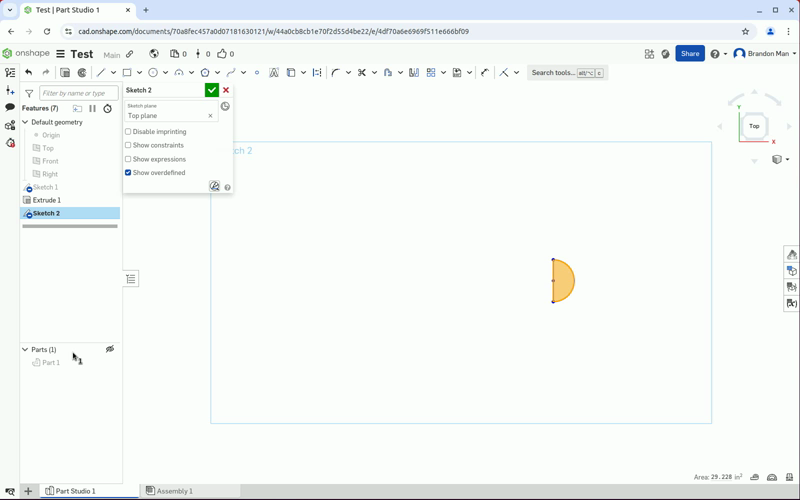
key(shift+y)
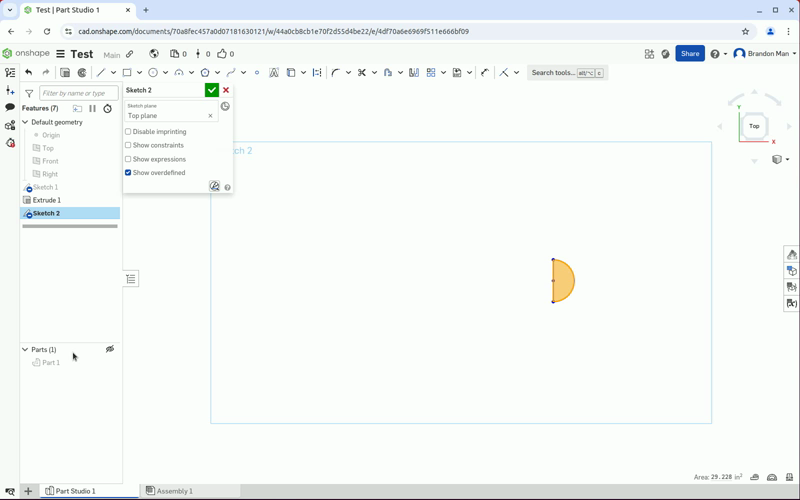
key(shift+e)
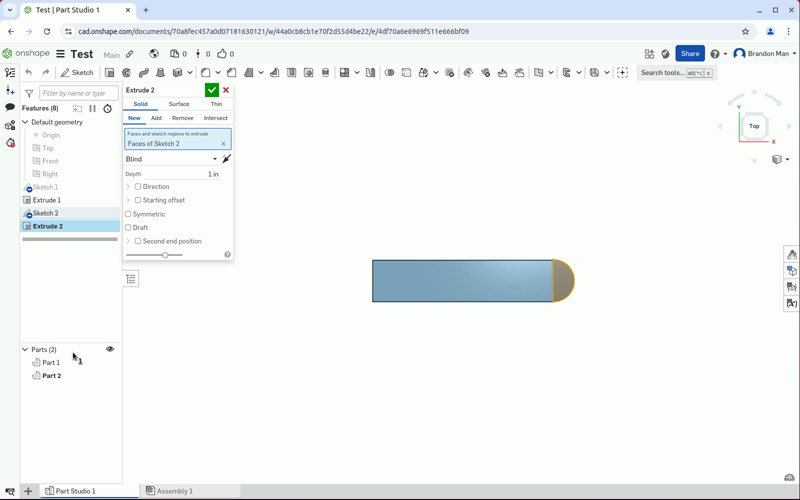
mouse_move(143, 106)
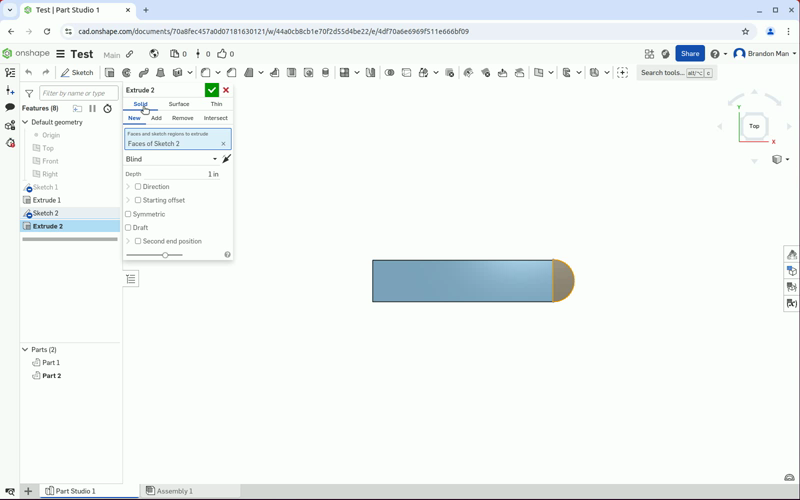
click(143, 106)
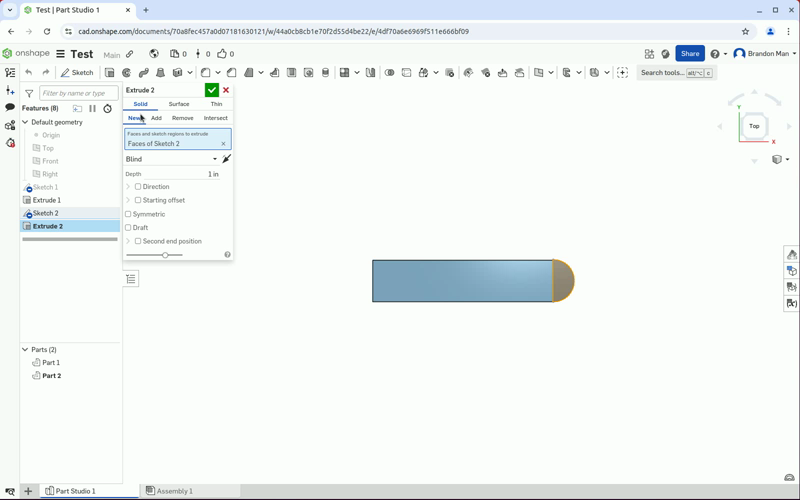
mouse_move(137, 120)
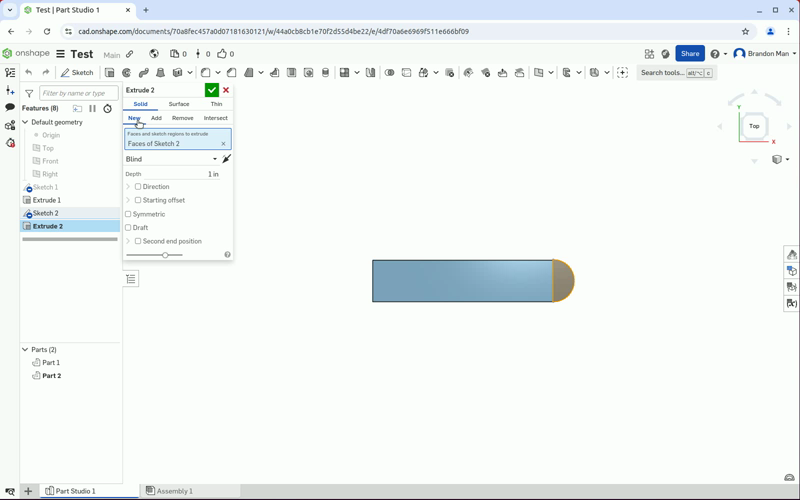
click(137, 120)
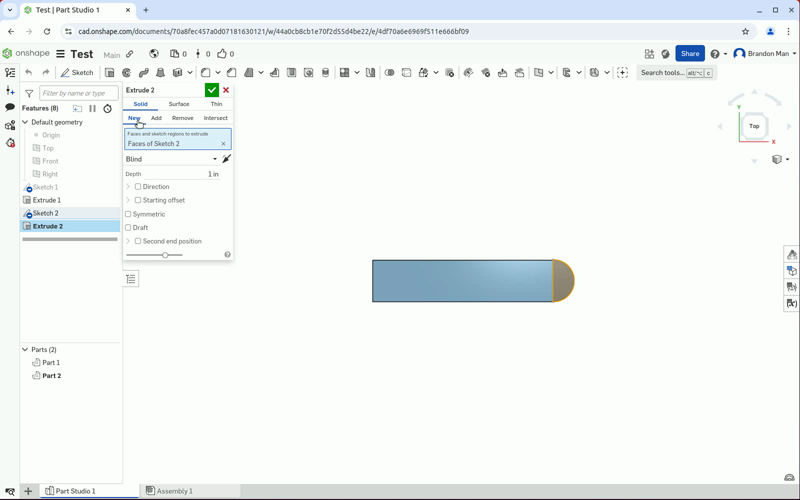
key(tab, 4)
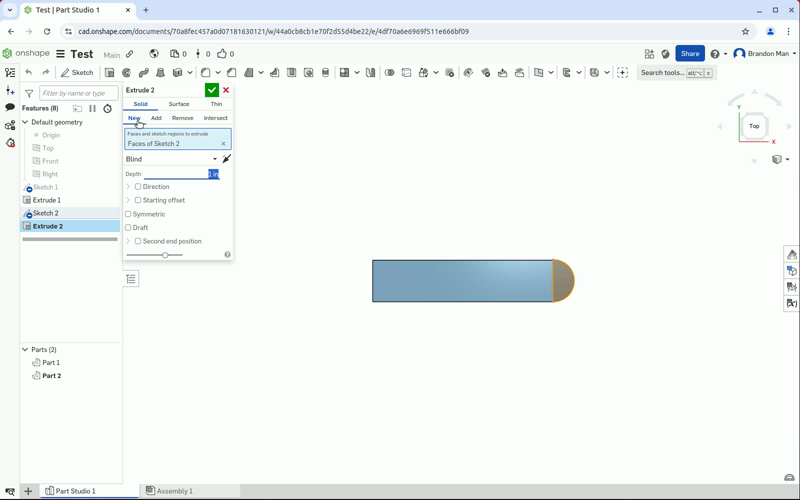
text(9.388)
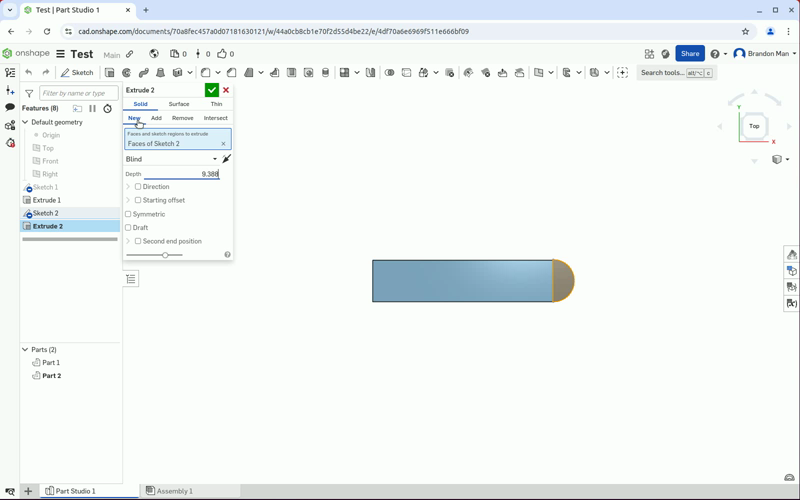
key(enter)
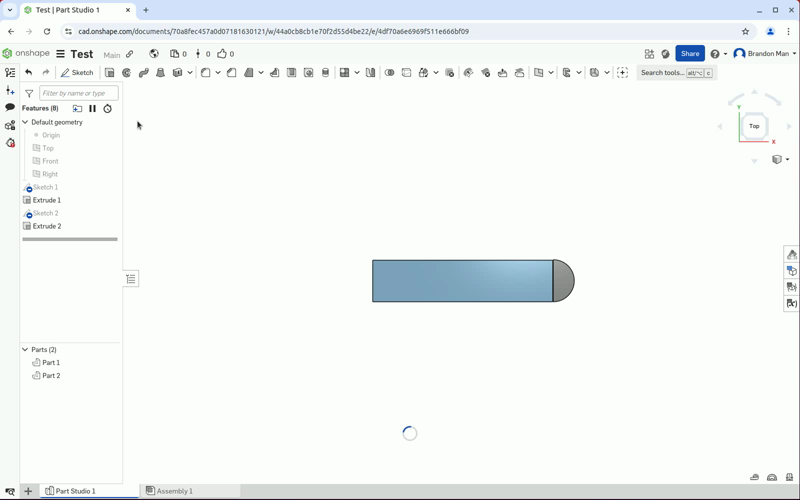
key(shift+h)
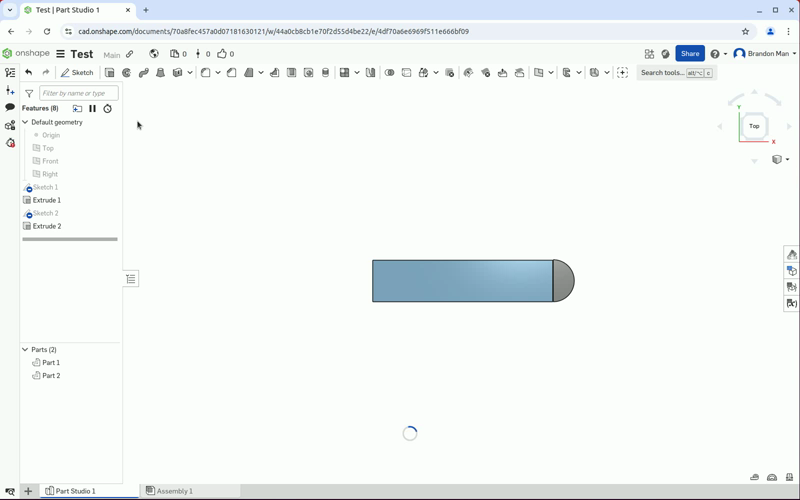
key(shift+h)
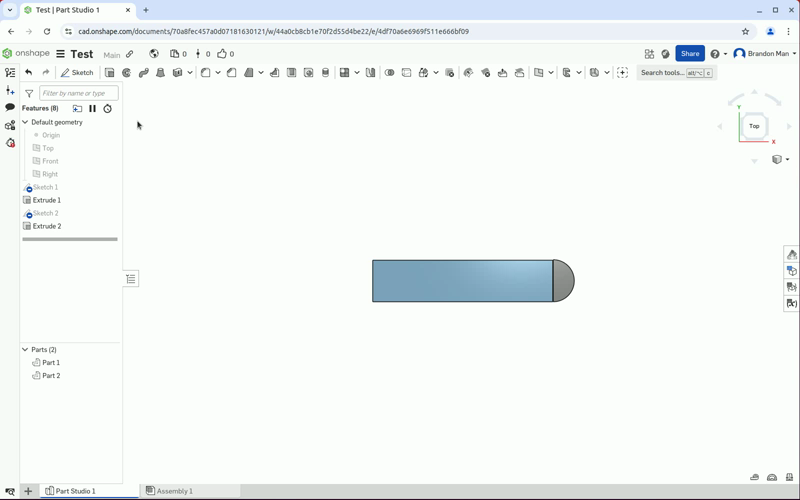
mouse_move(73, 189)
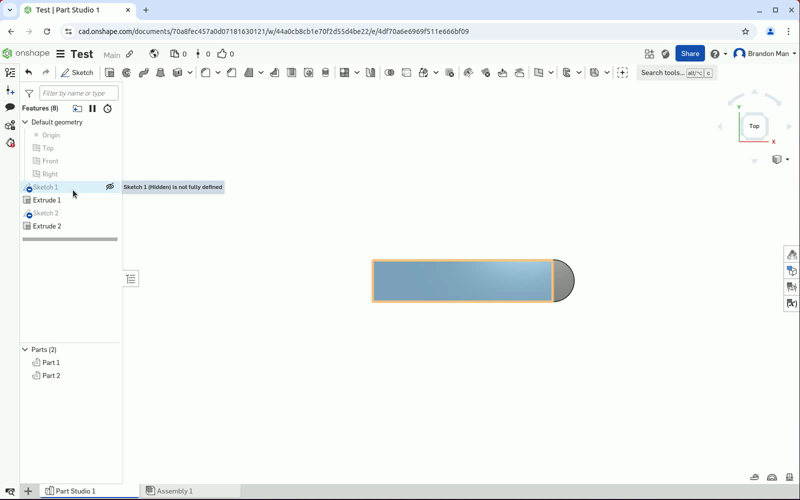
click(73, 189)
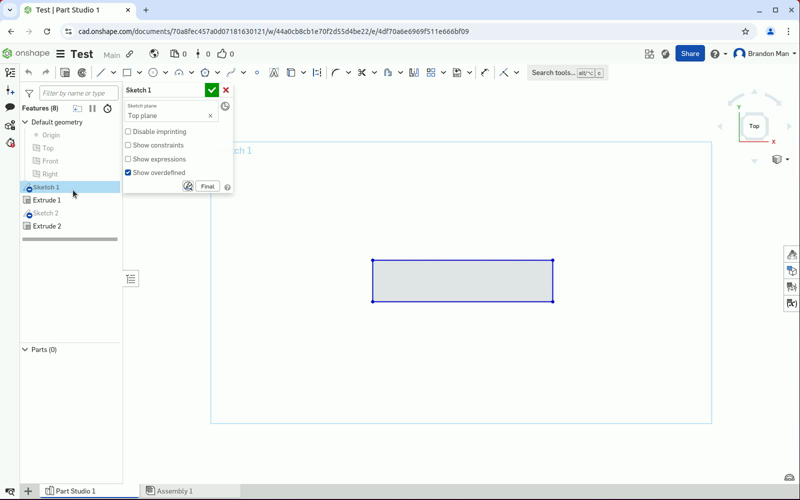
mouse_move(229, 92)
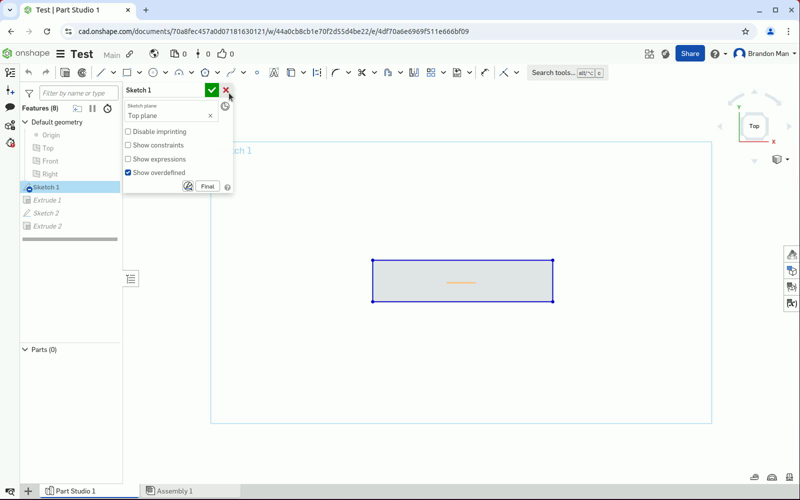
click(229, 92)
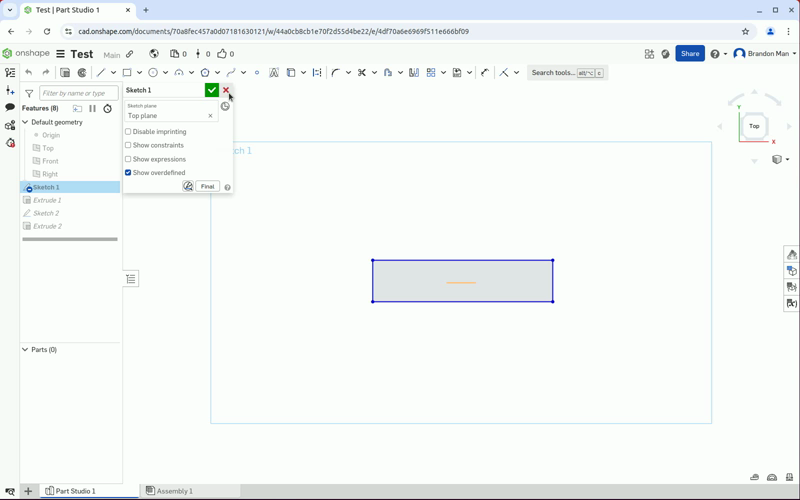
key(shift+s)
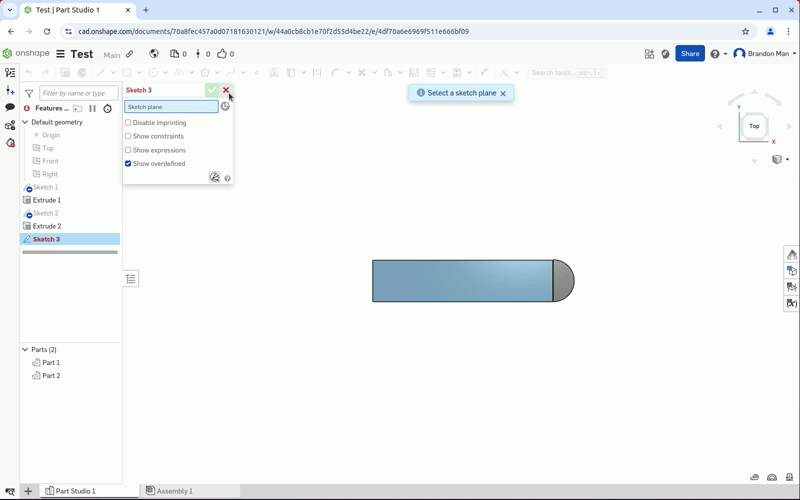
mouse_move(73, 150)
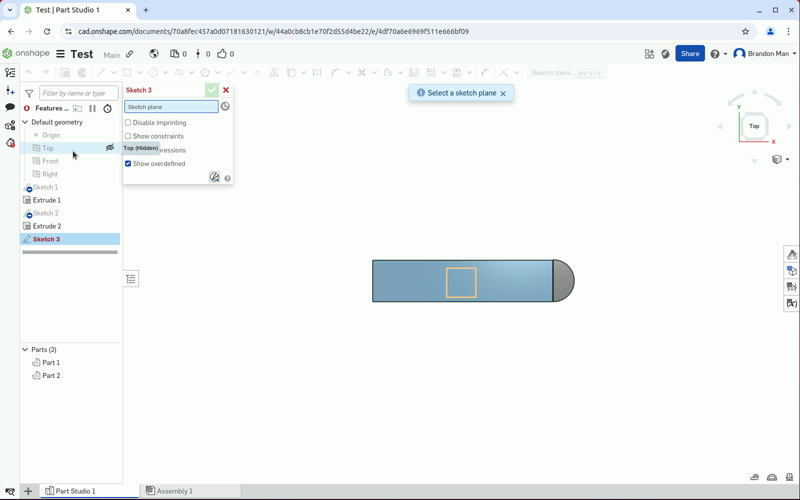
click(73, 150)
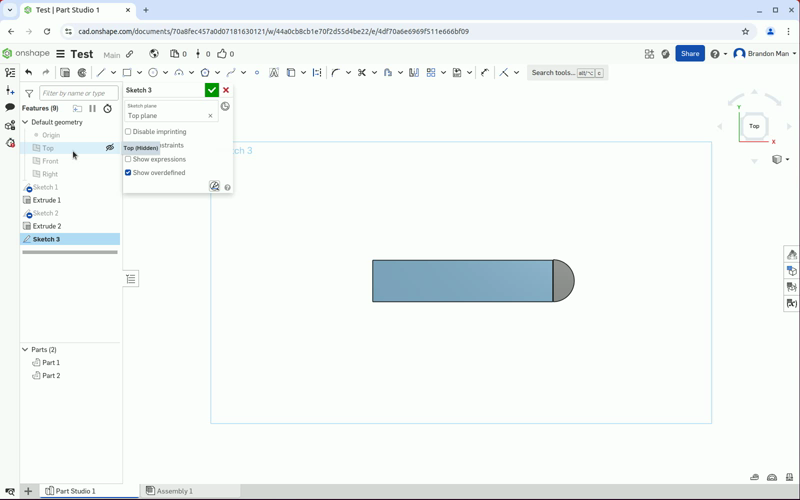
mouse_move(73, 352)
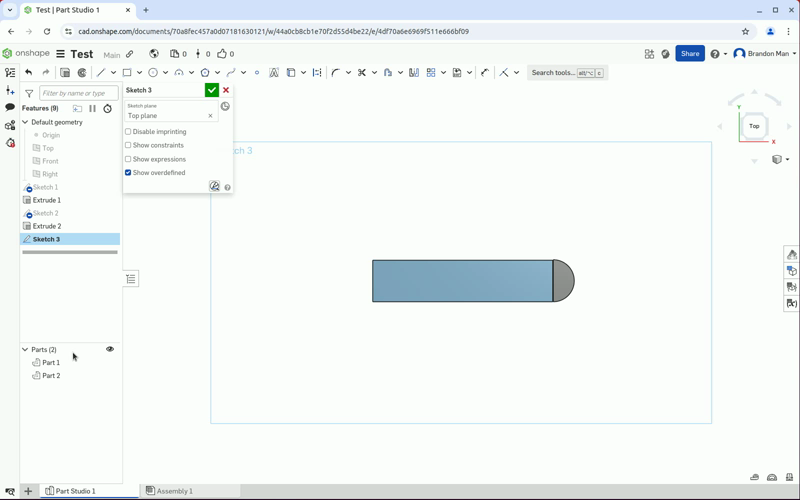
key(y)
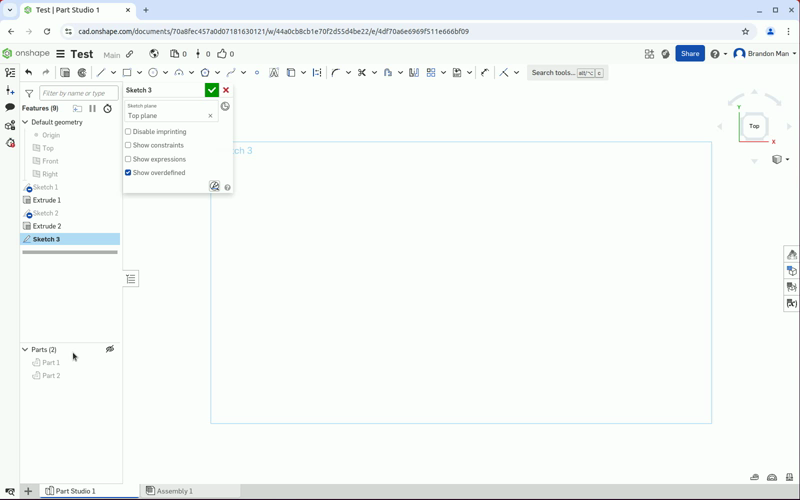
key(l)
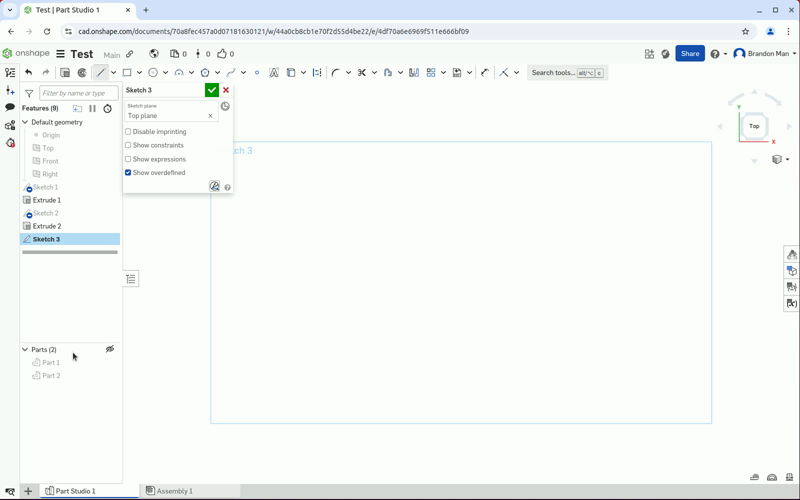
key_down(shift)
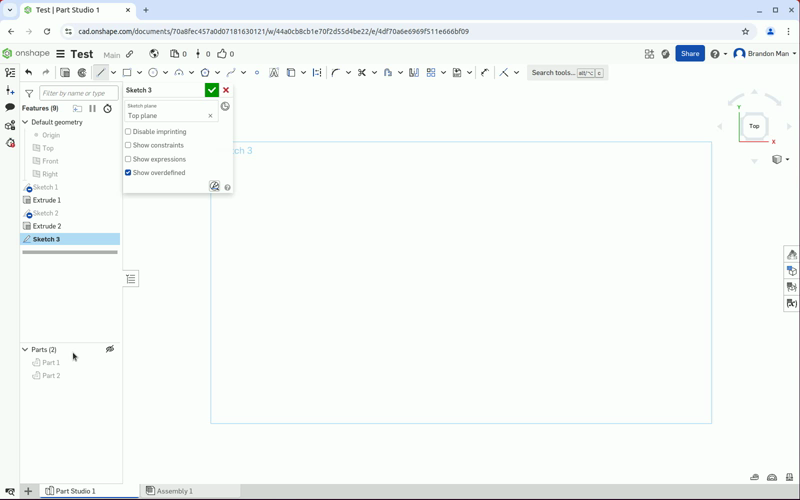
mouse_move(371, 261)
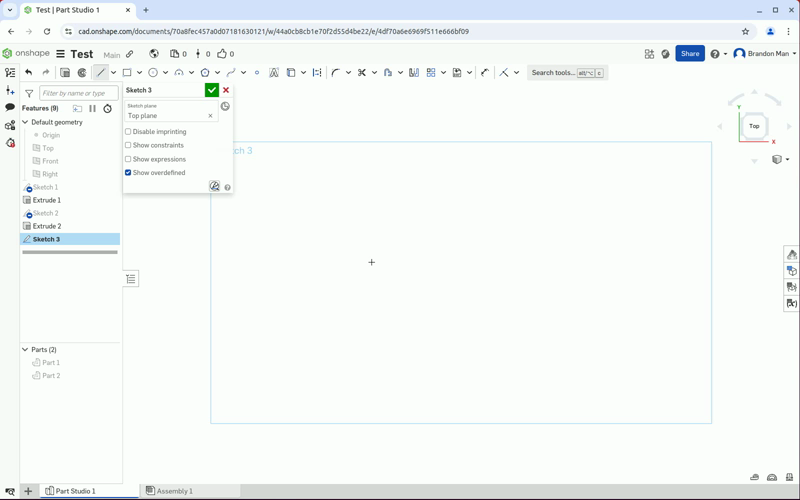
click(371, 261)
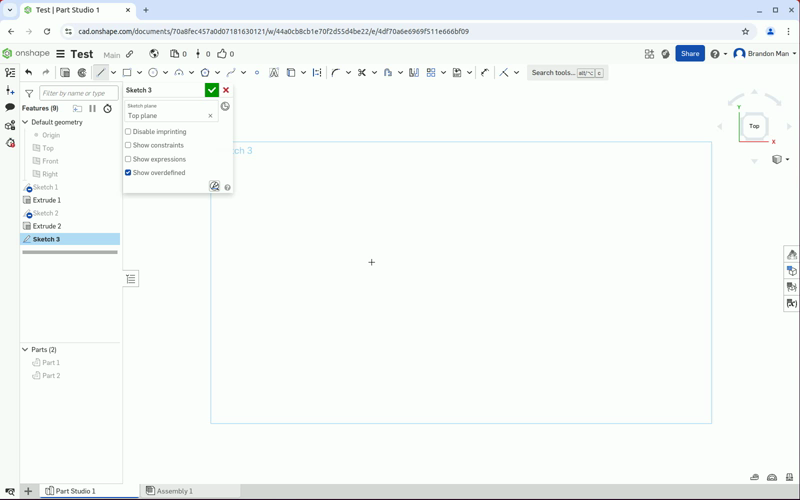
key_up(shift)
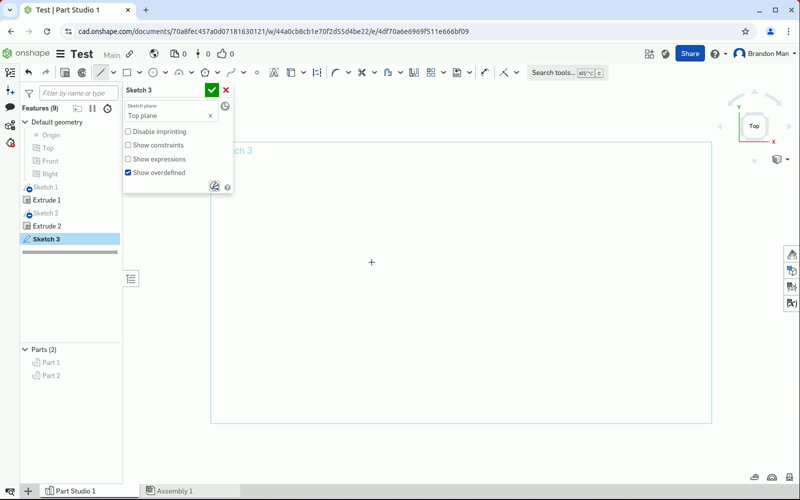
key_down(shift)
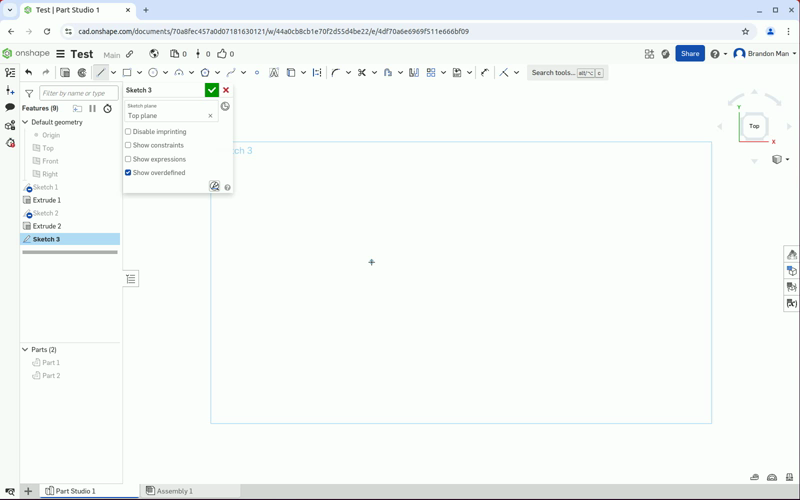
mouse_move(461, 261)
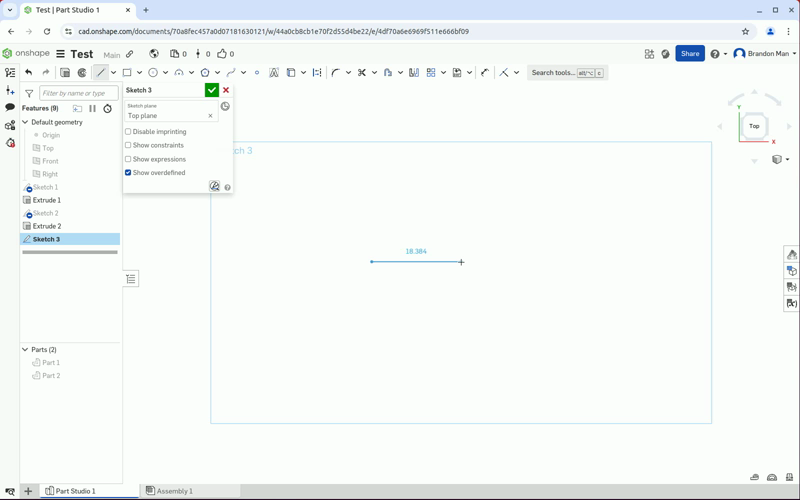
click(461, 261)
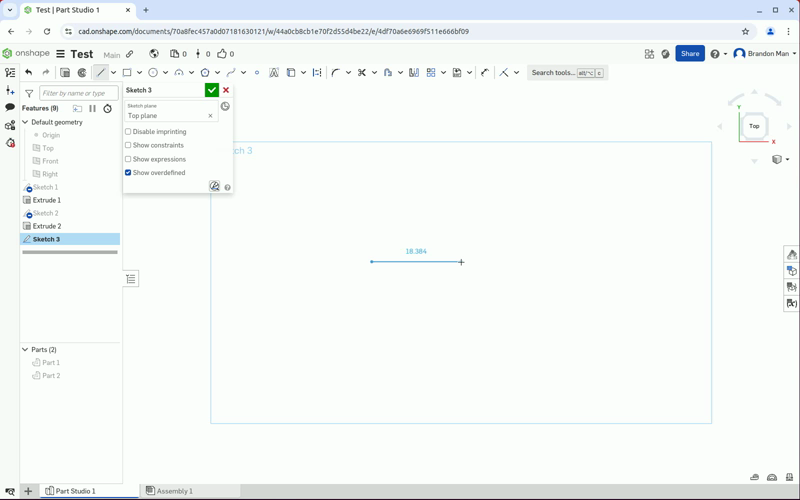
key_up(shift)
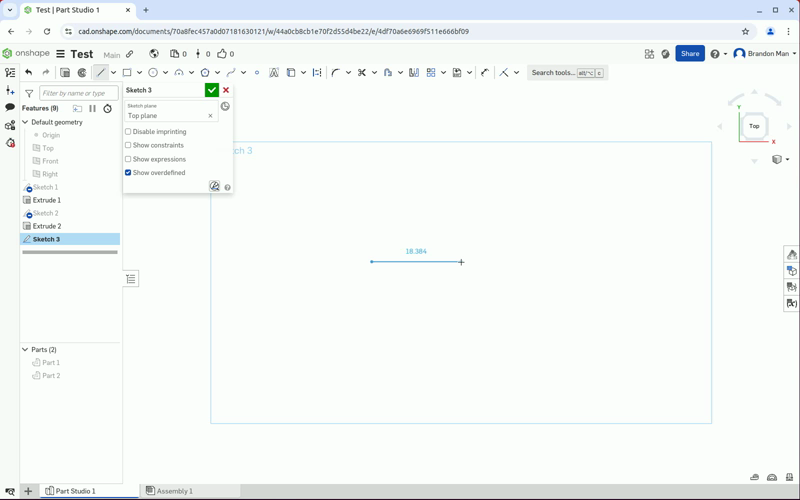
key_down(shift)
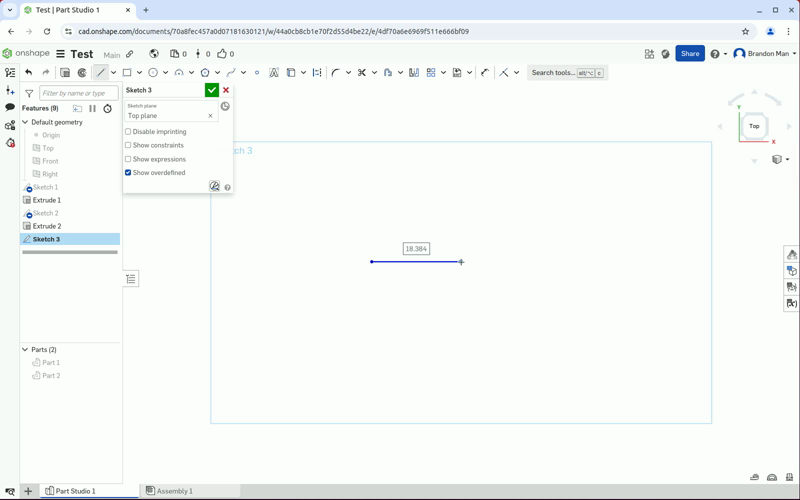
mouse_move(461, 187)
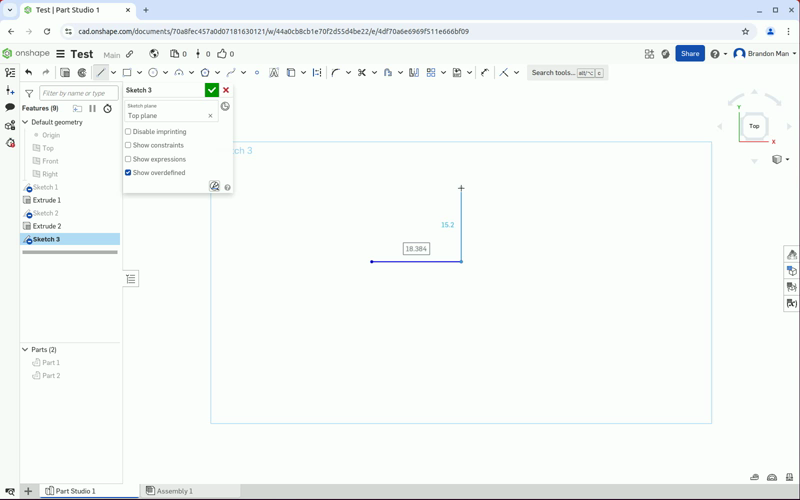
click(461, 187)
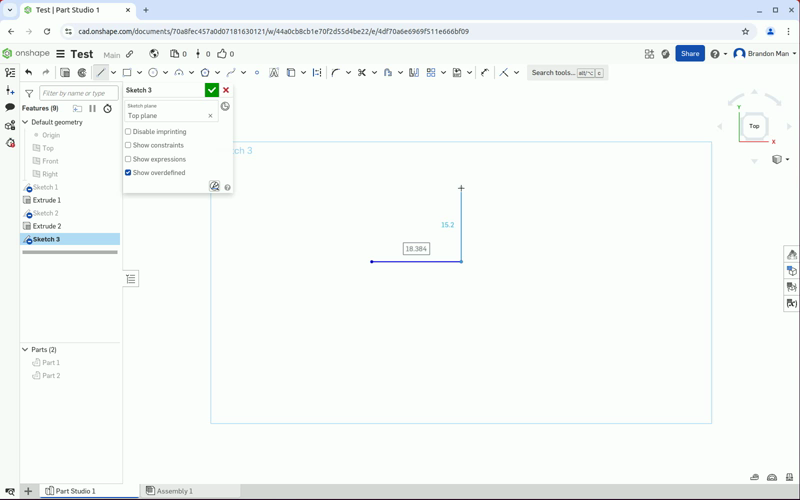
key_up(shift)
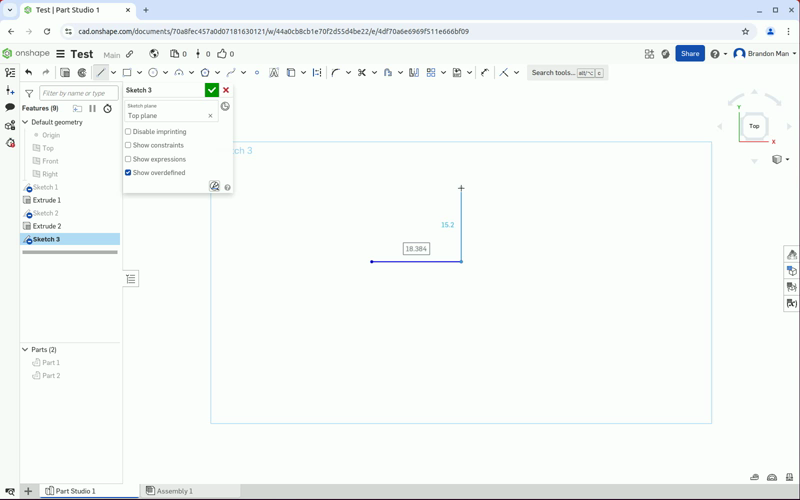
key_down(shift)
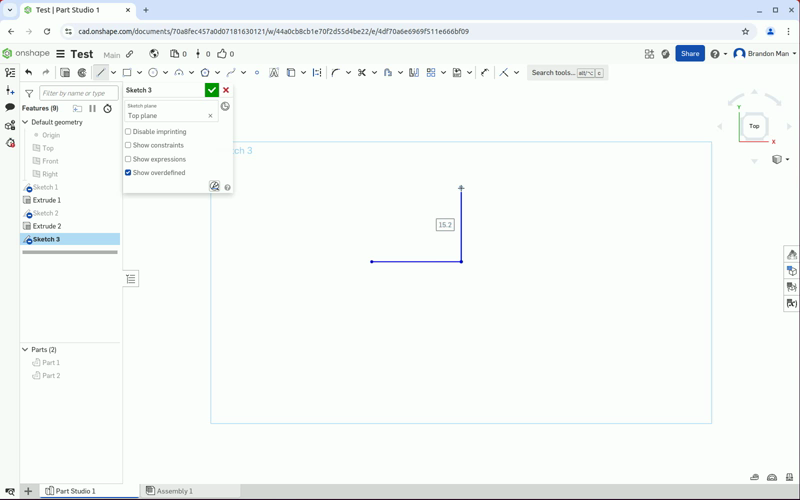
mouse_move(371, 187)
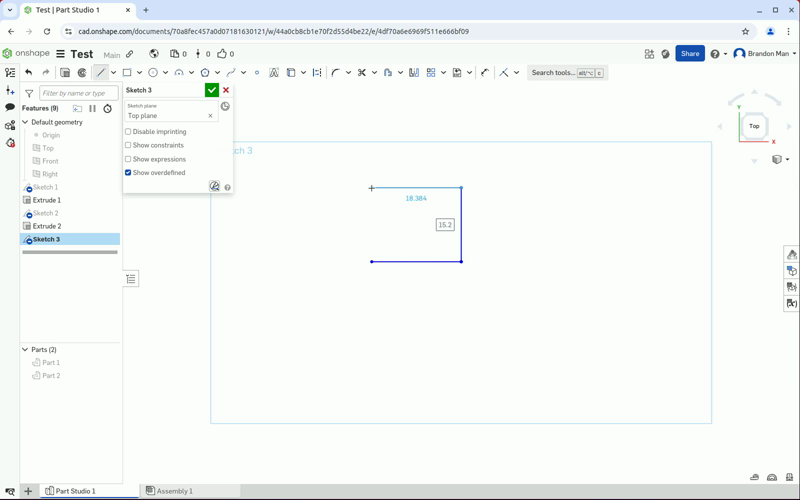
click(371, 187)
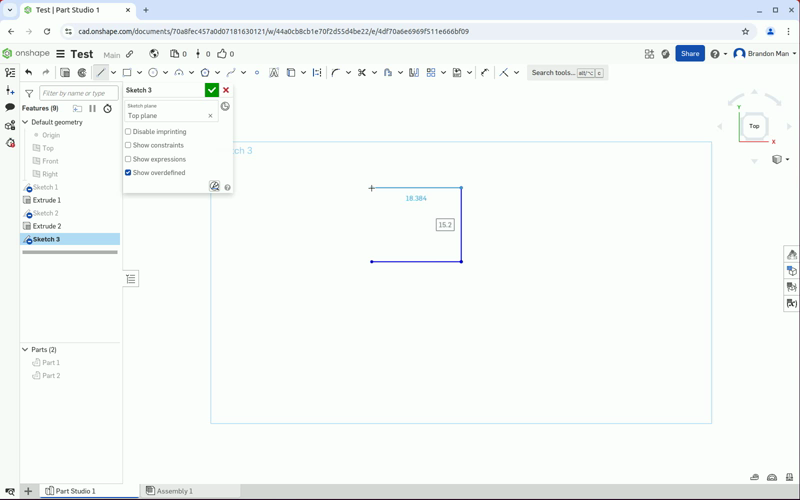
key_up(shift)
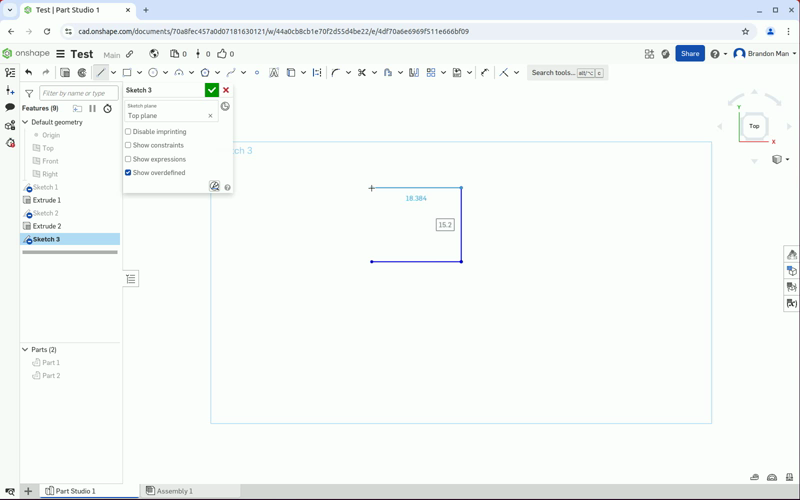
key_down(shift)
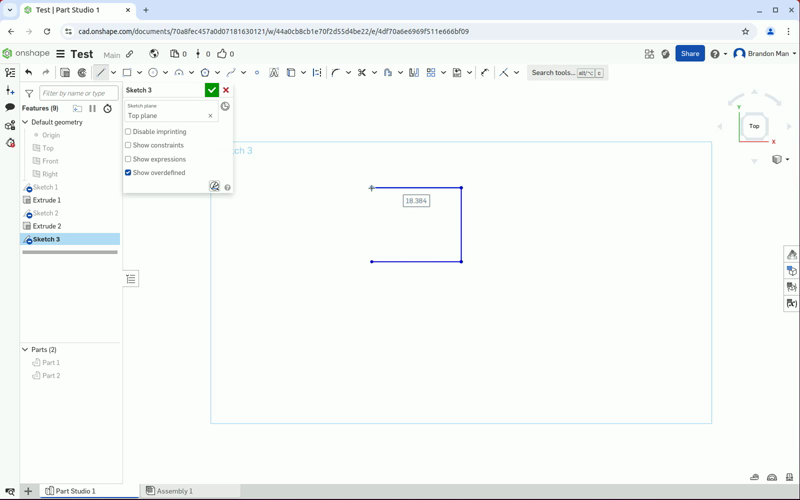
mouse_move(371, 261)
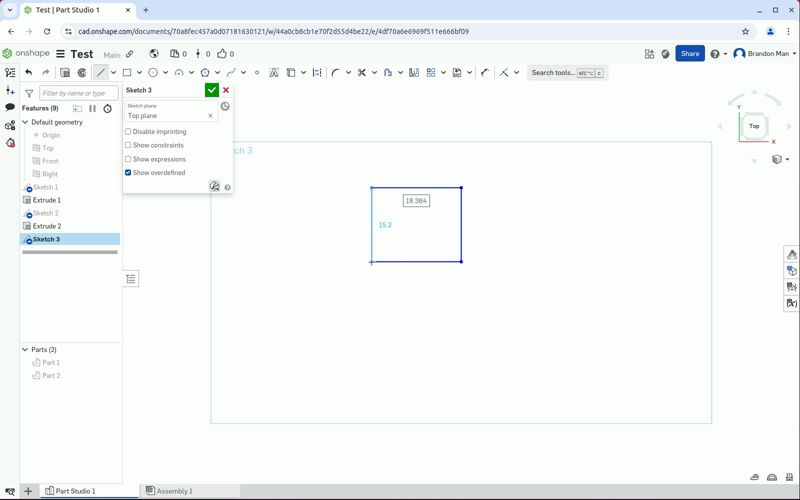
key_up(shift)
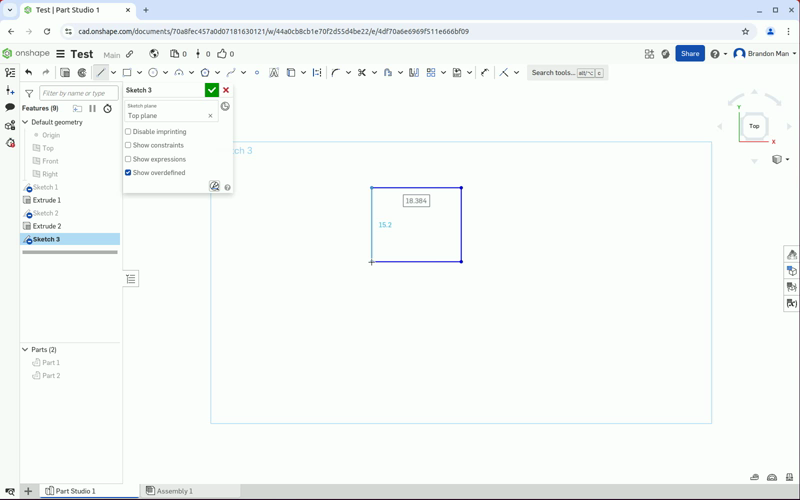
click(371, 261)
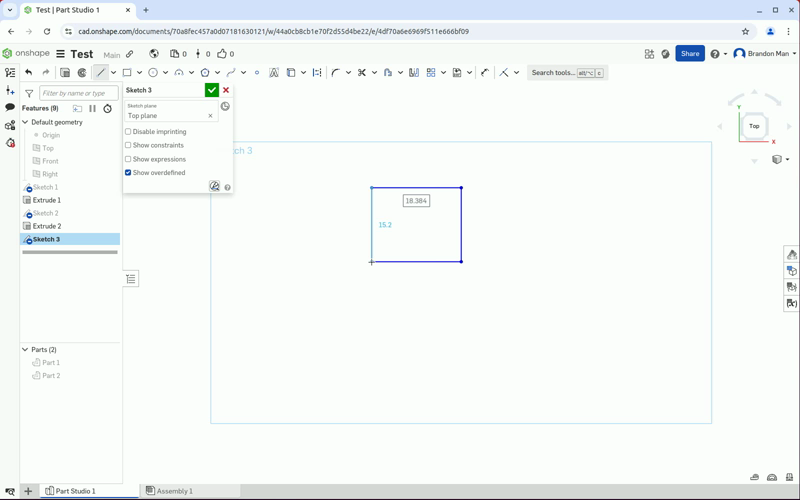
key(esc)
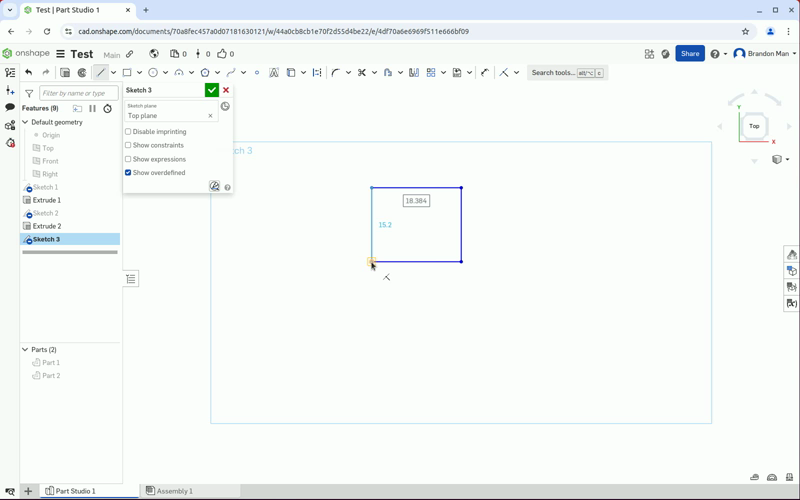
mouse_move(432, 198)
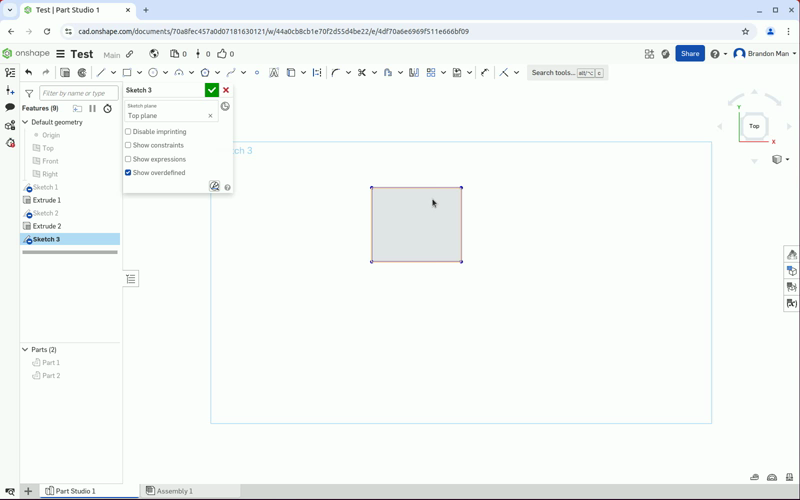
click(432, 198)
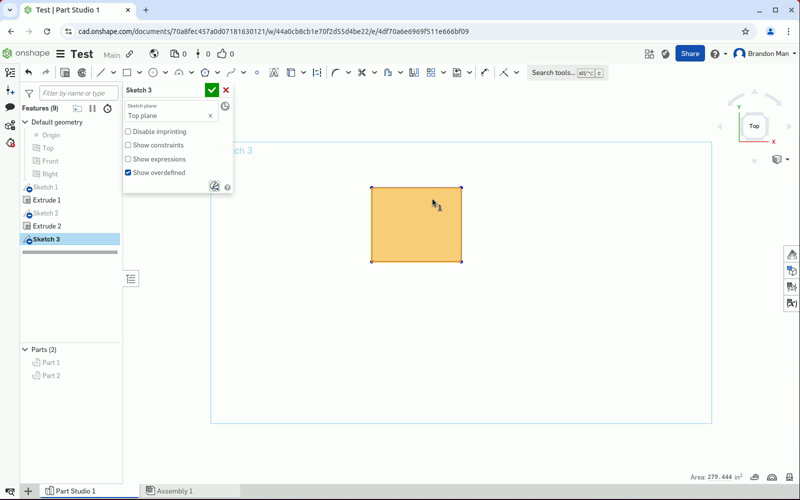
mouse_move(73, 352)
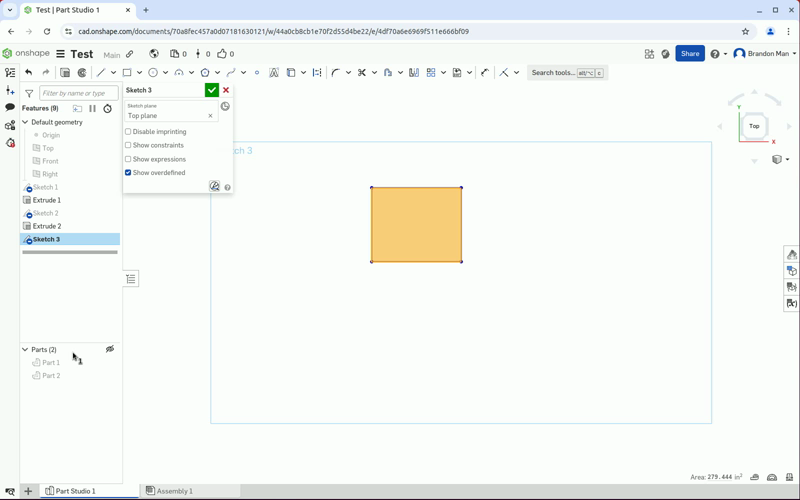
key(shift+y)
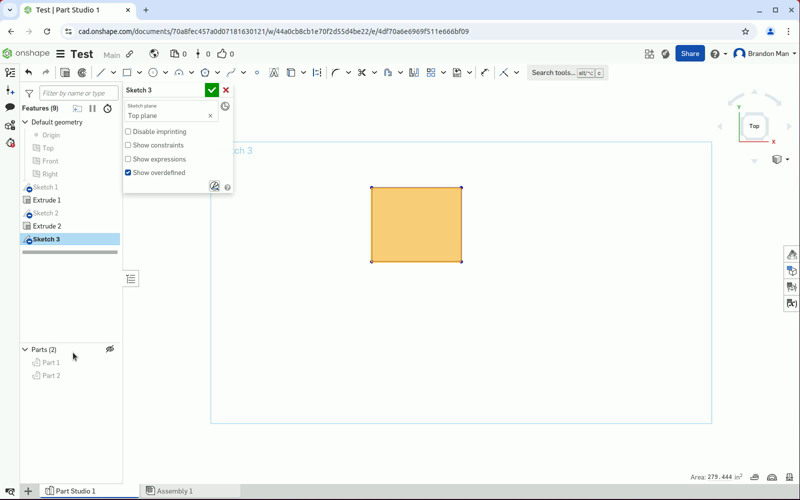
key(shift+e)
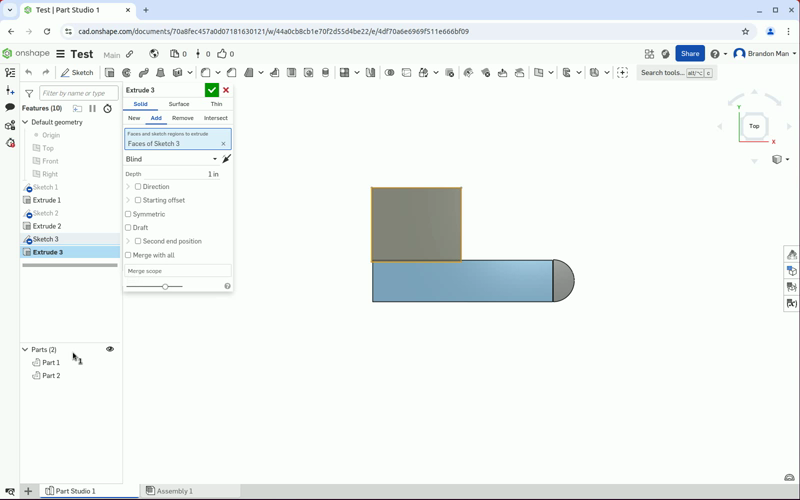
mouse_move(143, 106)
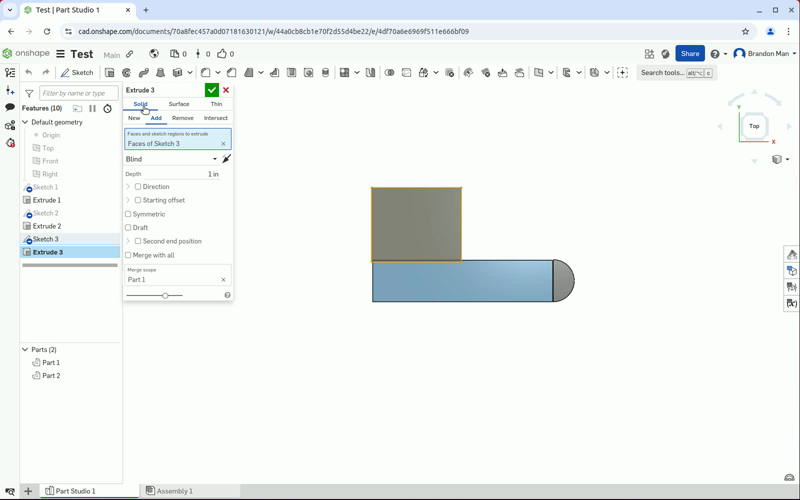
click(143, 106)
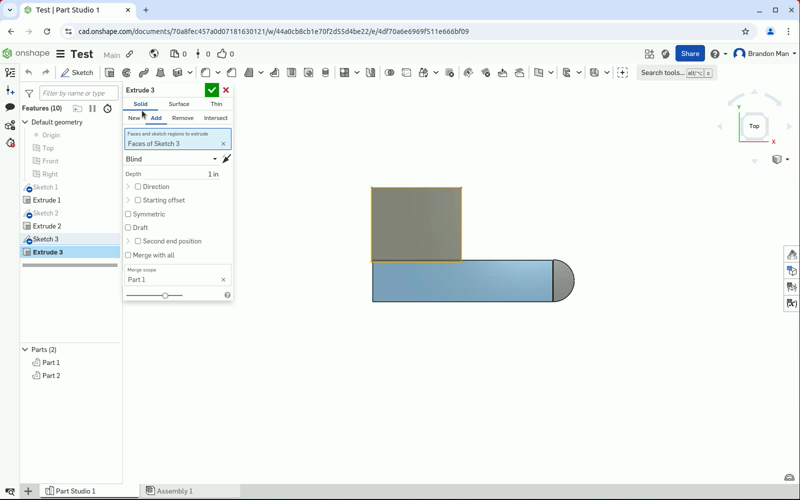
mouse_move(137, 120)
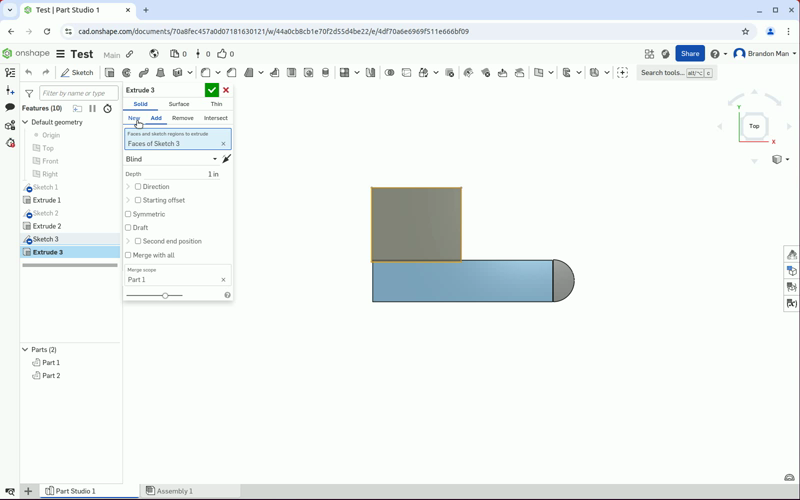
click(137, 120)
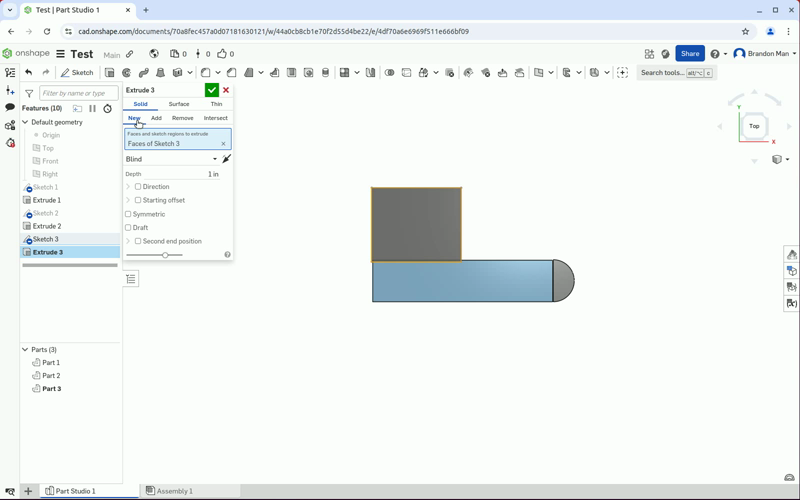
key(tab, 4)
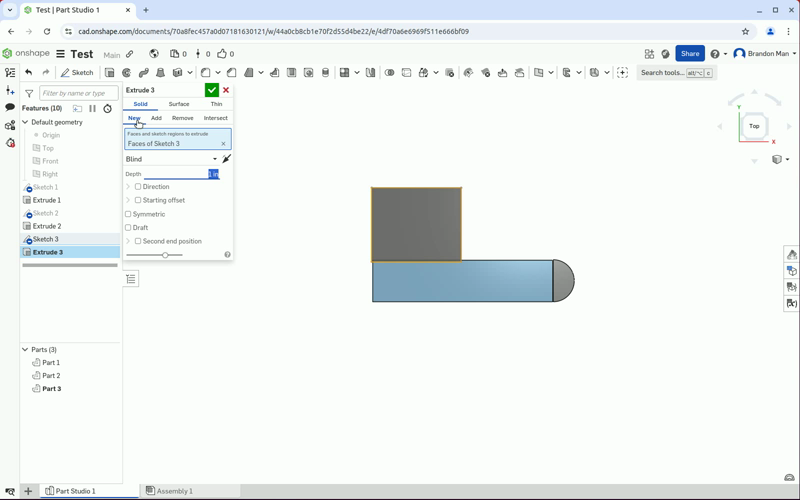
text(9.388)
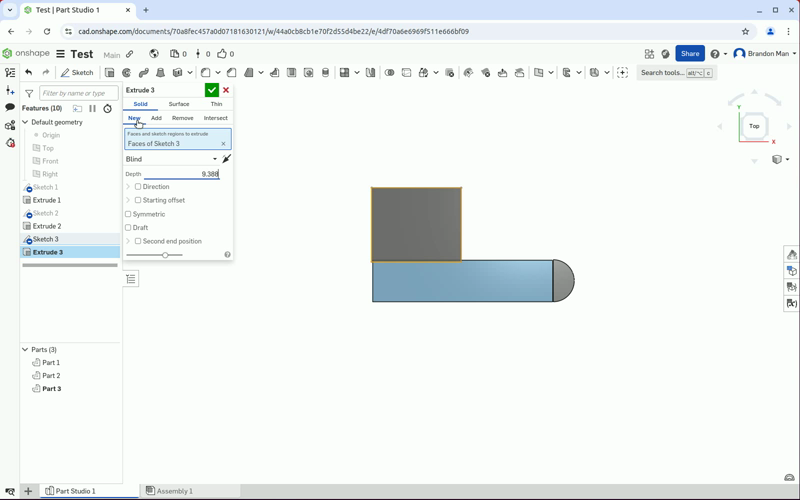
key(enter)
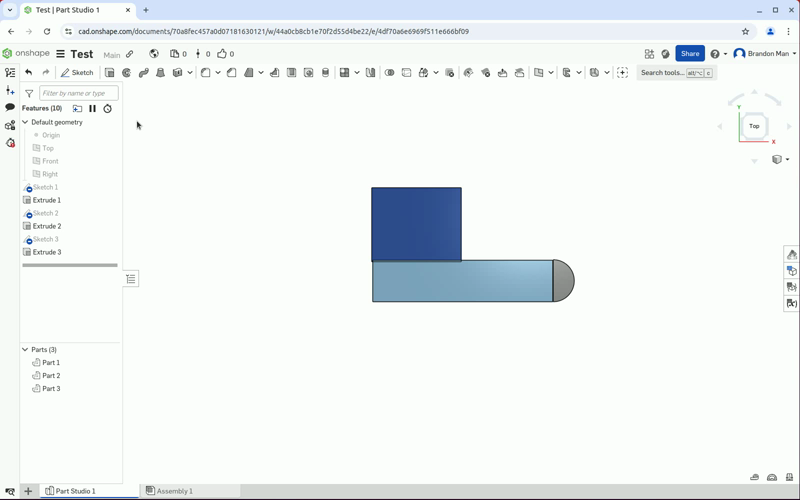
key(shift+h)
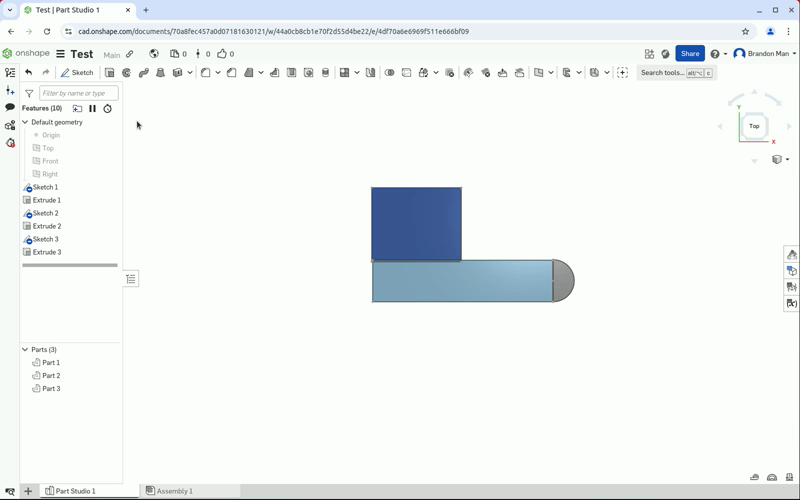
key(shift+h)
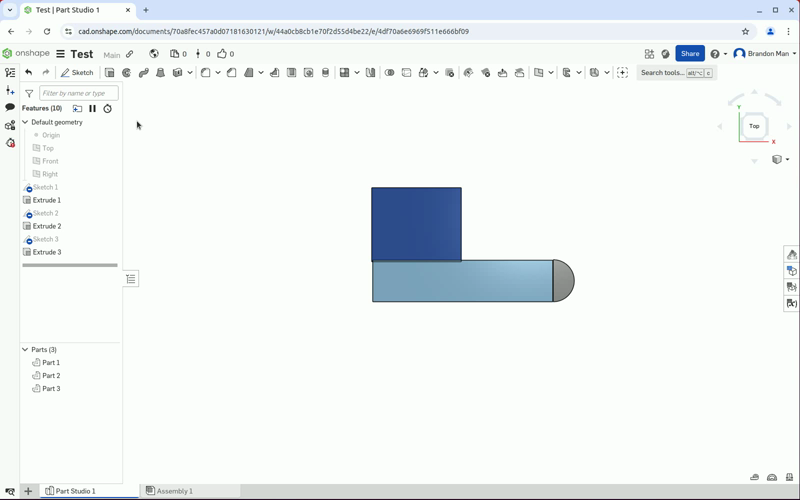
mouse_move(73, 189)
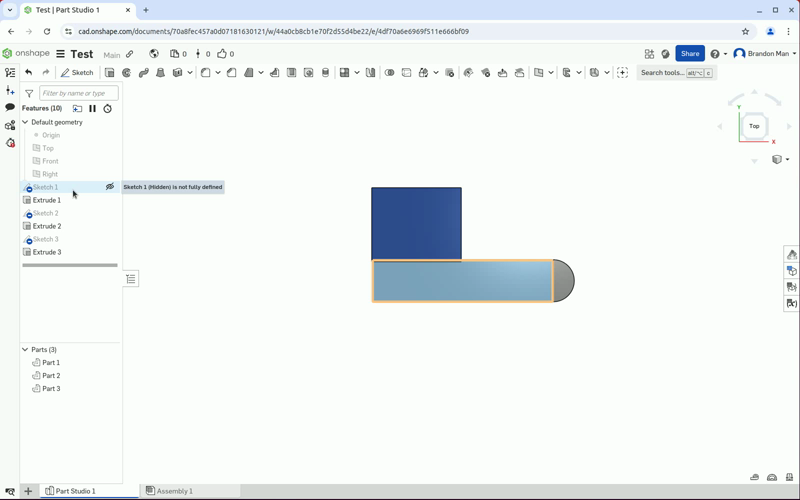
click(73, 189)
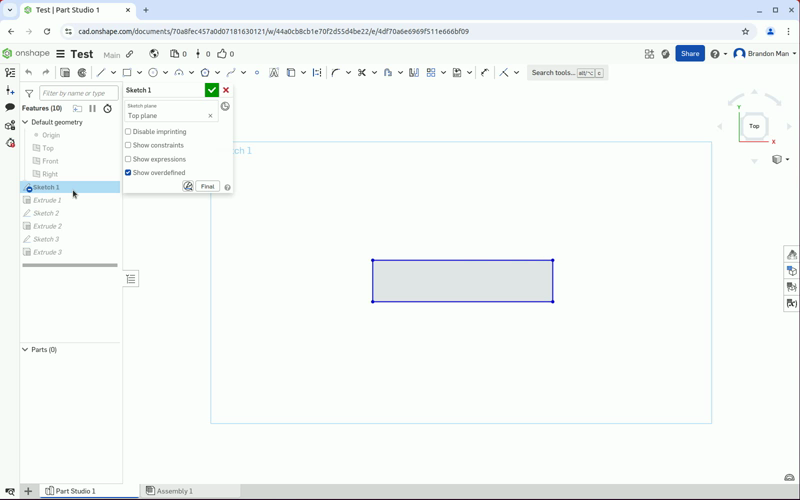
mouse_move(229, 92)
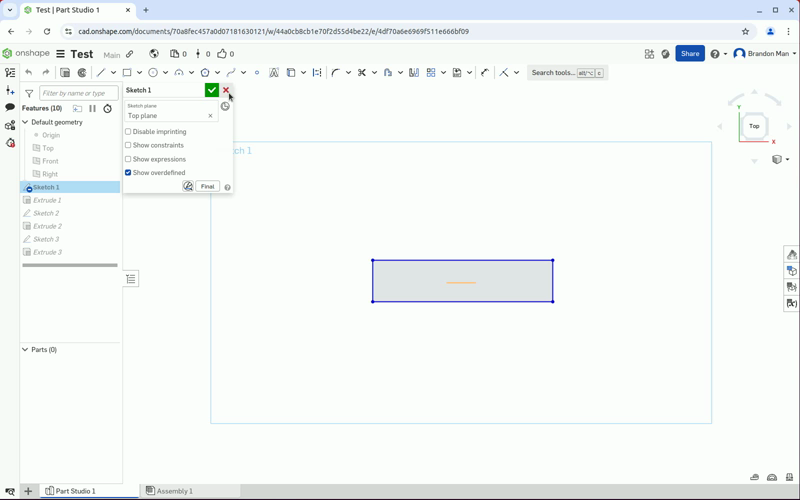
click(229, 92)
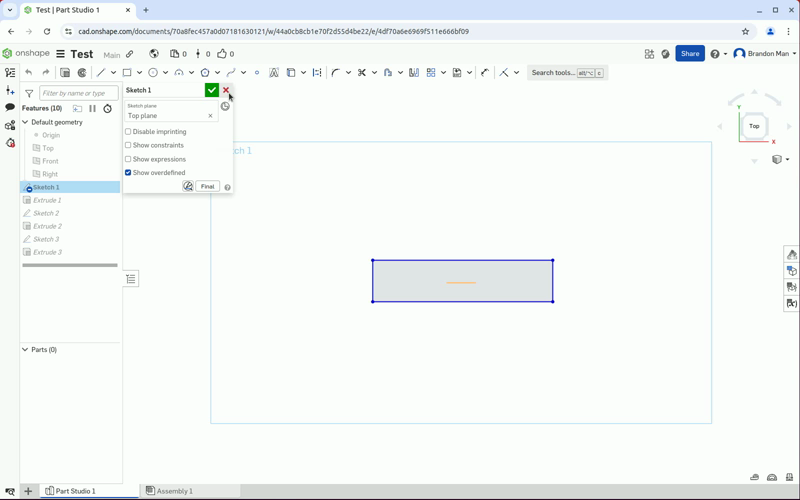
key(shift+s)
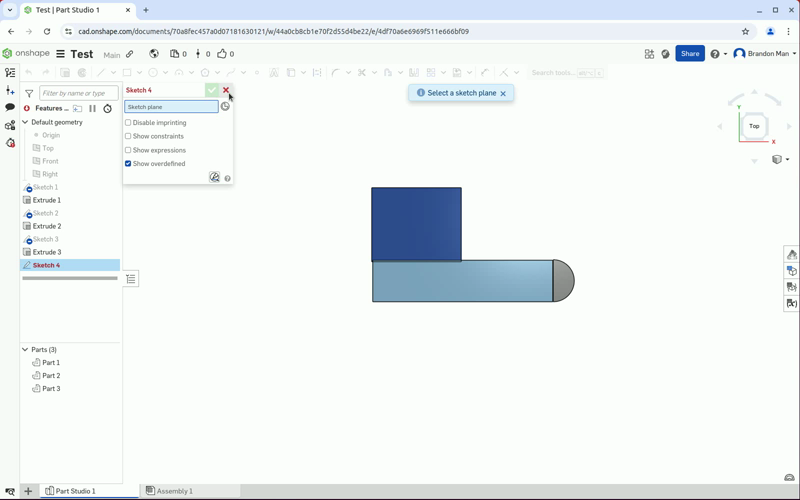
mouse_move(73, 150)
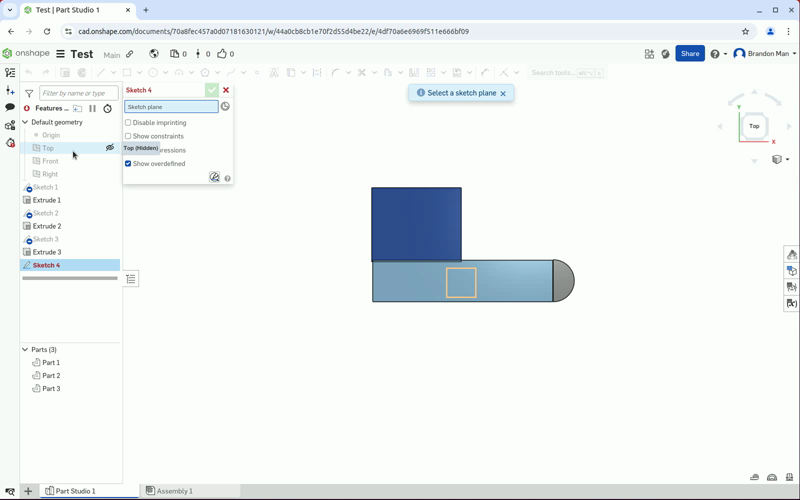
click(73, 150)
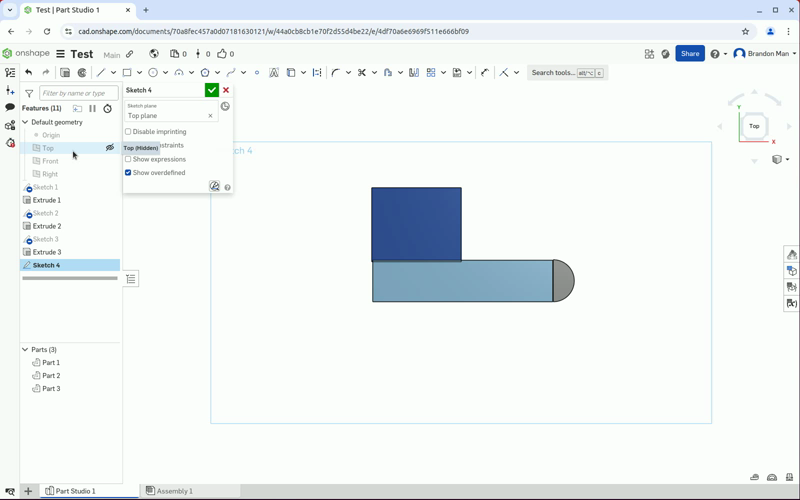
mouse_move(73, 352)
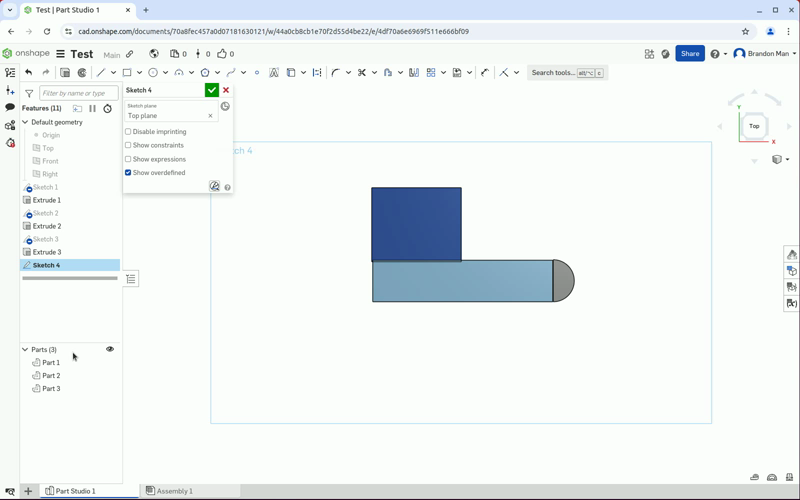
key(y)
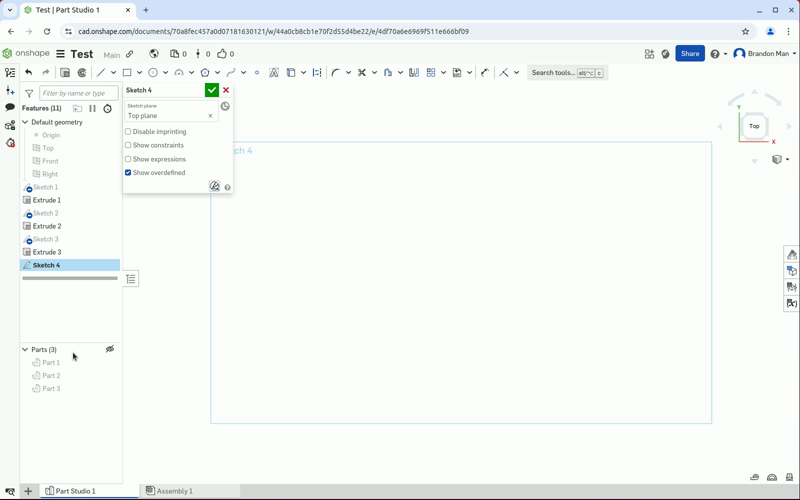
key(l)
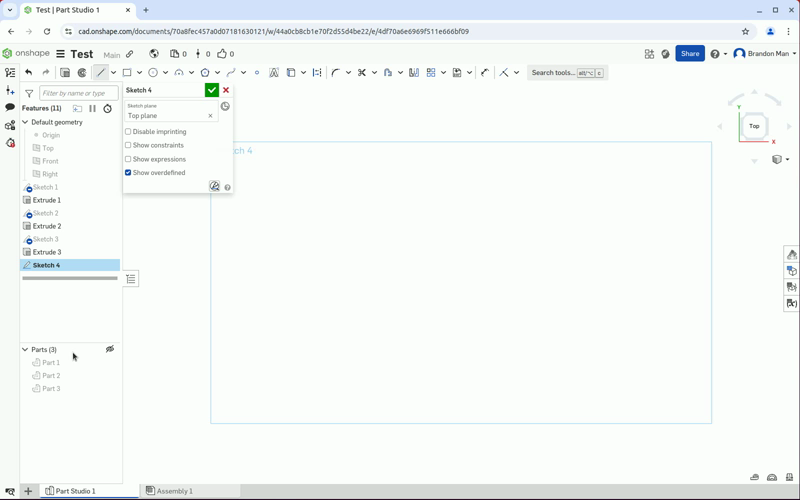
key_down(shift)
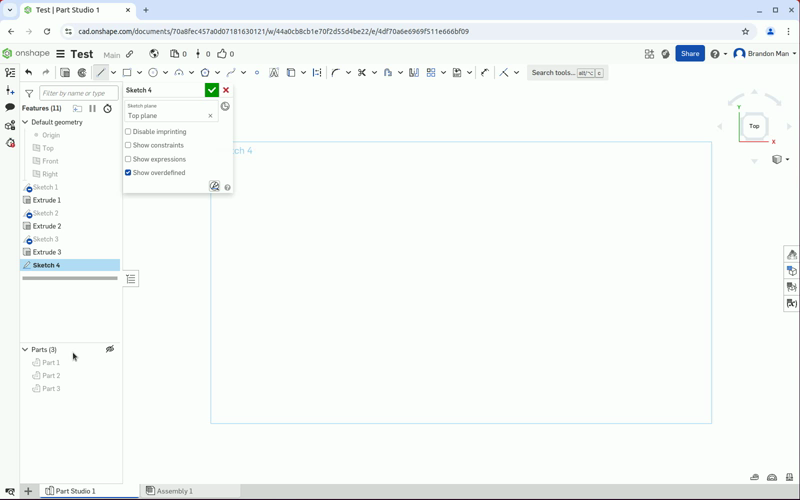
mouse_move(372, 355)
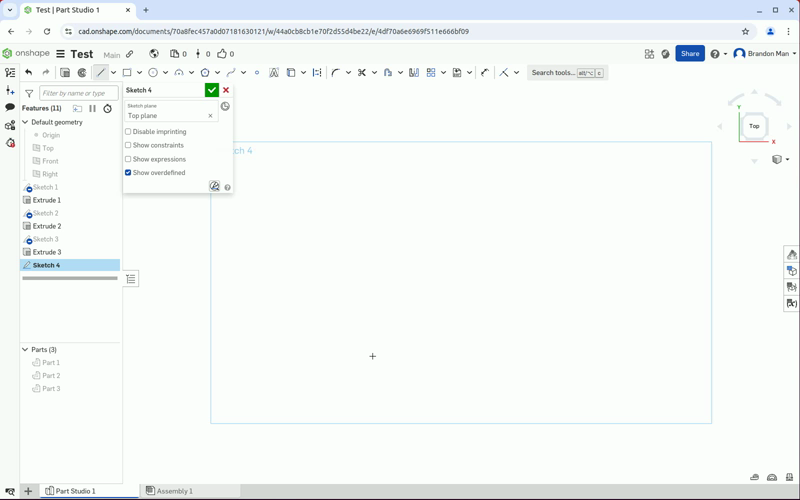
click(372, 355)
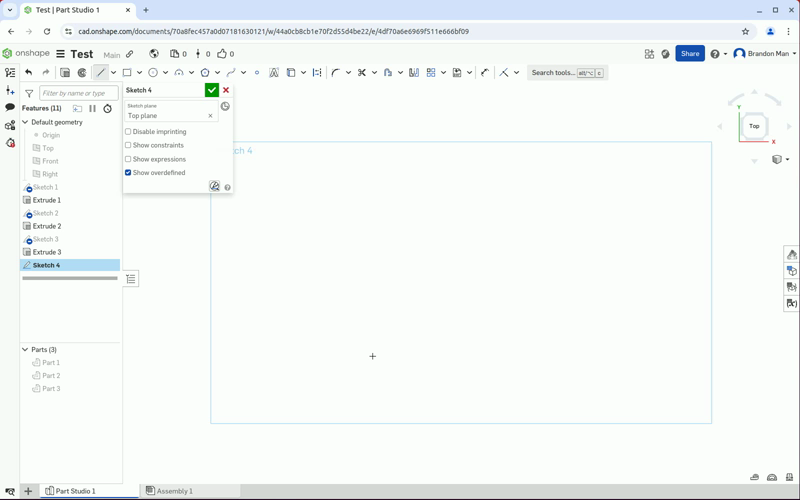
key_up(shift)
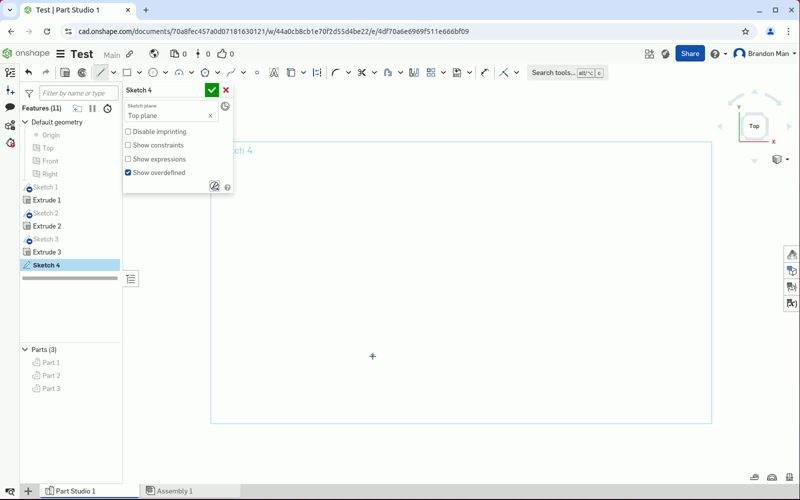
key_down(shift)
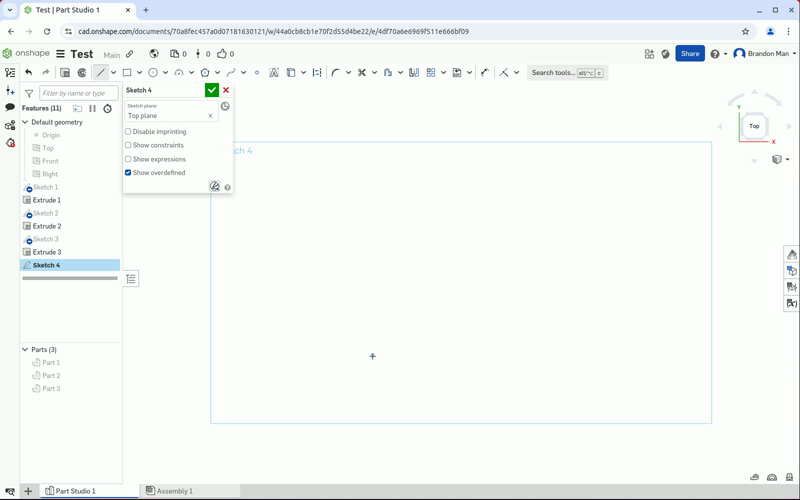
mouse_move(461, 355)
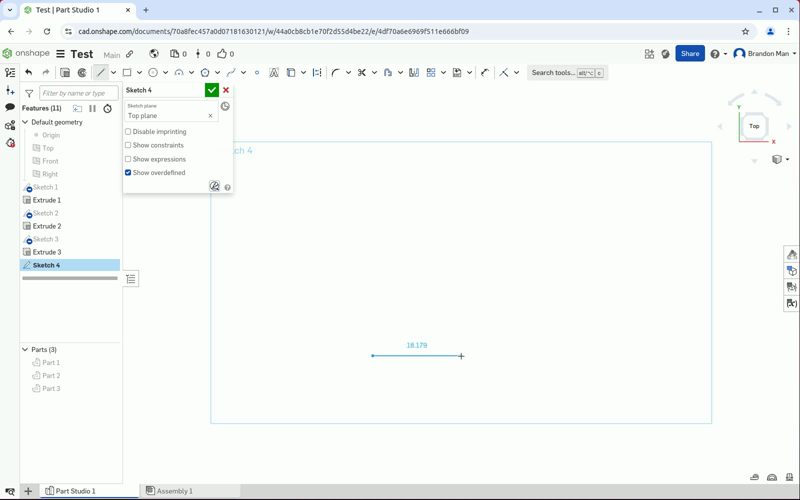
click(461, 355)
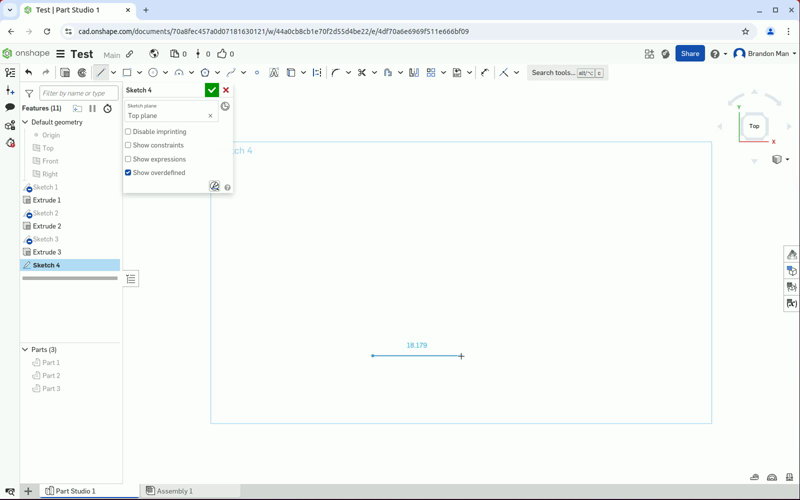
key_up(shift)
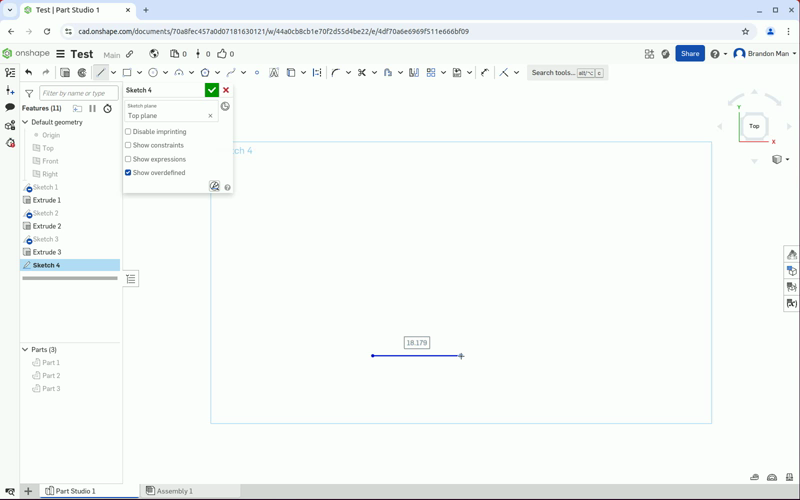
key_down(shift)
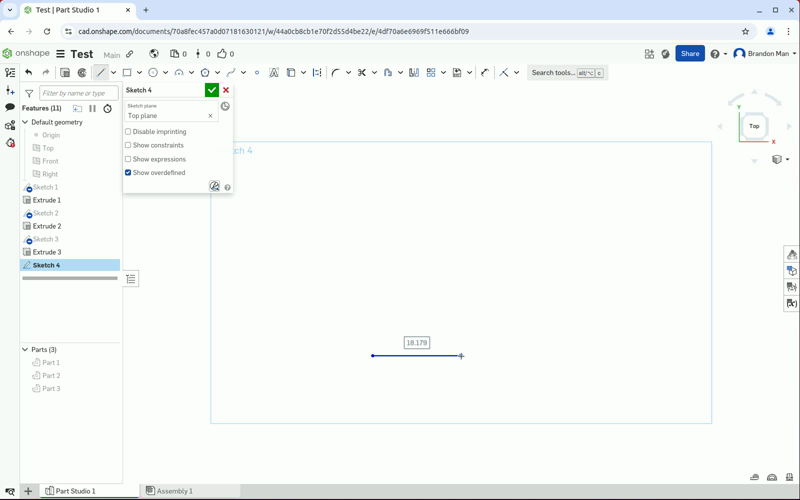
mouse_move(491, 355)
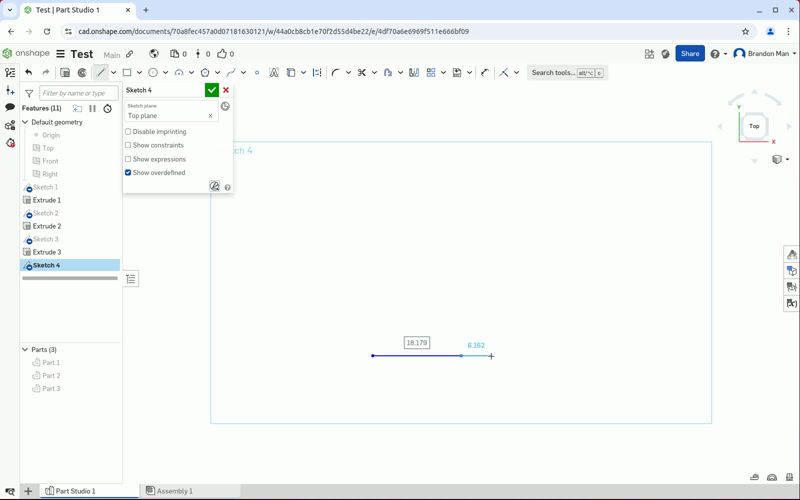
mouse_move(461, 302)
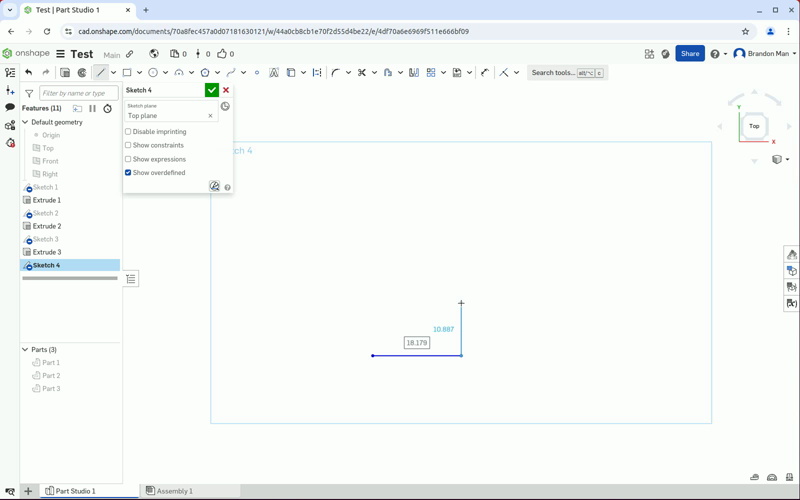
click(461, 302)
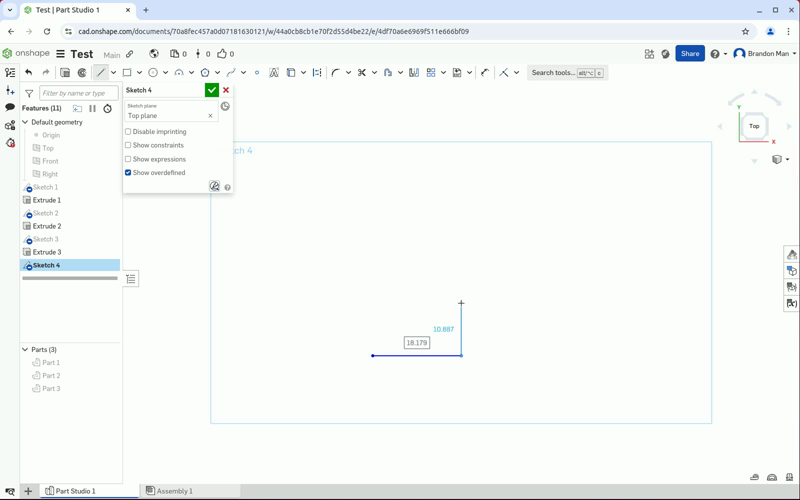
key_up(shift)
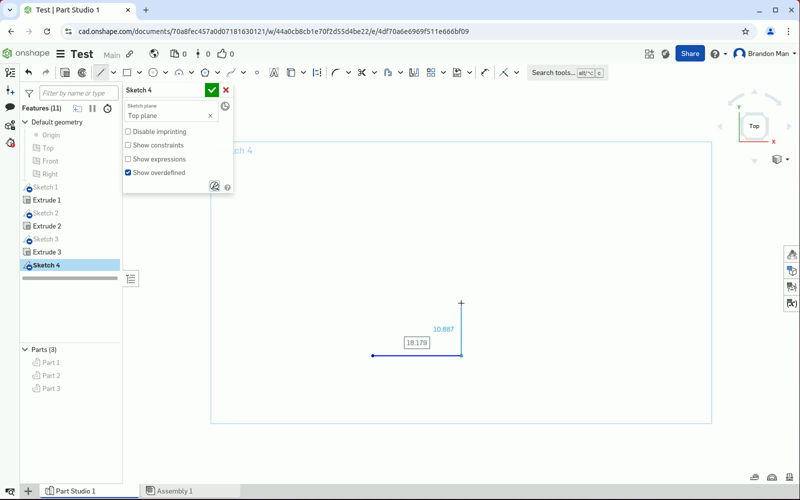
key_down(shift)
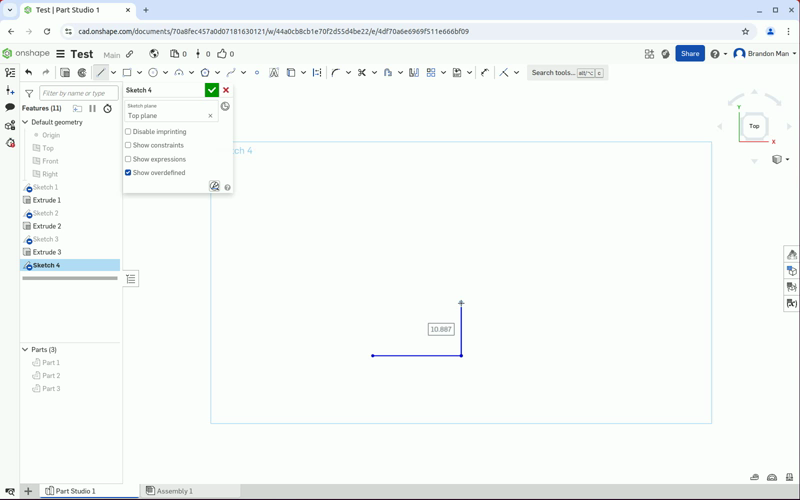
mouse_move(372, 302)
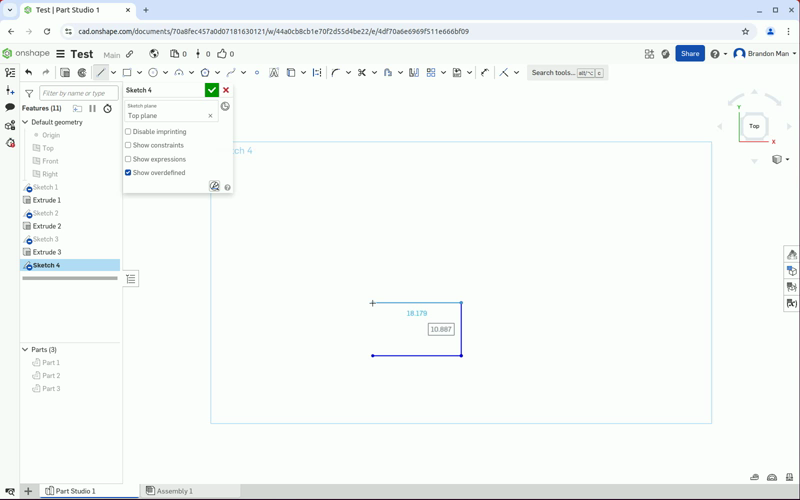
click(372, 302)
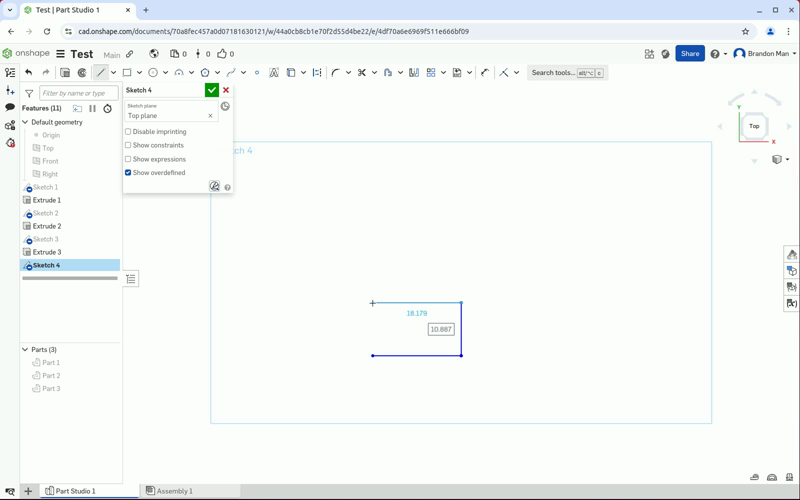
key_up(shift)
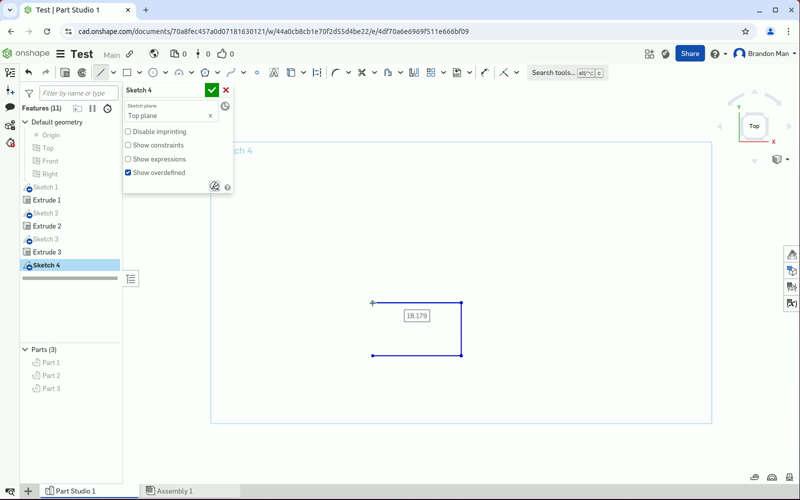
mouse_move(402, 302)
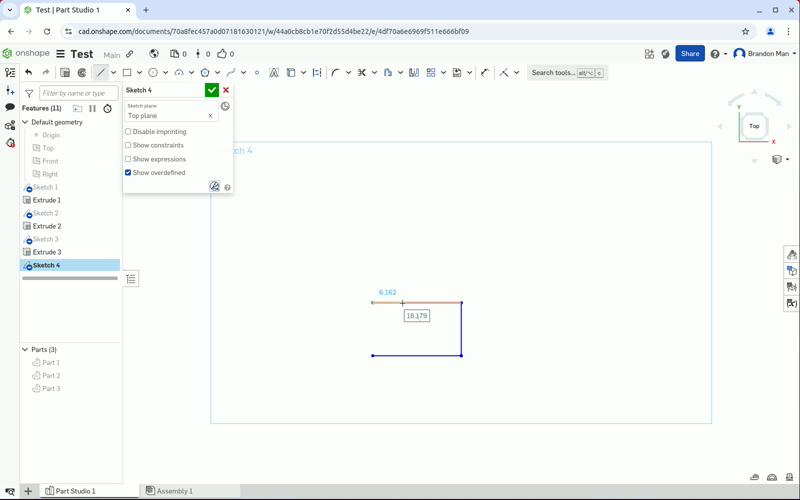
key_down(shift)
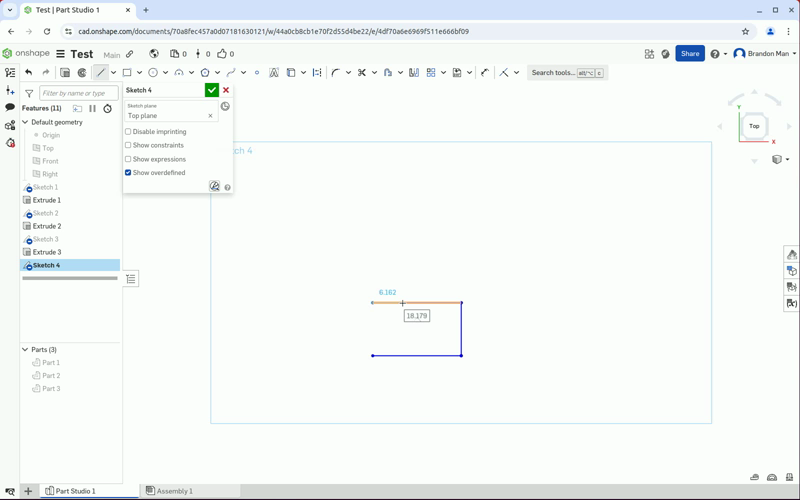
mouse_move(372, 355)
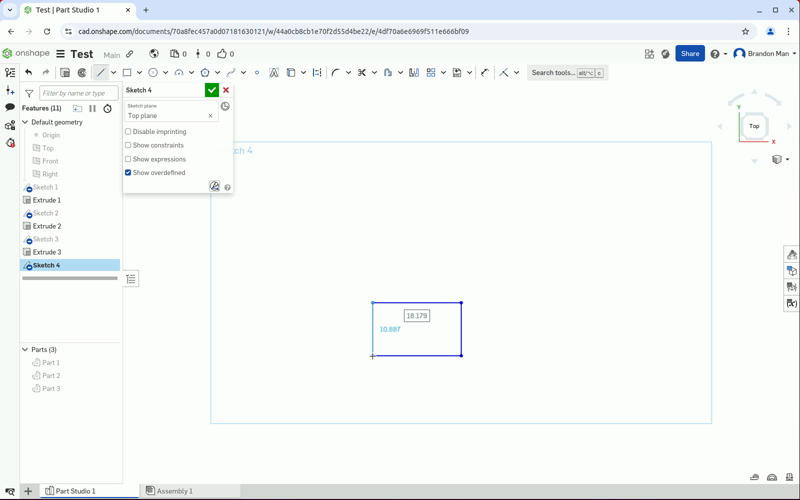
key_up(shift)
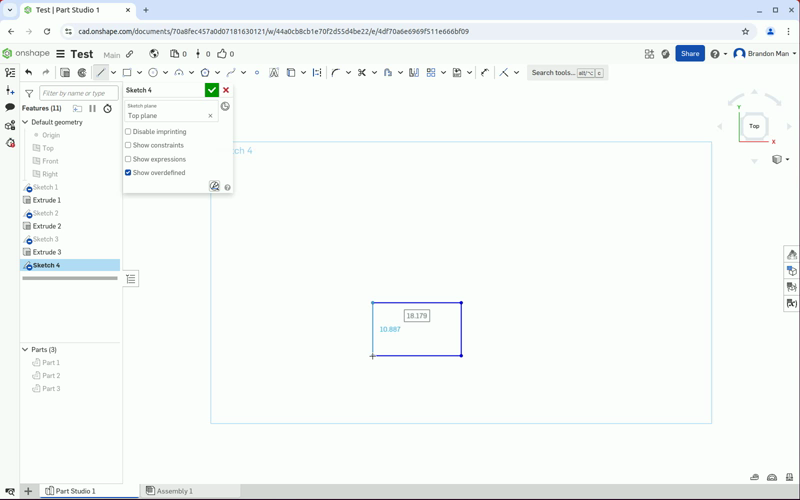
click(372, 355)
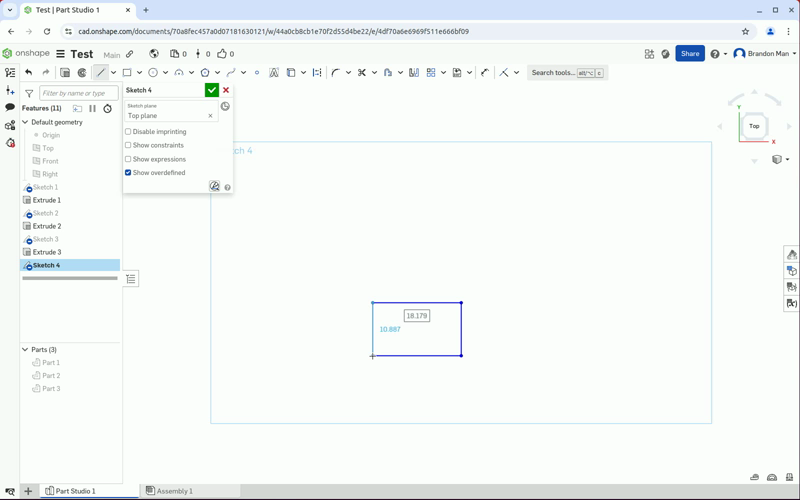
key(esc)
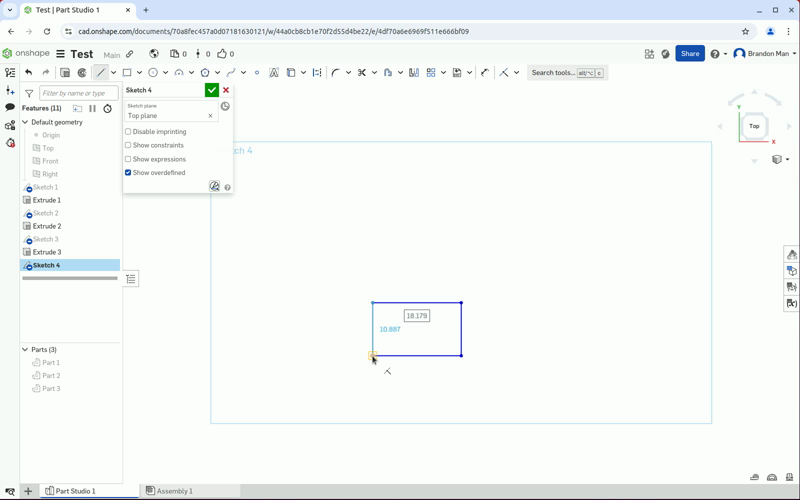
mouse_move(416, 350)
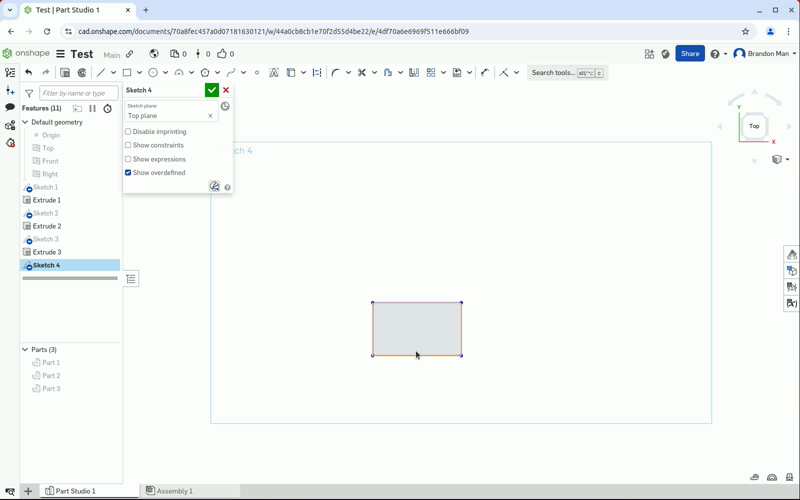
click(416, 350)
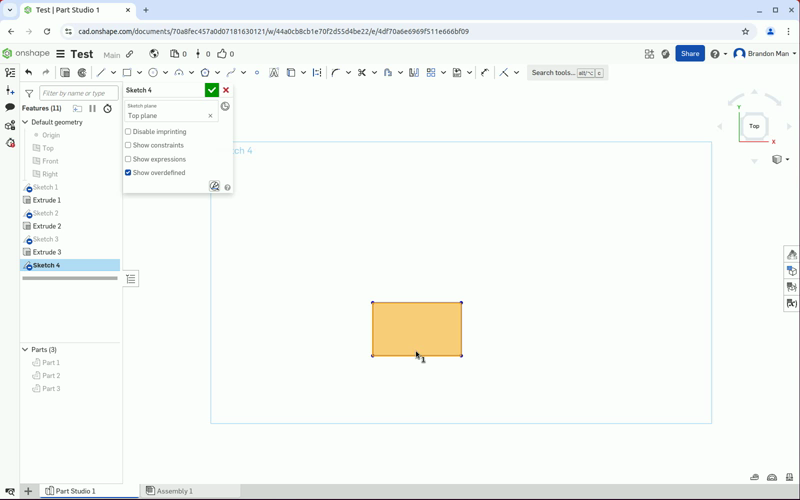
mouse_move(73, 352)
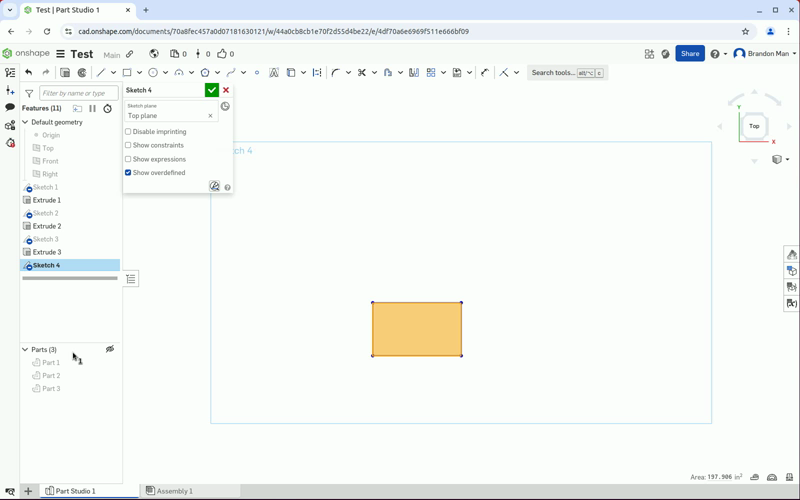
key(shift+y)
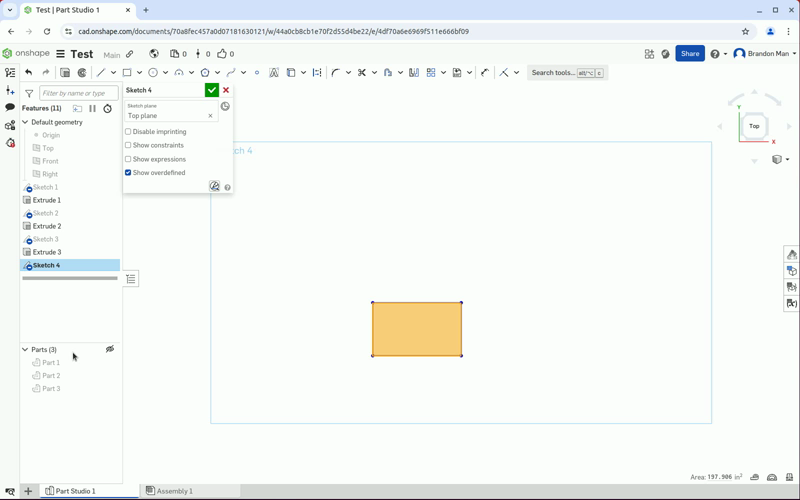
key(shift+e)
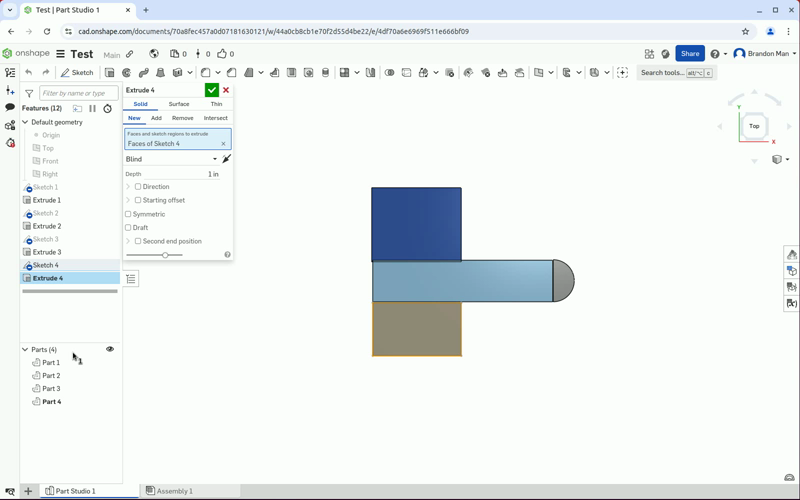
mouse_move(143, 106)
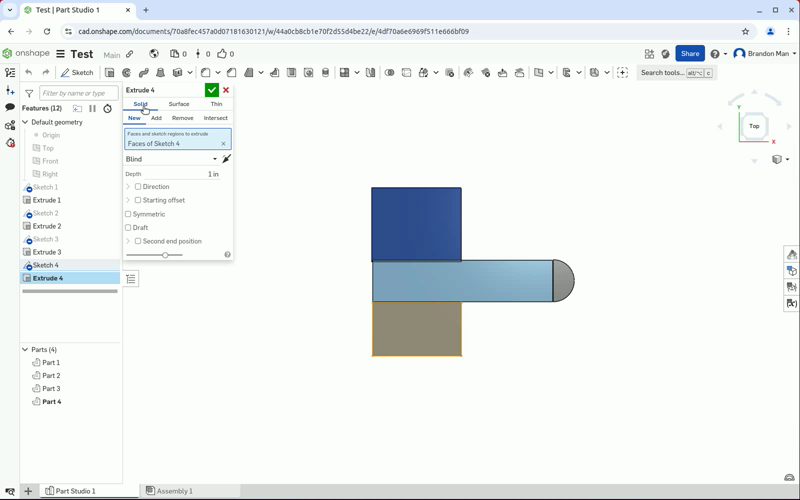
click(143, 106)
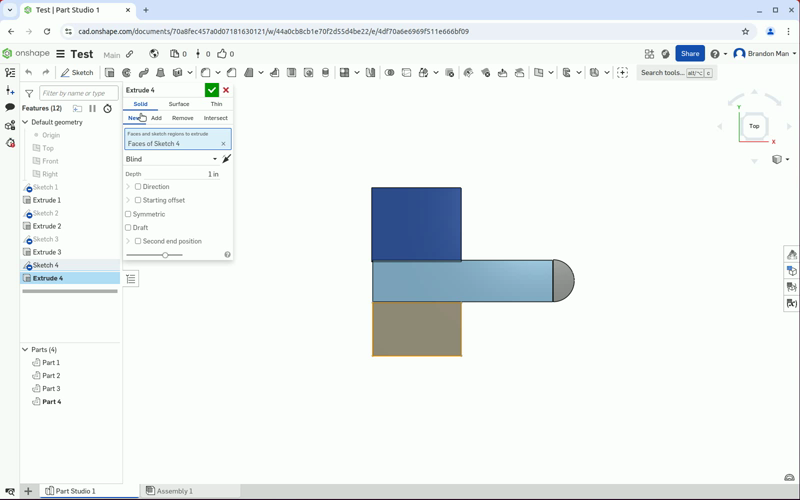
mouse_move(137, 120)
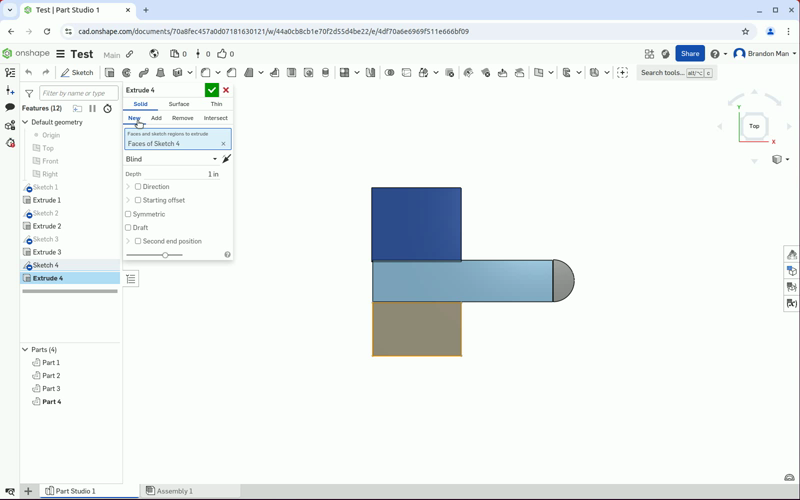
click(137, 120)
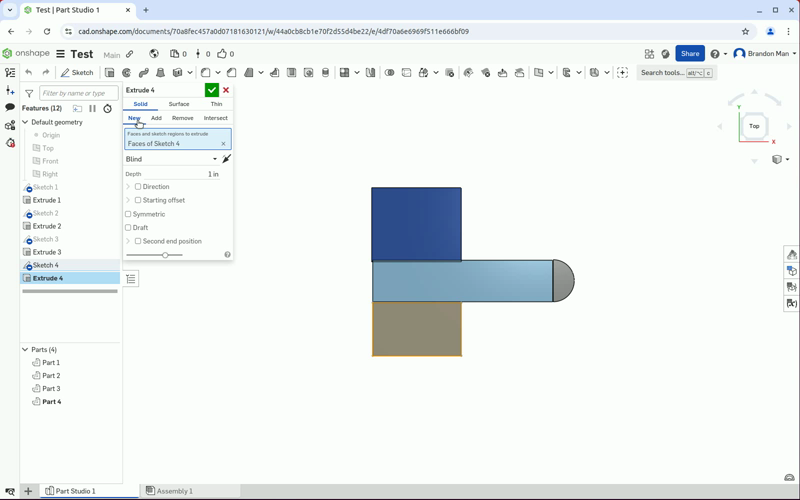
key(tab, 4)
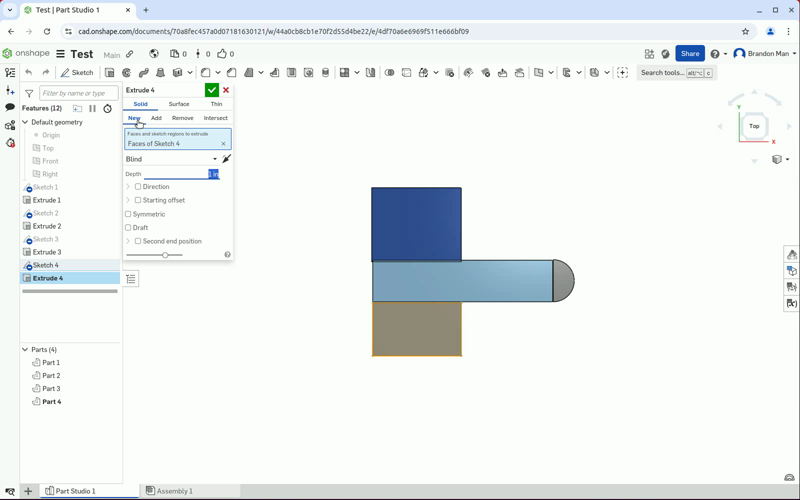
text(9.388)
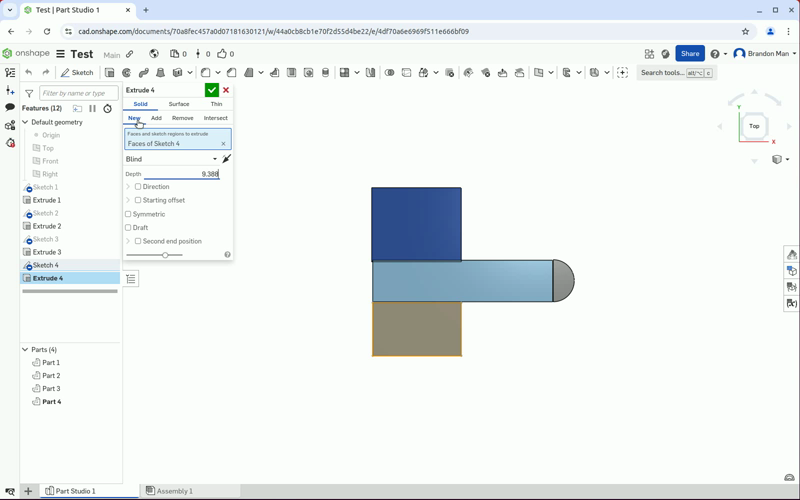
key(enter)
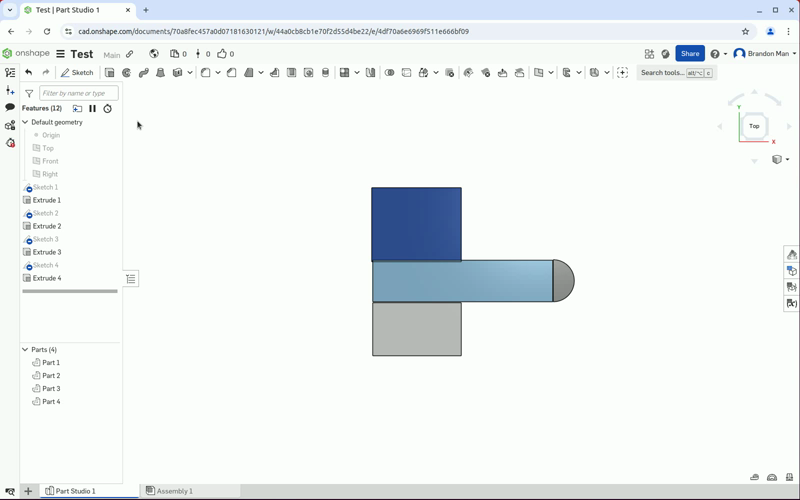
key(shift+h)
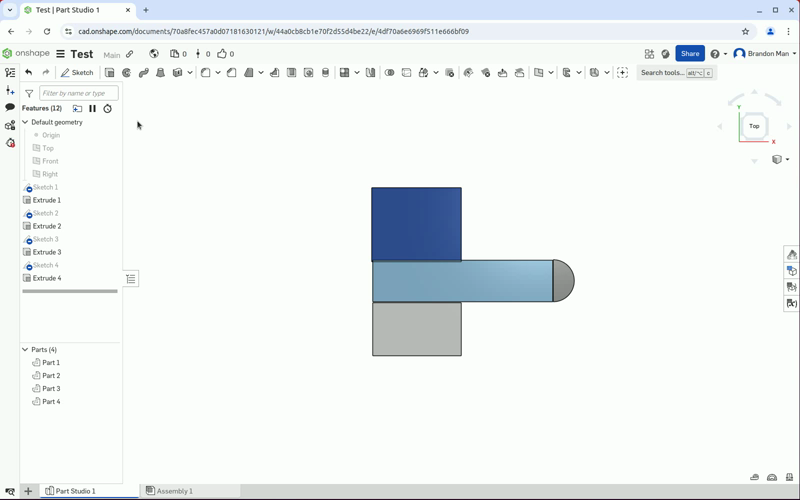
key(shift+h)
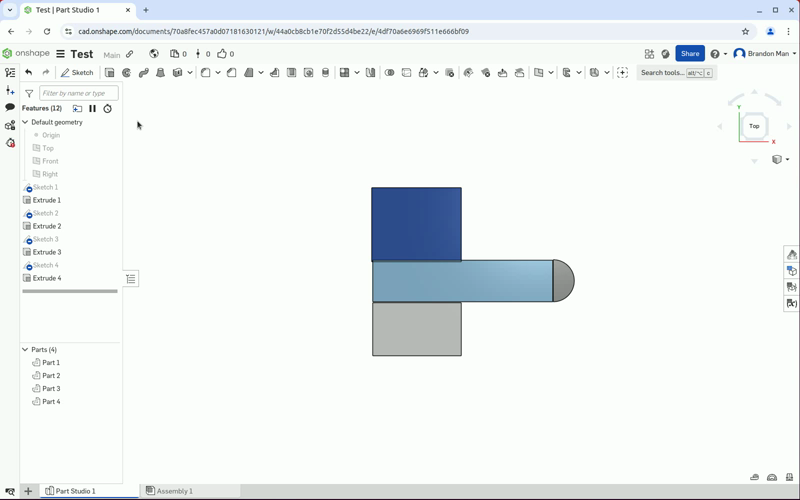
mouse_move(73, 189)
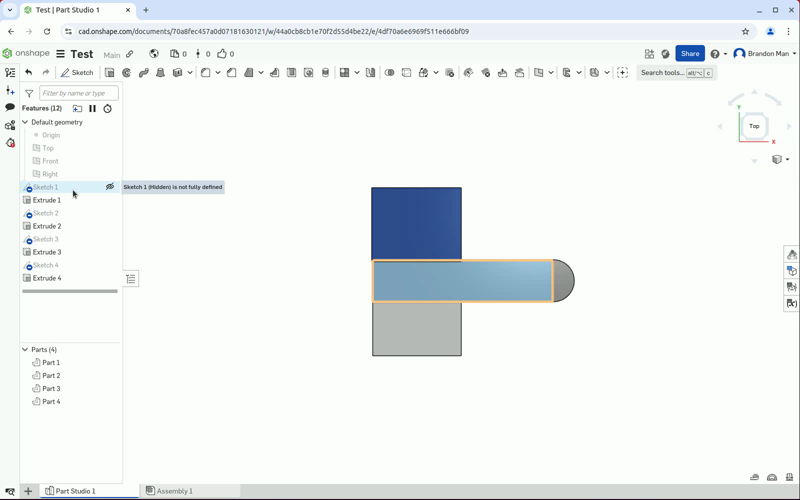
click(73, 189)
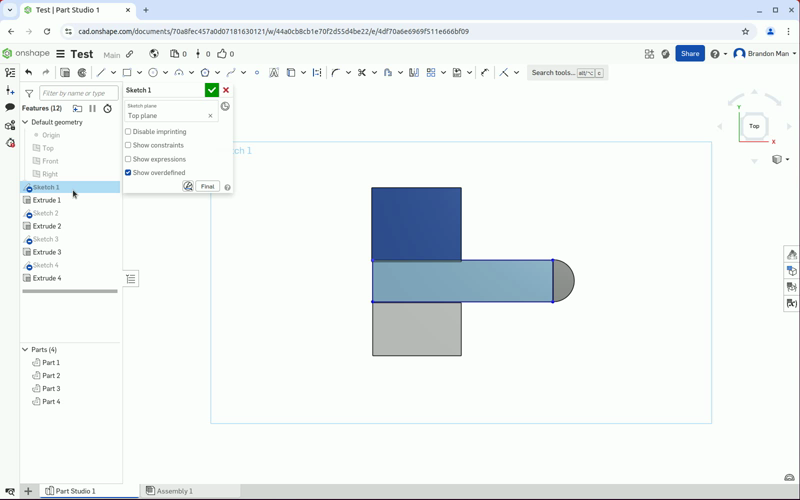
mouse_move(229, 92)
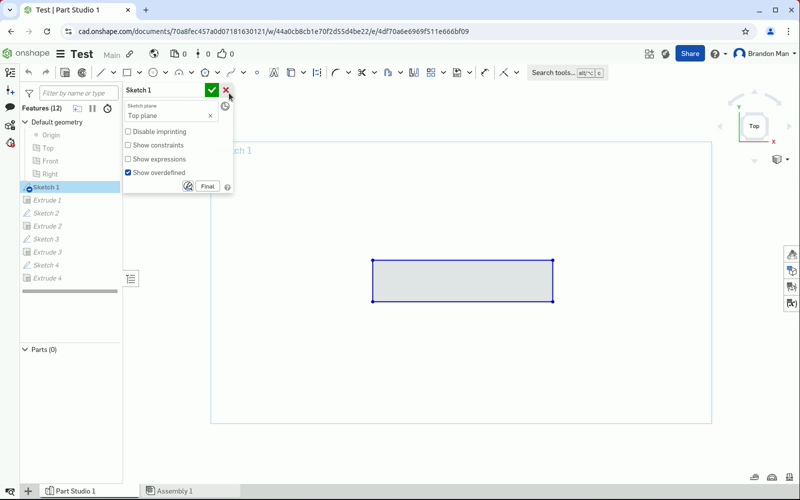
click(229, 92)
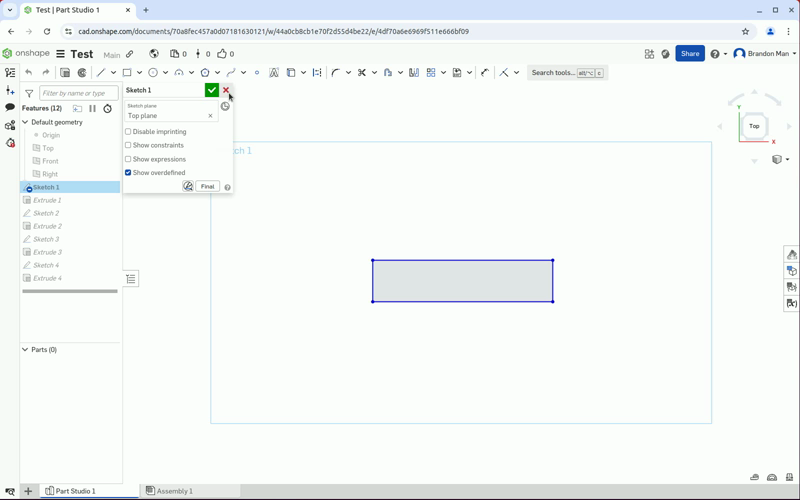
key(shift+s)
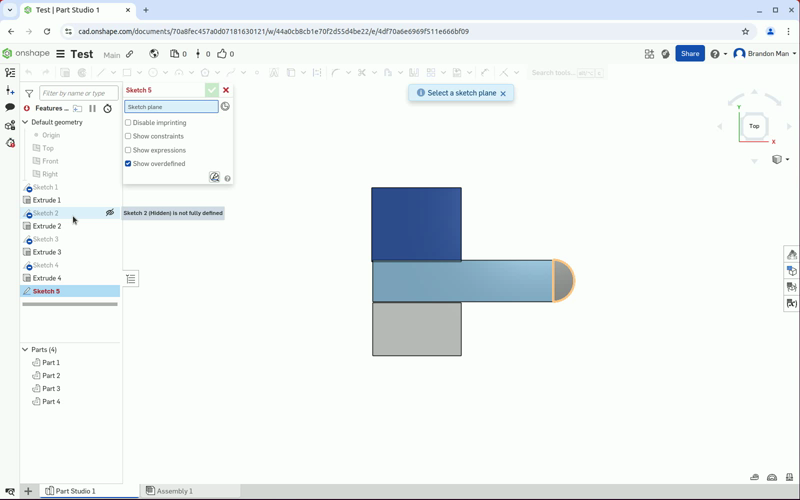
scroll(3)
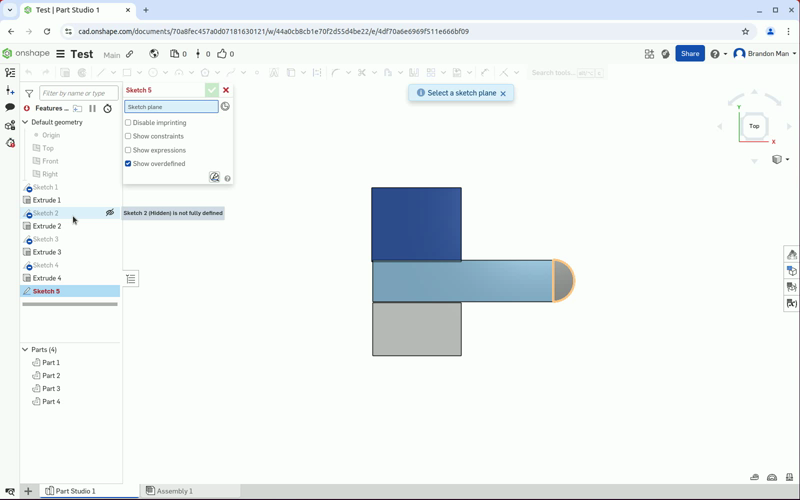
mouse_move(73, 150)
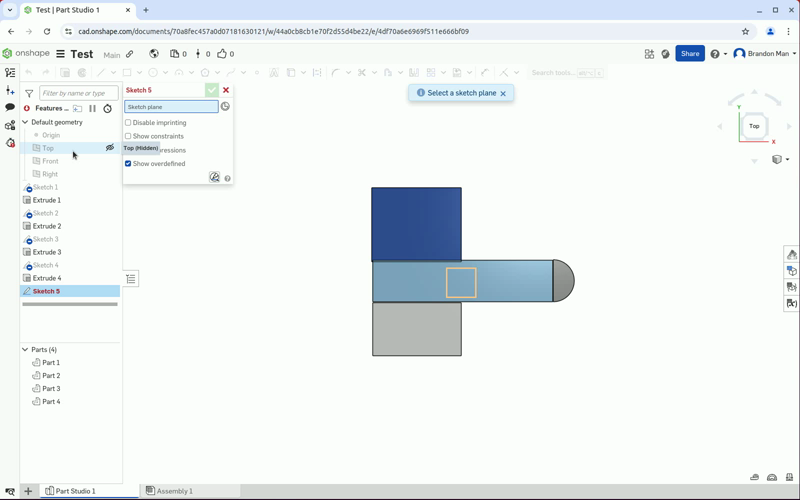
click(73, 150)
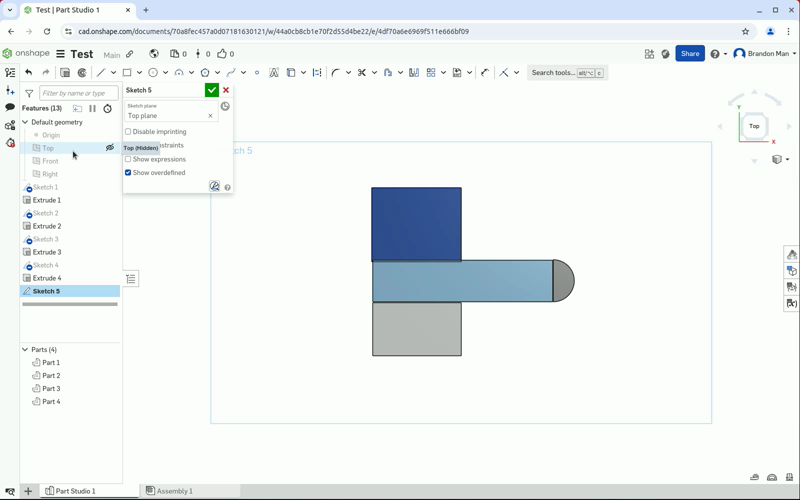
mouse_move(73, 352)
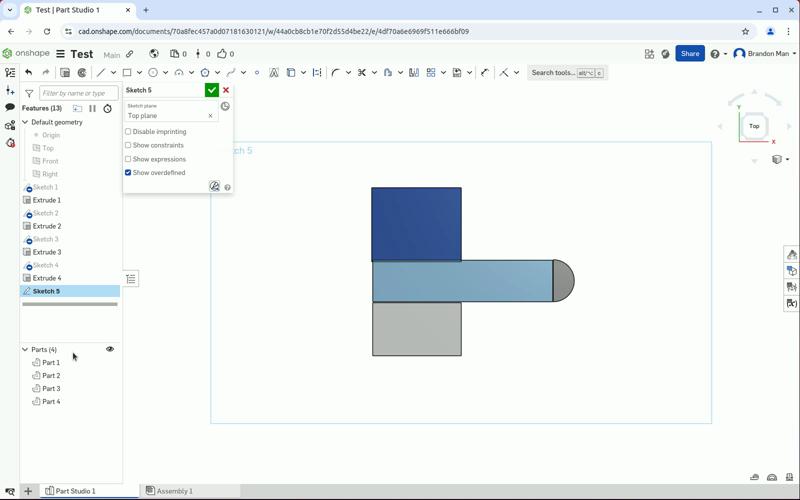
key(y)
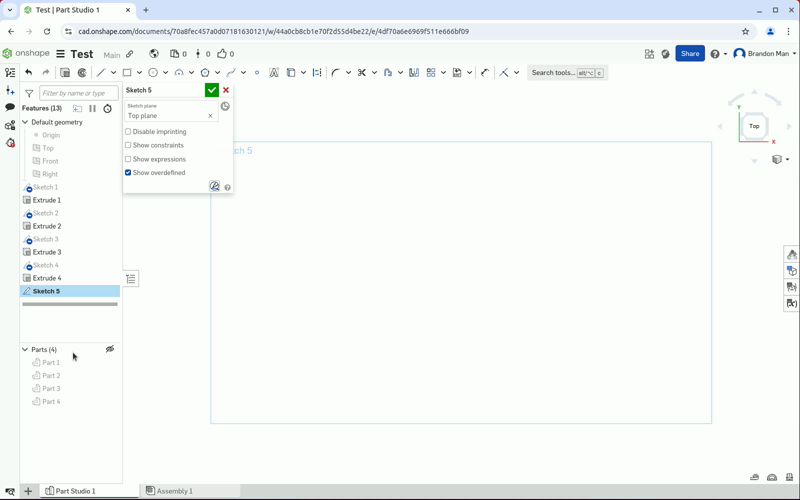
key(l)
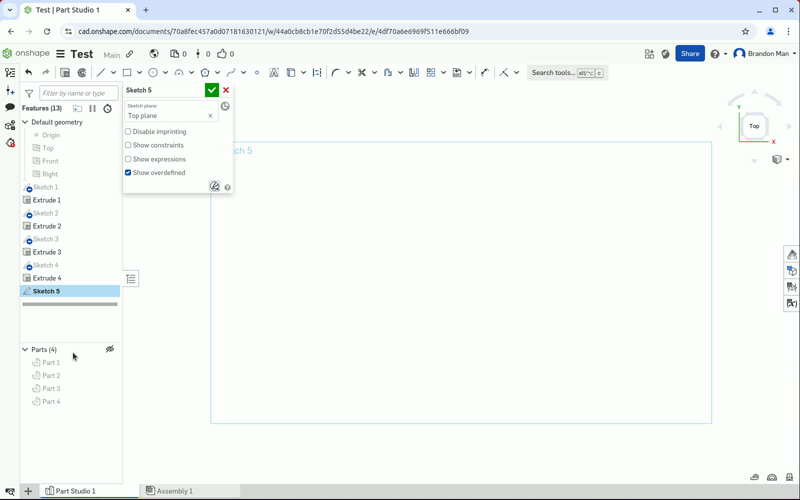
key_down(shift)
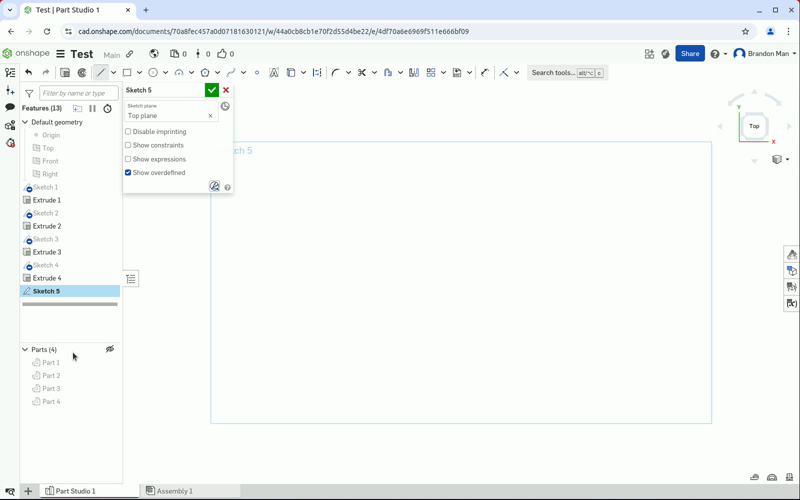
mouse_move(371, 261)
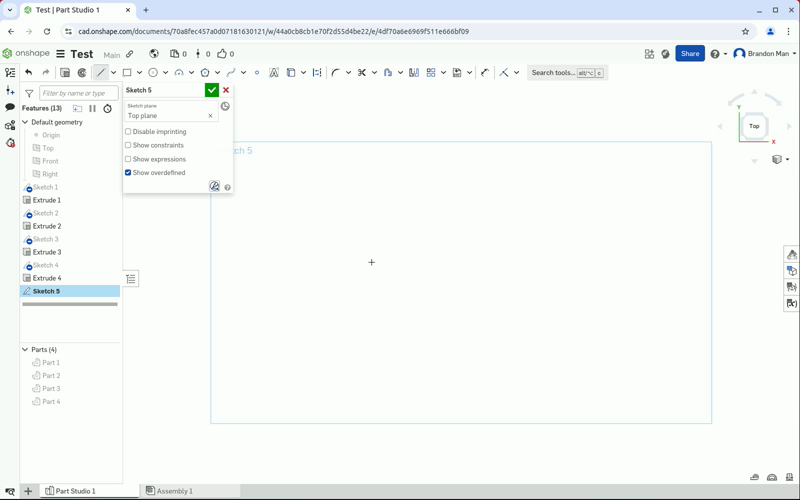
click(371, 261)
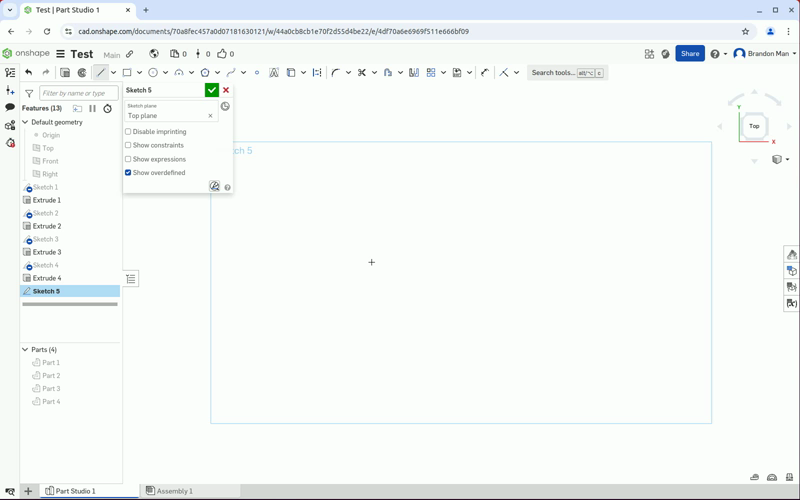
key_up(shift)
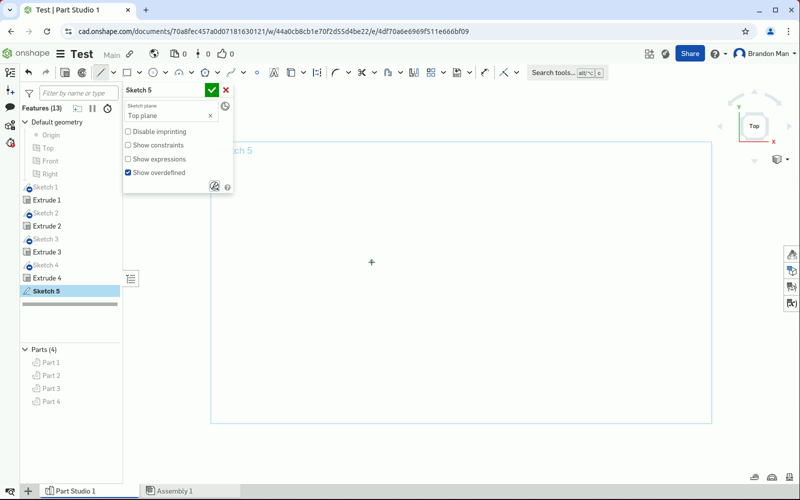
key_down(shift)
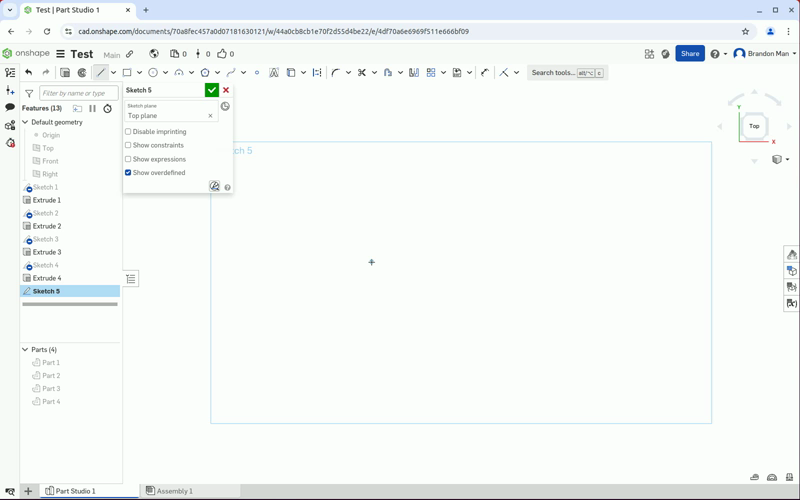
mouse_move(461, 261)
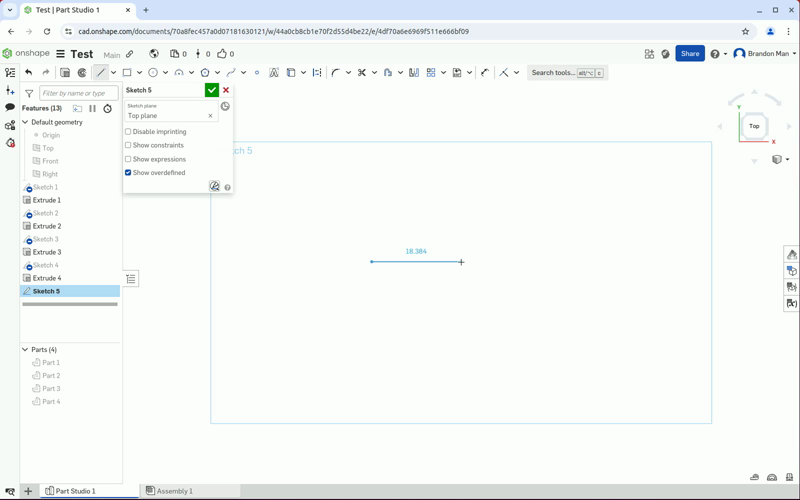
click(461, 261)
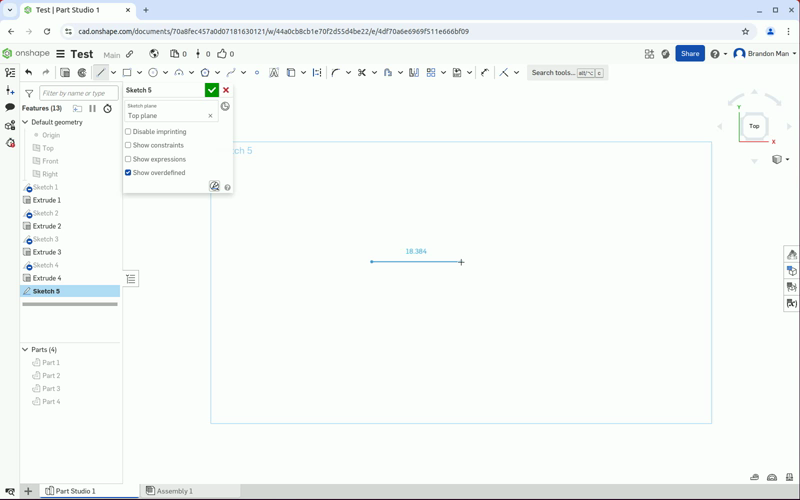
key_up(shift)
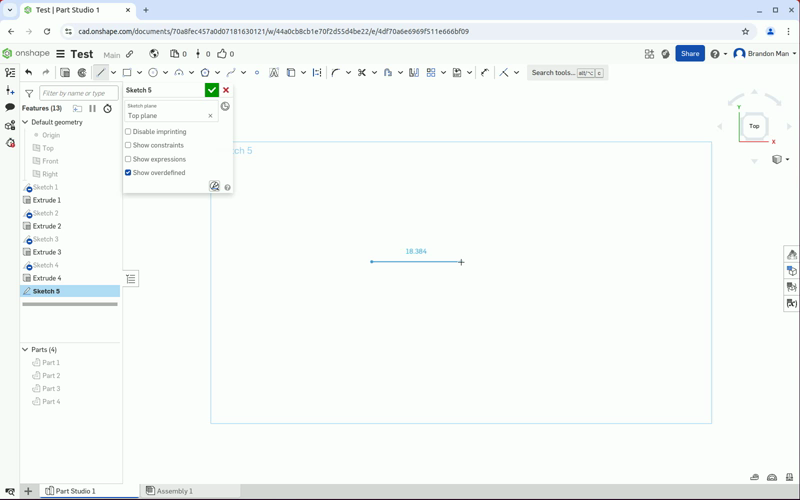
key_down(shift)
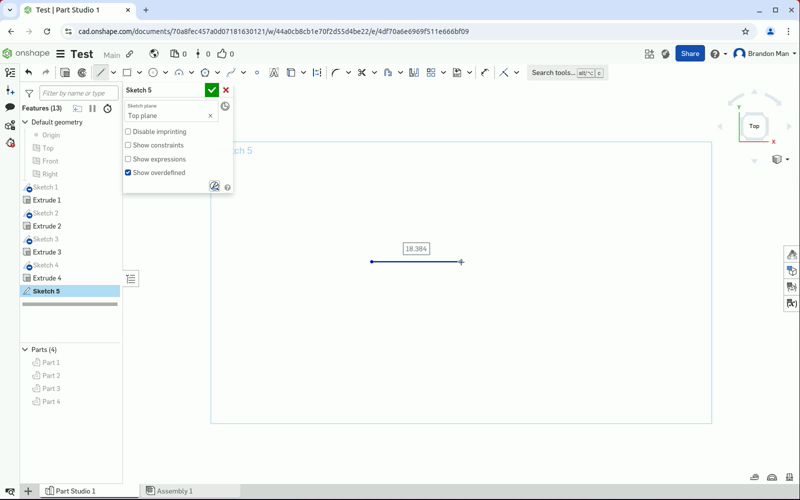
mouse_move(461, 187)
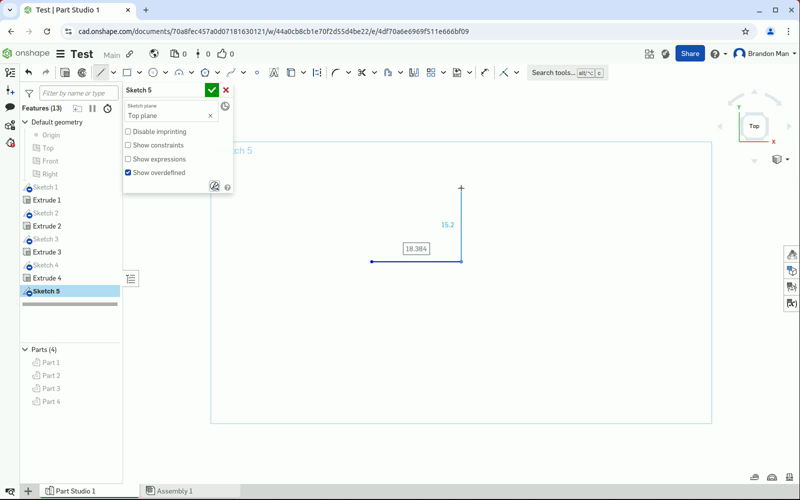
click(461, 187)
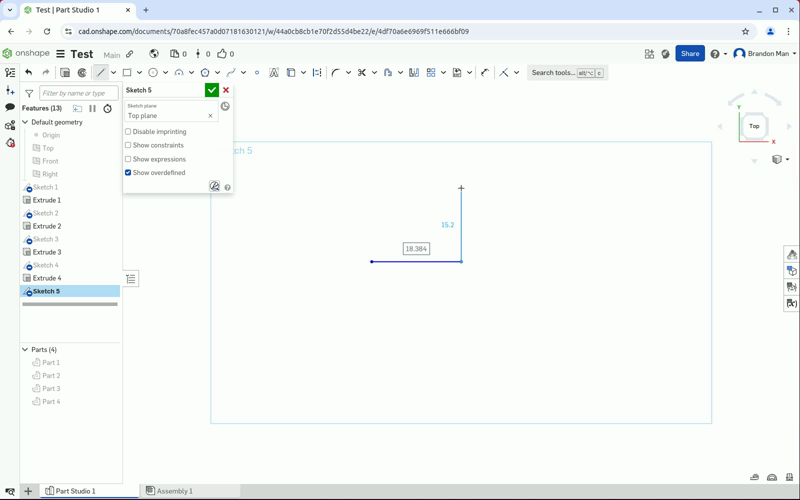
key_up(shift)
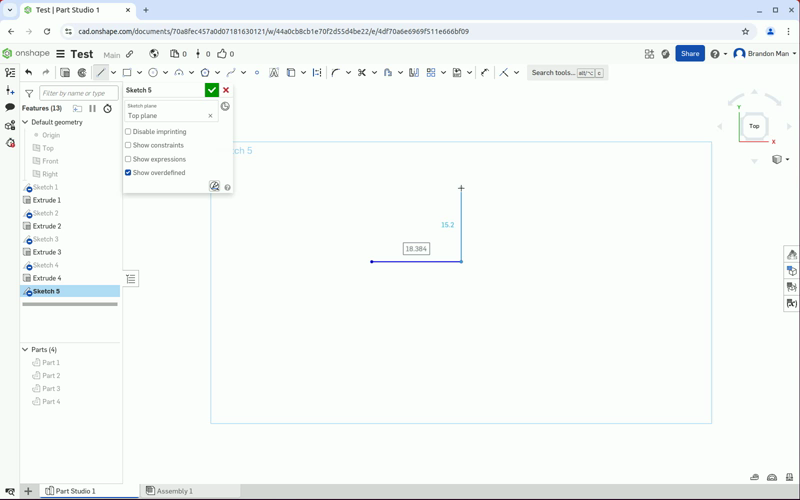
key_down(shift)
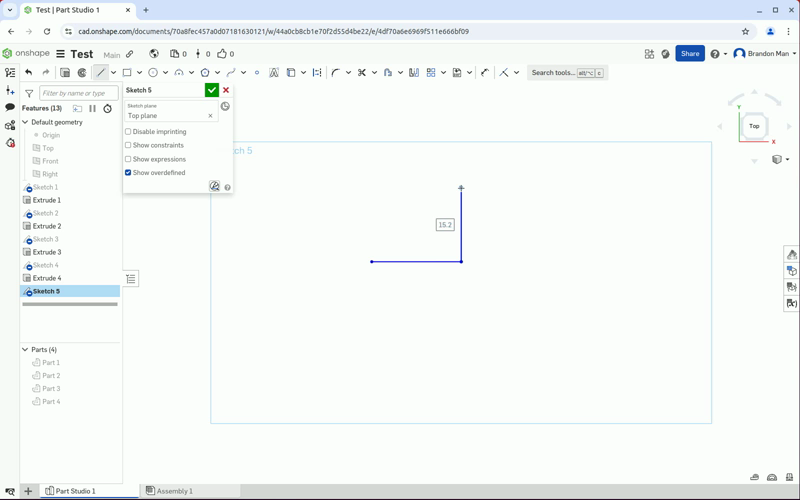
mouse_move(371, 187)
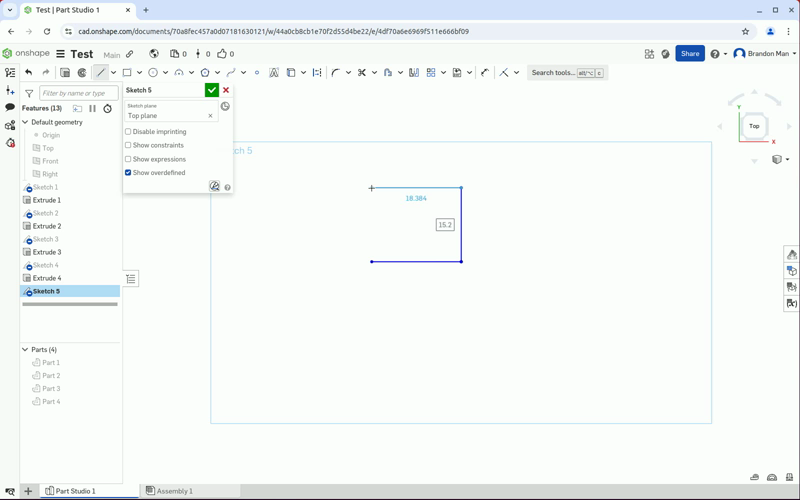
click(371, 187)
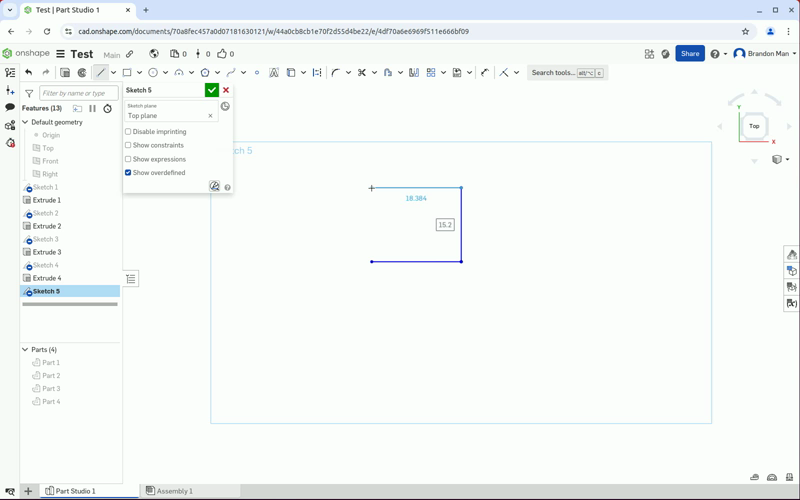
key_up(shift)
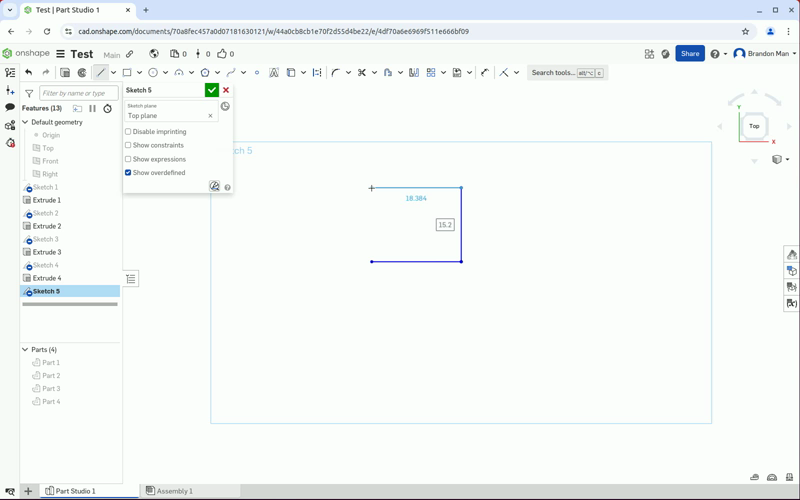
key_down(shift)
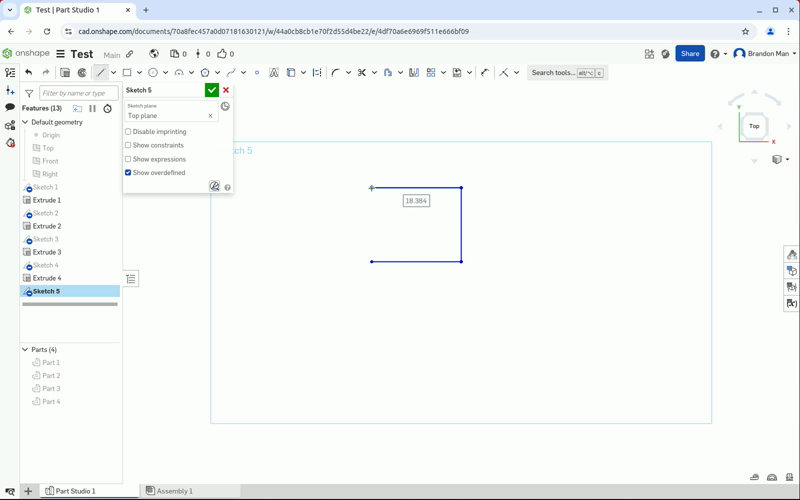
mouse_move(371, 261)
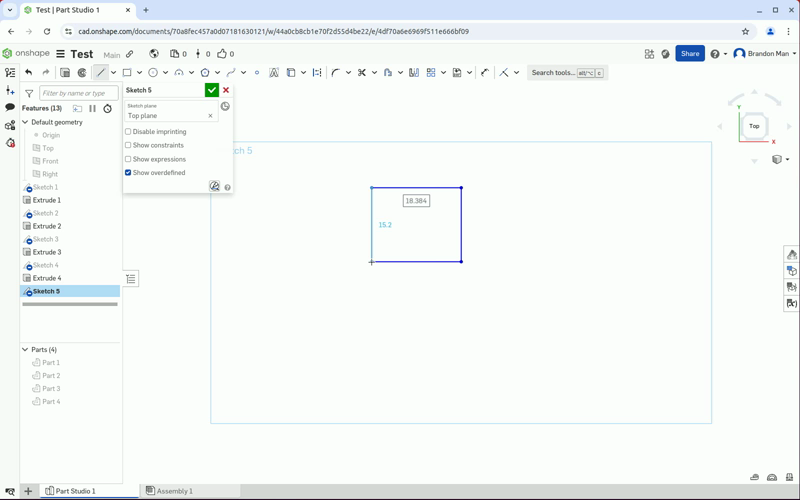
key_up(shift)
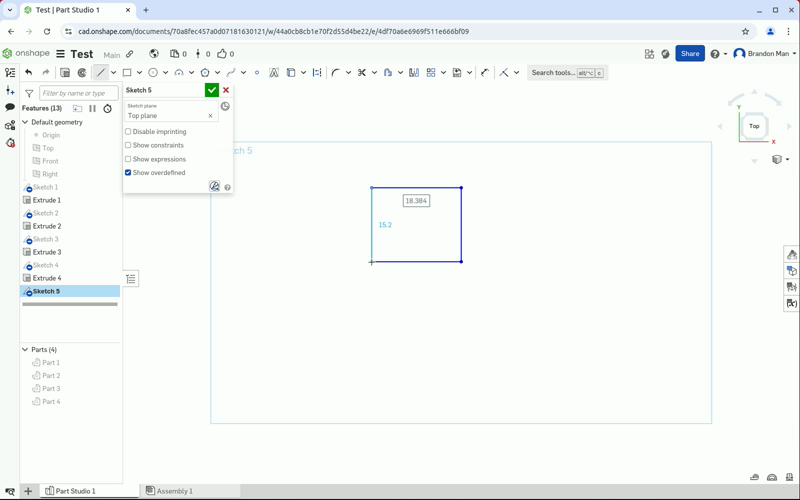
click(371, 261)
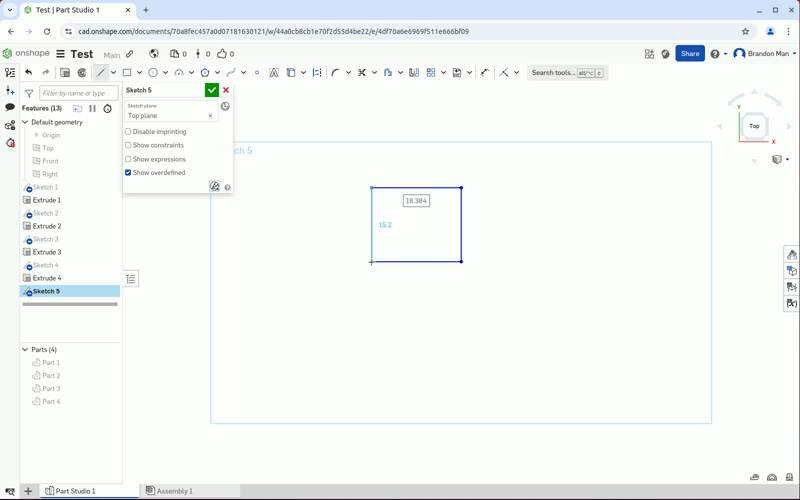
key(esc)
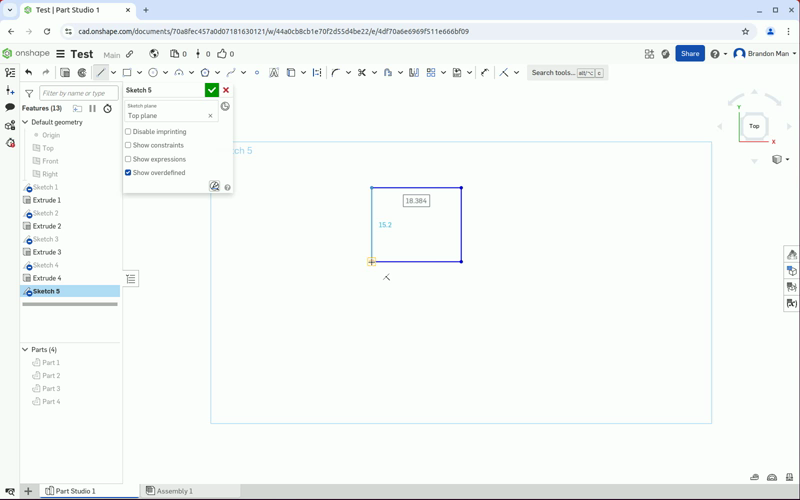
mouse_move(421, 242)
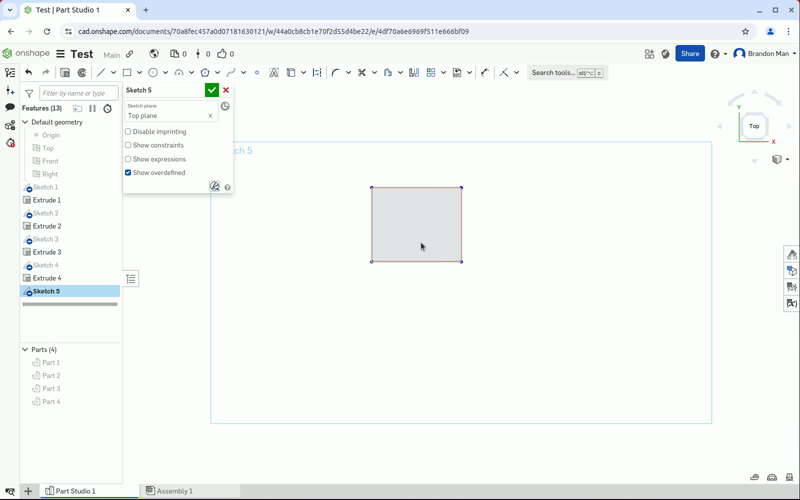
click(421, 242)
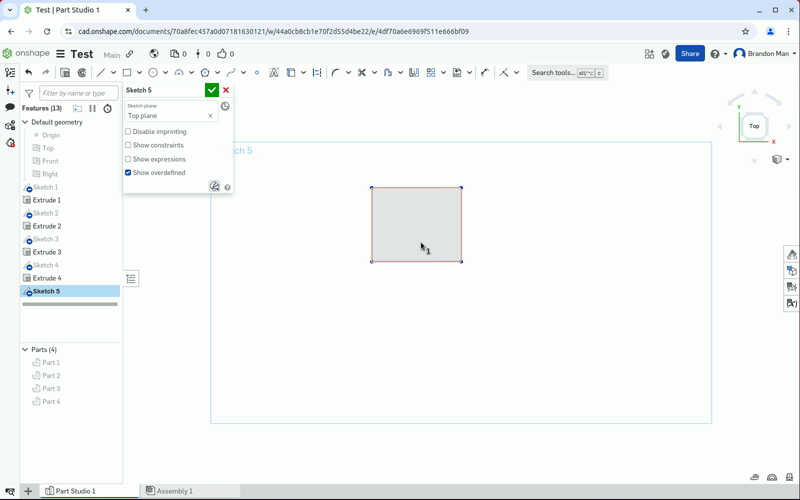
mouse_move(73, 352)
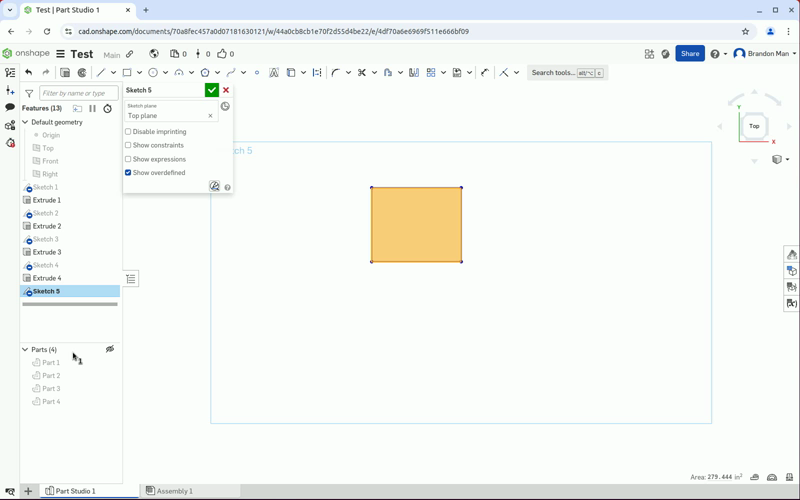
key(shift+y)
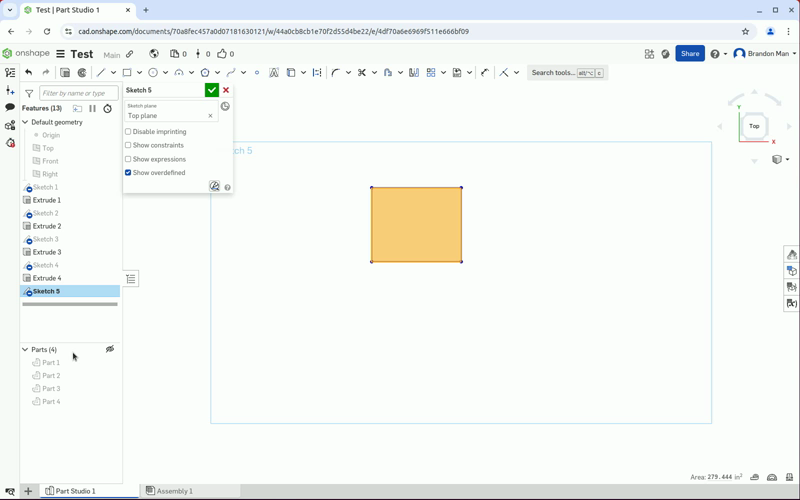
key(shift+e)
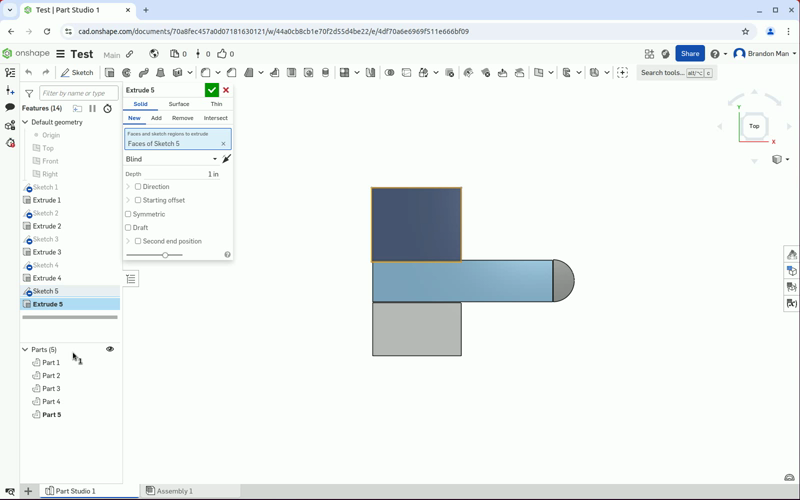
mouse_move(143, 106)
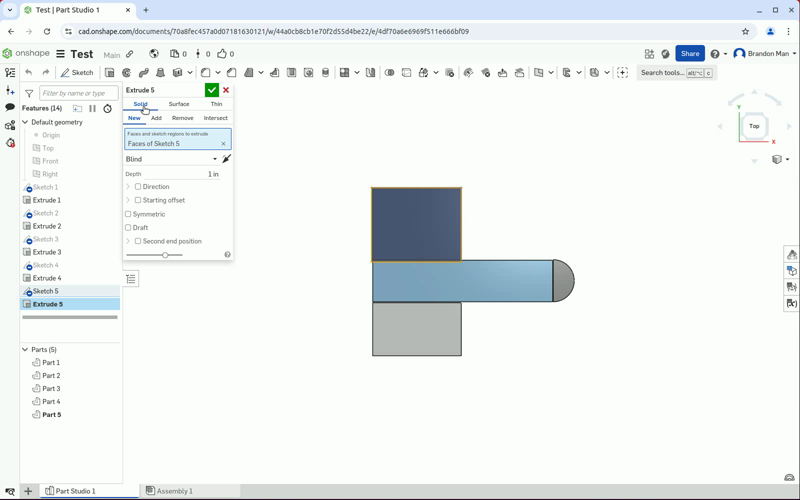
click(143, 106)
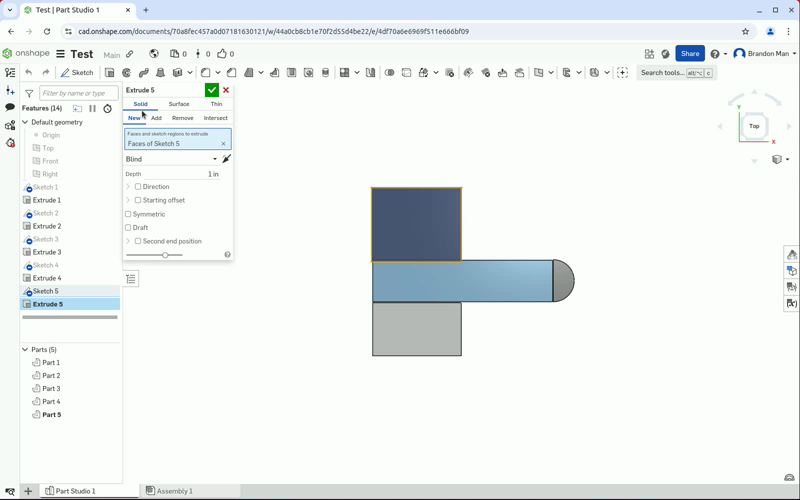
mouse_move(137, 120)
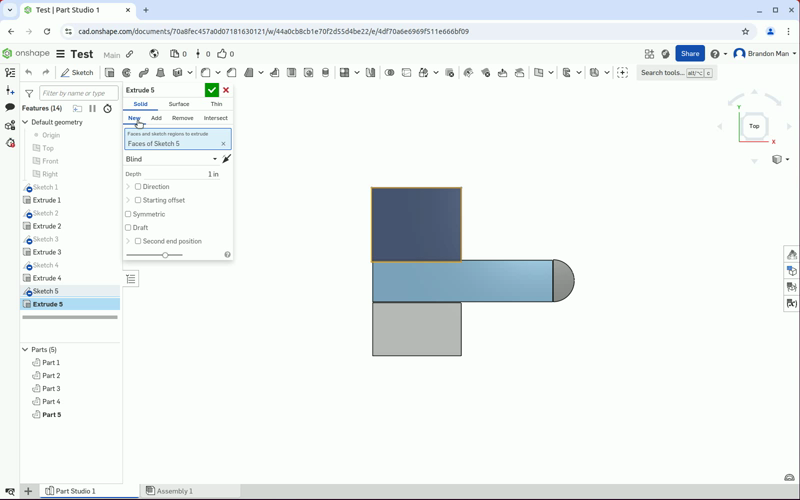
click(137, 120)
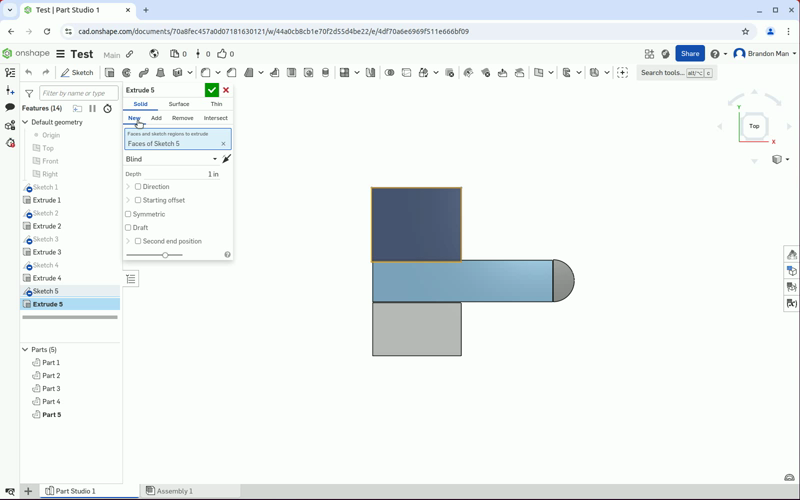
key(tab, 4)
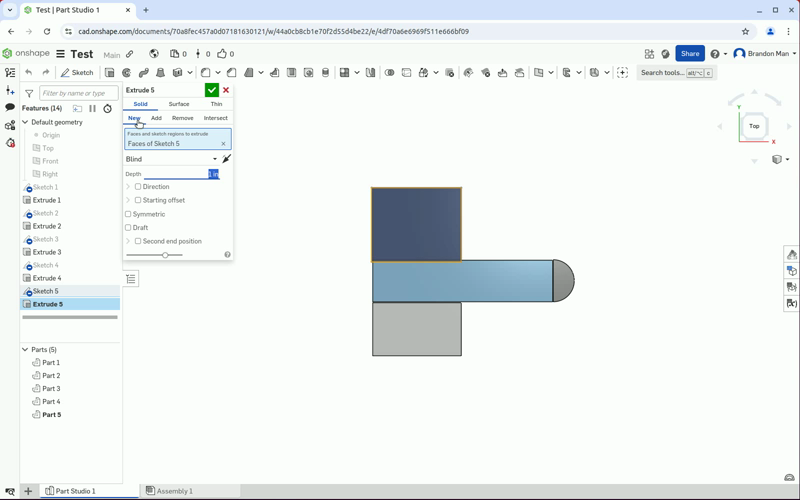
text(9.388)
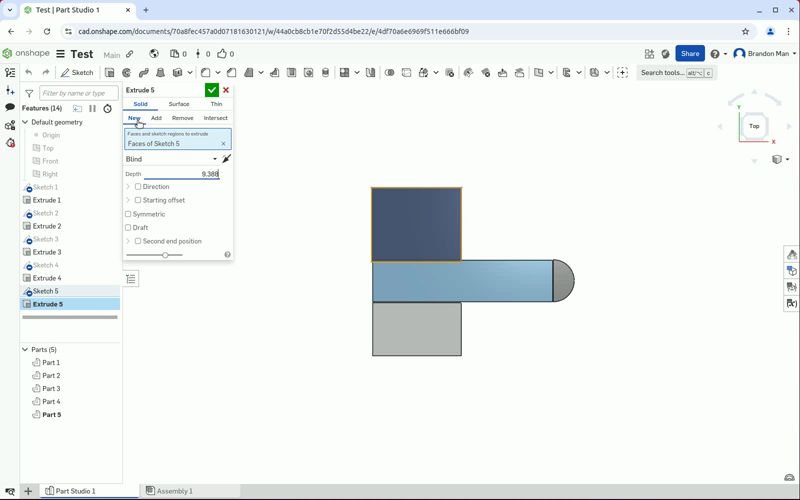
key(enter)
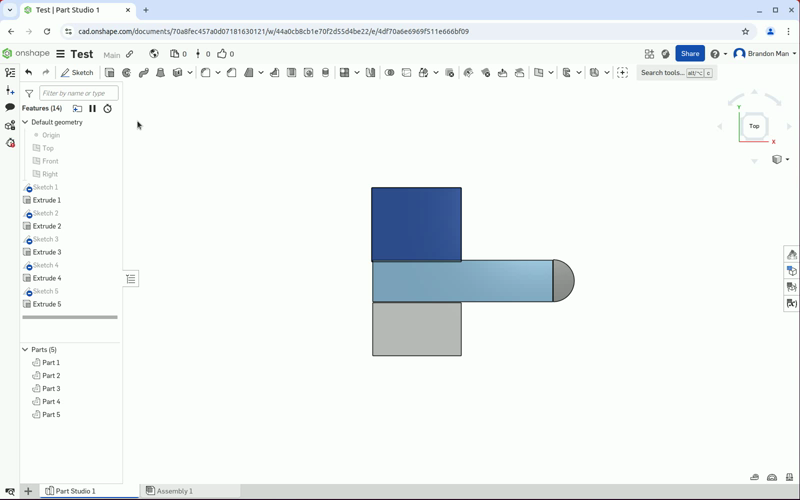
key(shift+h)
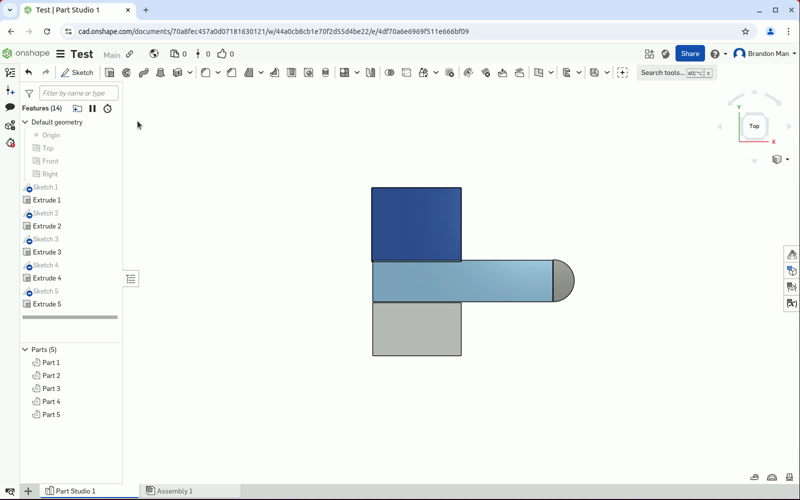
key(shift+h)
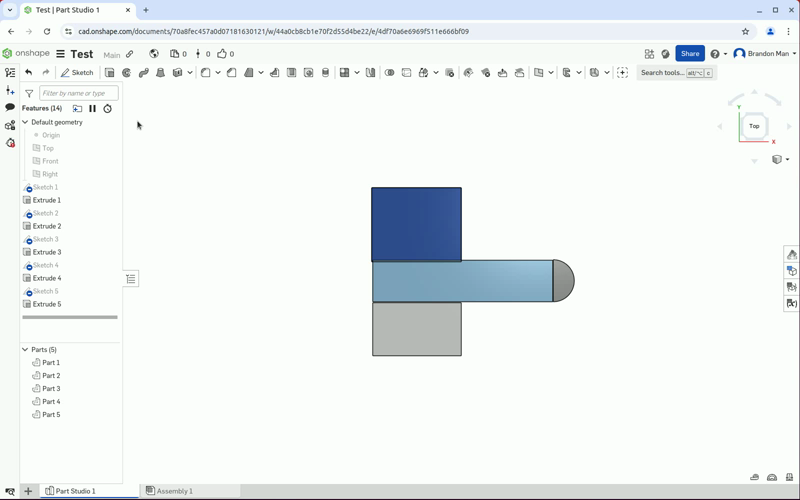
mouse_move(73, 189)
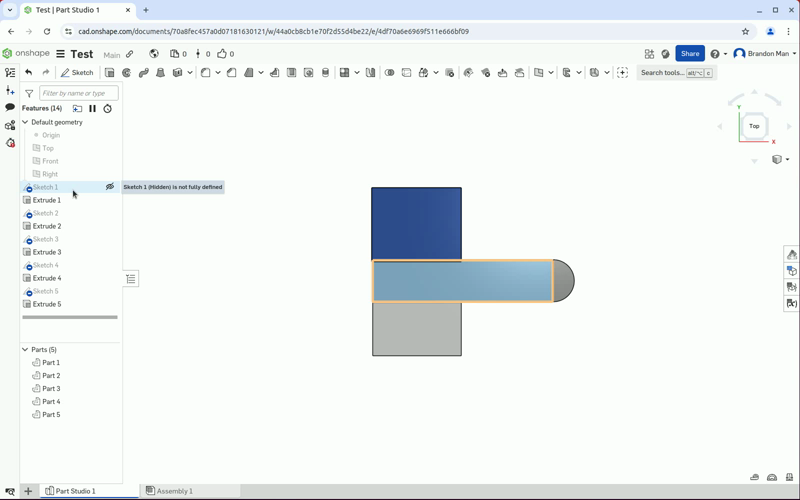
click(73, 189)
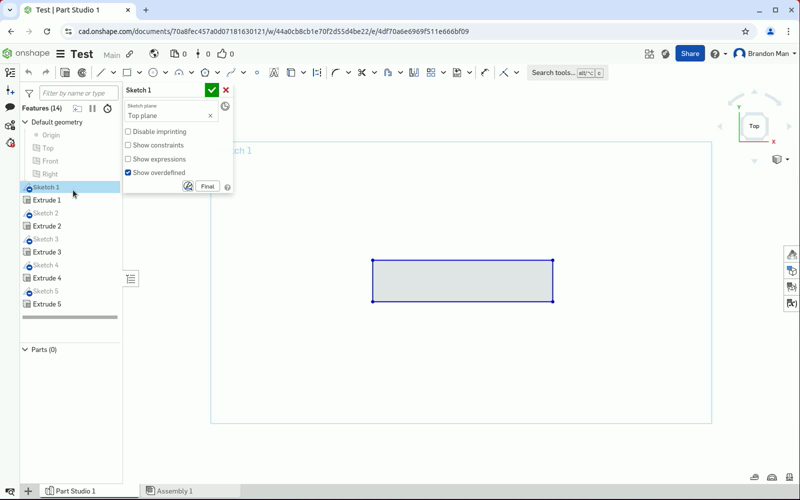
mouse_move(229, 92)
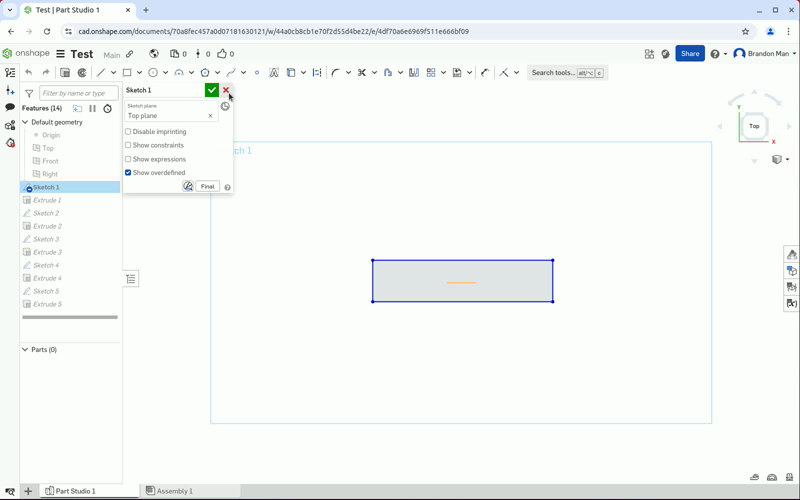
click(229, 92)
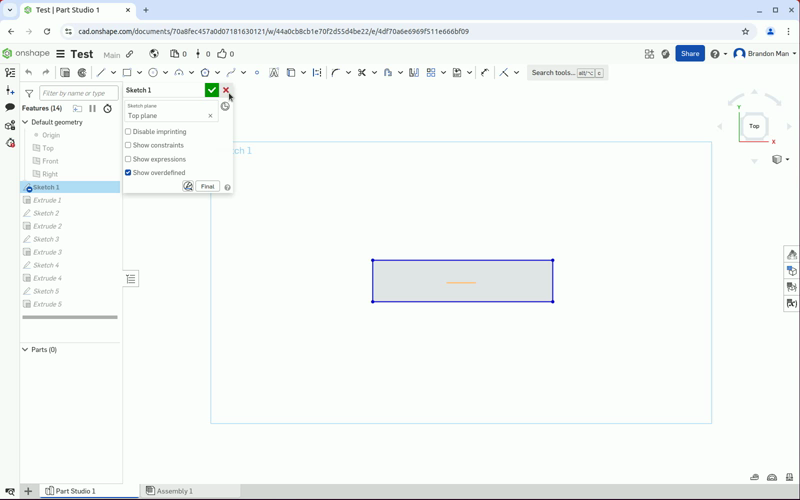
key(shift+s)
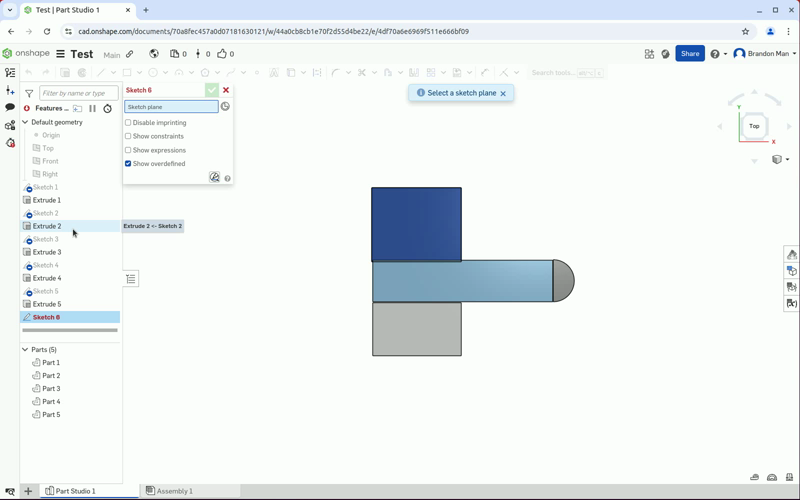
scroll(3)
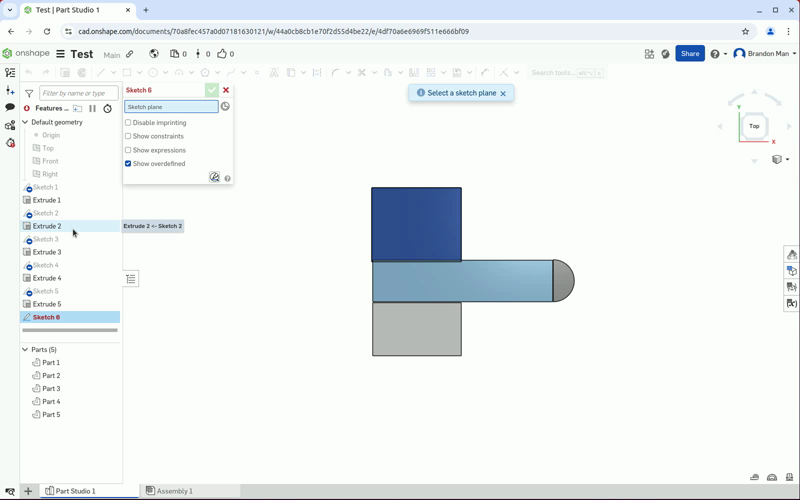
mouse_move(73, 150)
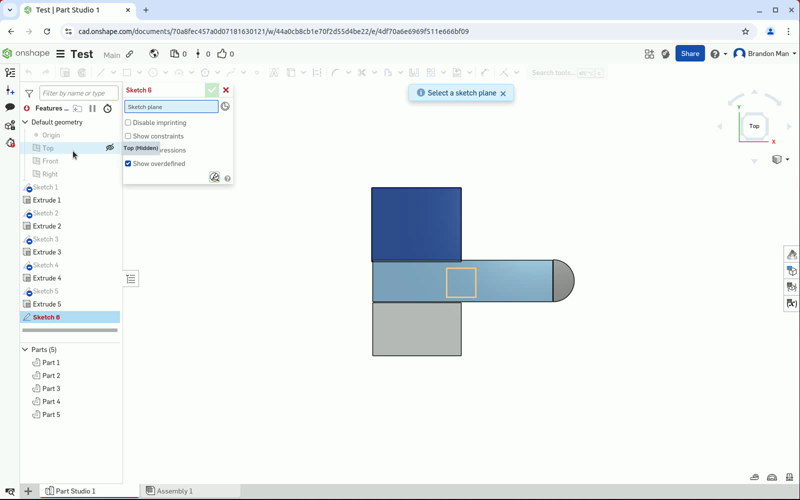
click(73, 150)
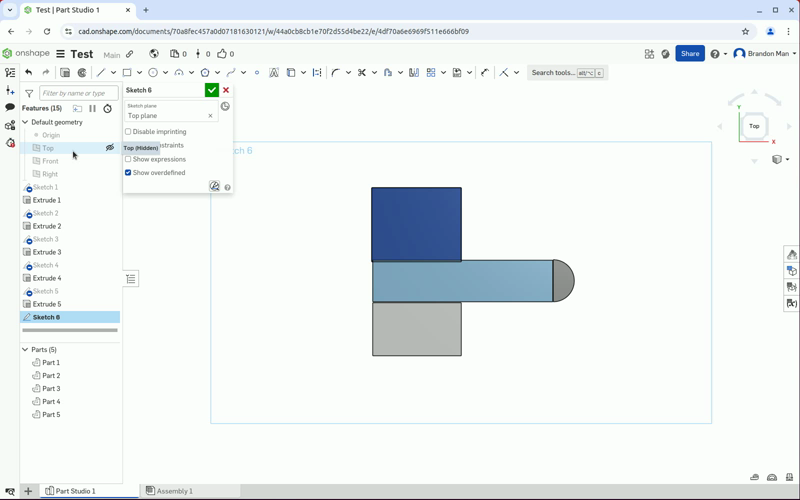
mouse_move(73, 352)
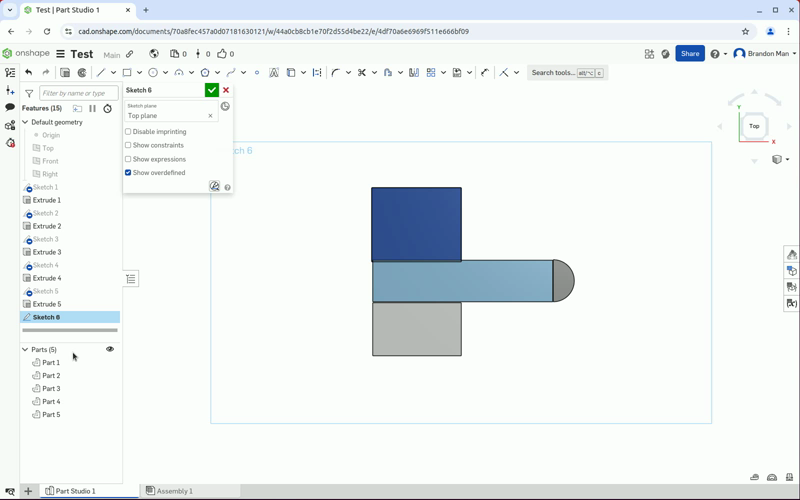
key(y)
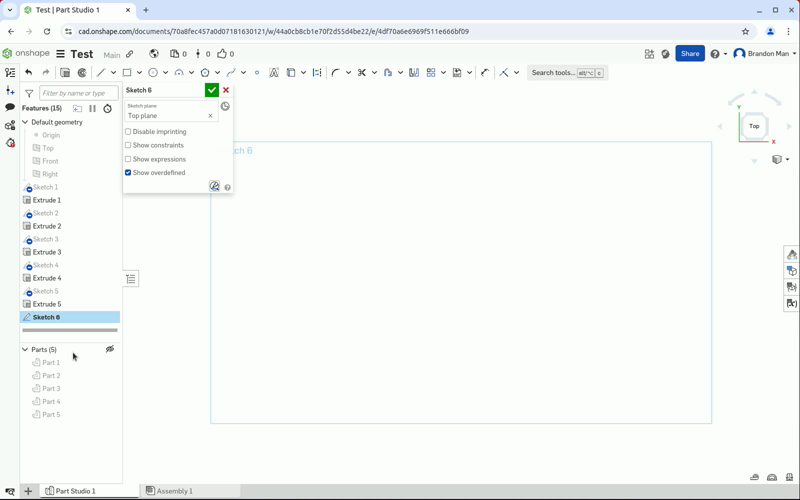
key(l)
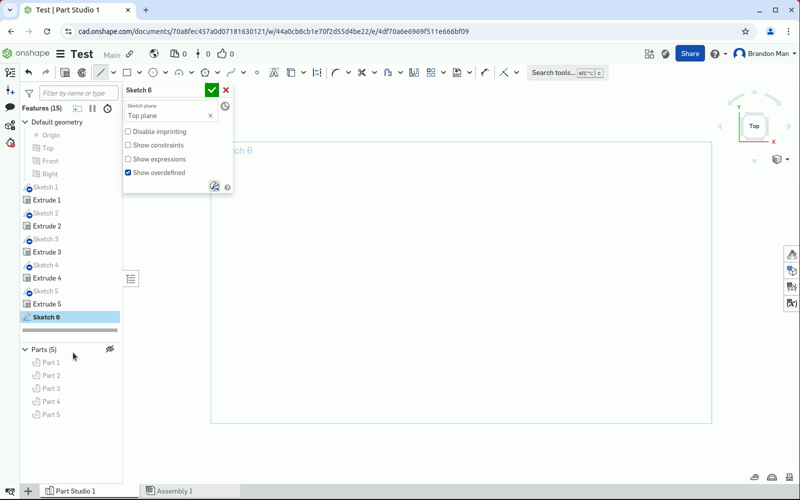
key_down(shift)
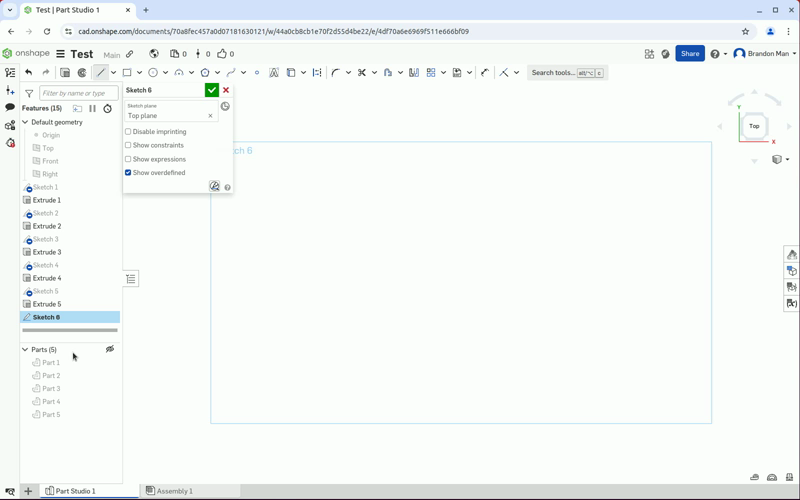
mouse_move(372, 355)
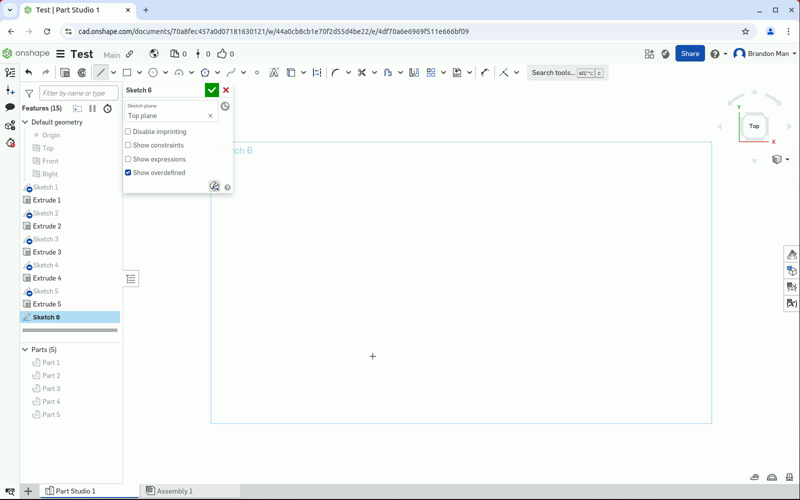
click(372, 355)
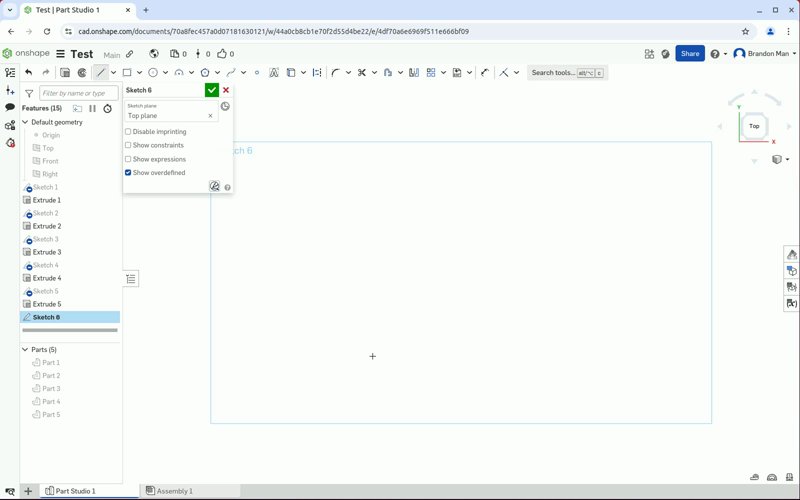
key_up(shift)
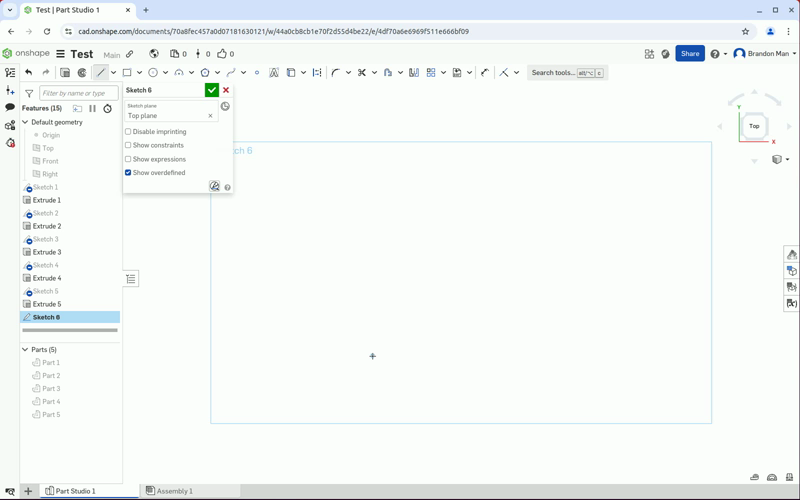
key_down(shift)
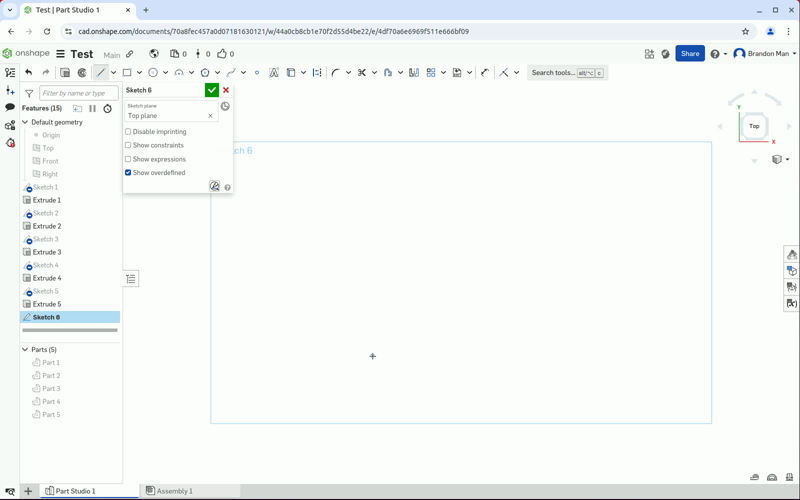
mouse_move(461, 355)
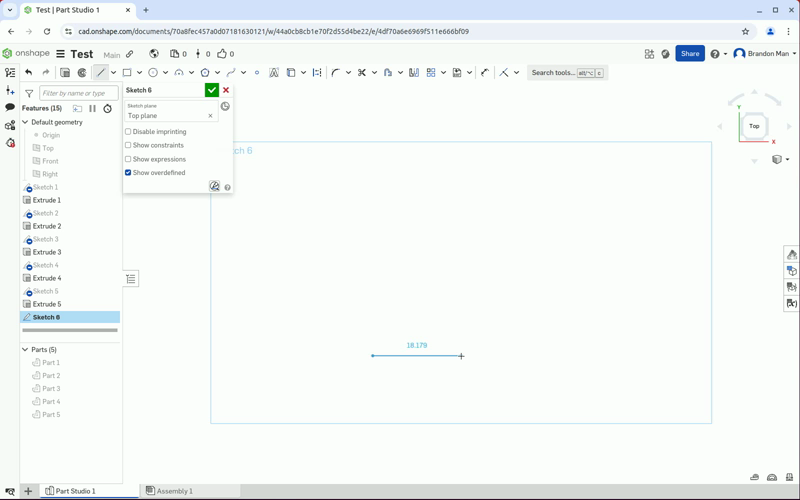
click(461, 355)
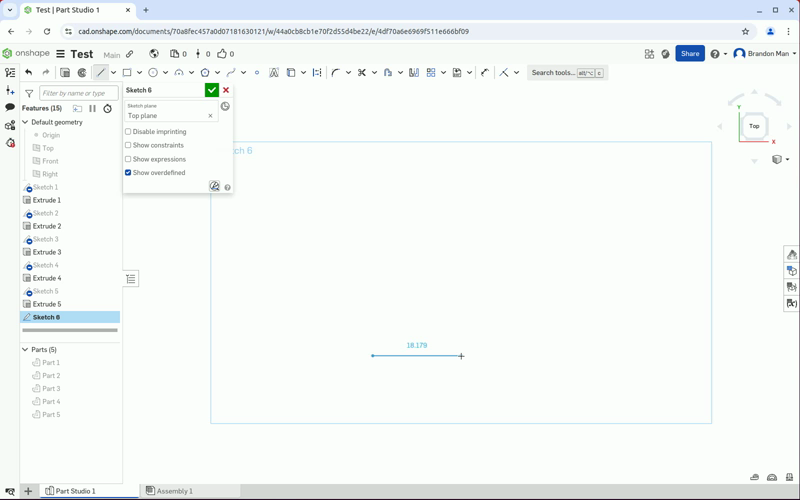
key_up(shift)
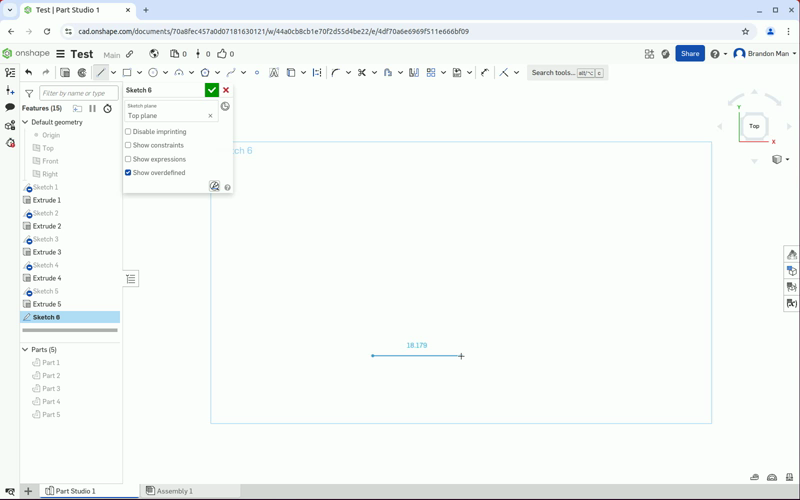
key_down(shift)
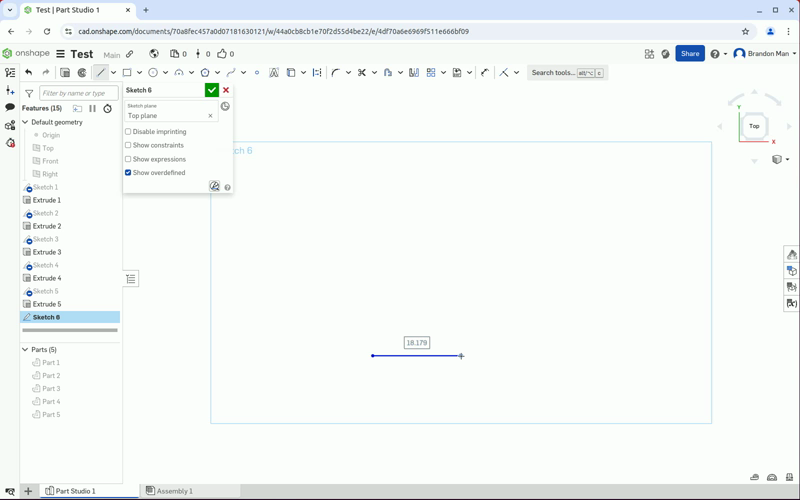
mouse_move(491, 355)
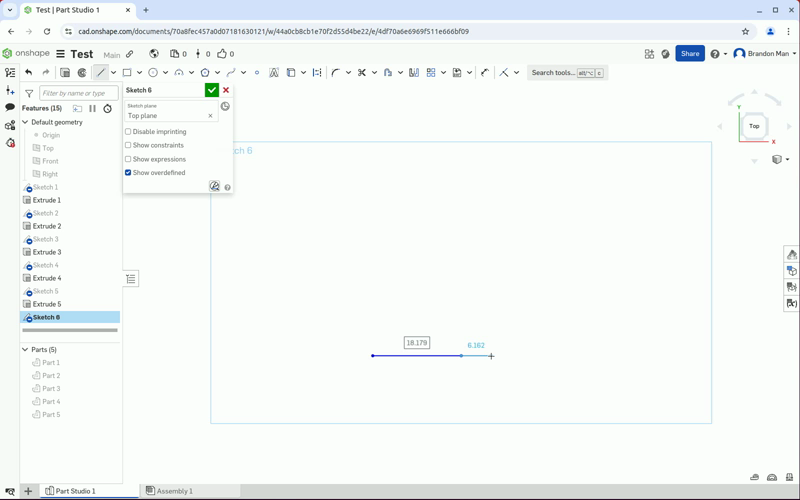
mouse_move(461, 302)
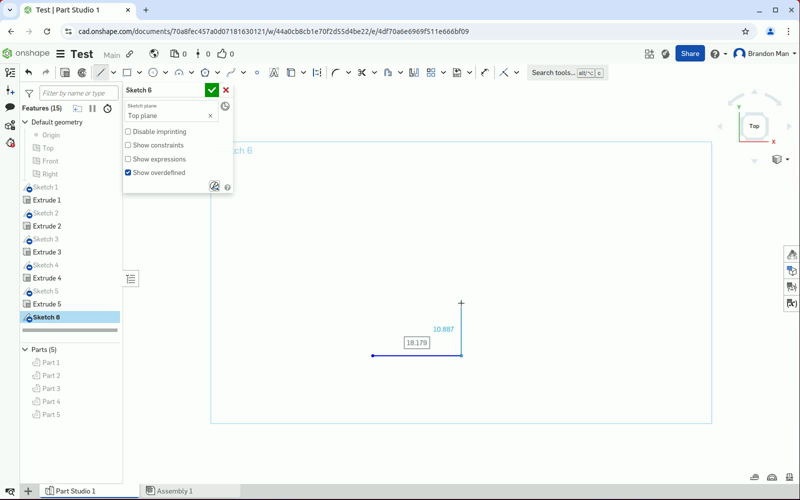
click(461, 302)
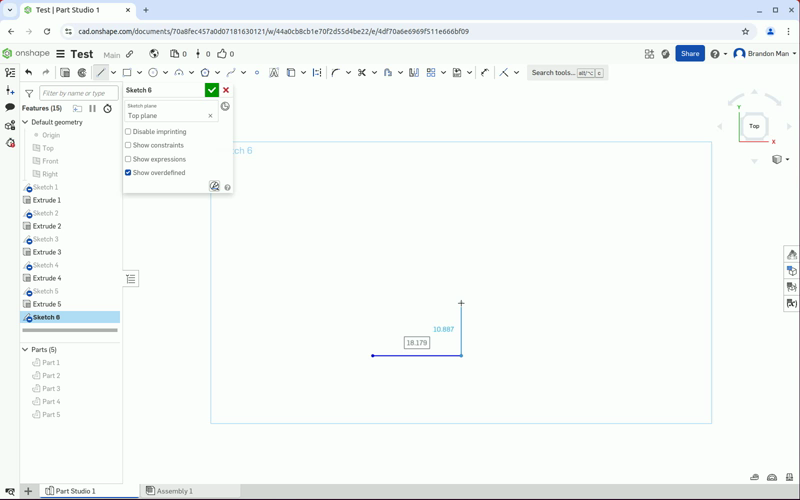
key_up(shift)
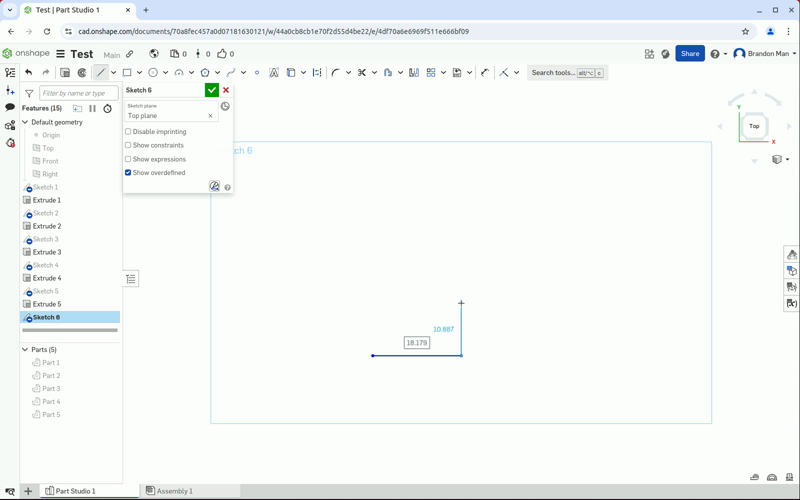
key_down(shift)
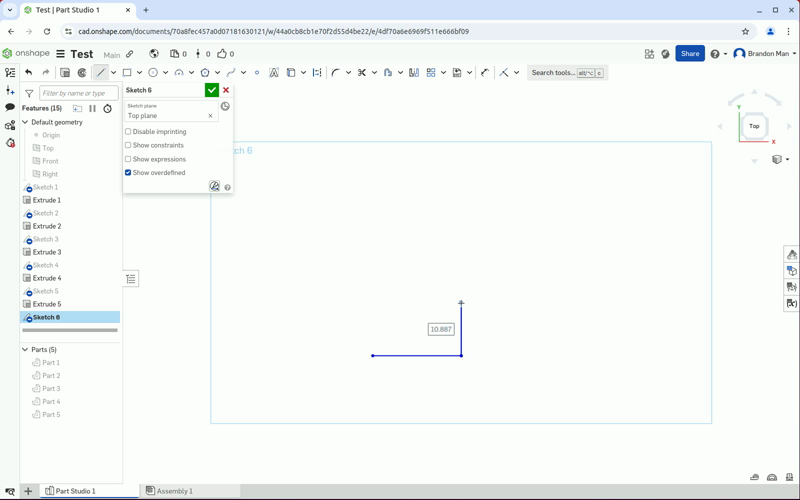
mouse_move(372, 302)
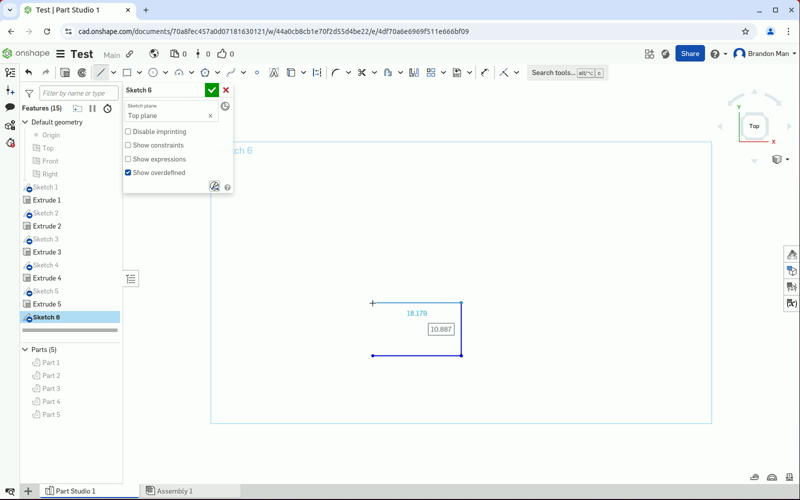
click(372, 302)
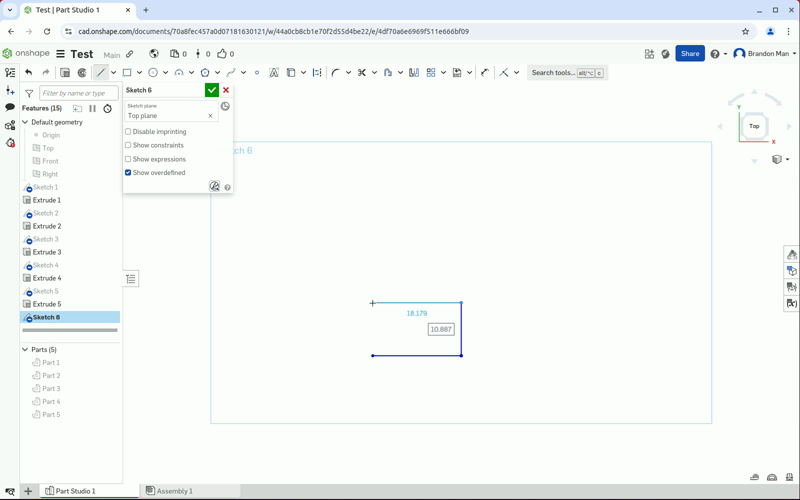
key_up(shift)
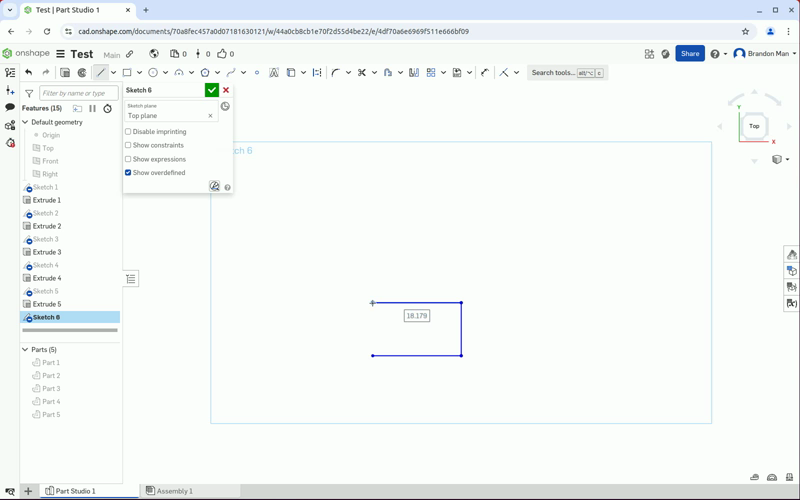
mouse_move(402, 302)
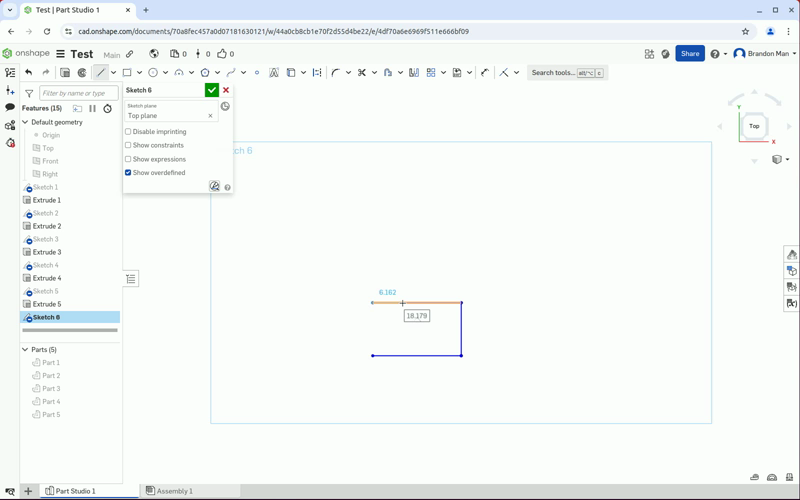
key_down(shift)
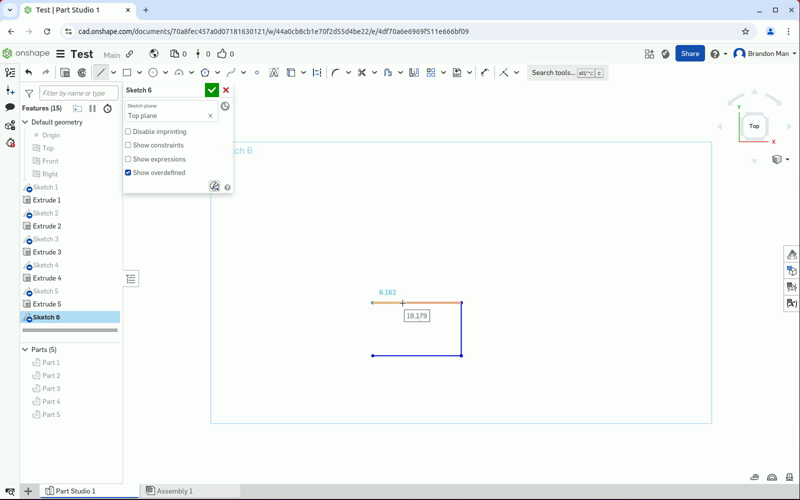
mouse_move(372, 355)
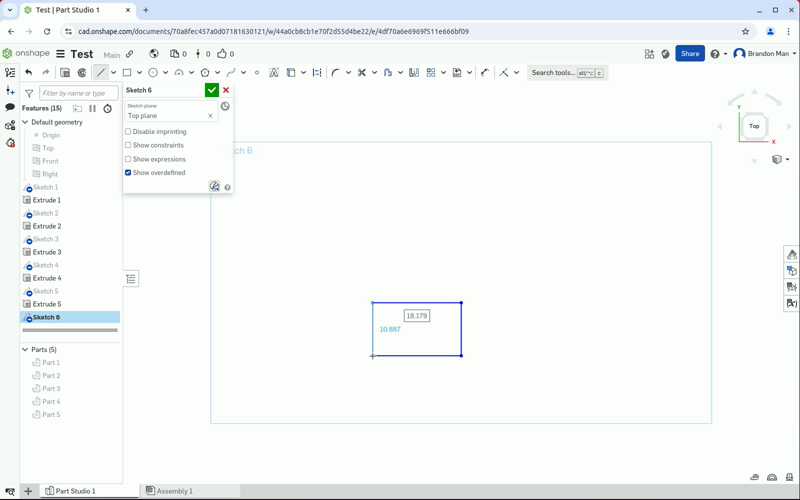
key_up(shift)
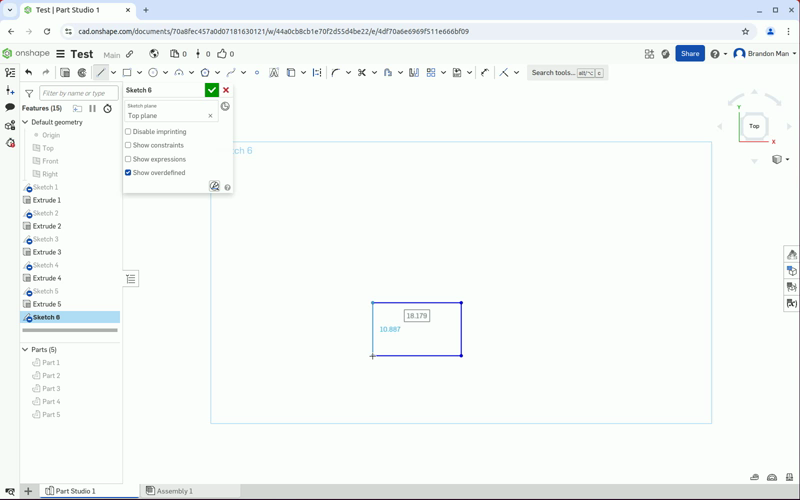
click(372, 355)
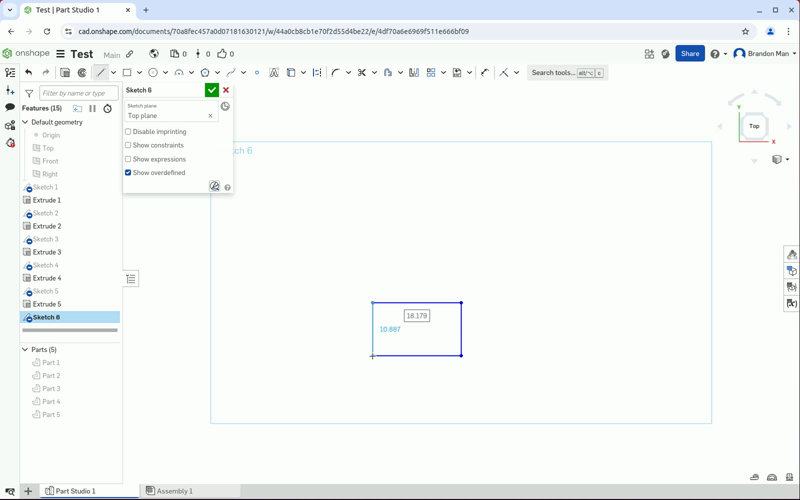
key(esc)
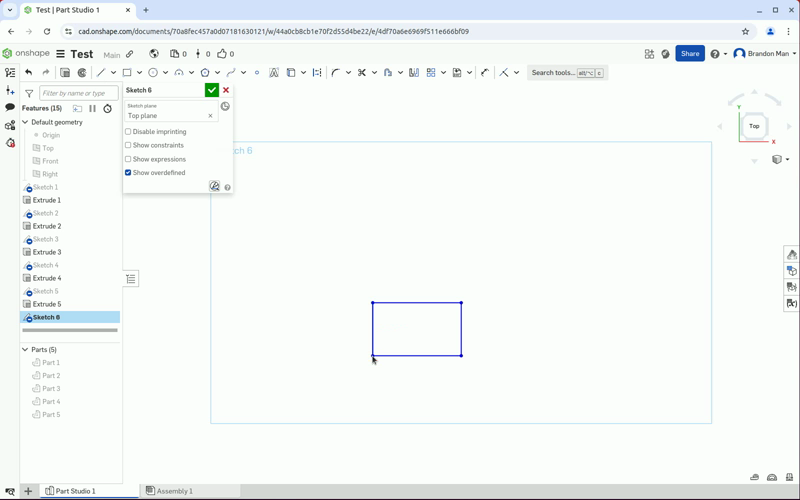
mouse_move(426, 318)
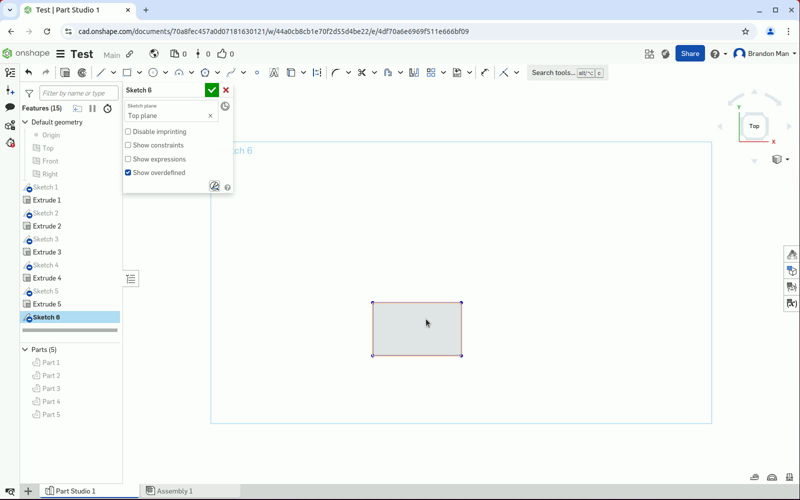
click(426, 318)
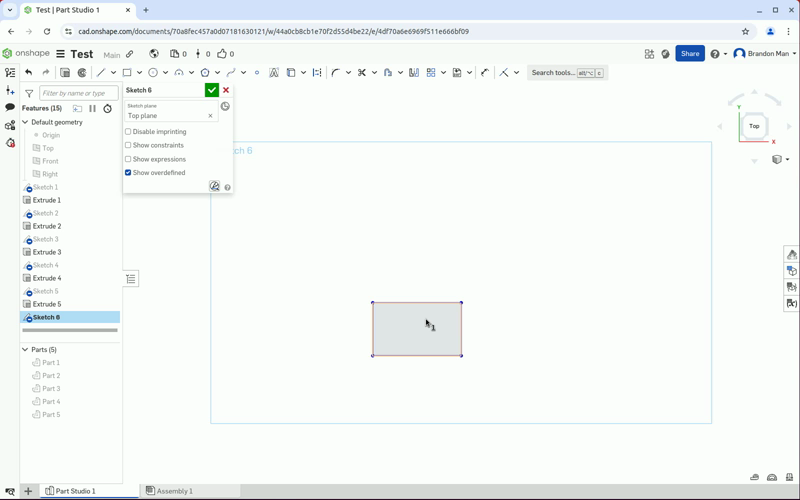
mouse_move(73, 352)
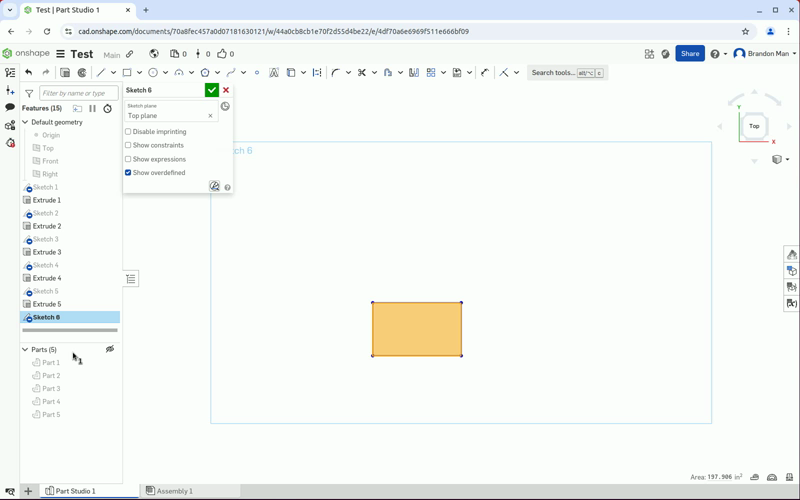
key(shift+y)
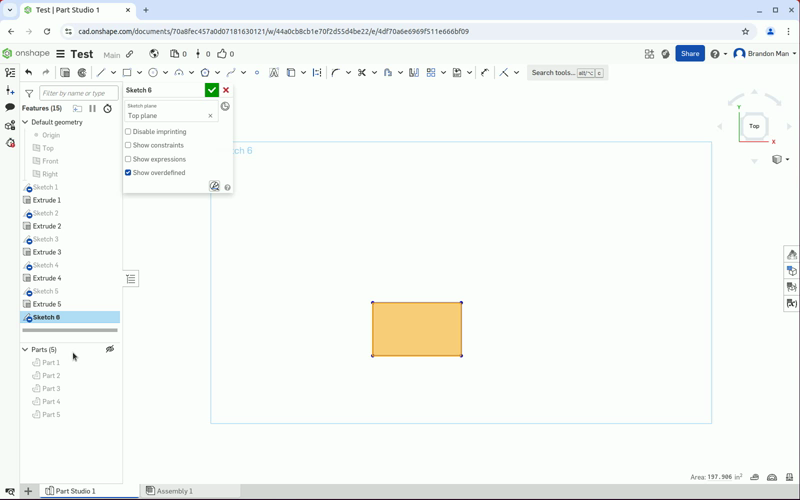
key(shift+e)
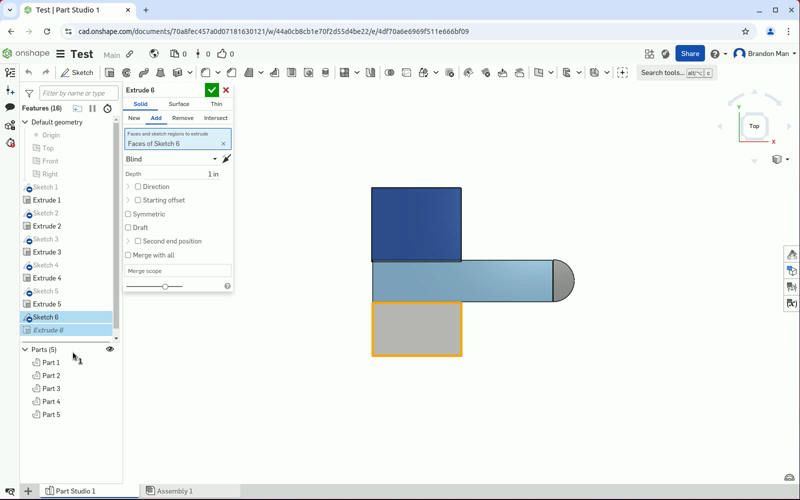
mouse_move(143, 106)
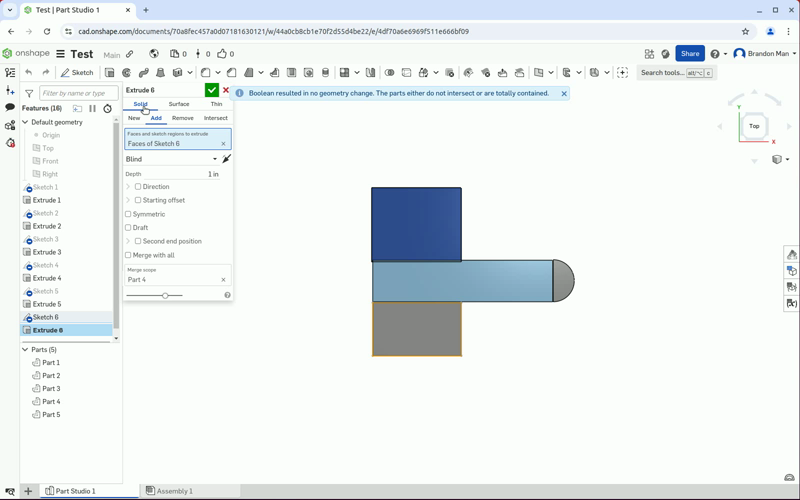
click(143, 106)
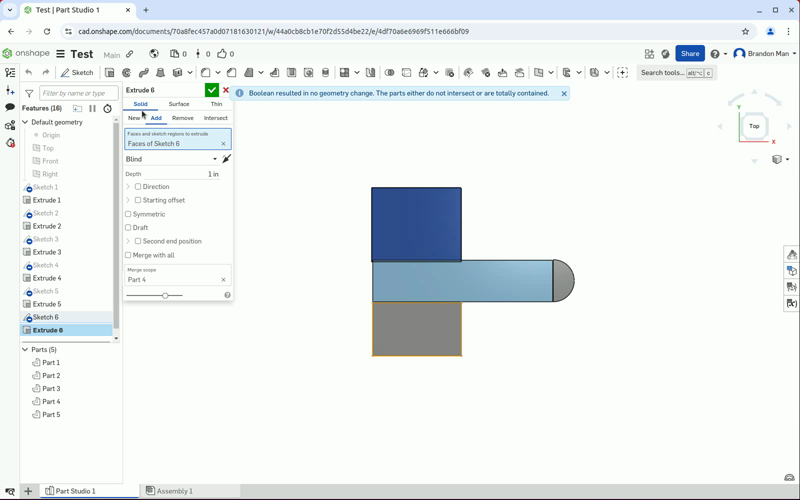
mouse_move(137, 120)
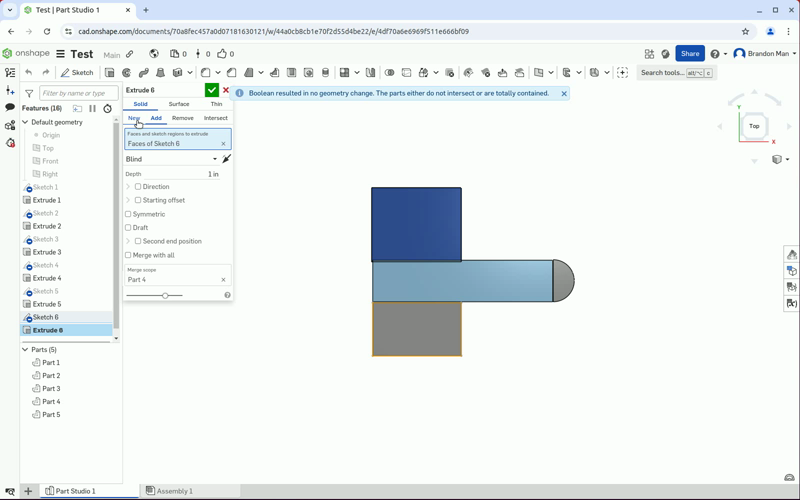
click(137, 120)
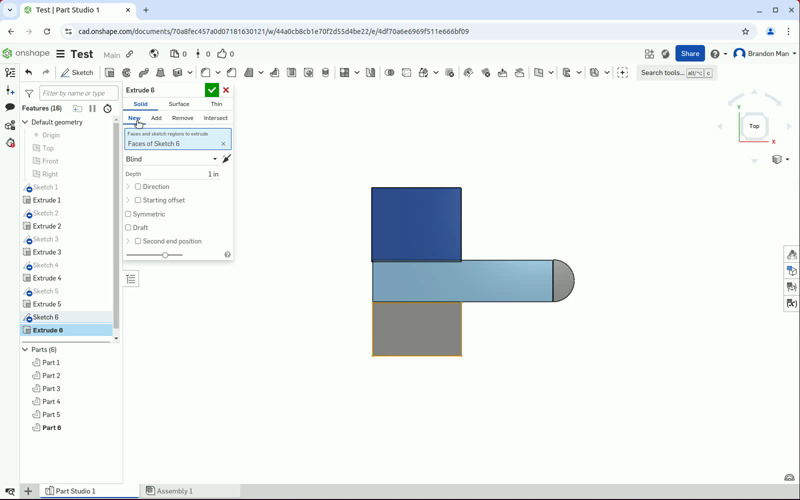
key(tab, 4)
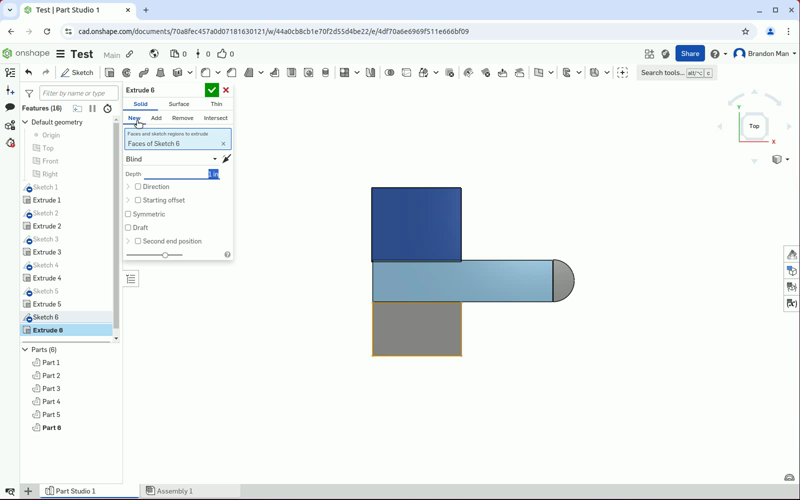
text(9.388)
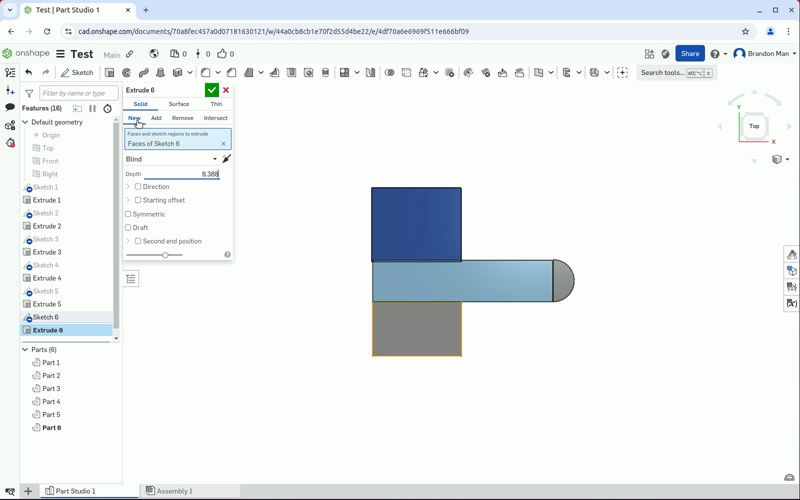
key(enter)
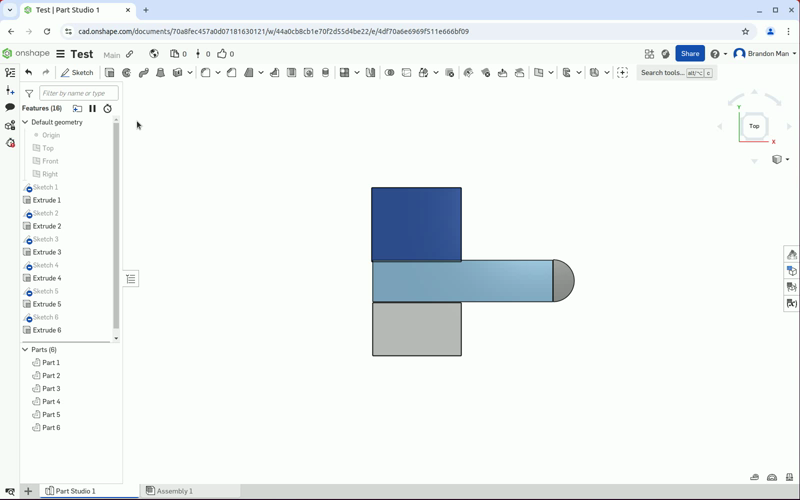
key(shift+h)
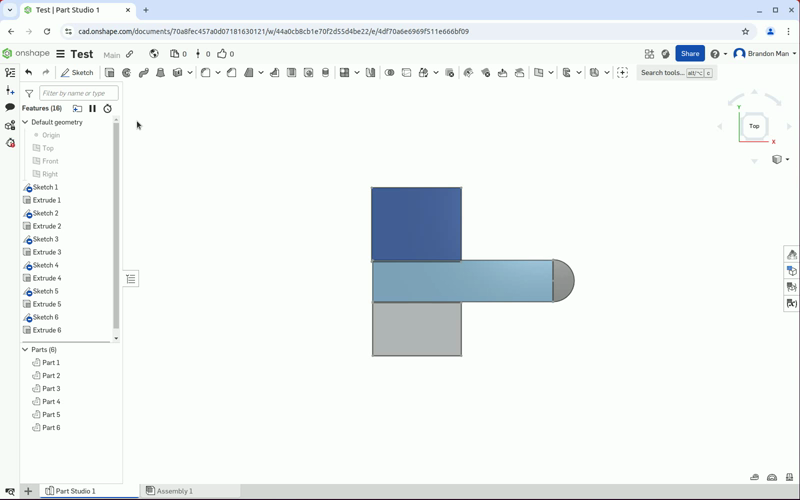
key(shift+h)
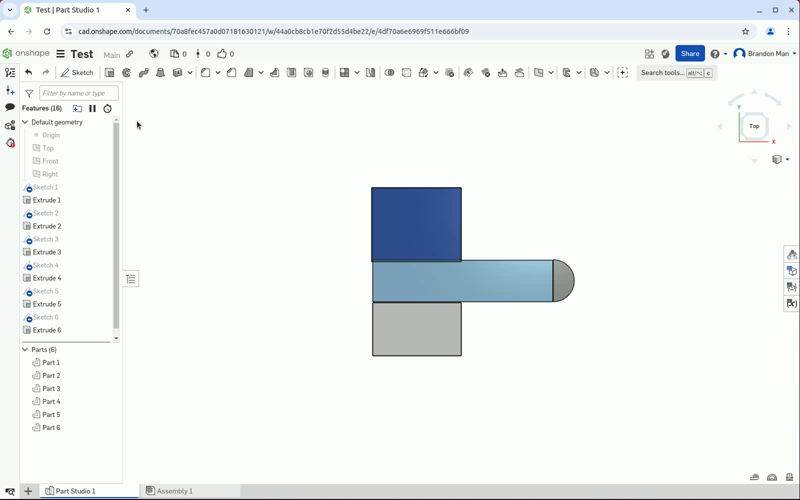
mouse_move(69, 189)
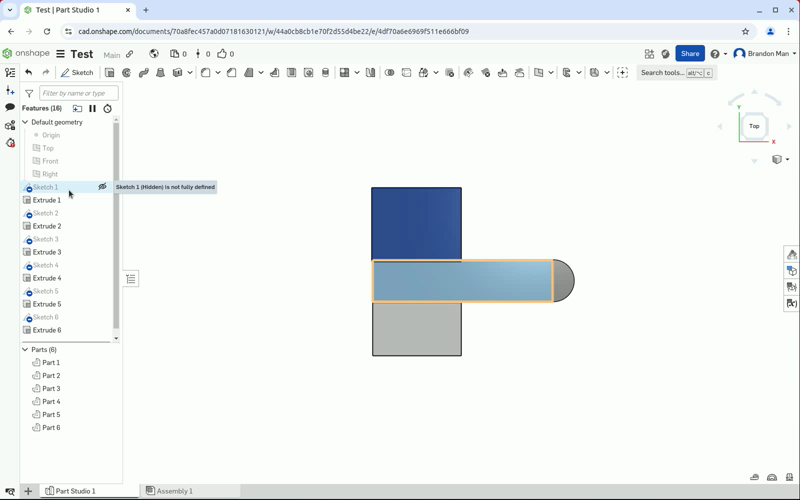
click(69, 189)
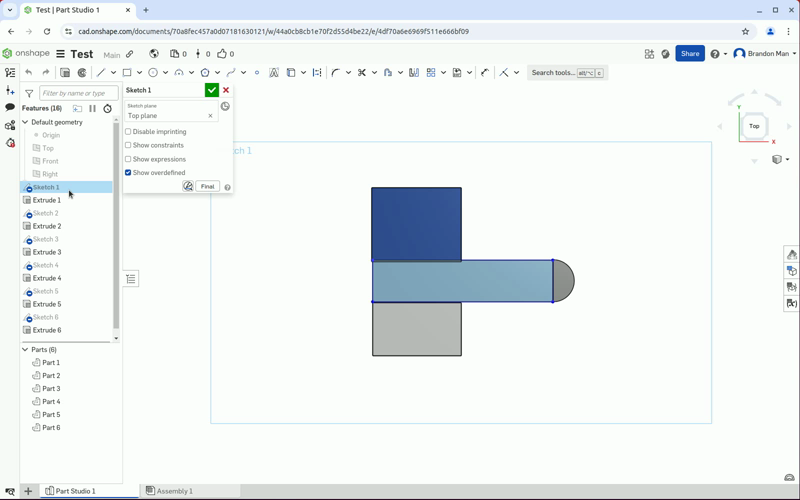
mouse_move(229, 92)
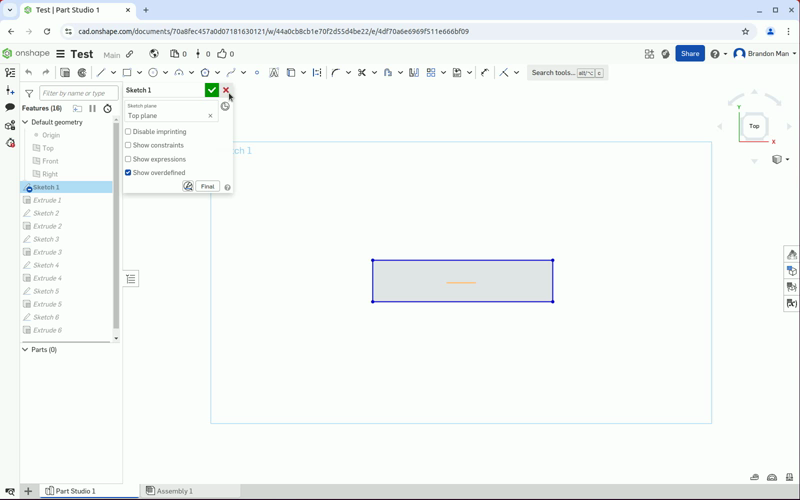
click(229, 92)
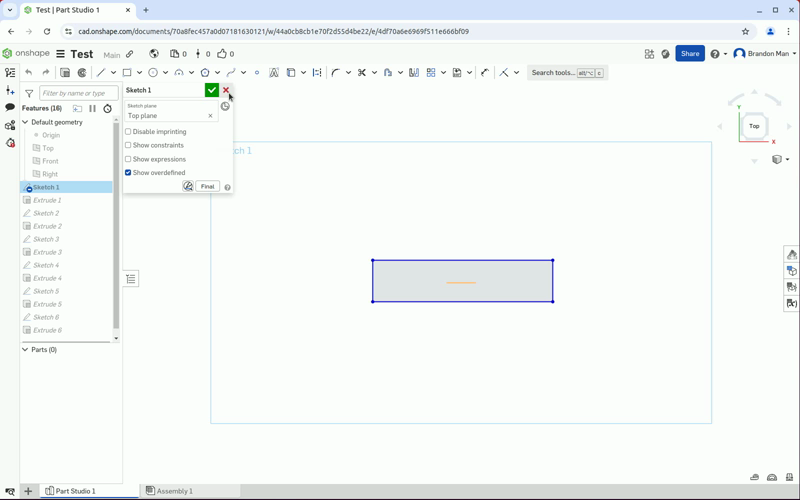
key(shift+s)
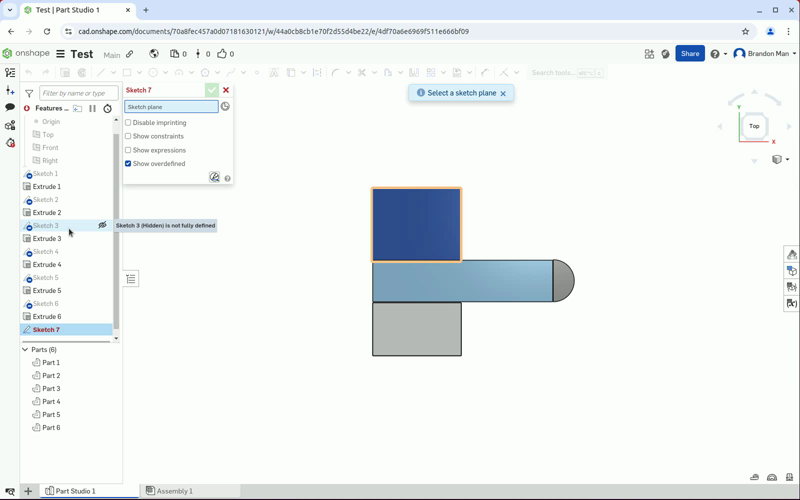
scroll(3)
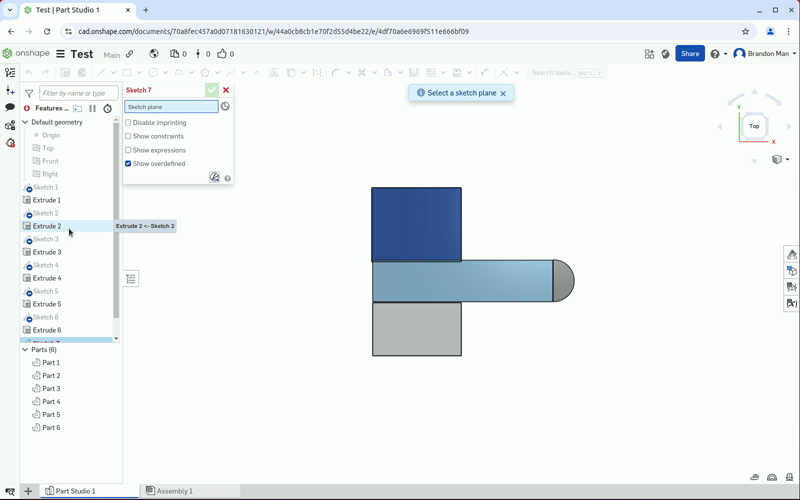
mouse_move(69, 150)
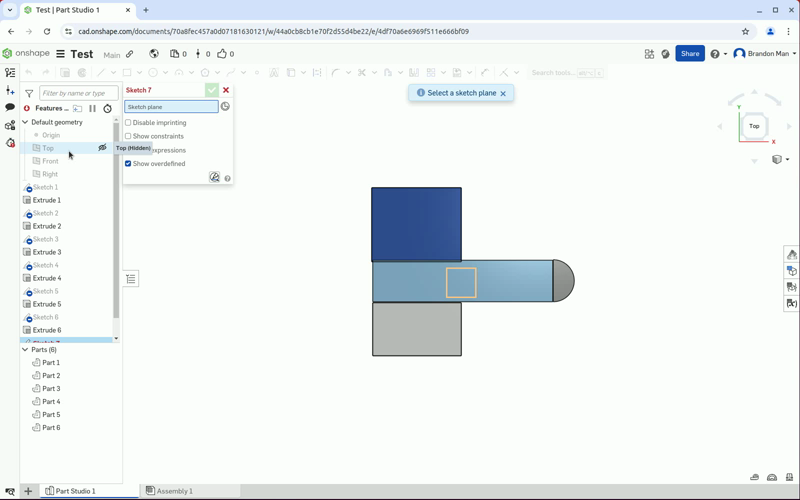
click(69, 150)
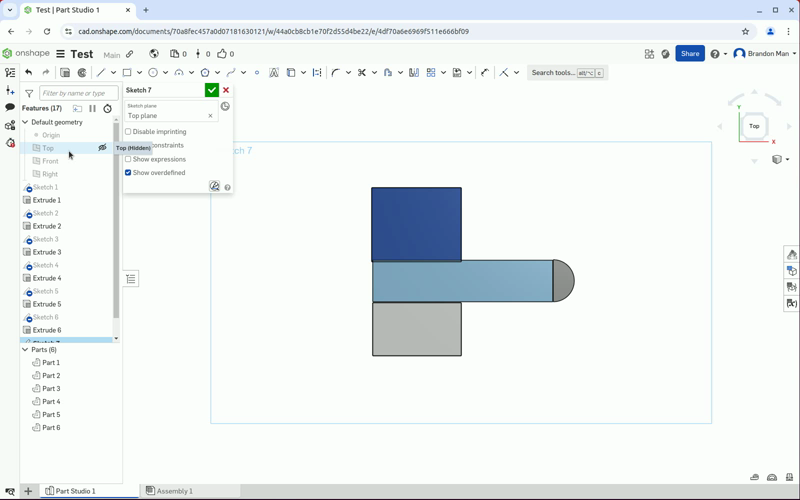
mouse_move(73, 352)
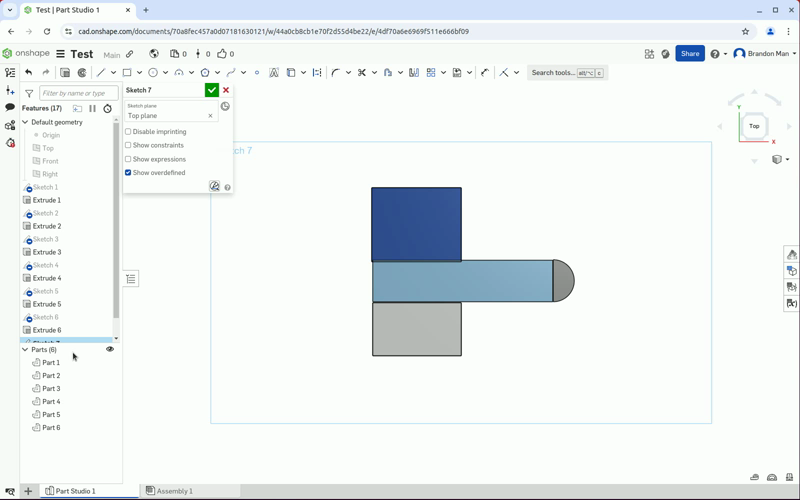
key(y)
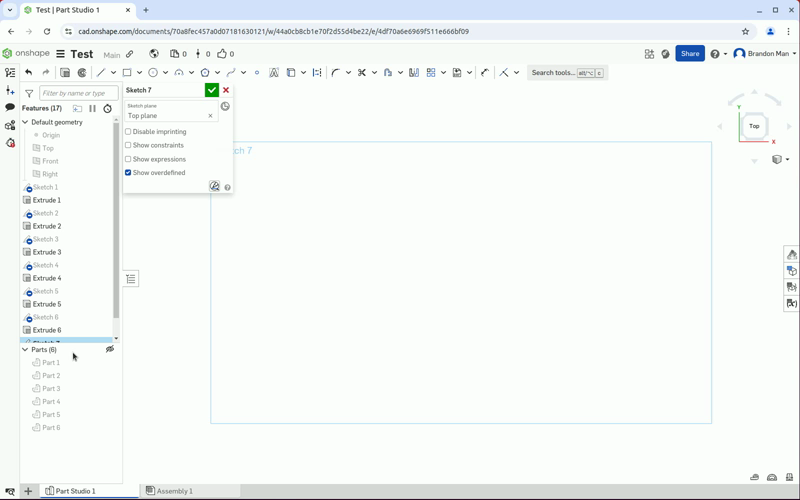
key(l)
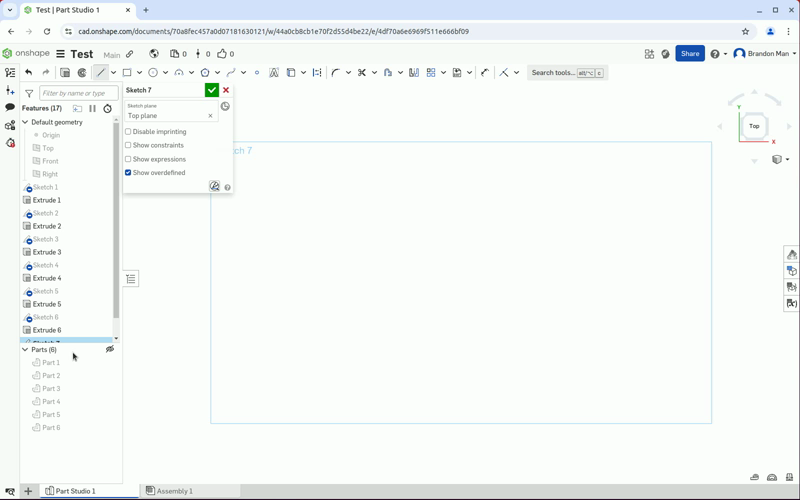
key_down(shift)
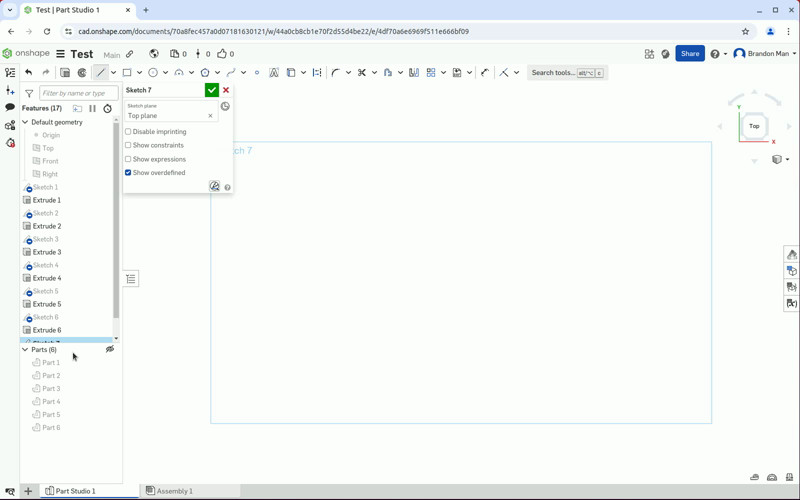
mouse_move(371, 261)
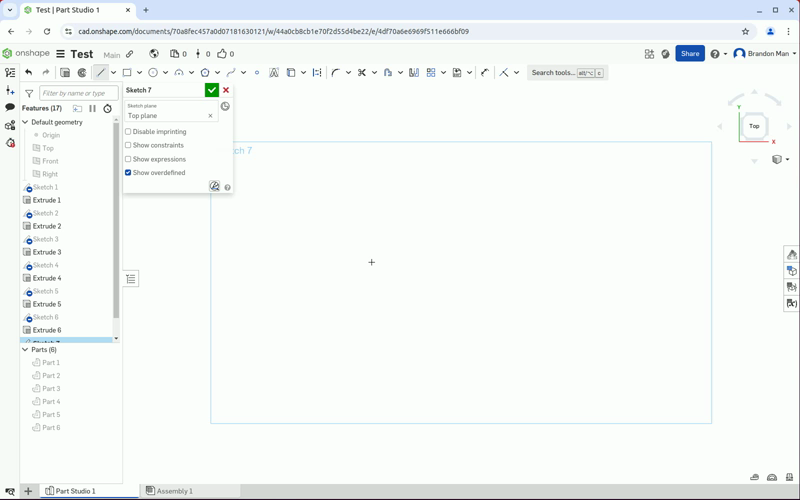
click(371, 261)
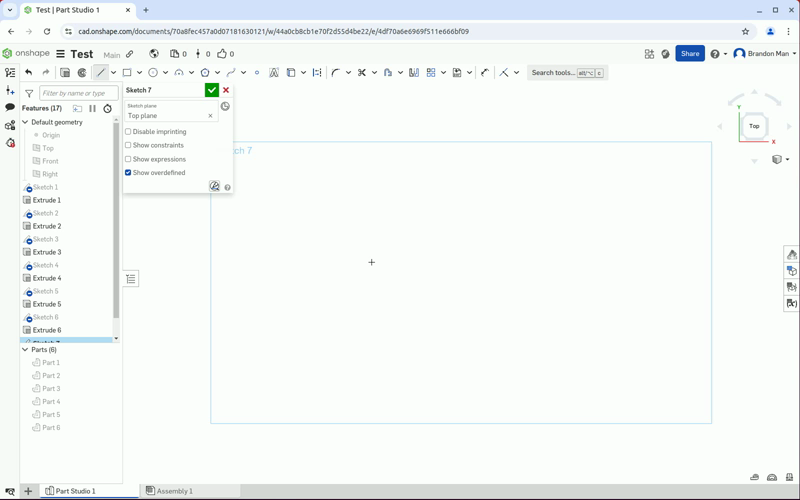
key_up(shift)
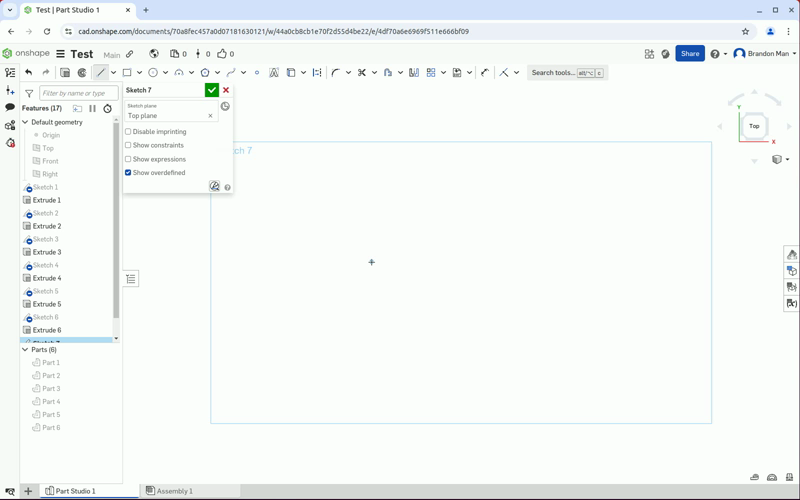
key_down(shift)
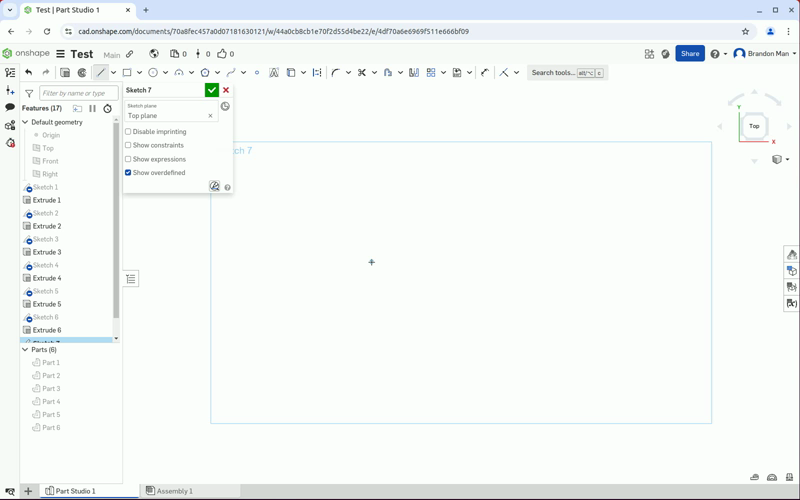
mouse_move(461, 261)
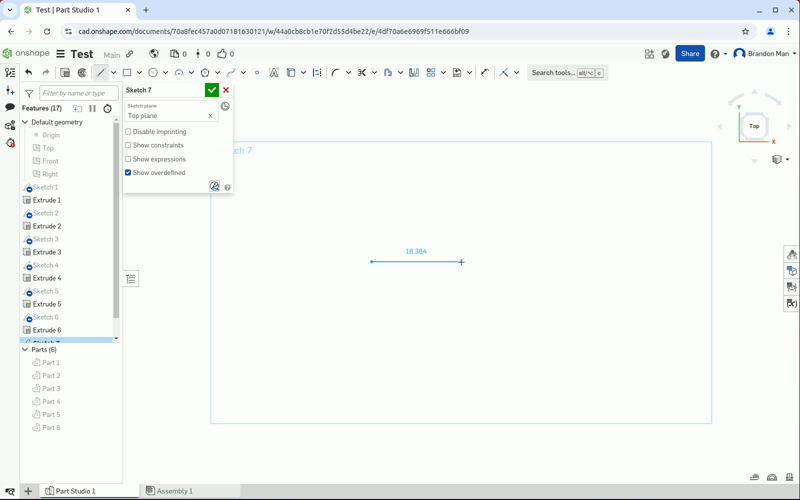
click(461, 261)
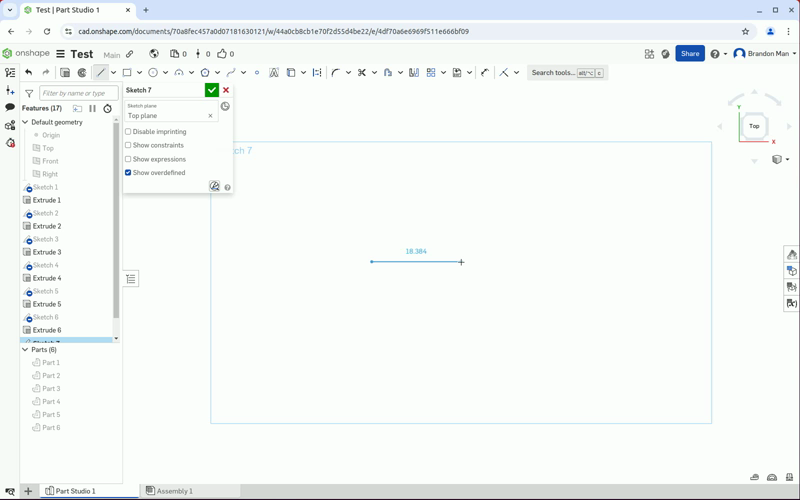
key_up(shift)
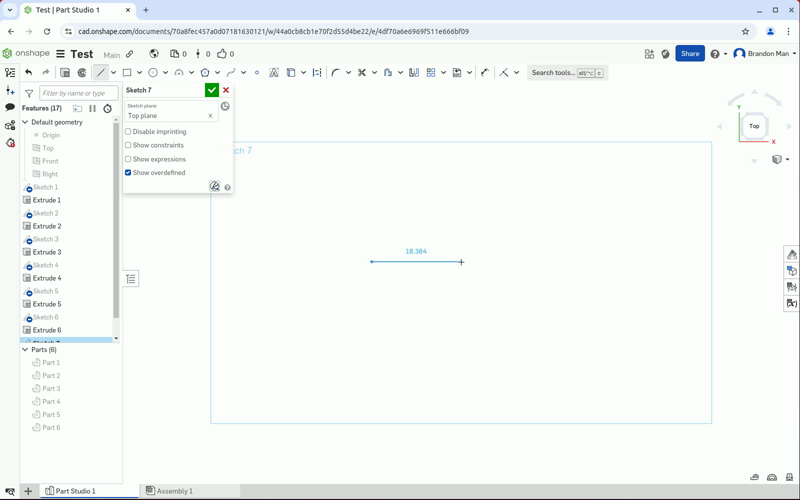
key_down(shift)
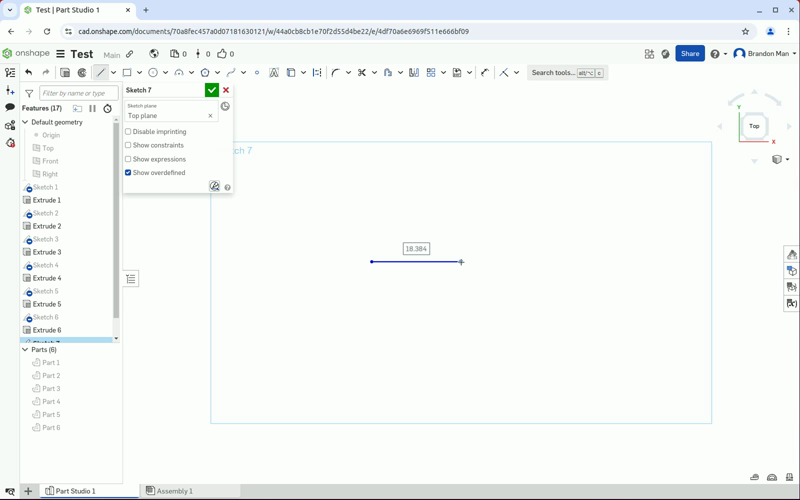
mouse_move(461, 187)
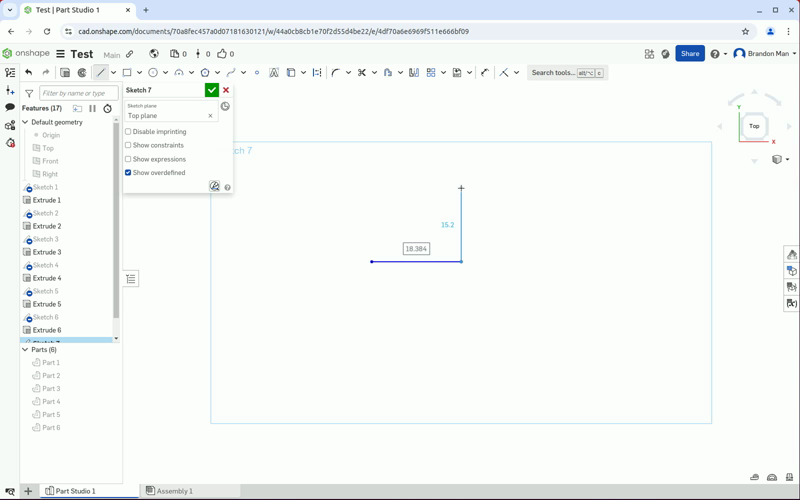
click(461, 187)
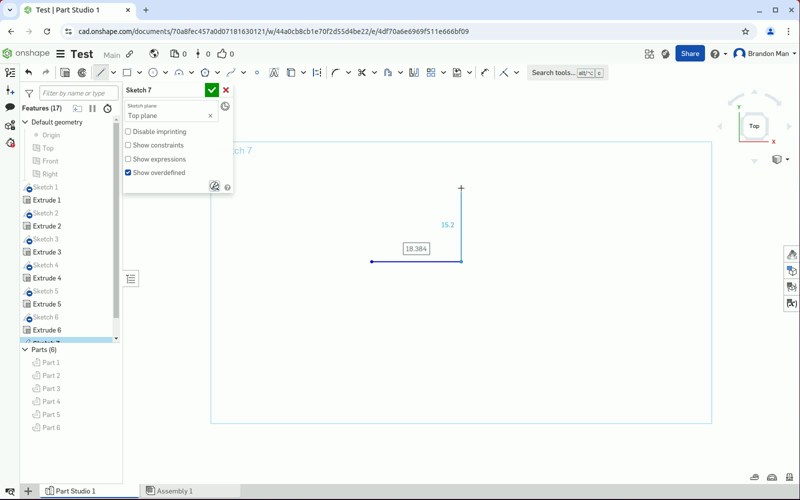
key_up(shift)
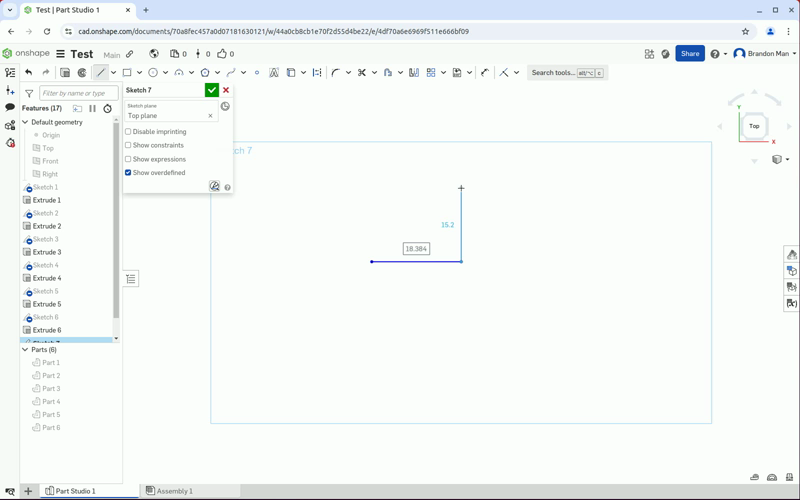
key_down(shift)
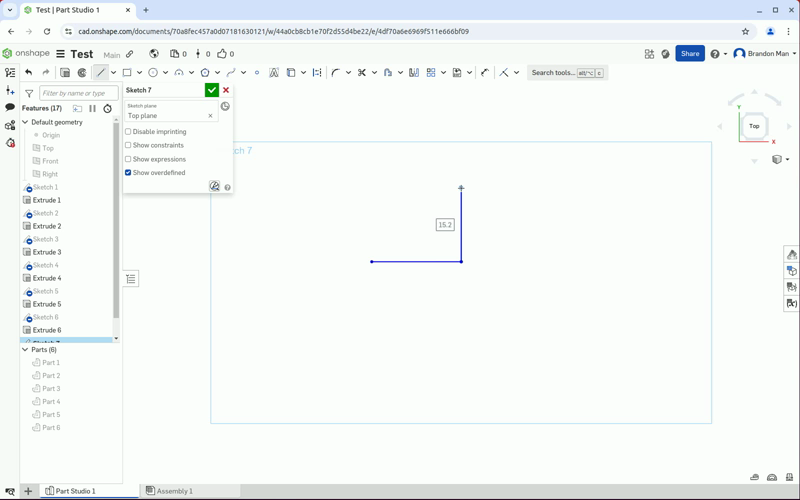
mouse_move(371, 187)
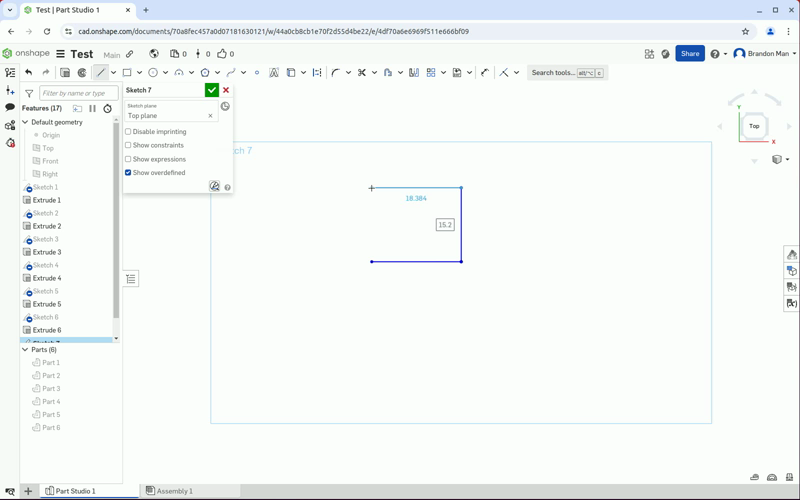
click(371, 187)
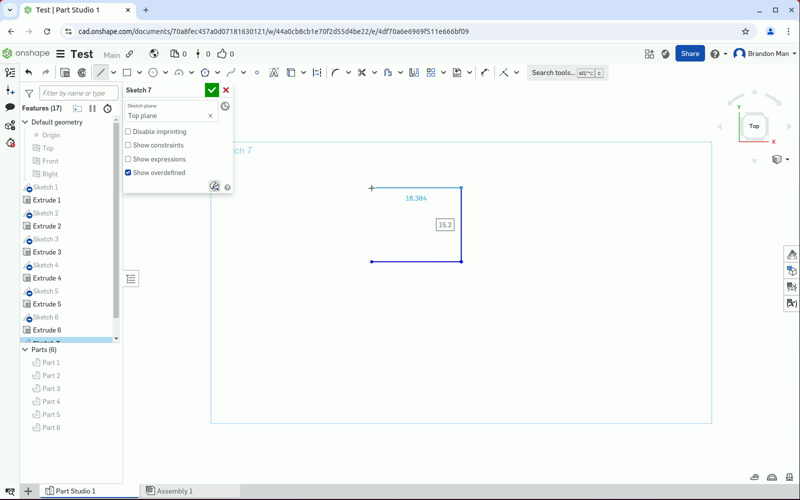
key_up(shift)
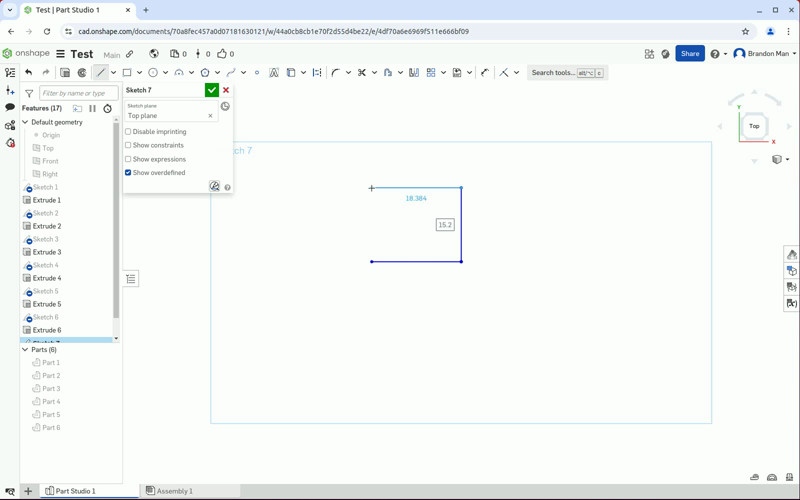
key_down(shift)
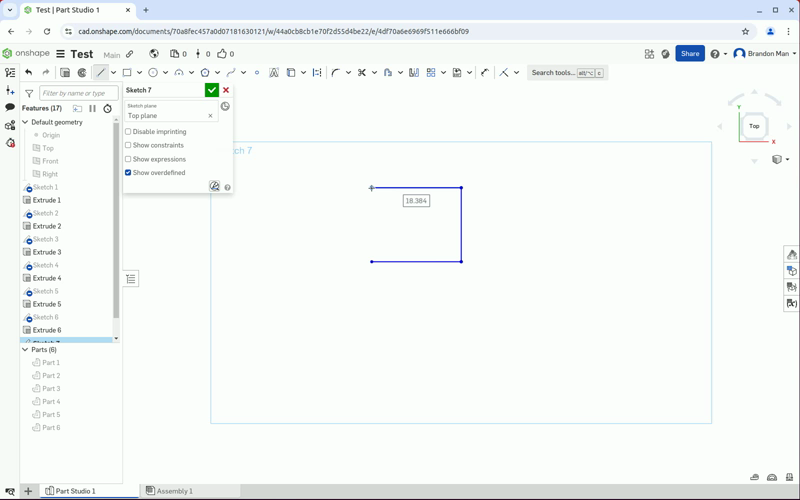
mouse_move(371, 261)
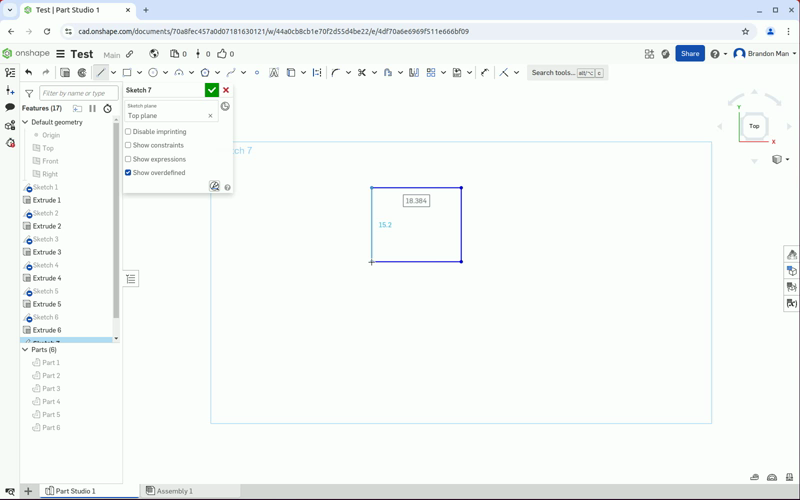
key_up(shift)
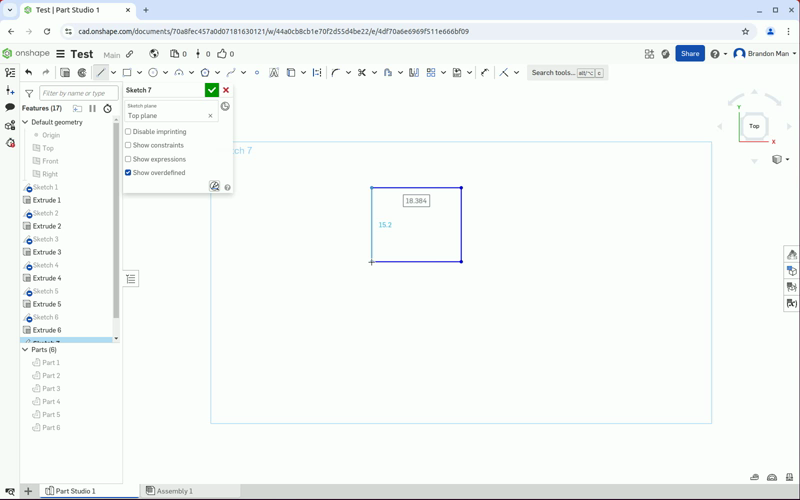
click(371, 261)
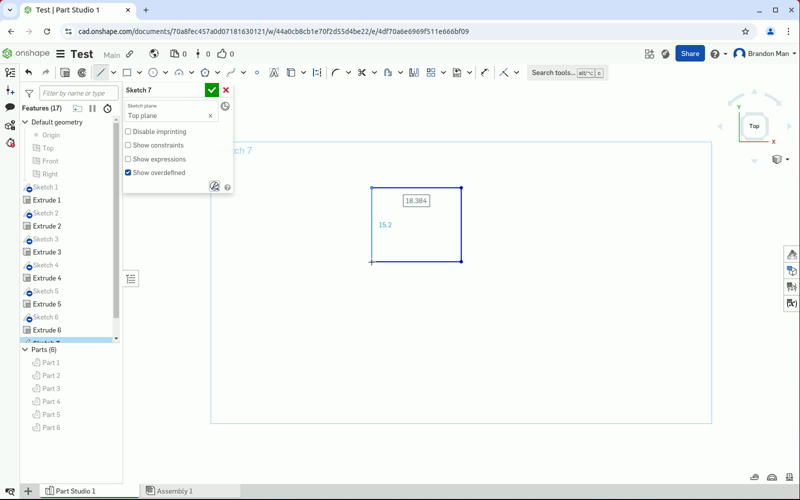
key(esc)
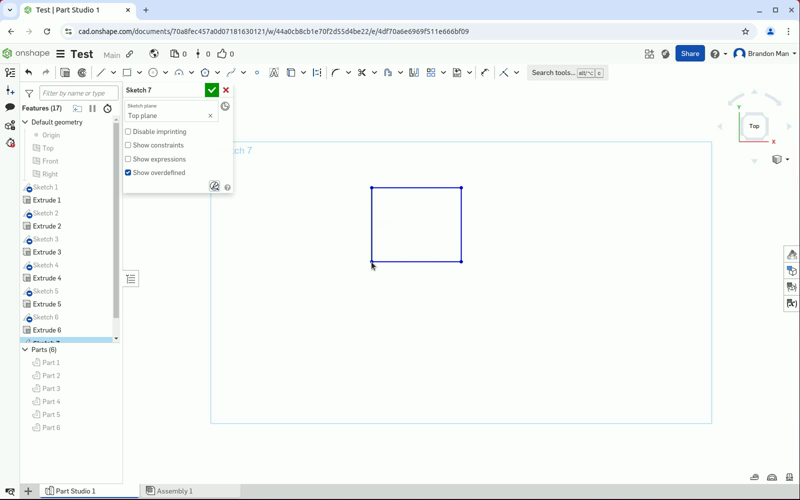
mouse_move(401, 252)
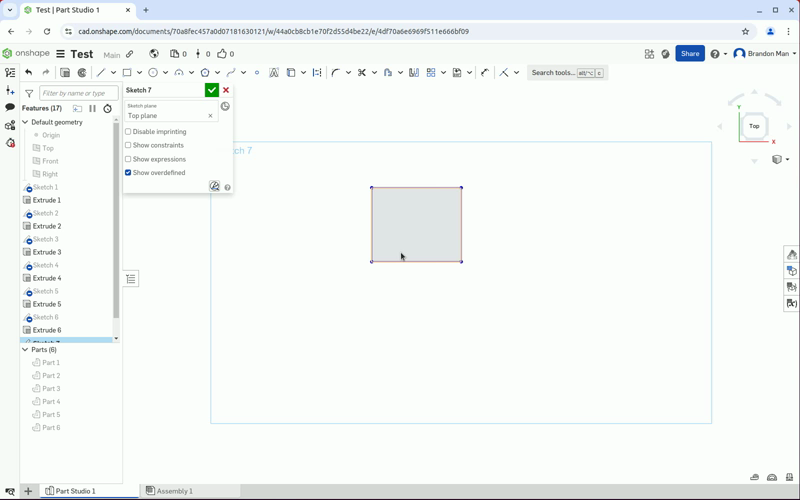
click(401, 252)
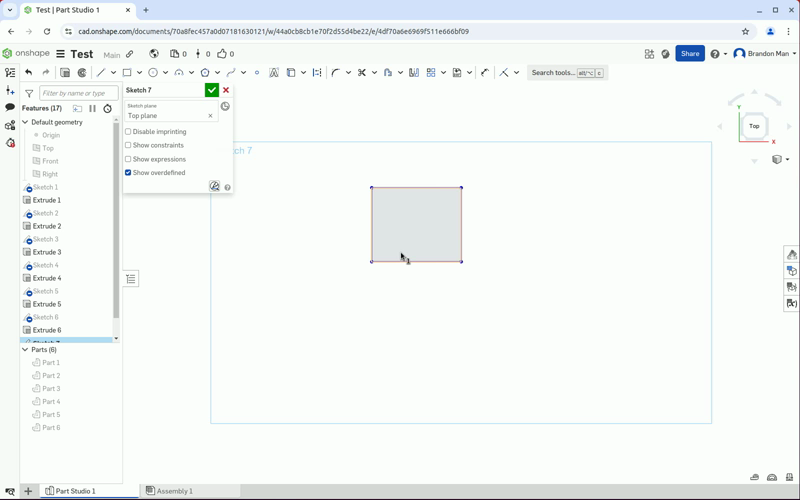
mouse_move(73, 352)
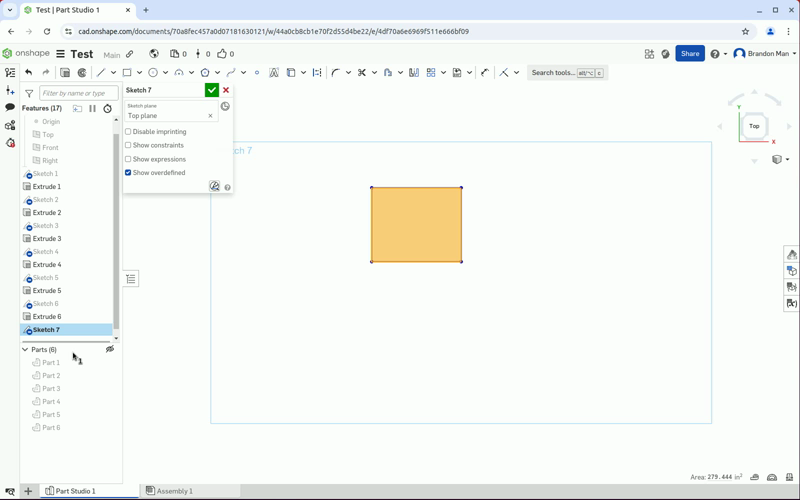
key(shift+y)
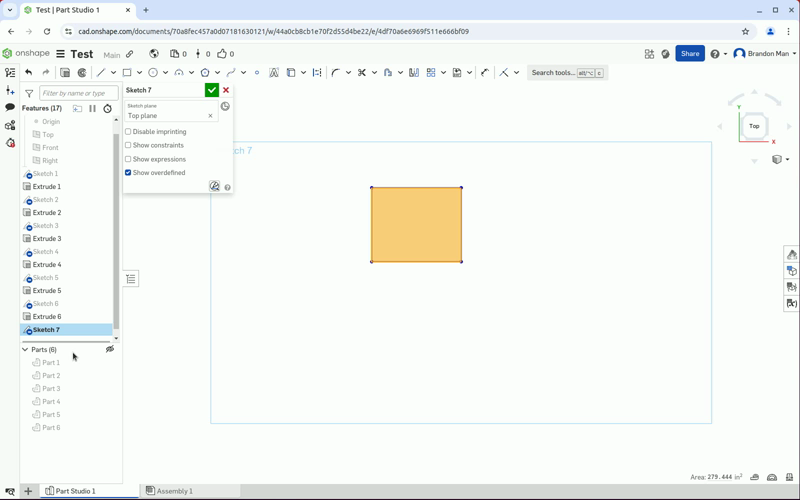
key(shift+e)
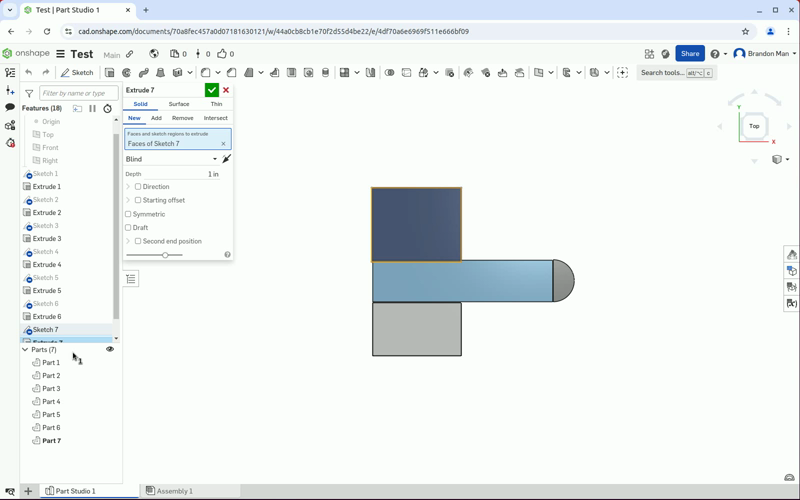
mouse_move(143, 106)
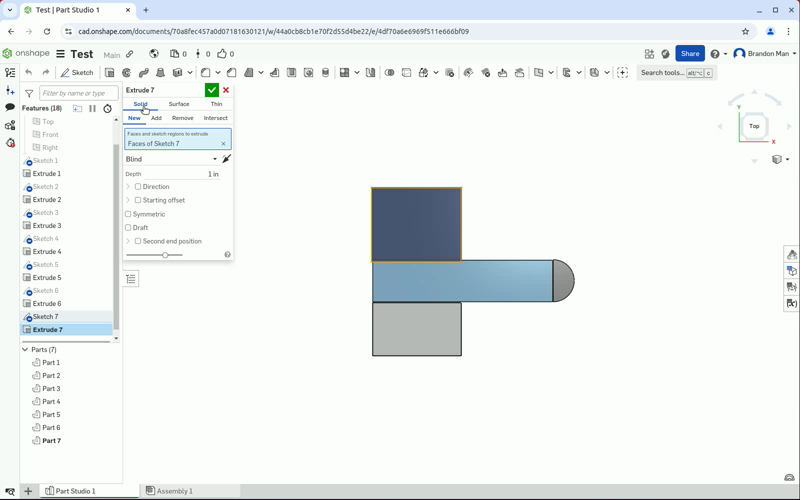
click(143, 106)
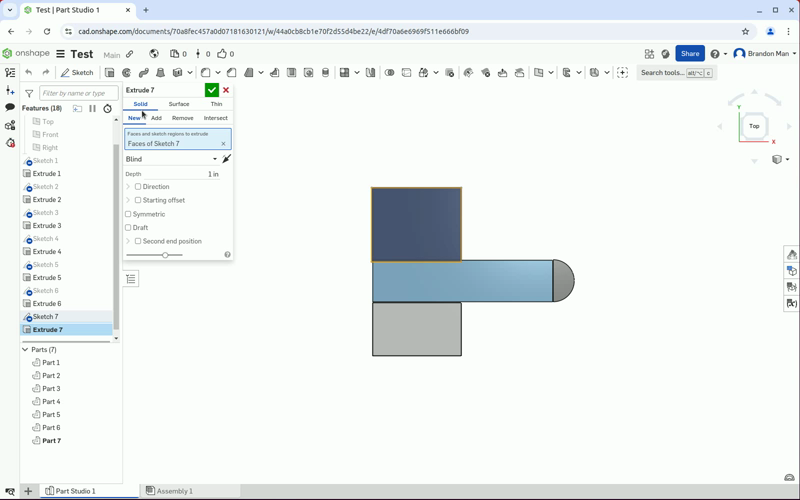
mouse_move(137, 120)
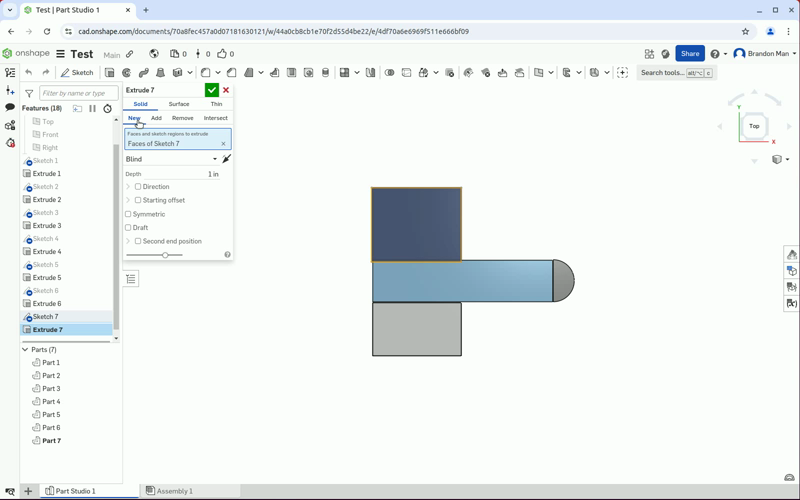
click(137, 120)
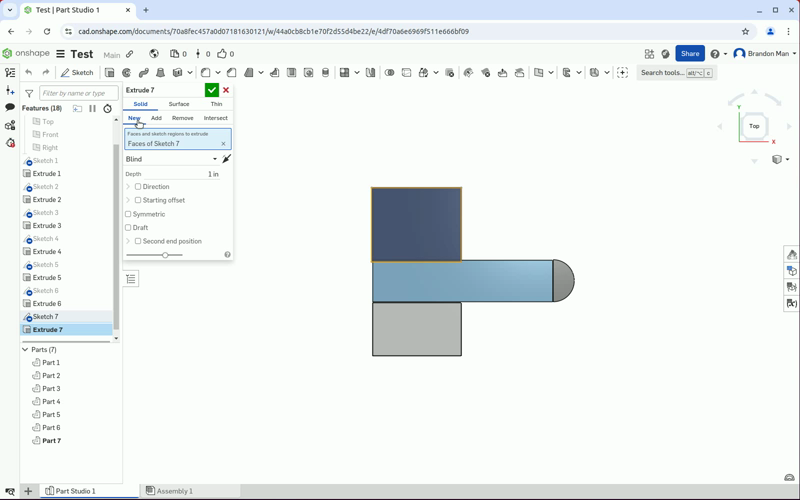
key(tab, 4)
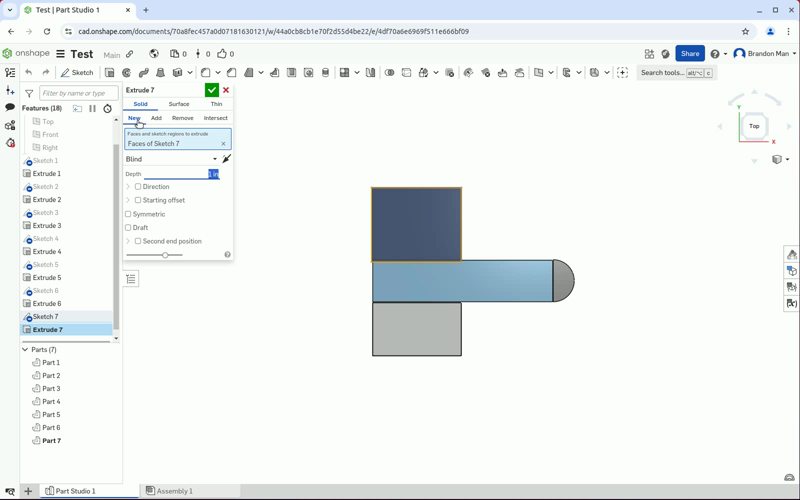
text(9.388)
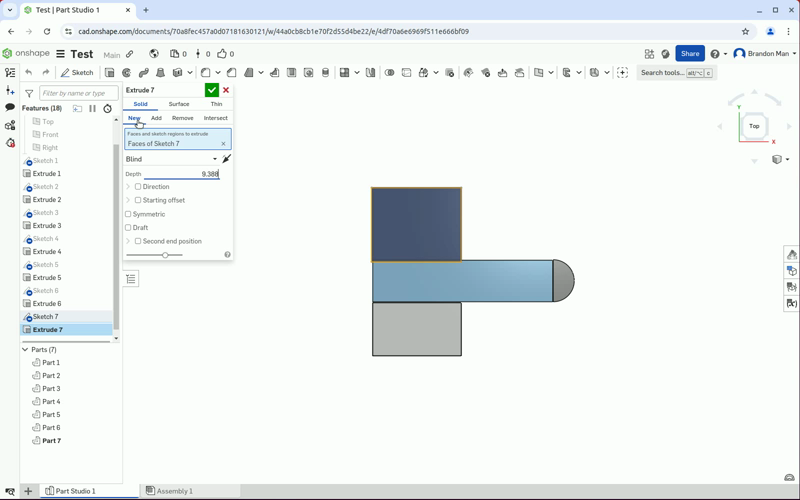
key(enter)
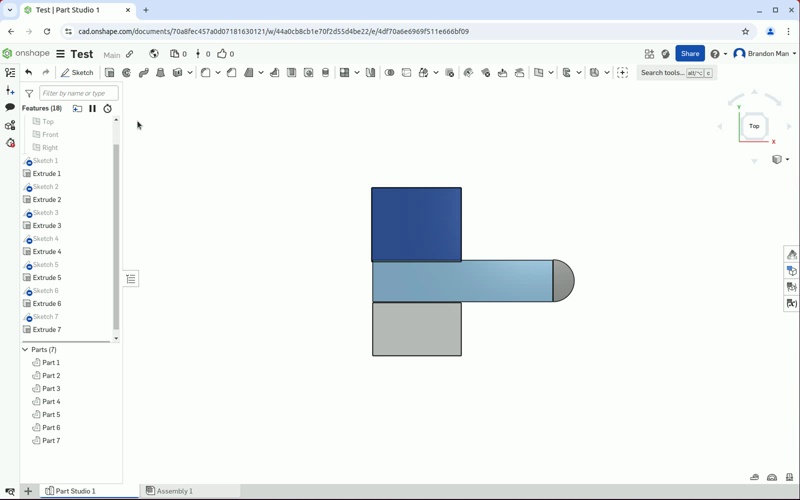
key(shift+h)
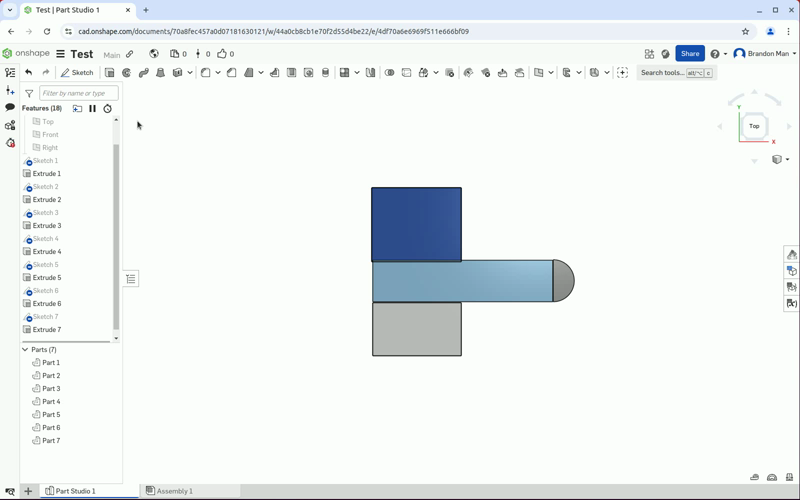
key(shift+h)
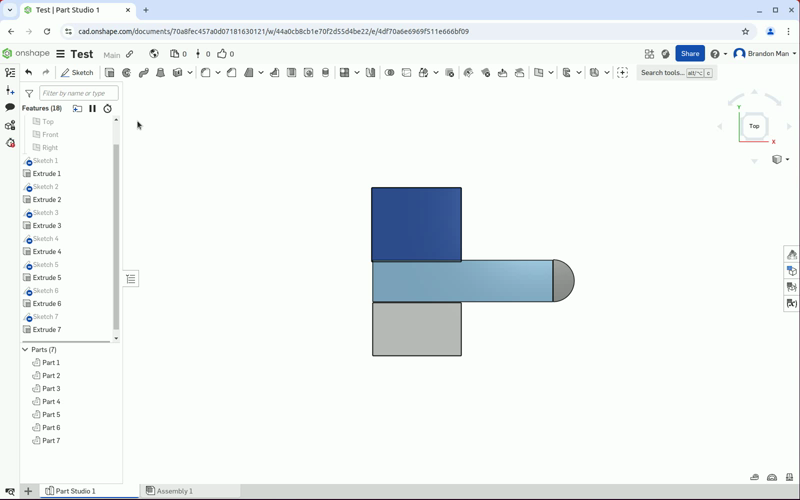
mouse_move(69, 163)
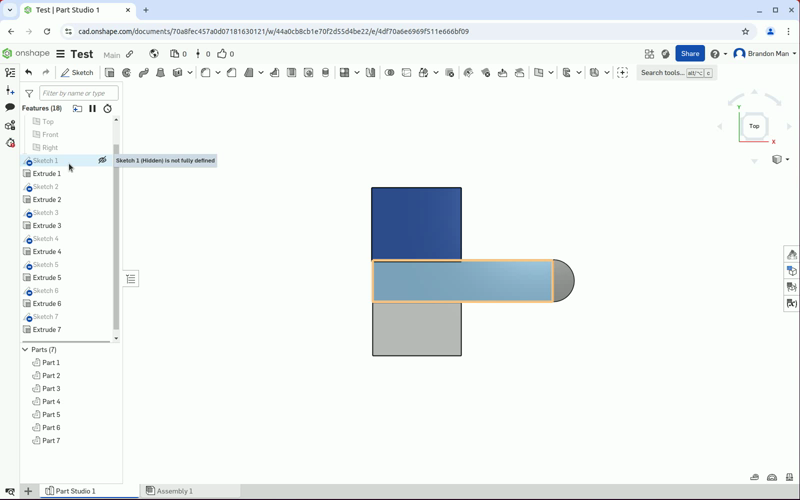
click(69, 163)
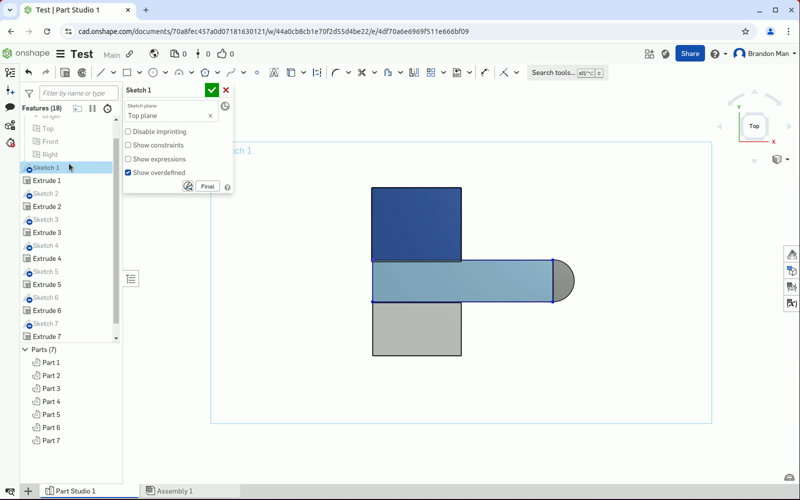
mouse_move(229, 92)
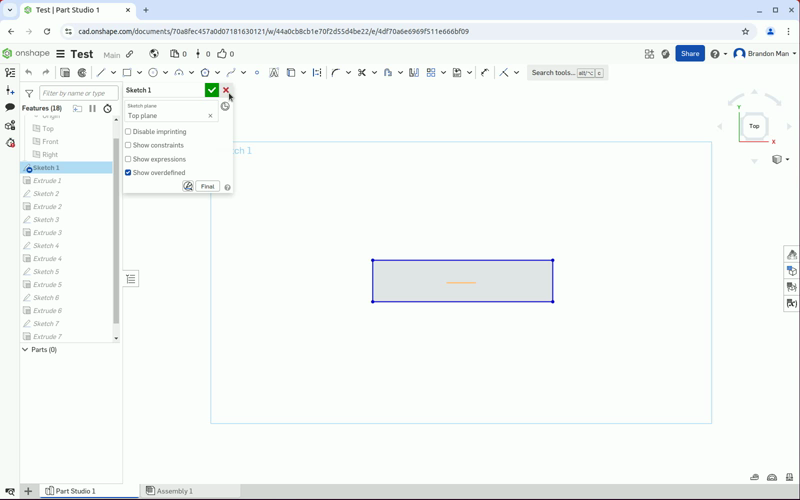
click(229, 92)
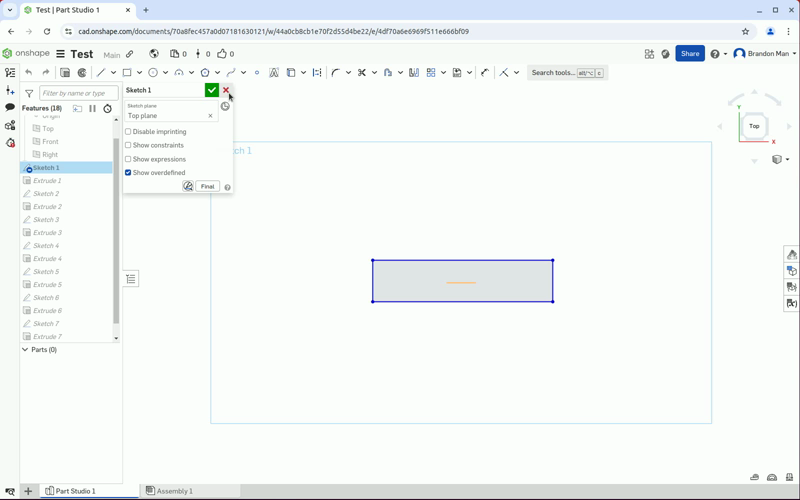
key(shift+s)
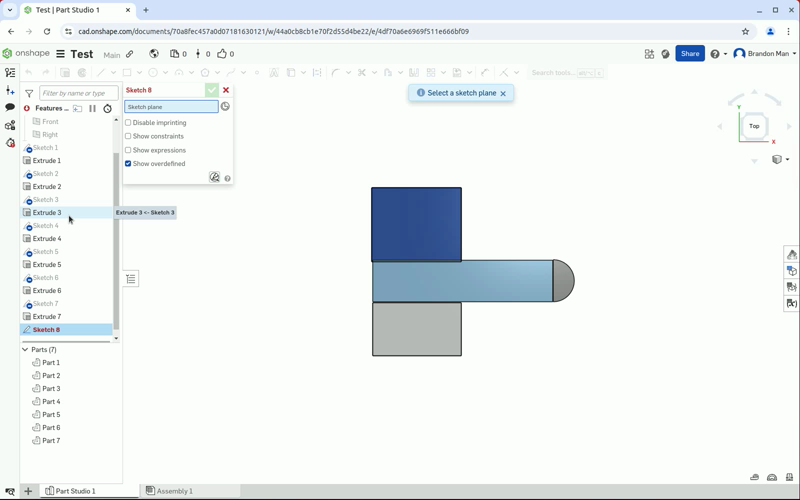
scroll(3)
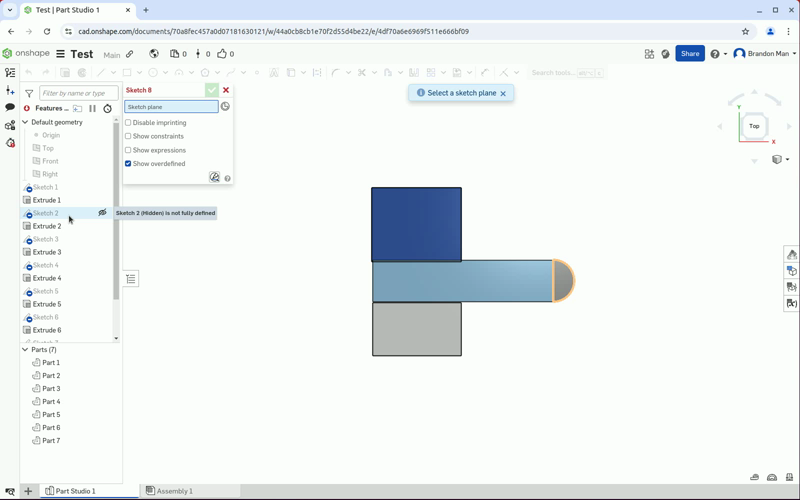
mouse_move(69, 150)
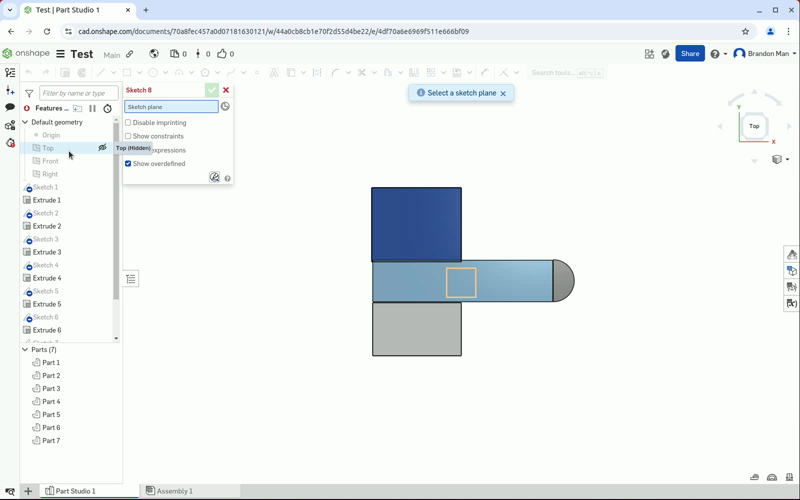
click(69, 150)
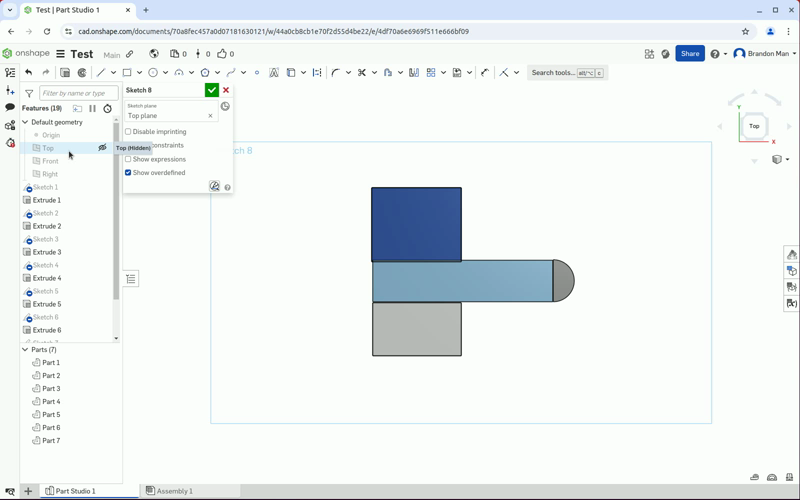
mouse_move(73, 352)
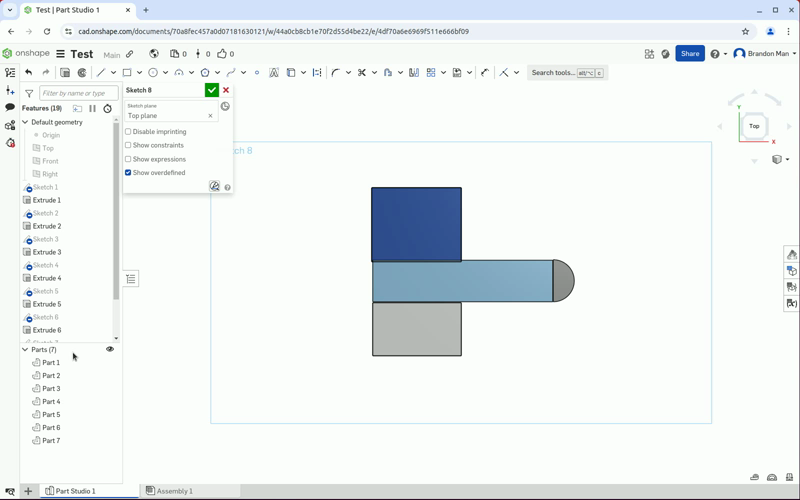
key(y)
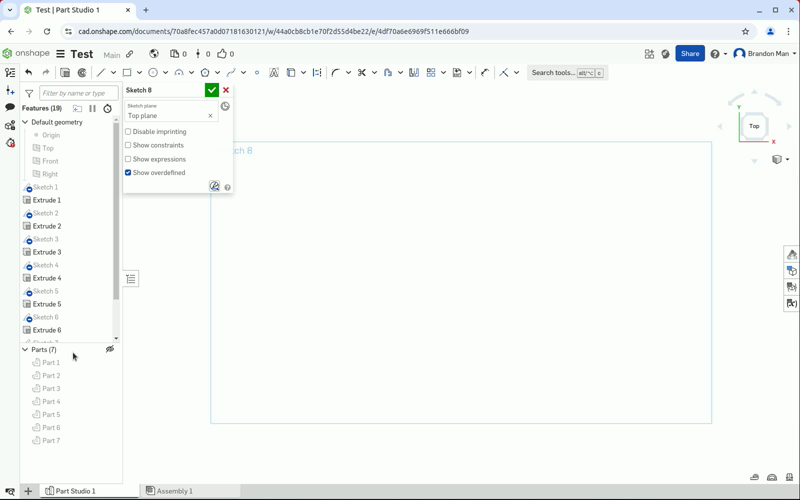
key(l)
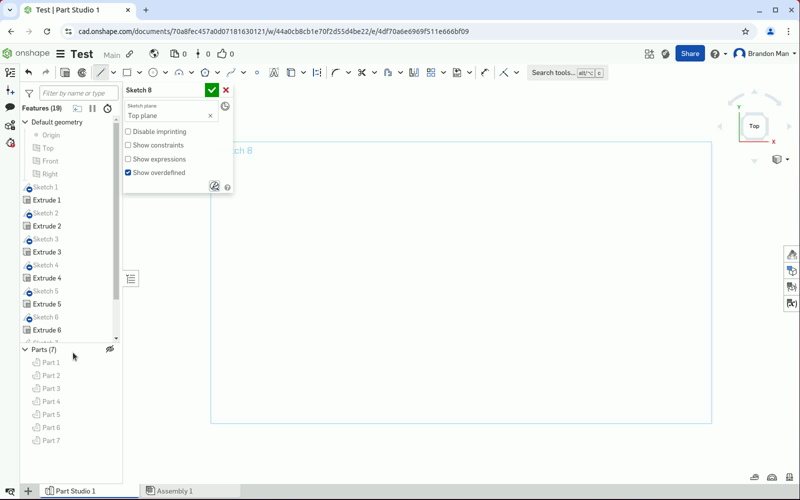
key_down(shift)
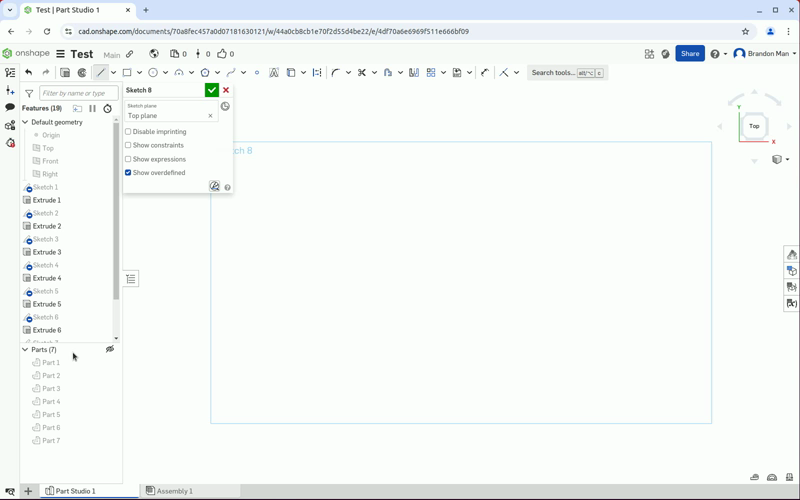
mouse_move(372, 355)
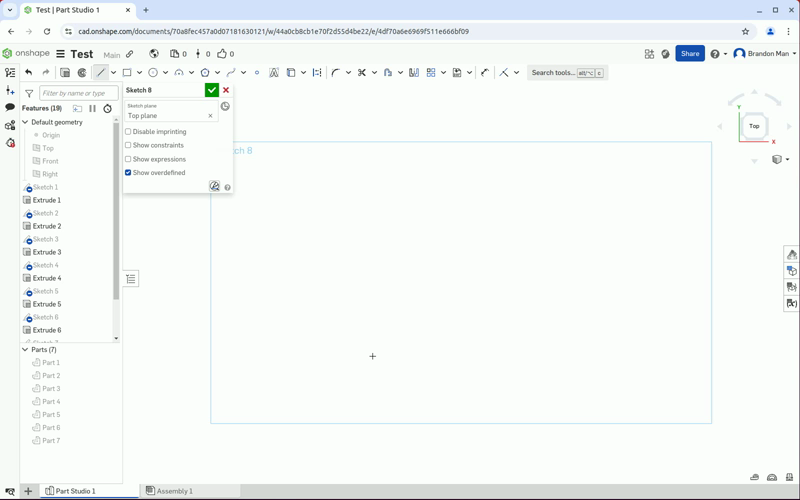
click(372, 355)
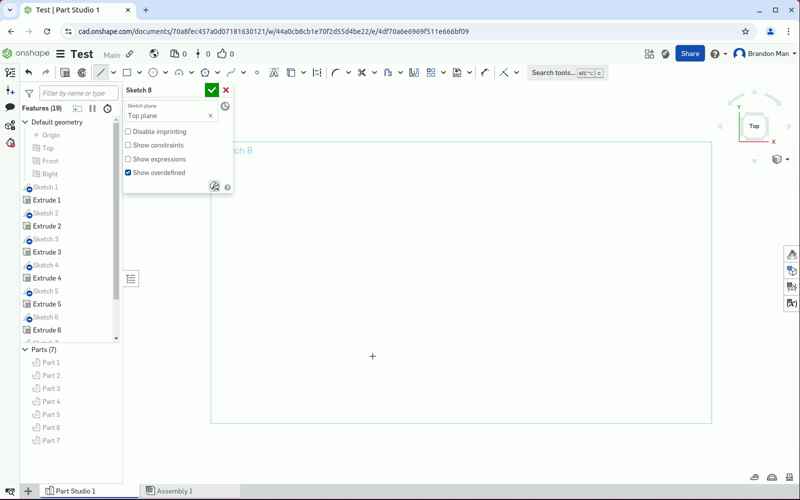
key_up(shift)
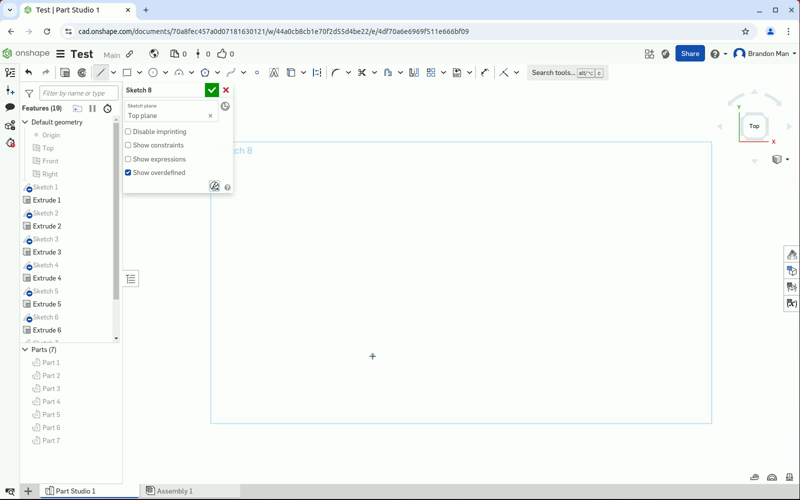
key_down(shift)
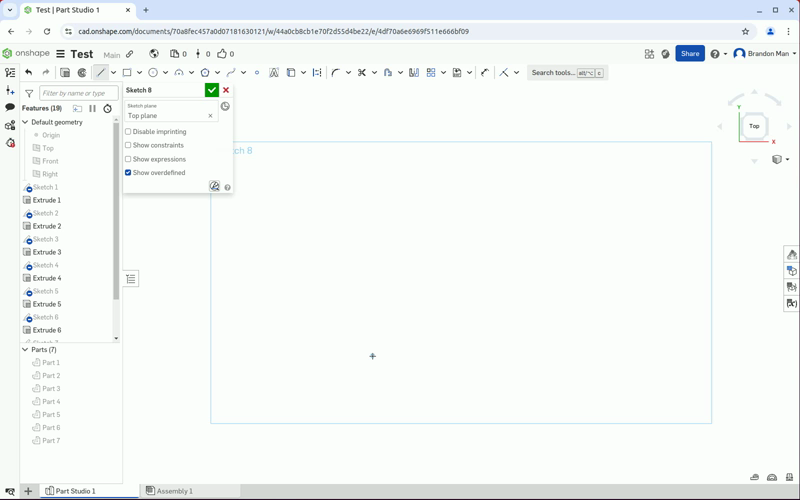
mouse_move(461, 355)
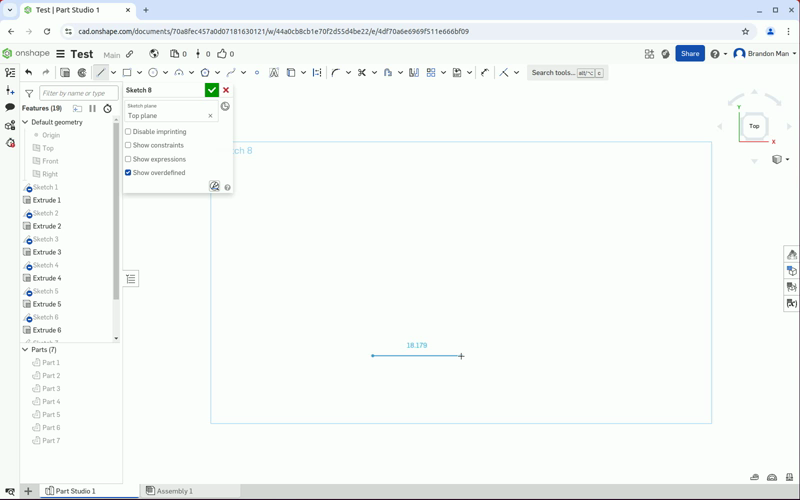
click(461, 355)
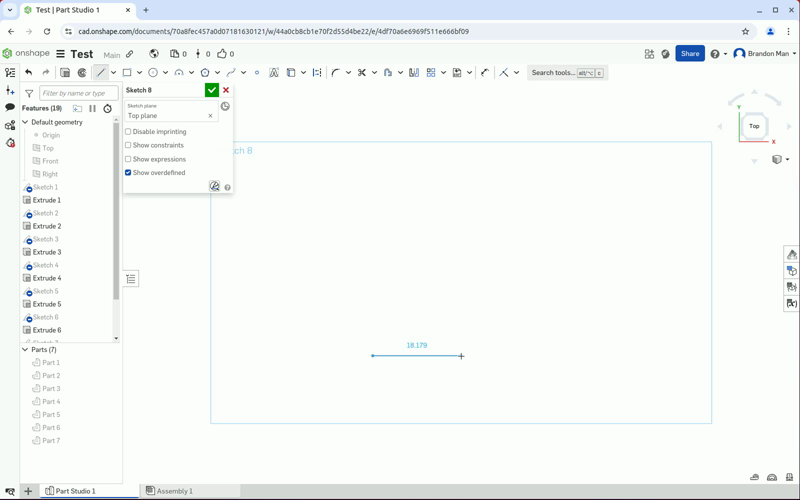
key_up(shift)
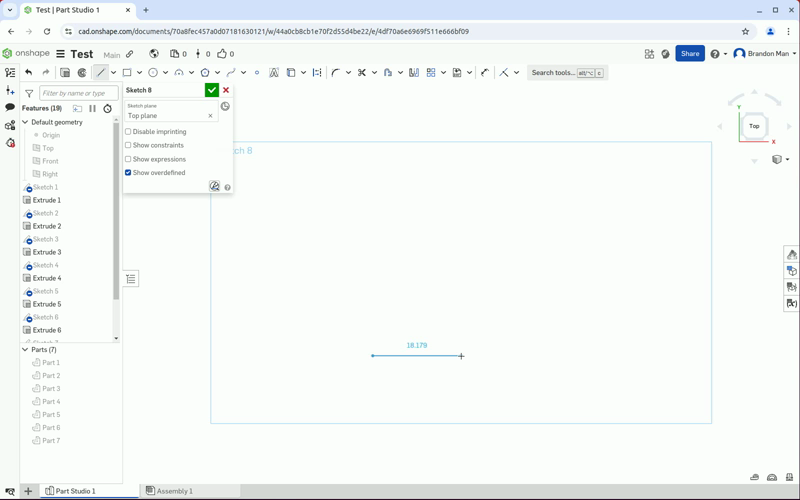
key_down(shift)
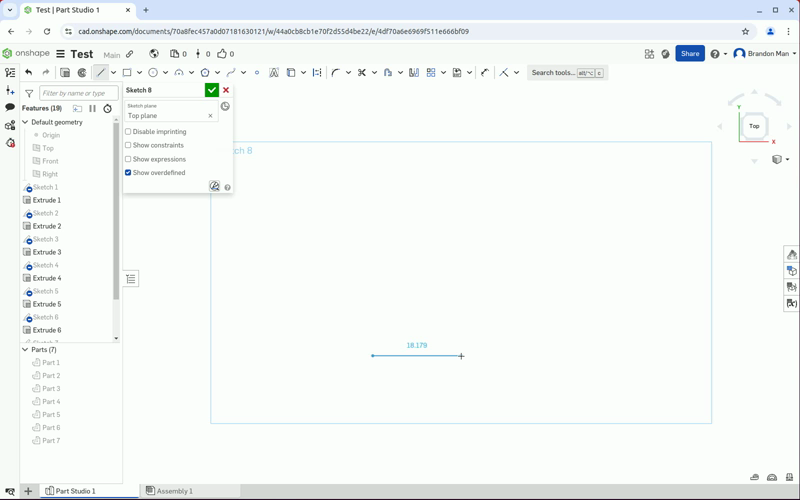
mouse_move(491, 355)
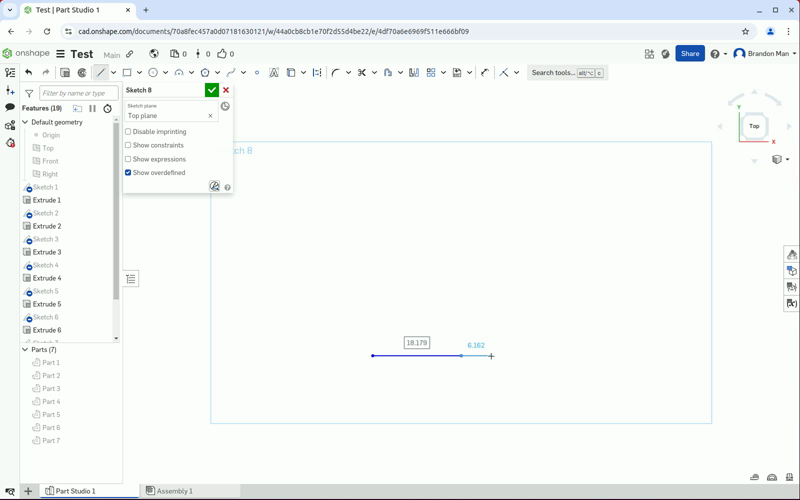
mouse_move(461, 302)
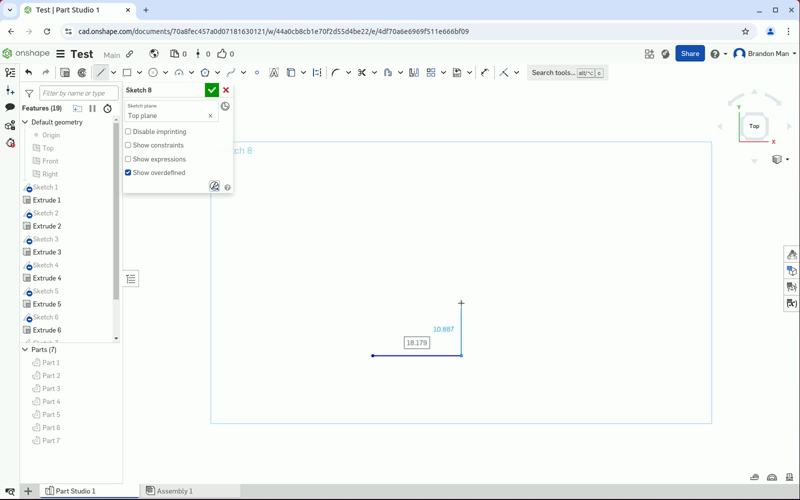
click(461, 302)
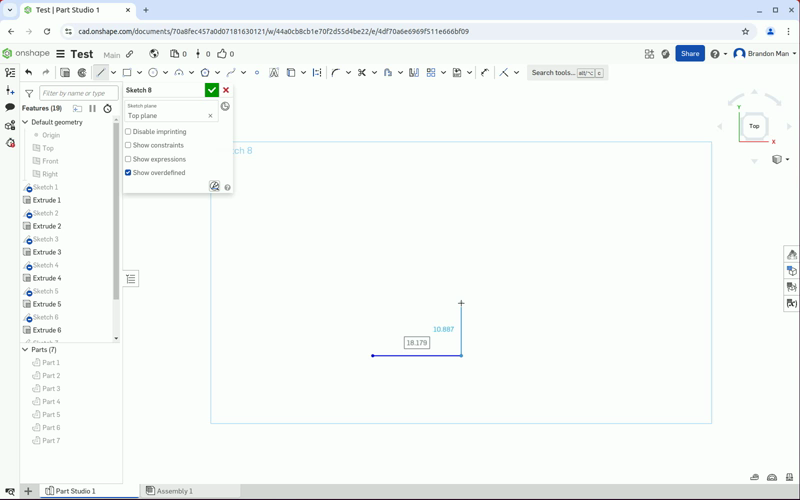
key_up(shift)
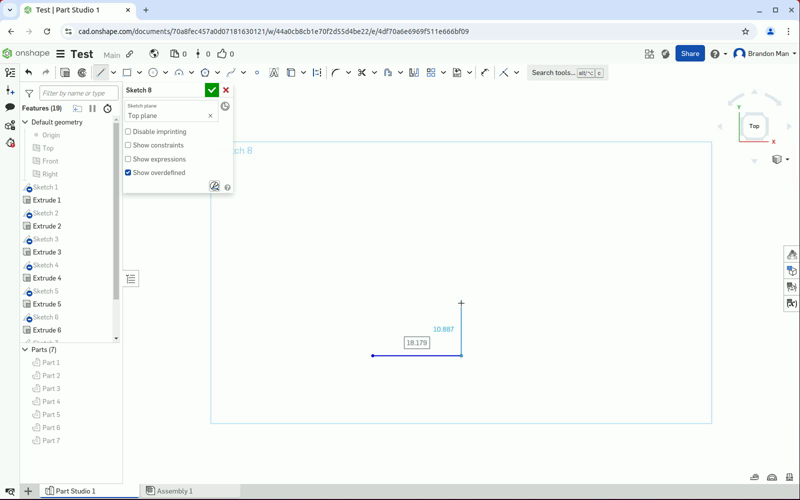
key_down(shift)
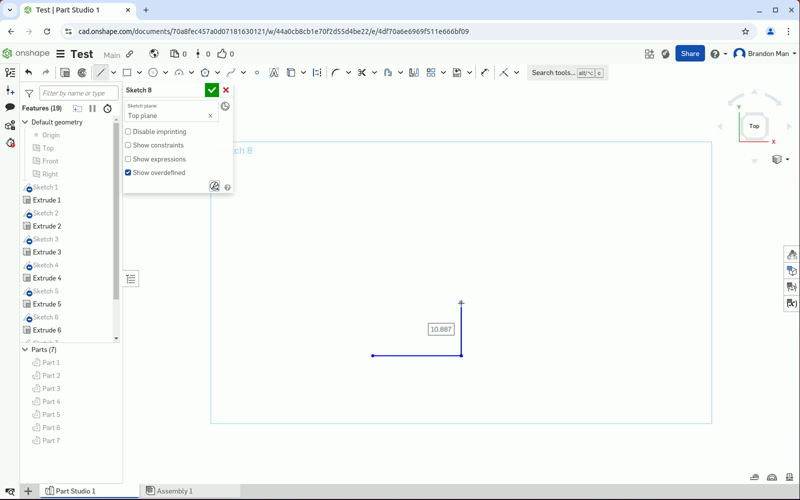
mouse_move(372, 302)
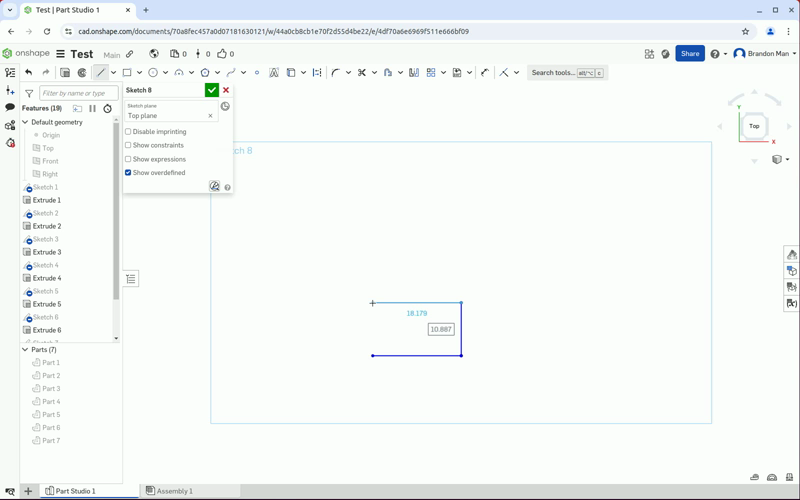
click(372, 302)
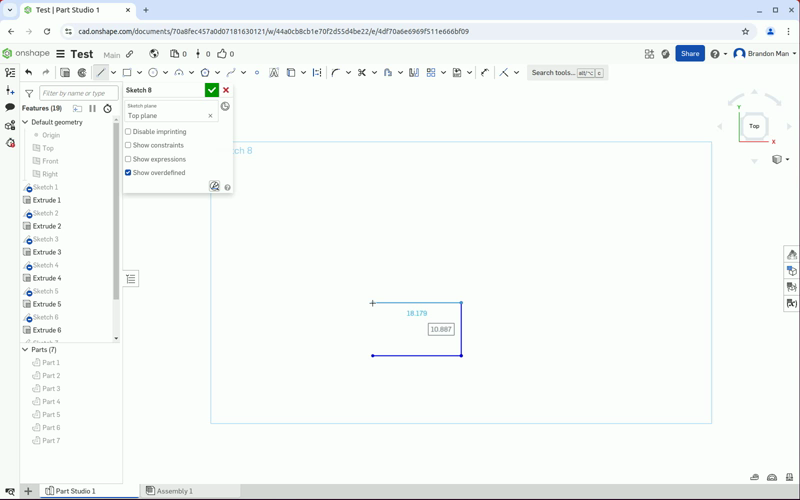
key_up(shift)
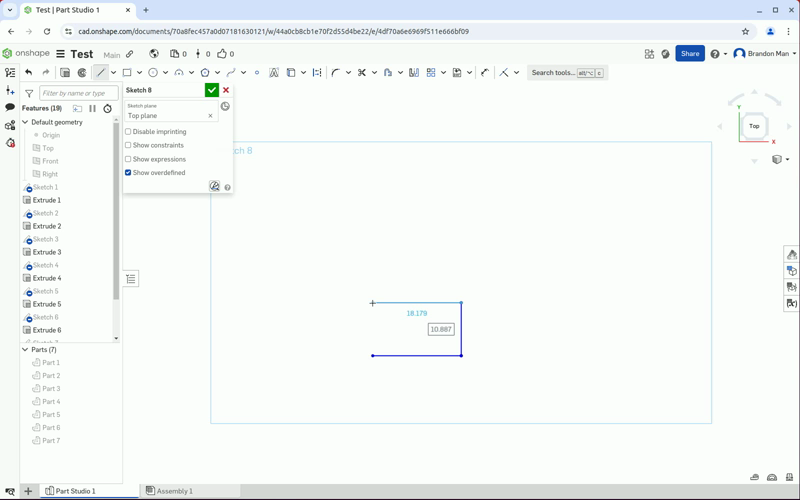
mouse_move(402, 302)
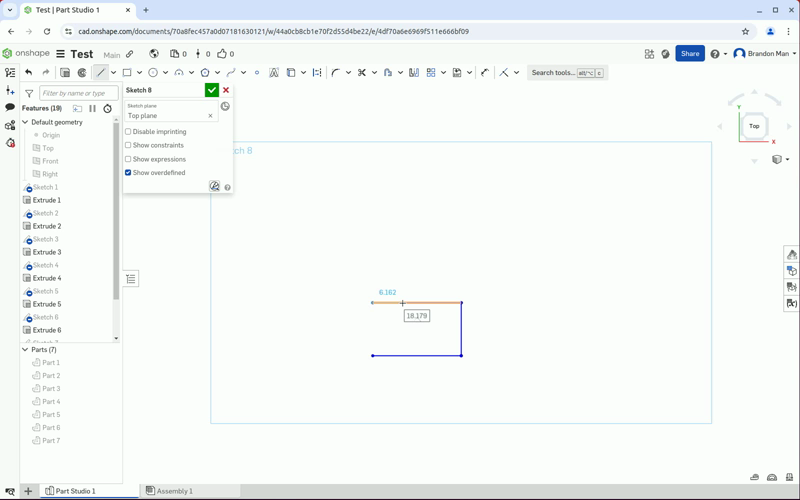
key_down(shift)
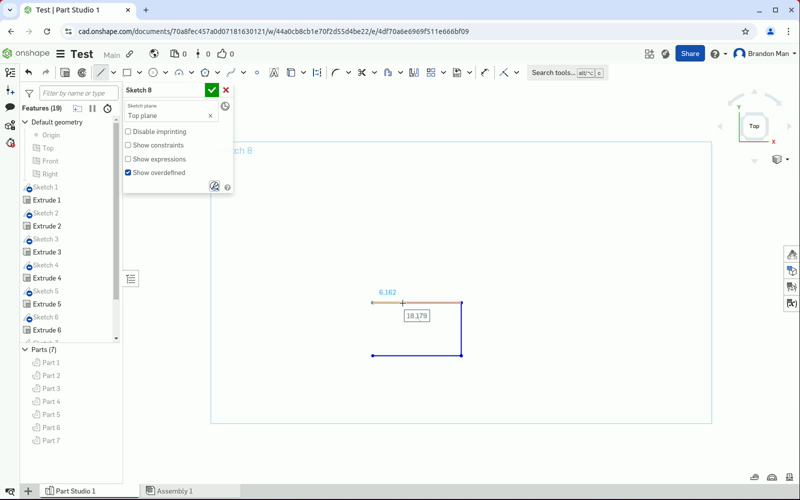
mouse_move(372, 355)
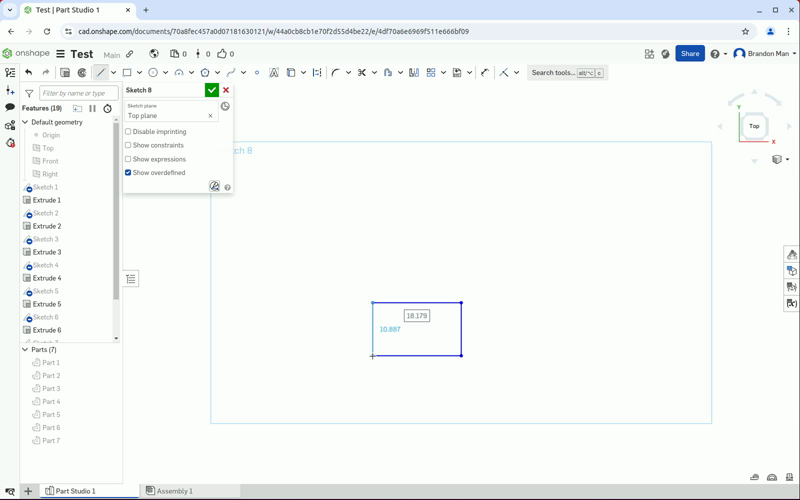
key_up(shift)
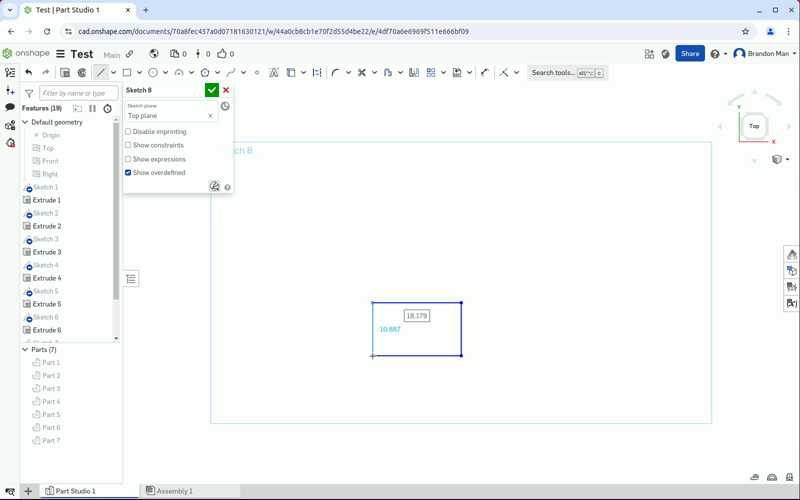
click(372, 355)
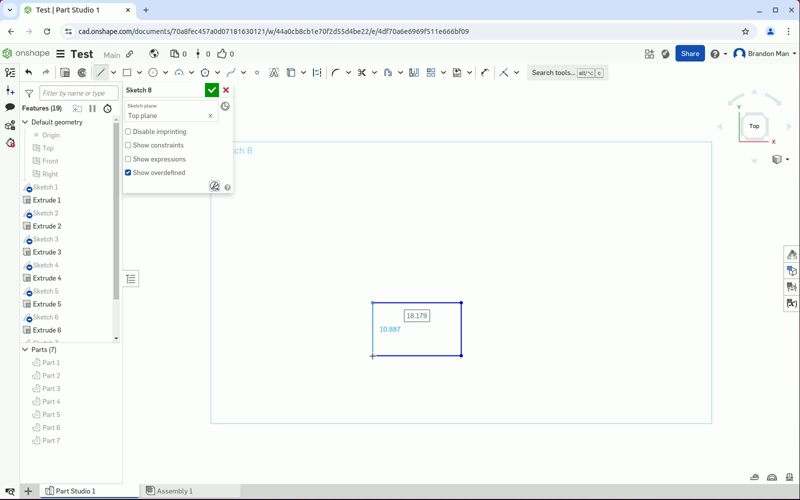
key(esc)
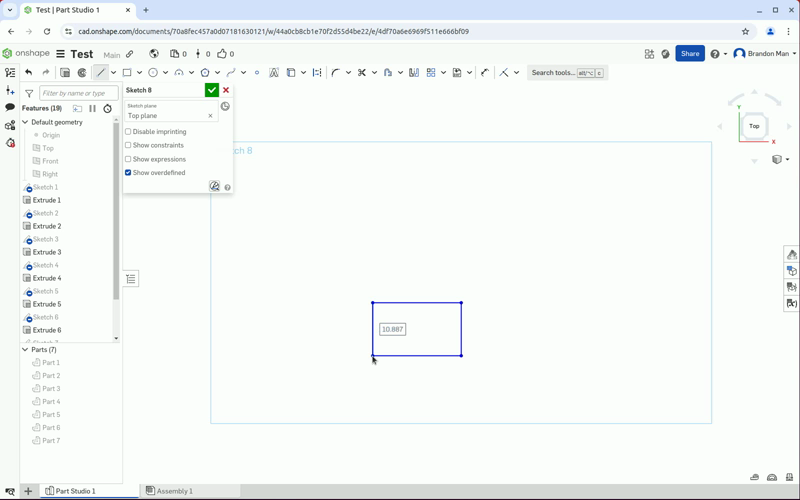
mouse_move(435, 340)
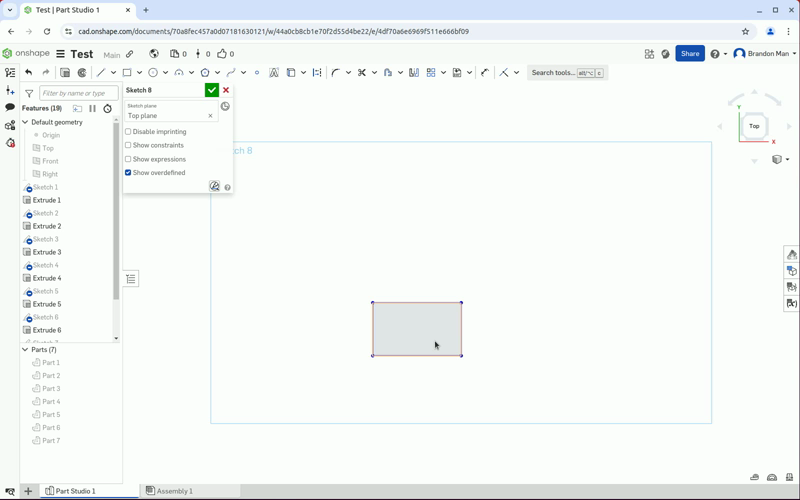
click(435, 340)
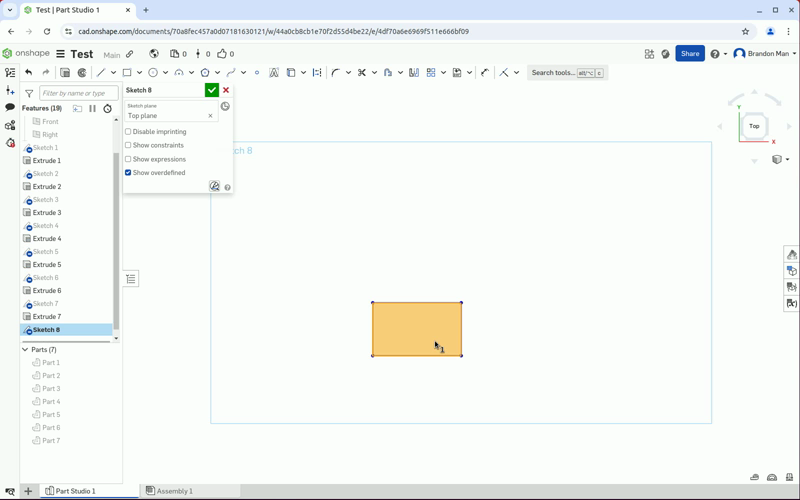
mouse_move(73, 352)
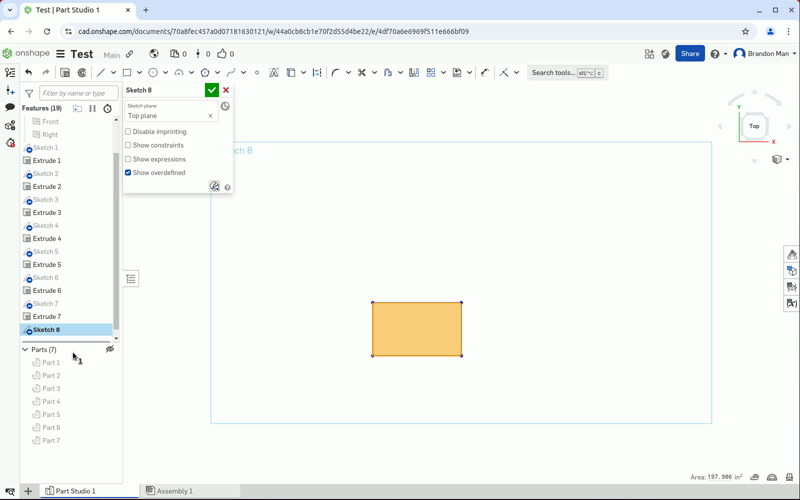
key(shift+y)
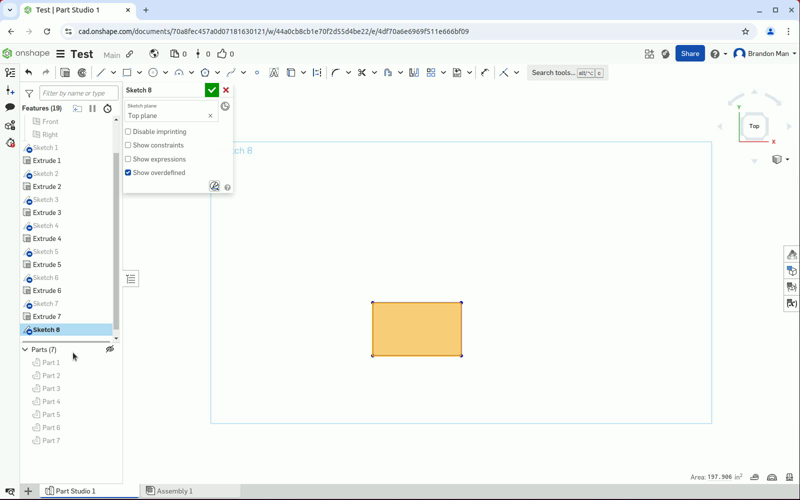
key(shift+e)
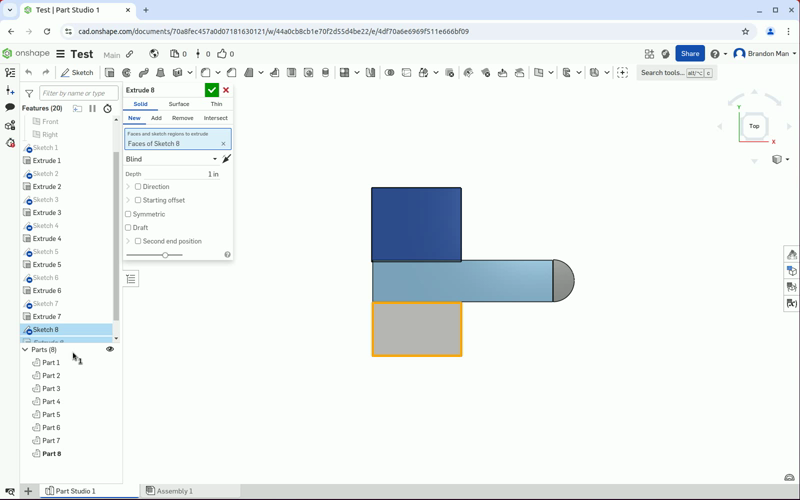
mouse_move(143, 106)
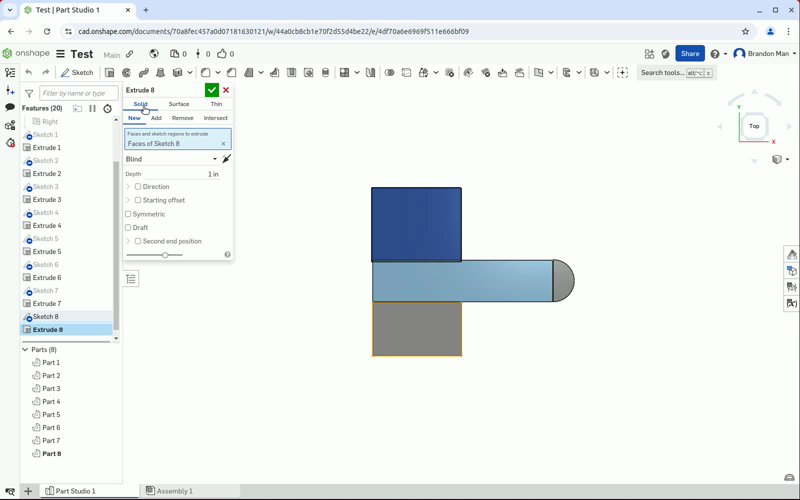
click(143, 106)
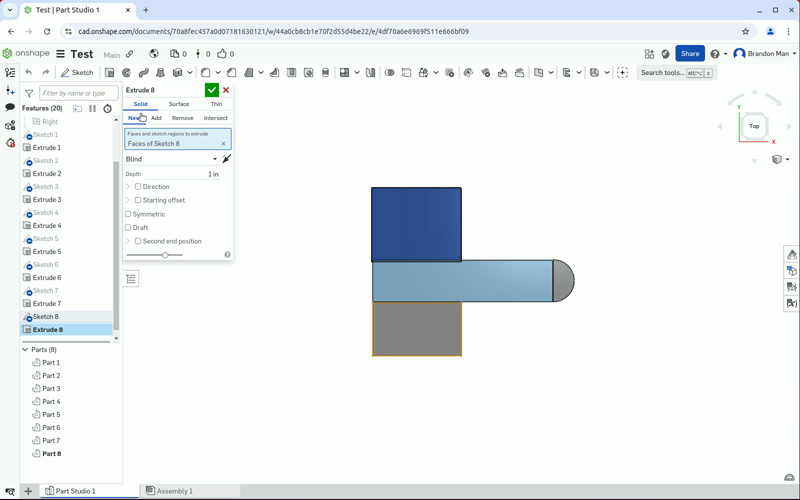
mouse_move(137, 120)
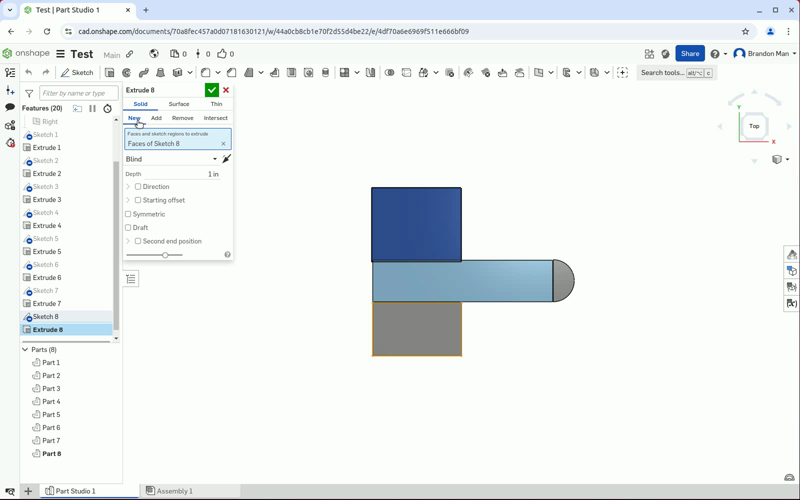
click(137, 120)
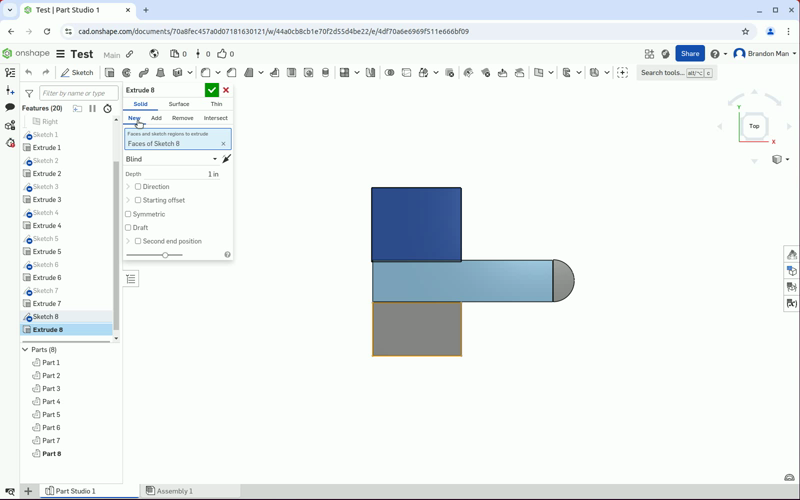
key(tab, 4)
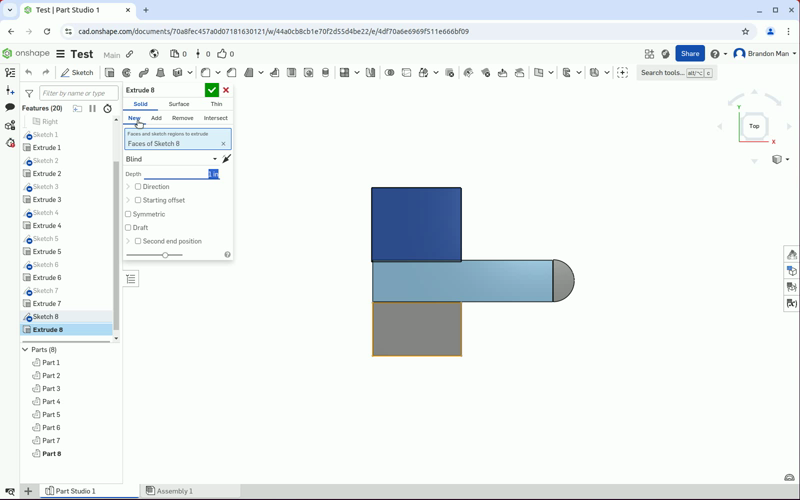
text(9.388)
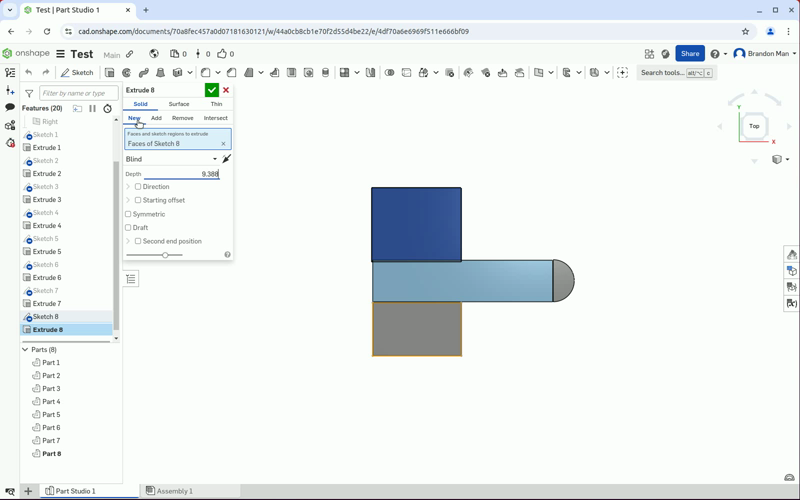
key(enter)
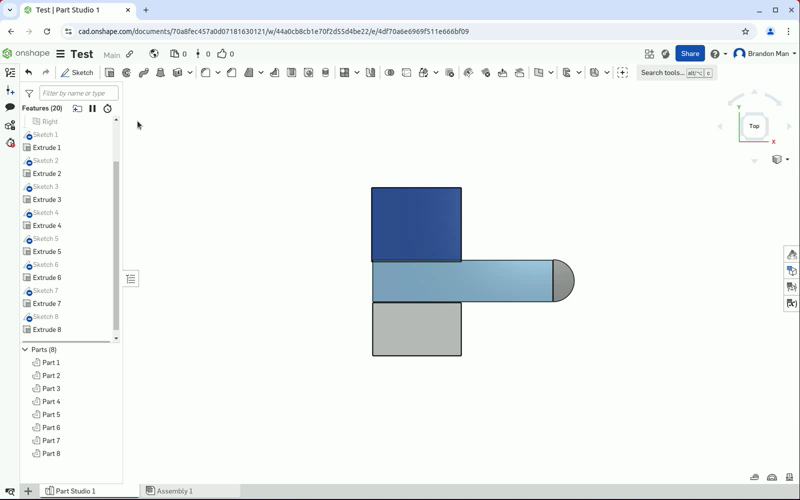
key(shift+h)
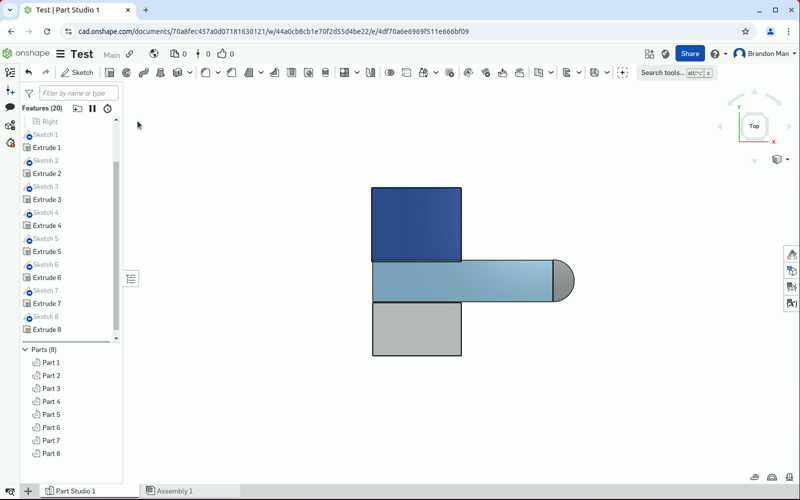
key(shift+h)
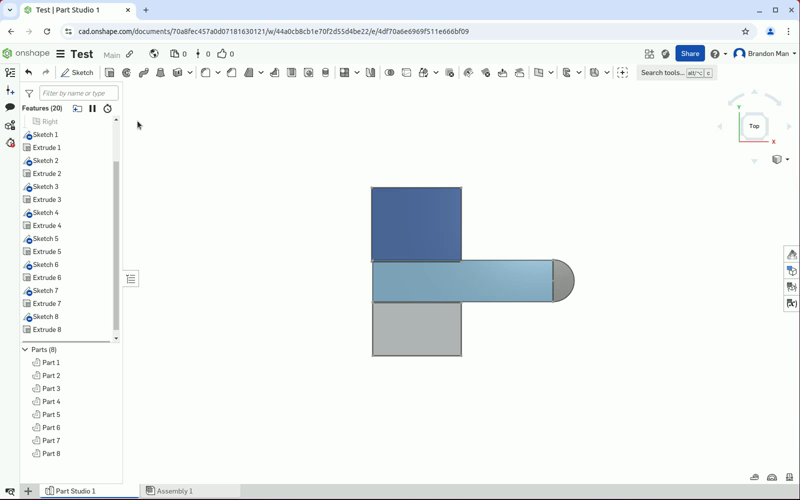
key(shift+7)
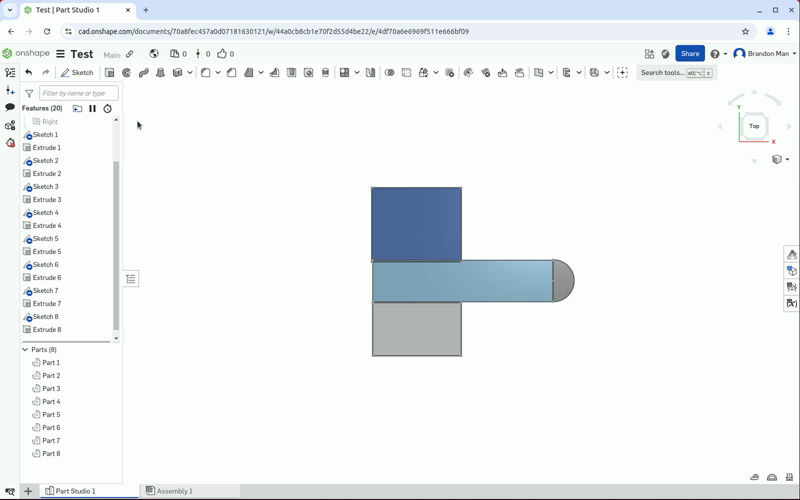
key(up, 3)
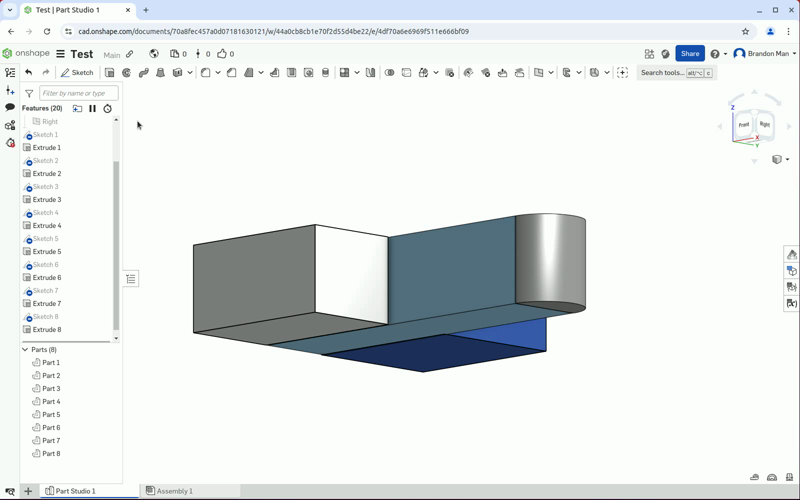
key(left, 3)
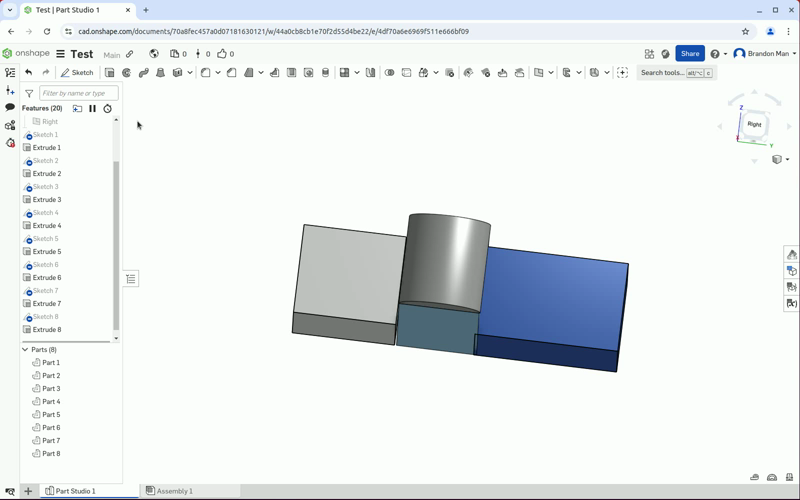
key(right, 3)
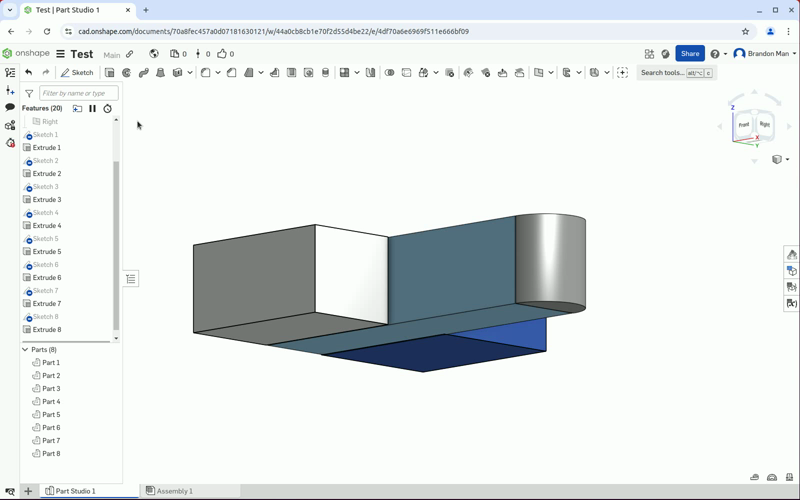
key(down, 3)
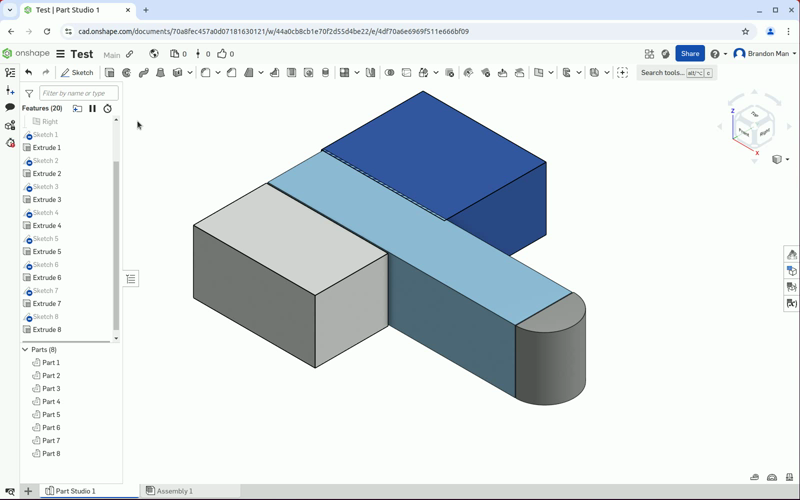
mouse_move(69, 137)
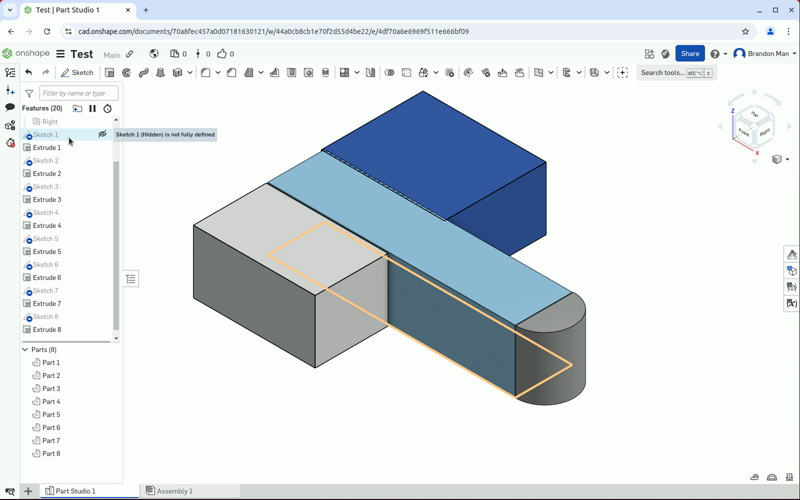
click(69, 137)